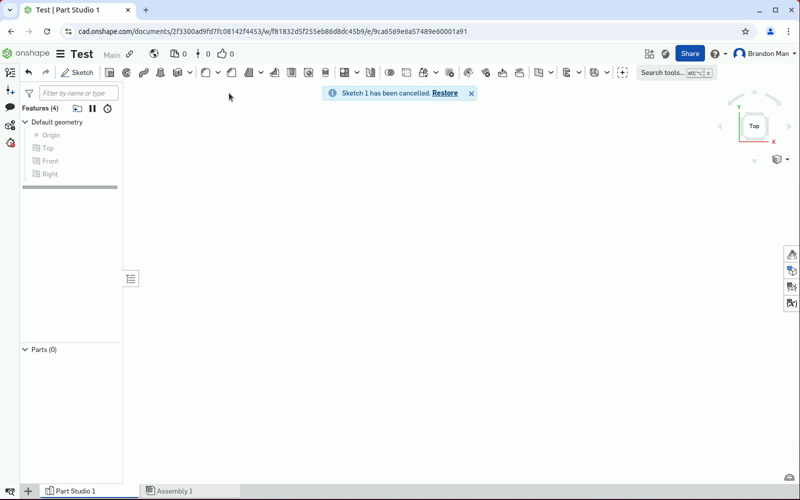
key(shift+h)
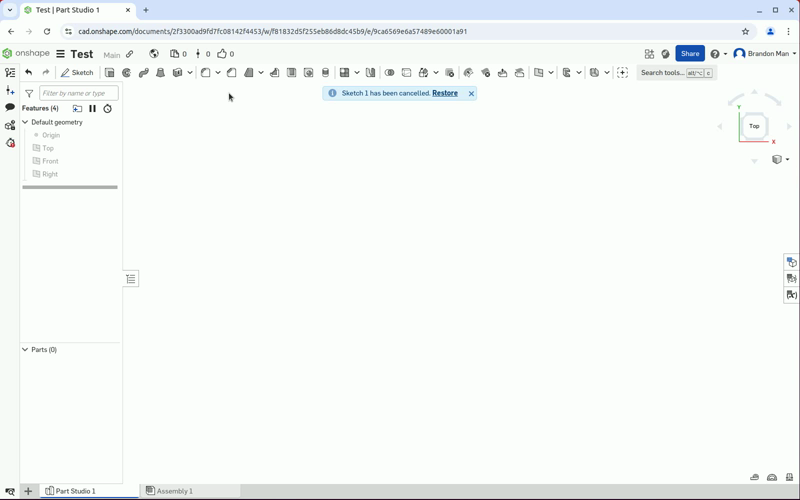
mouse_move(73, 352)
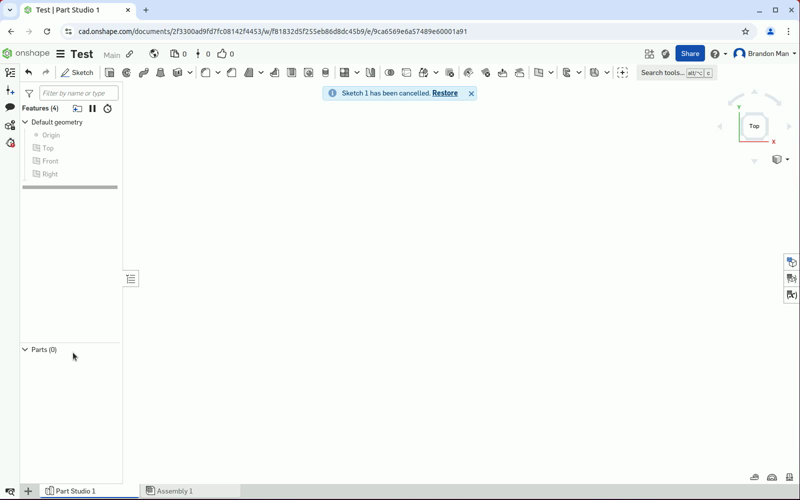
key(y)
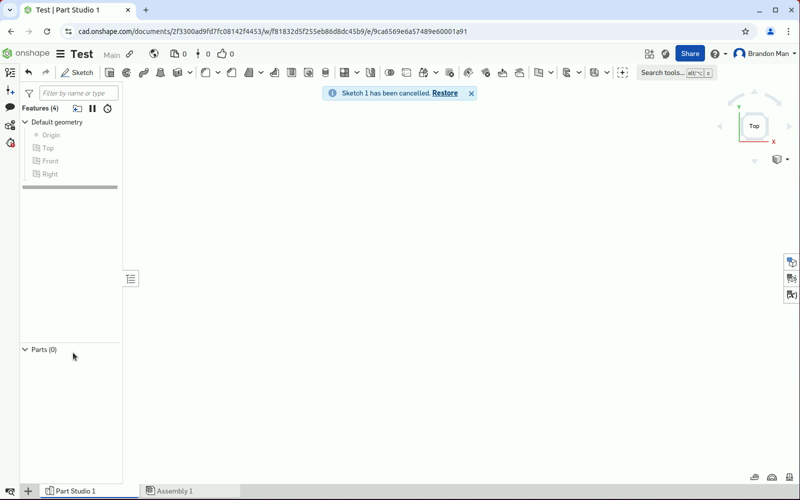
key(shift+p)
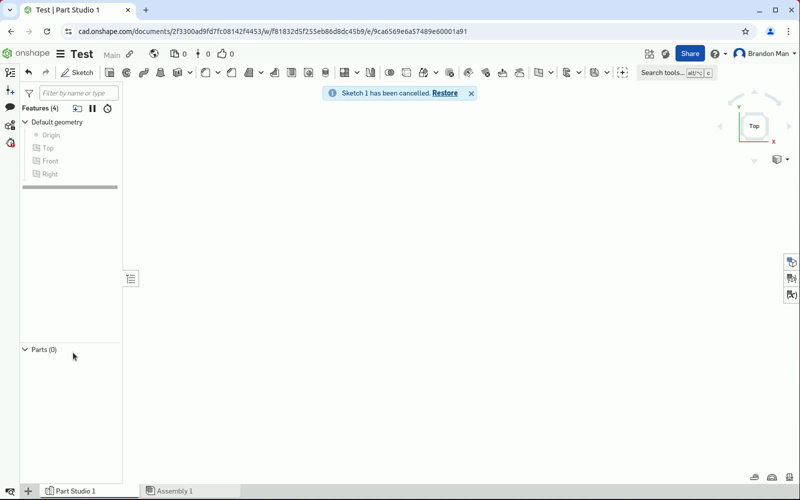
key(space)
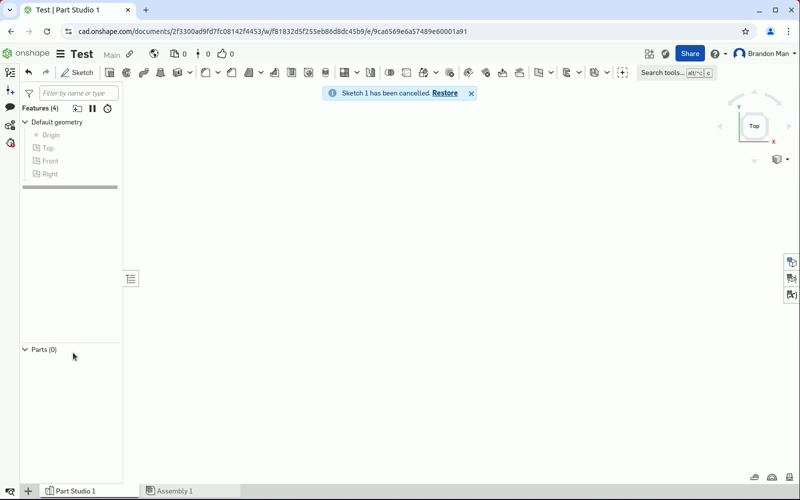
key_down(shift)
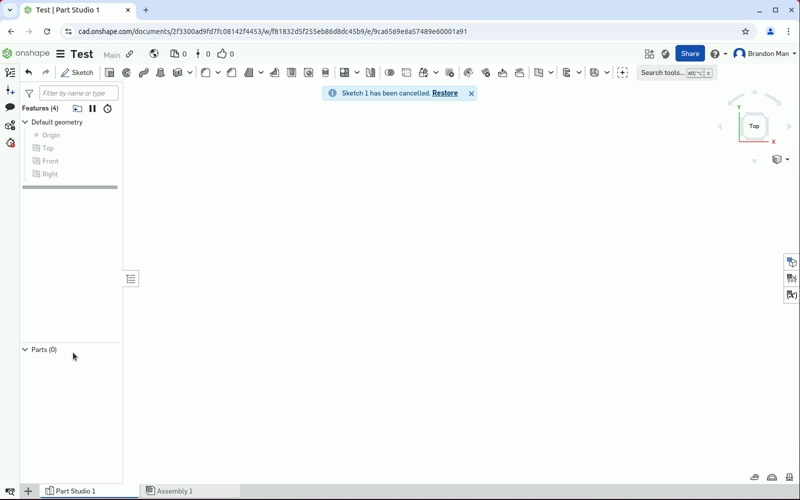
key(up)
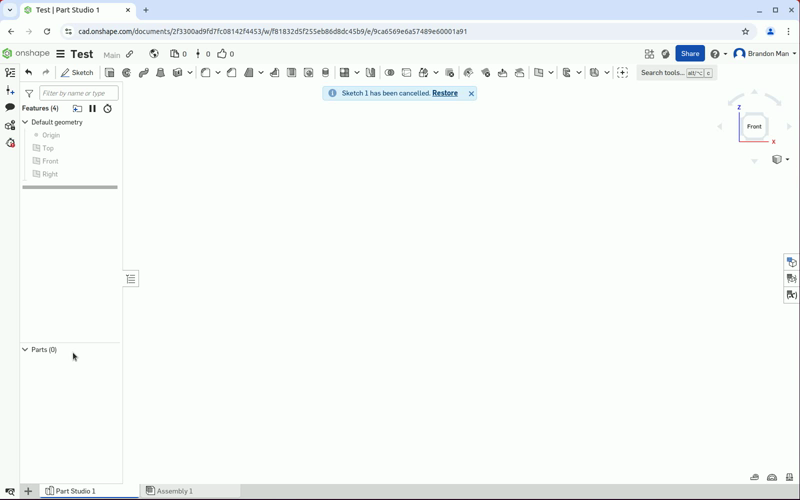
key_up(shift)
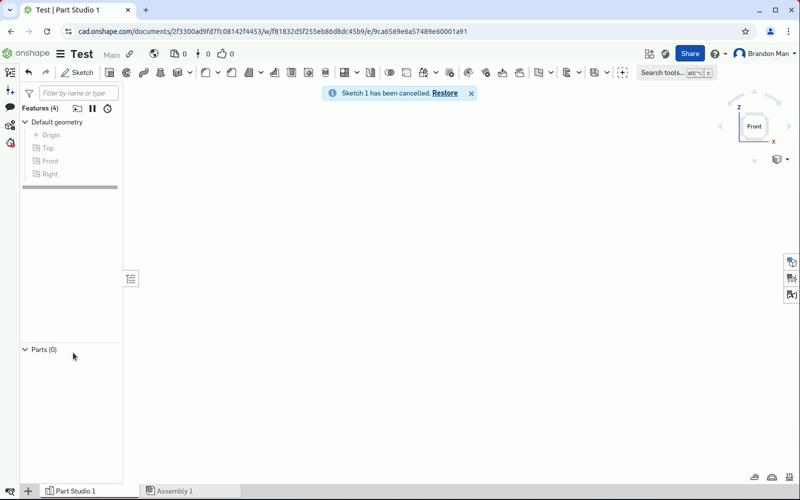
mouse_move(73, 352)
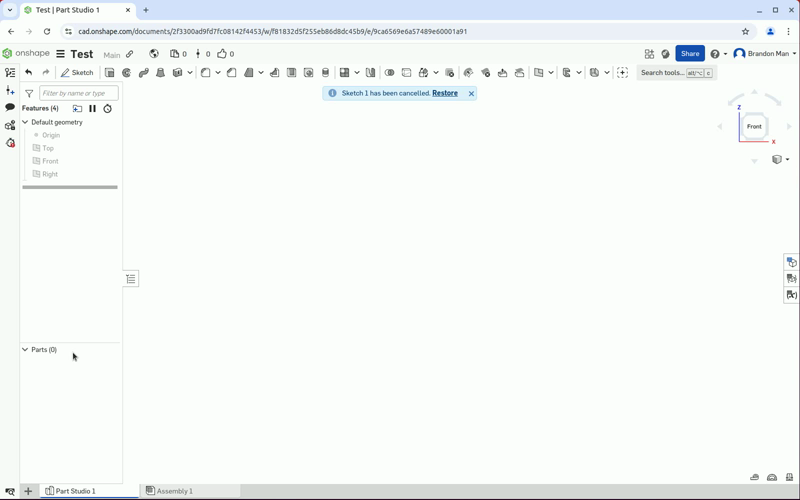
key(shift+y)
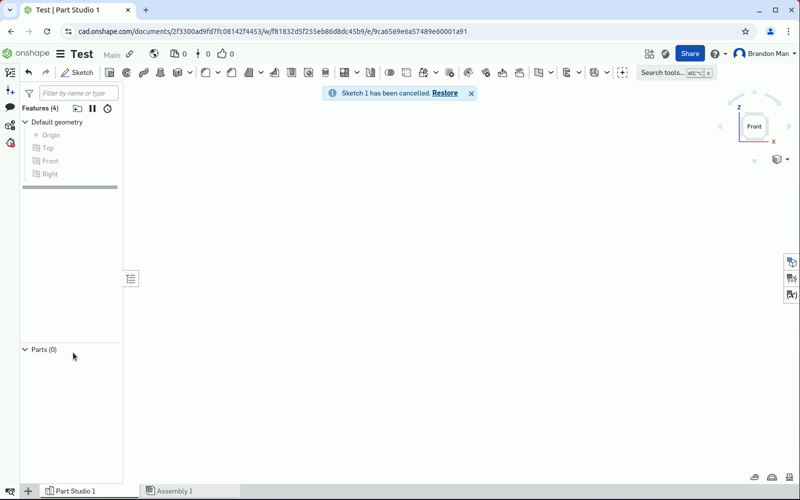
key(shift+s)
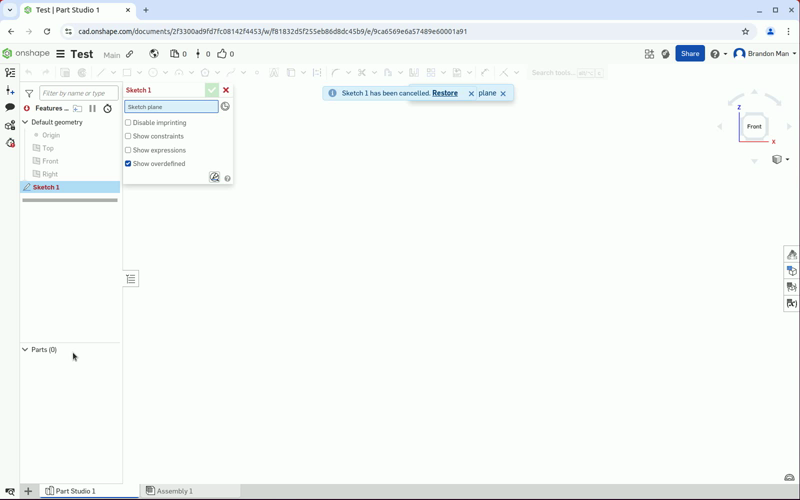
mouse_move(73, 163)
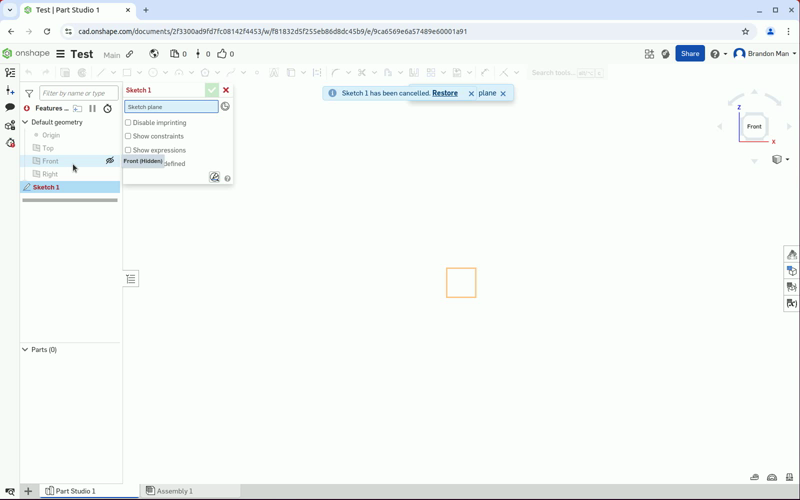
click(73, 163)
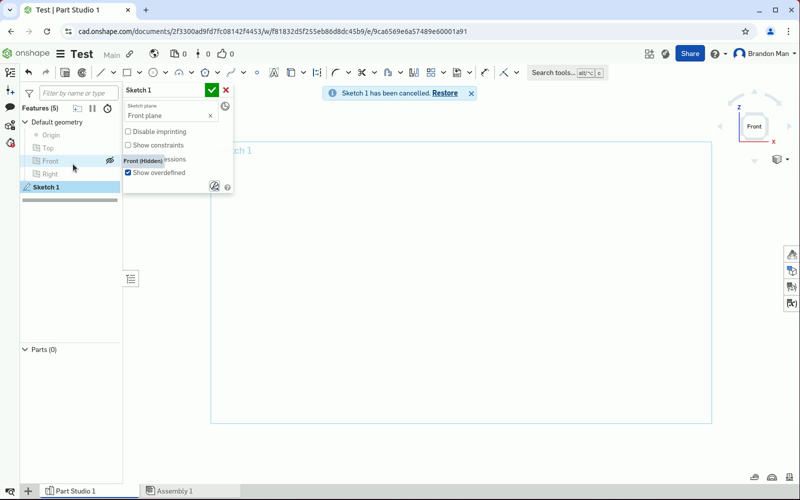
mouse_move(73, 352)
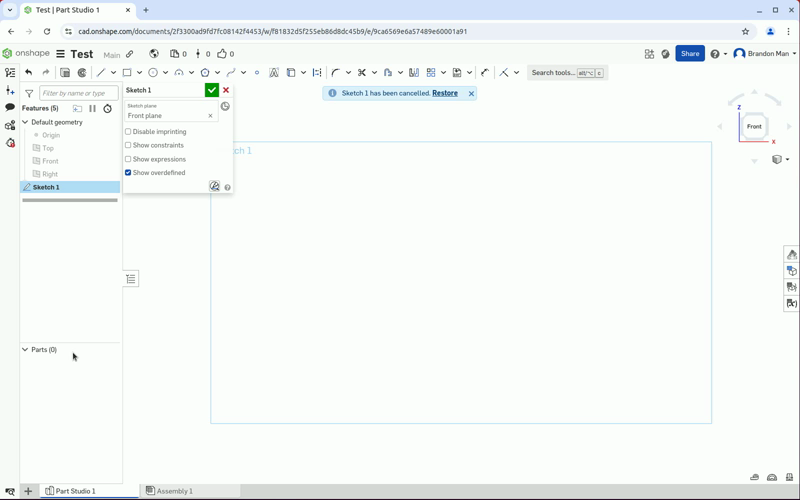
key(y)
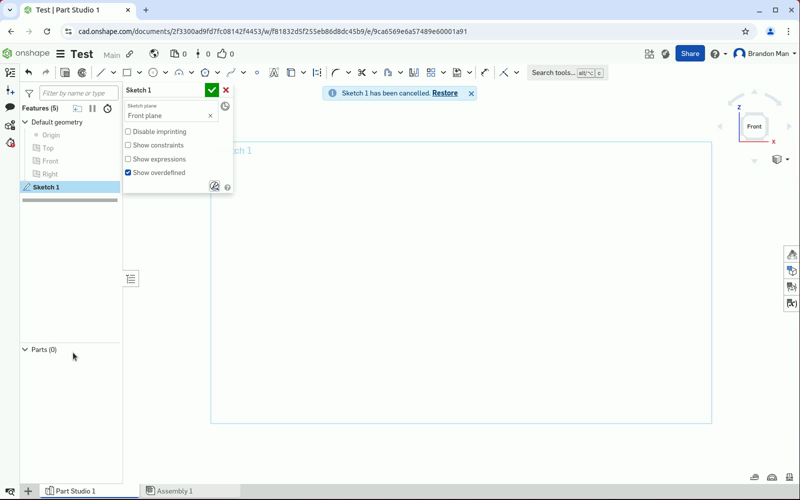
key(l)
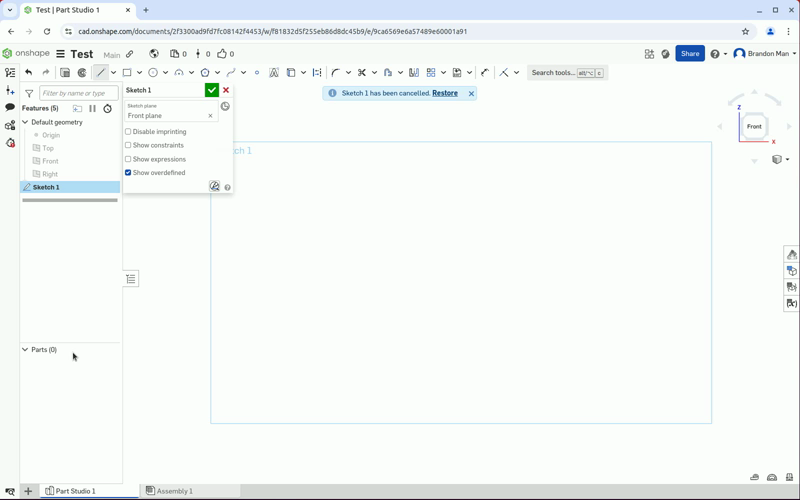
key_down(shift)
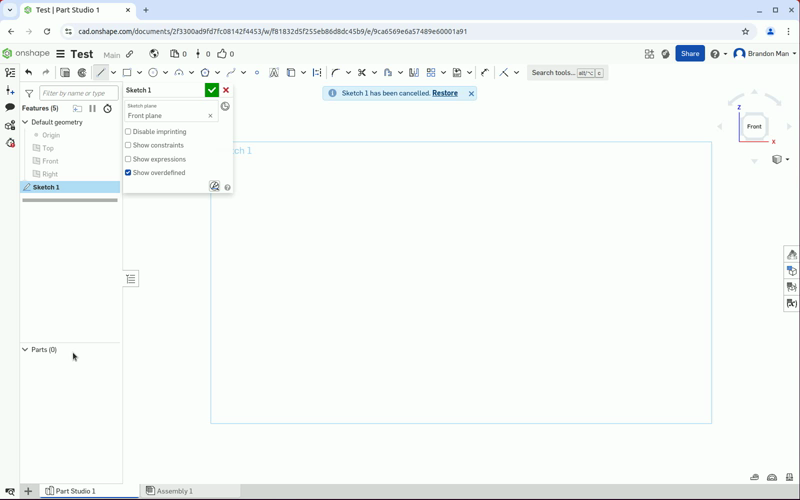
mouse_move(460, 282)
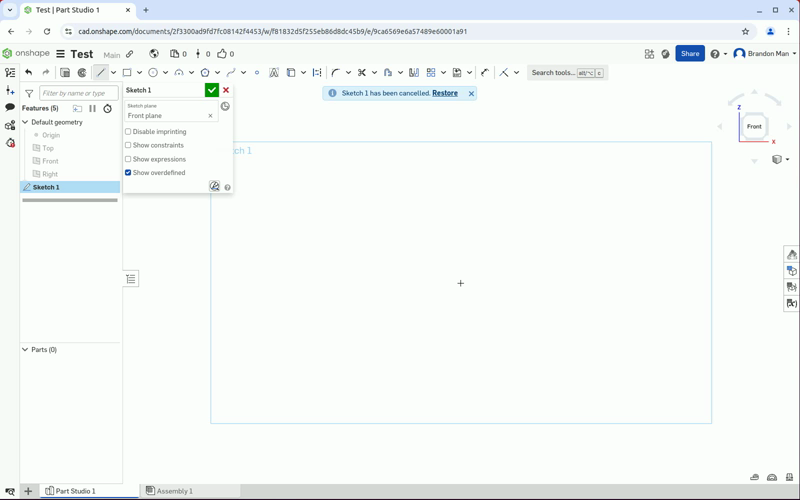
click(460, 282)
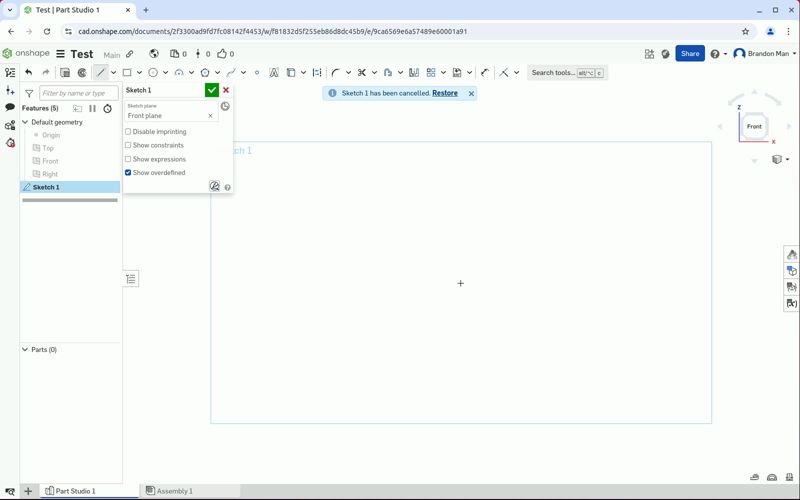
key_up(shift)
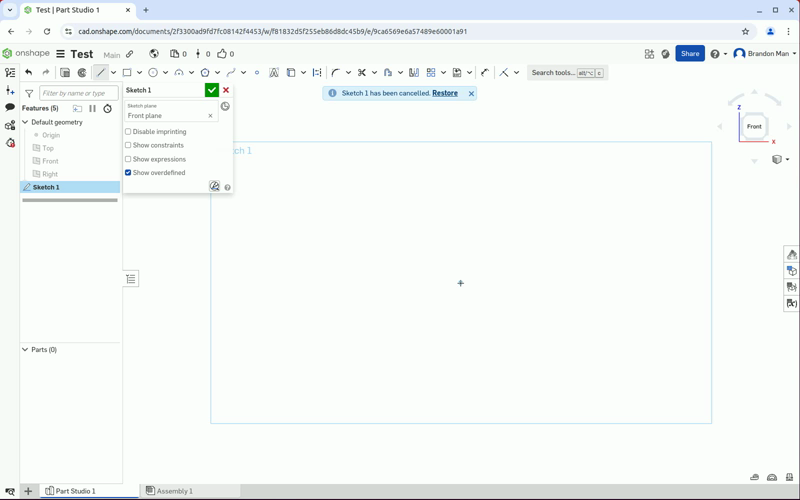
key_down(shift)
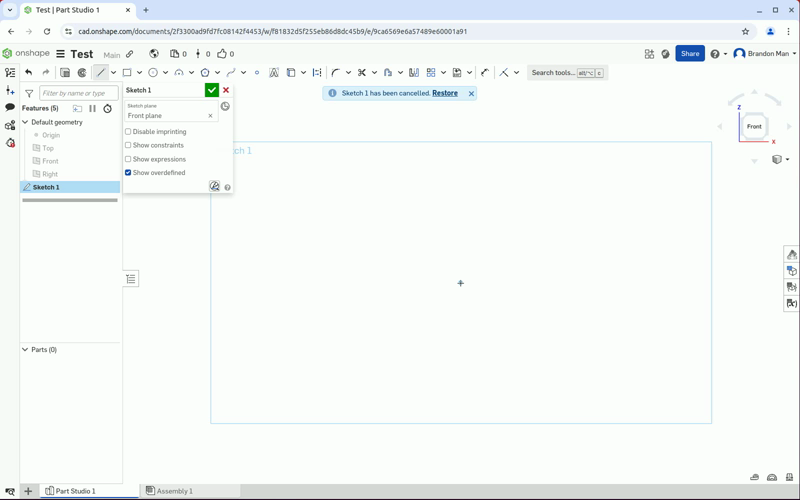
mouse_move(573, 282)
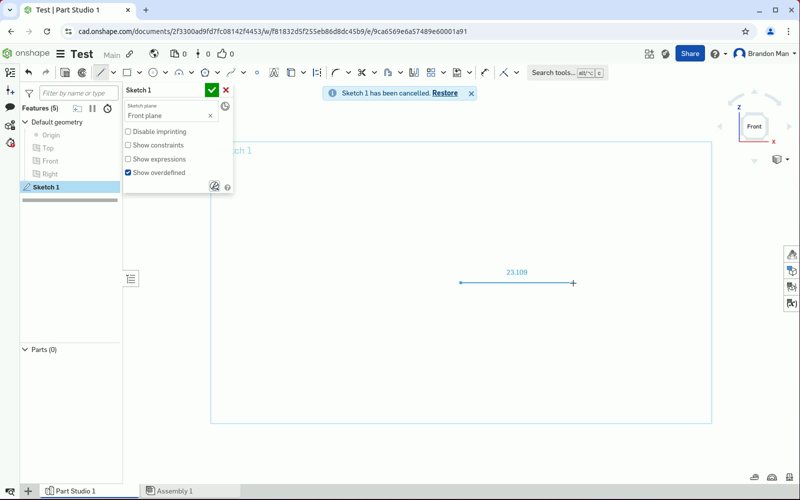
click(573, 282)
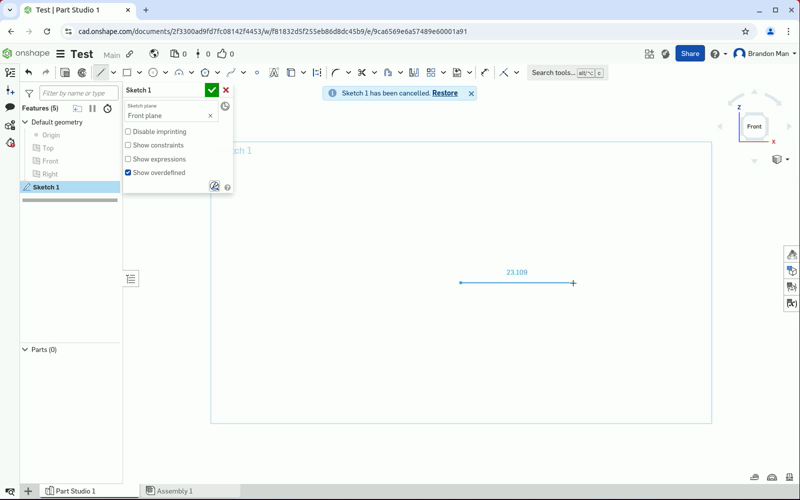
key_up(shift)
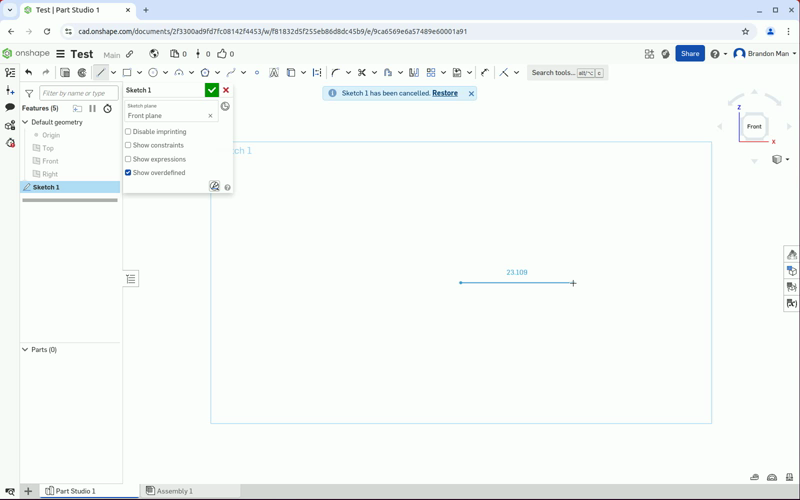
key_down(shift)
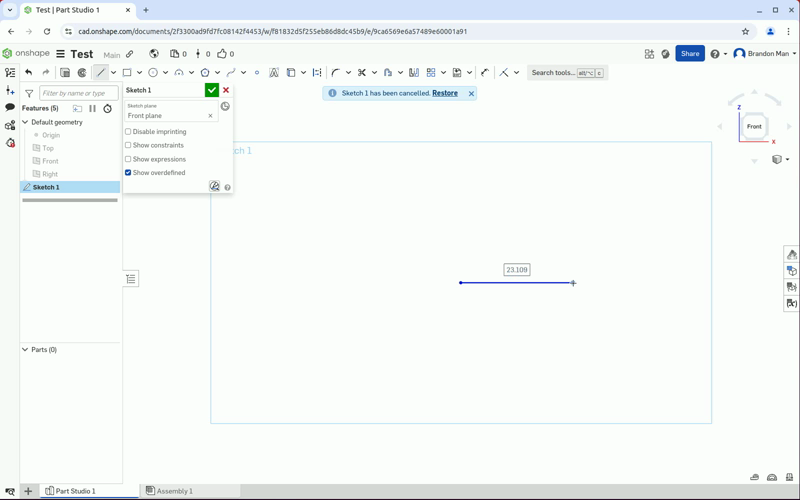
mouse_move(589, 282)
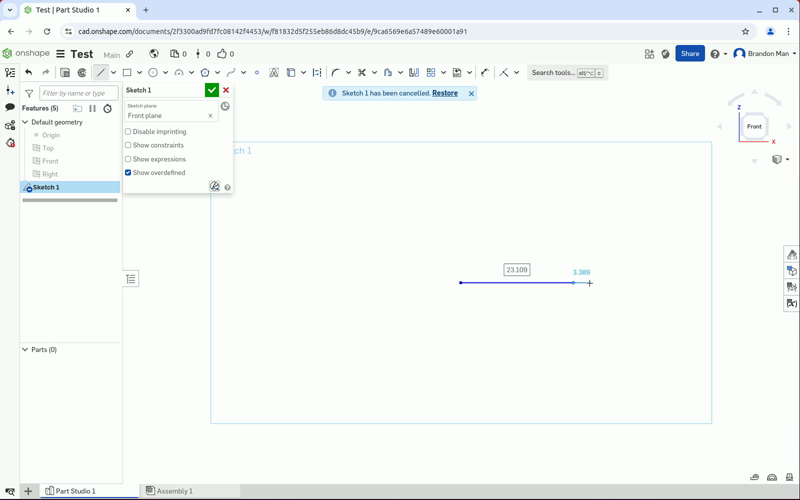
mouse_move(573, 267)
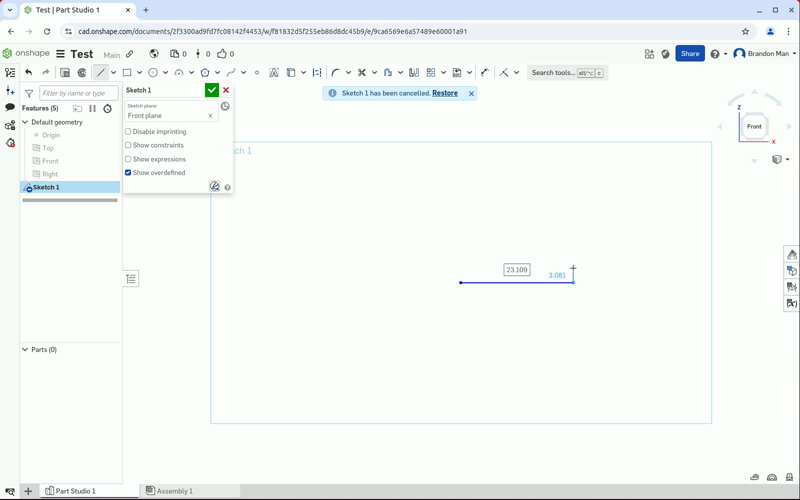
click(573, 267)
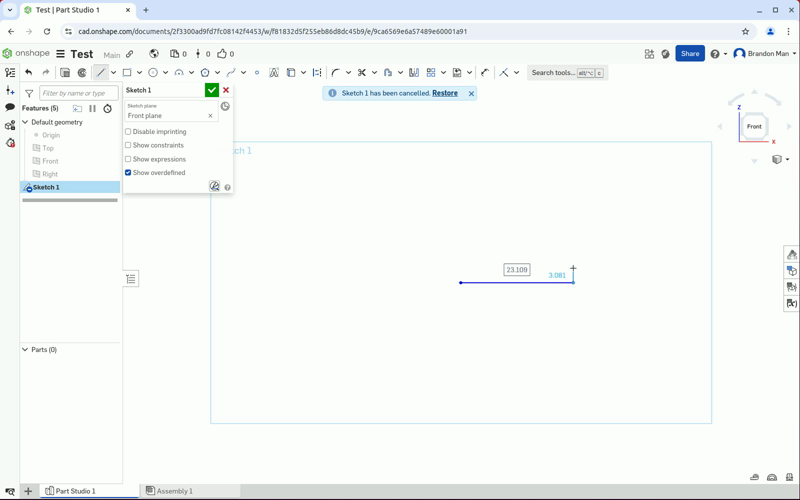
key_up(shift)
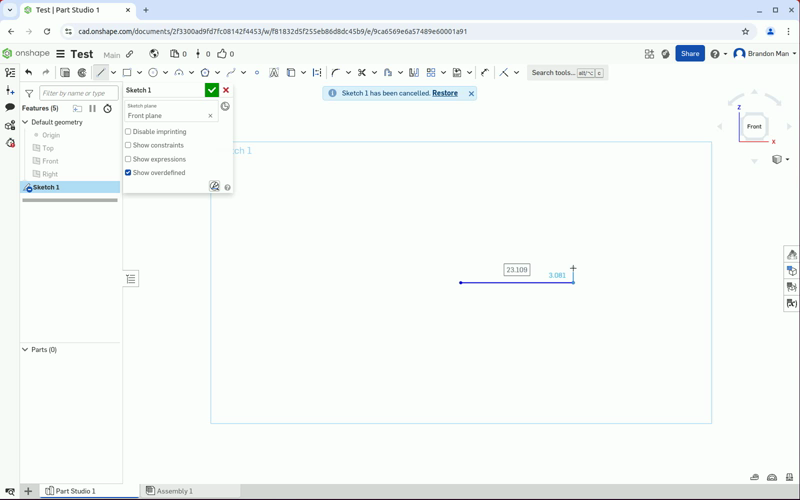
key_down(shift)
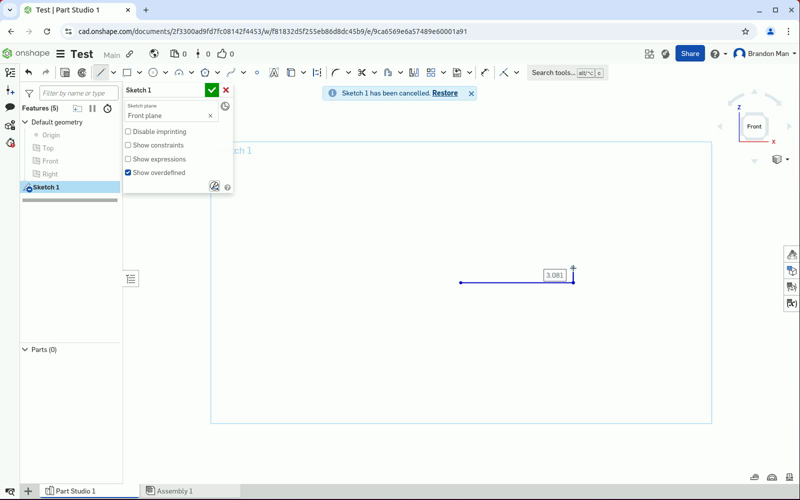
mouse_move(589, 267)
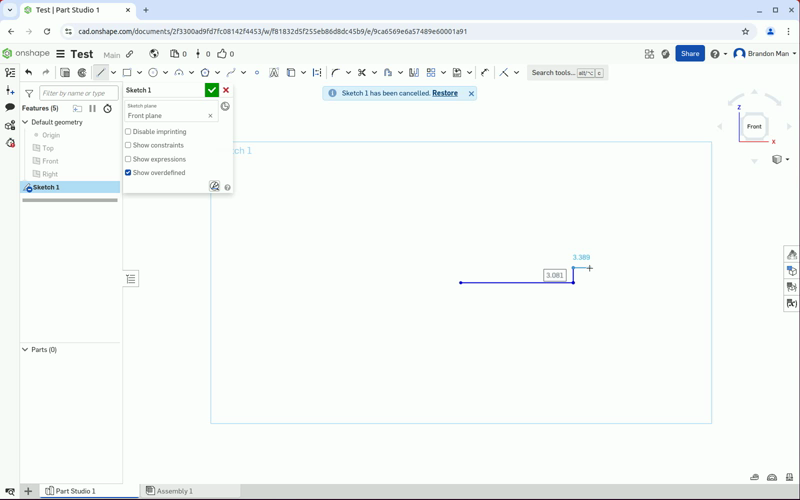
mouse_move(554, 267)
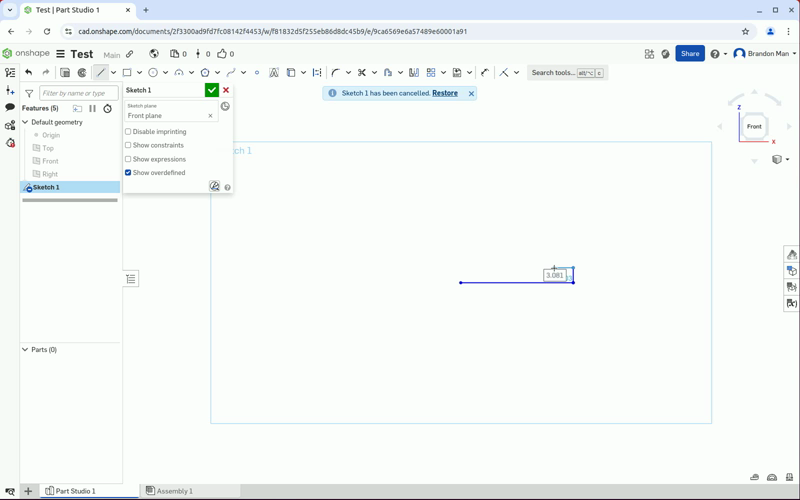
click(554, 267)
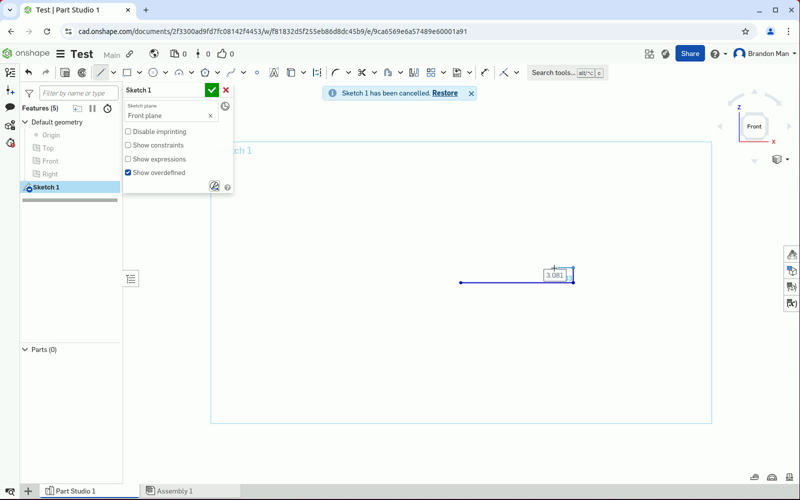
key_up(shift)
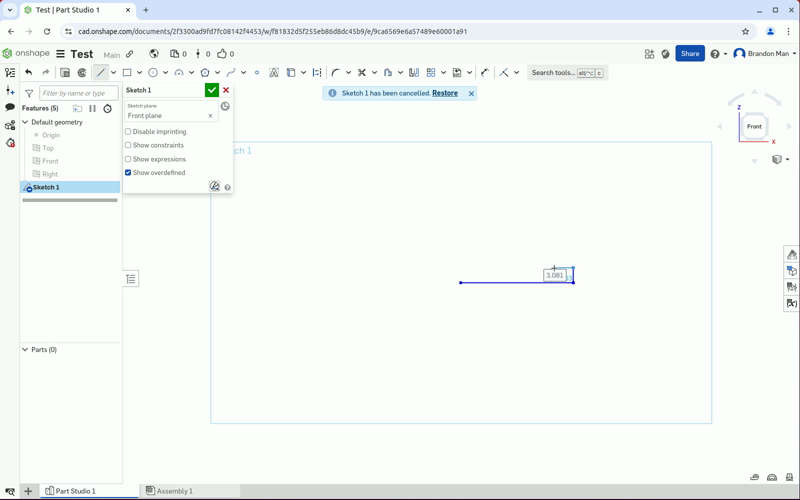
key_down(shift)
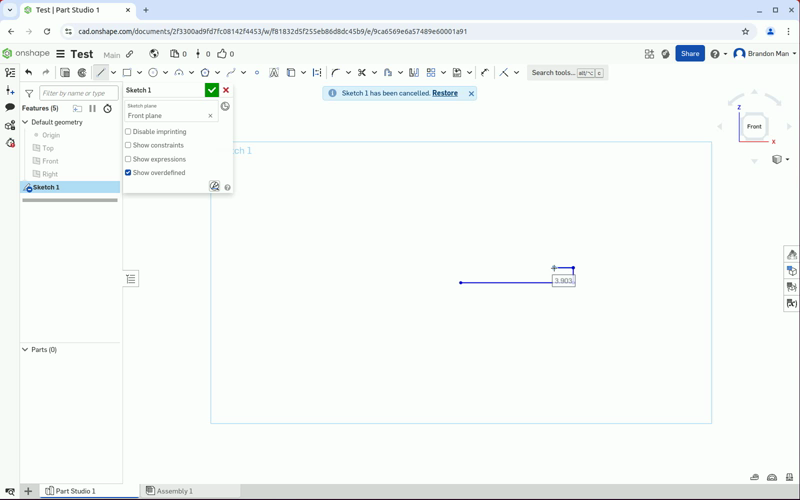
mouse_move(584, 267)
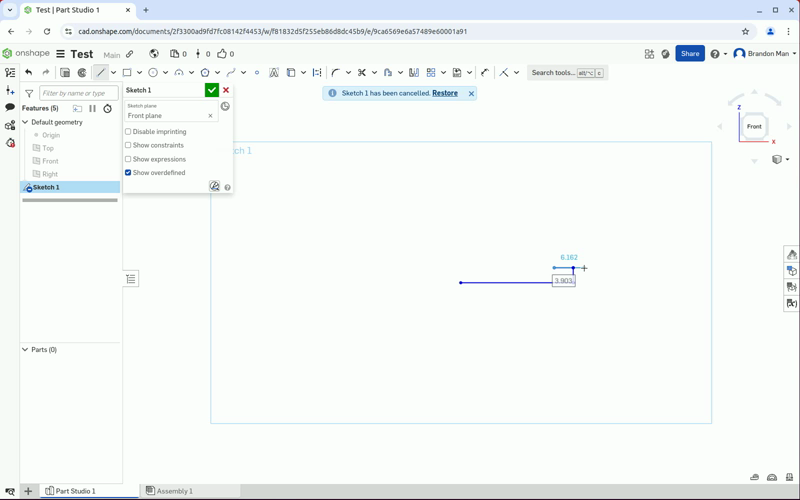
mouse_move(543, 267)
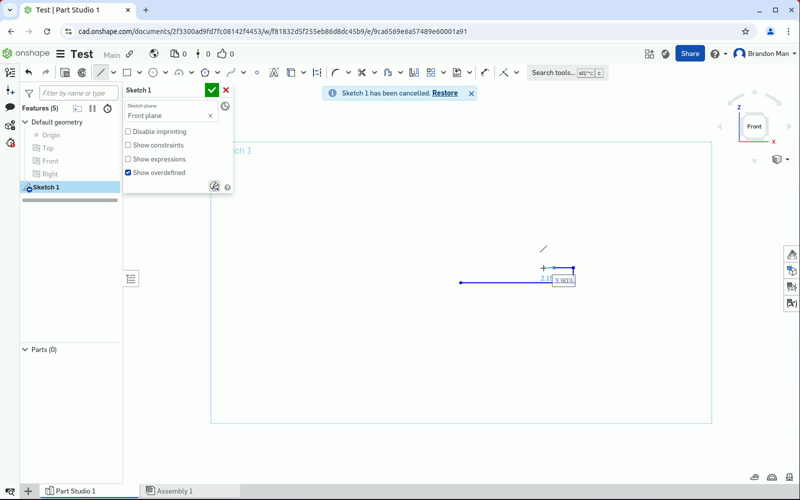
click(543, 267)
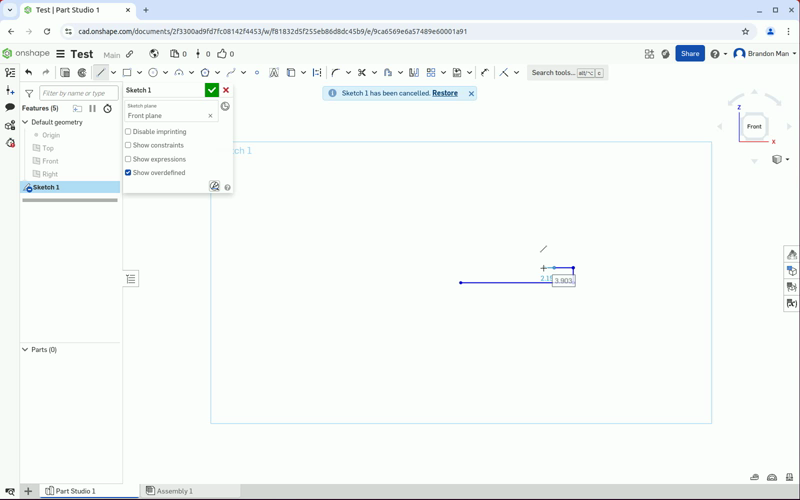
key_up(shift)
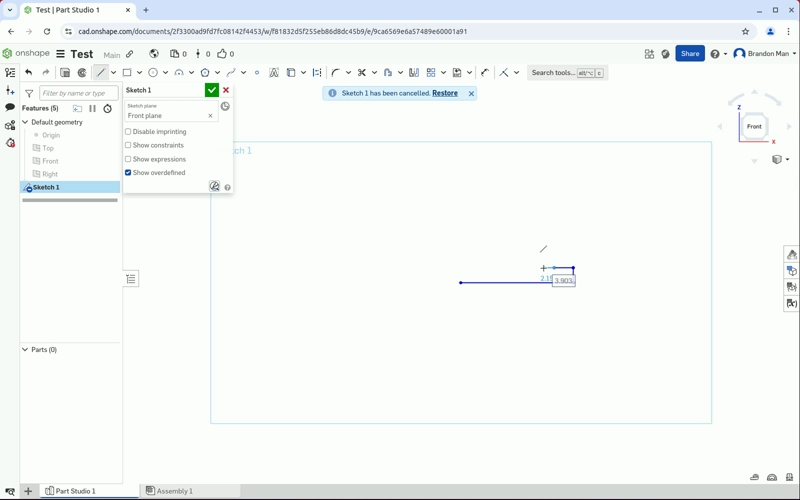
key_down(shift)
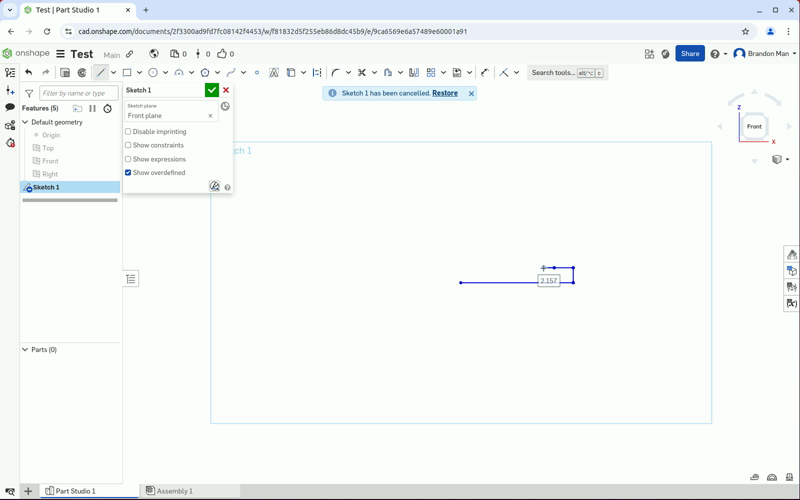
mouse_move(476, 267)
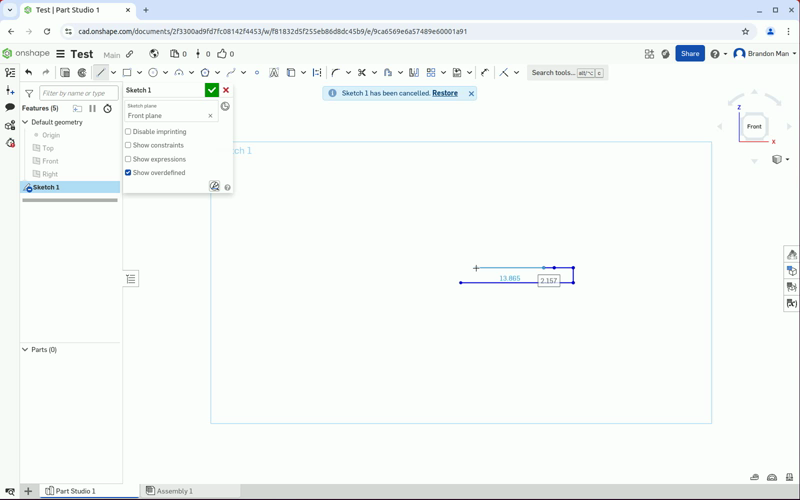
click(476, 267)
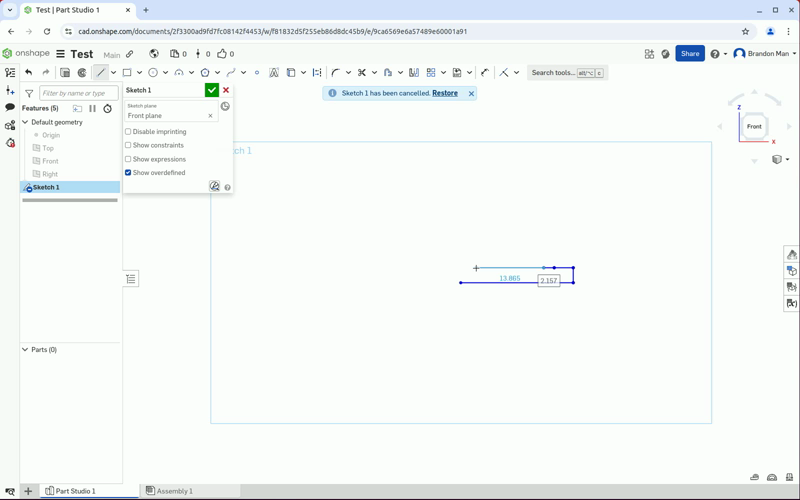
key_up(shift)
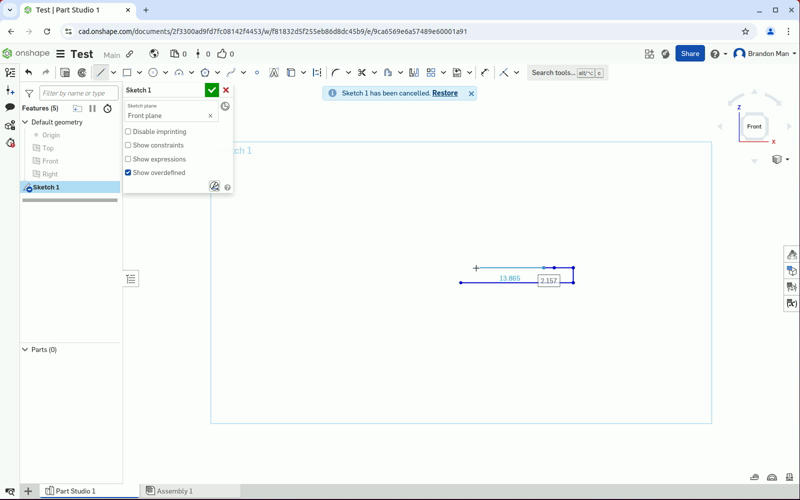
key_down(shift)
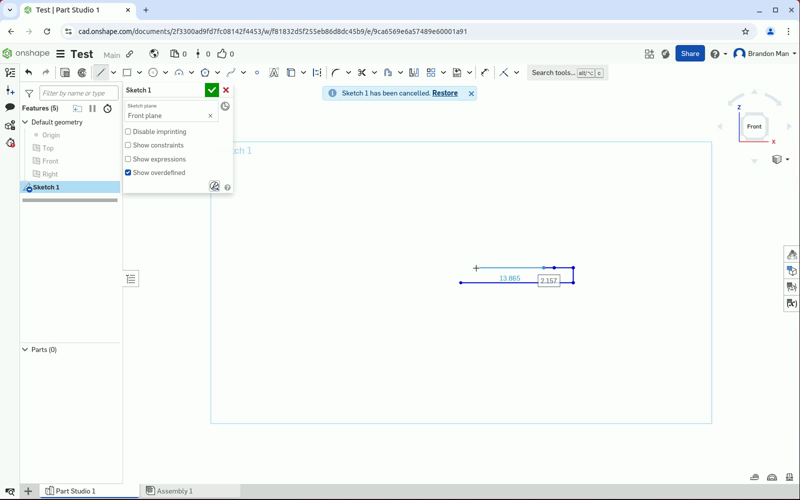
mouse_move(506, 267)
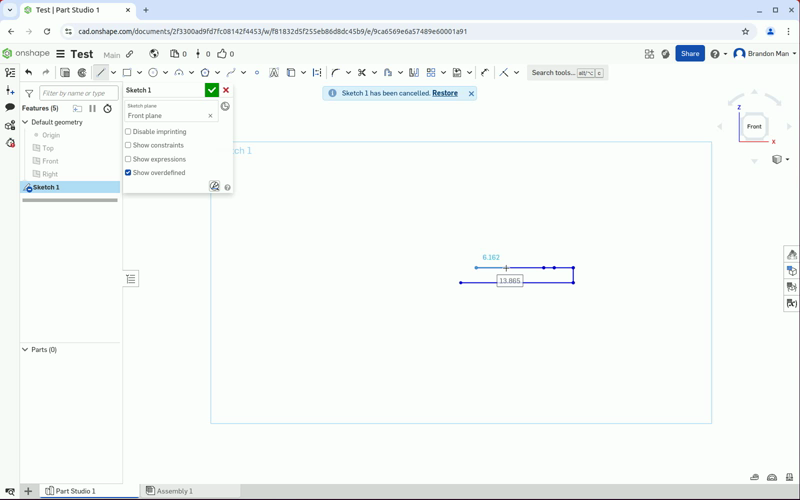
mouse_move(460, 267)
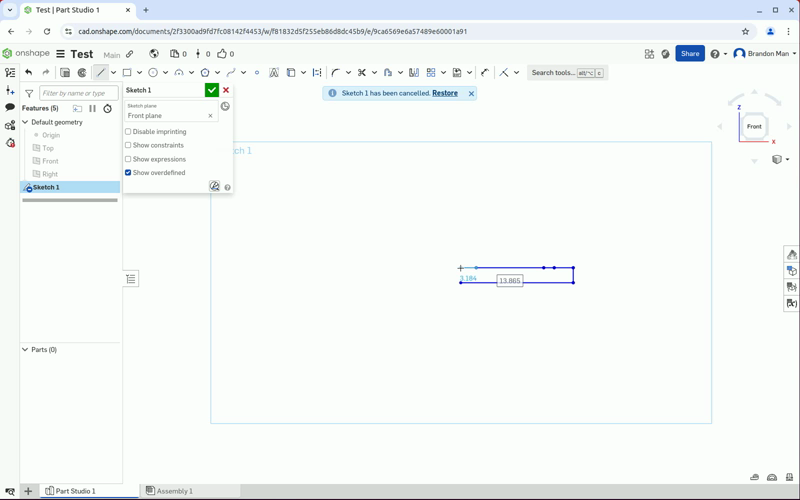
click(460, 267)
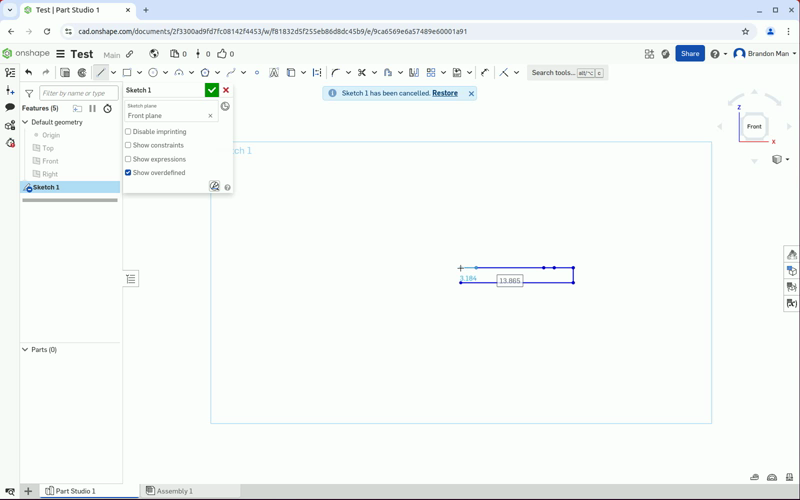
key_up(shift)
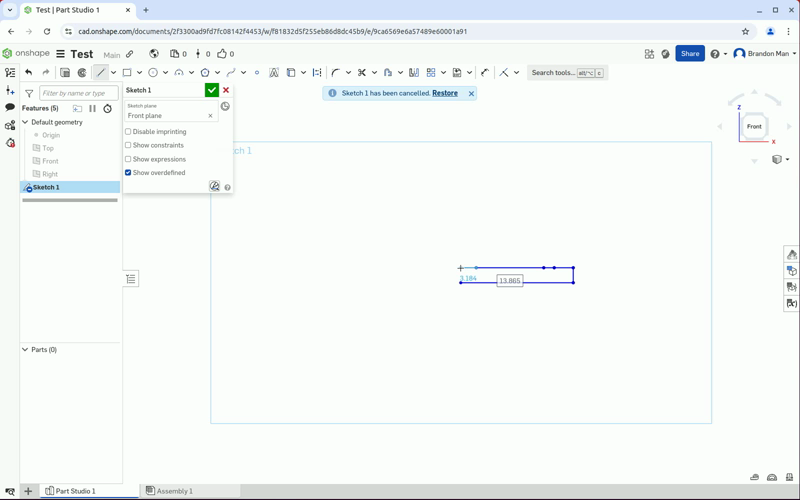
mouse_move(490, 267)
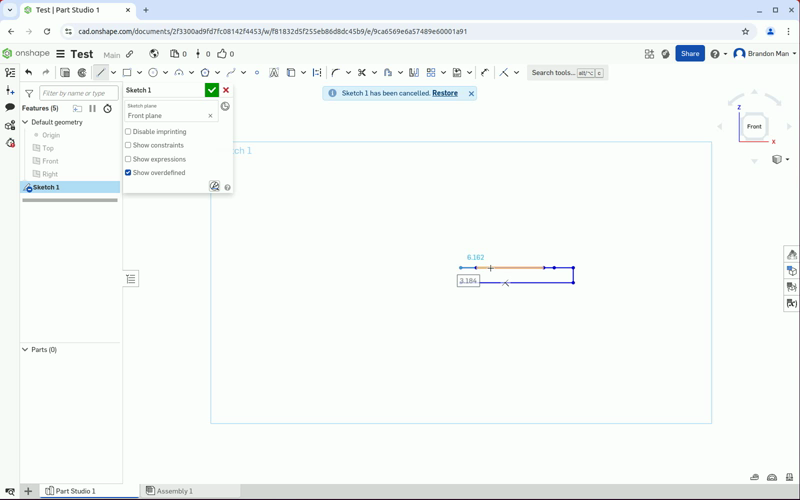
key_down(shift)
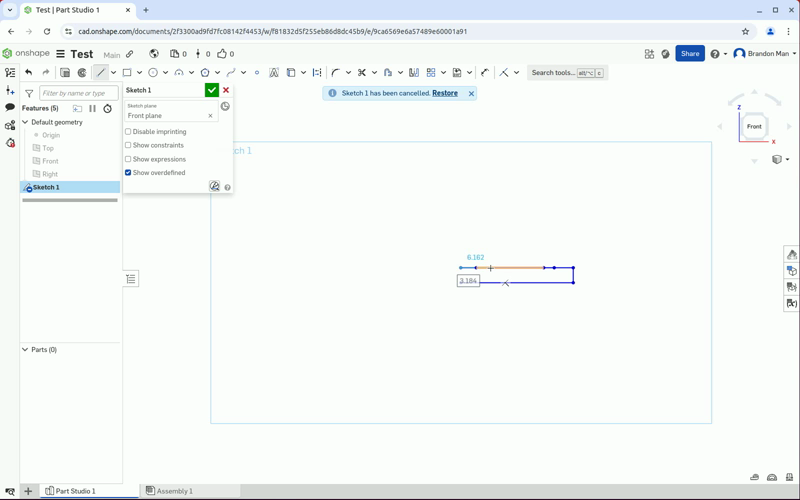
mouse_move(460, 282)
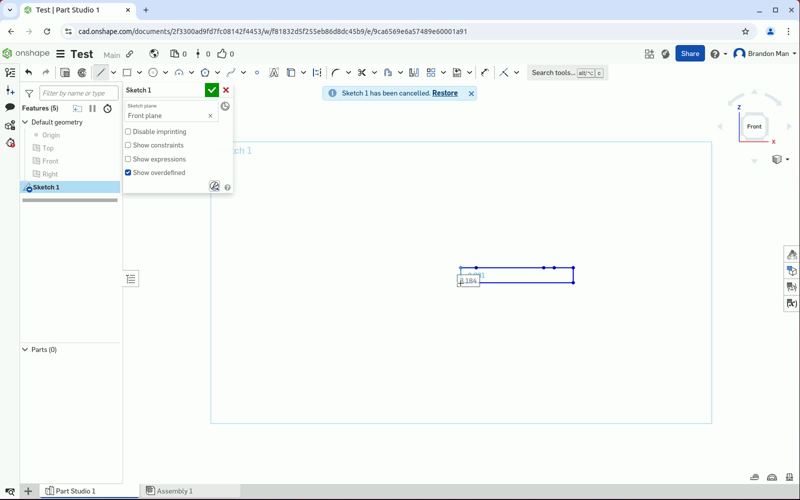
key_up(shift)
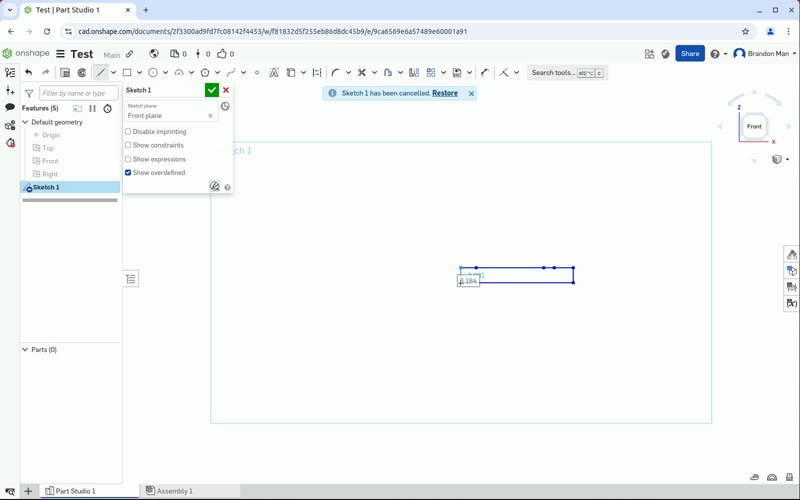
click(460, 282)
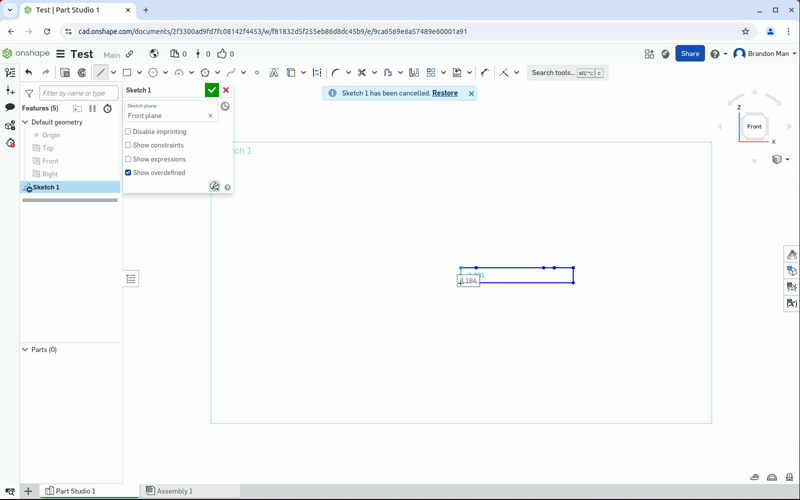
key(esc)
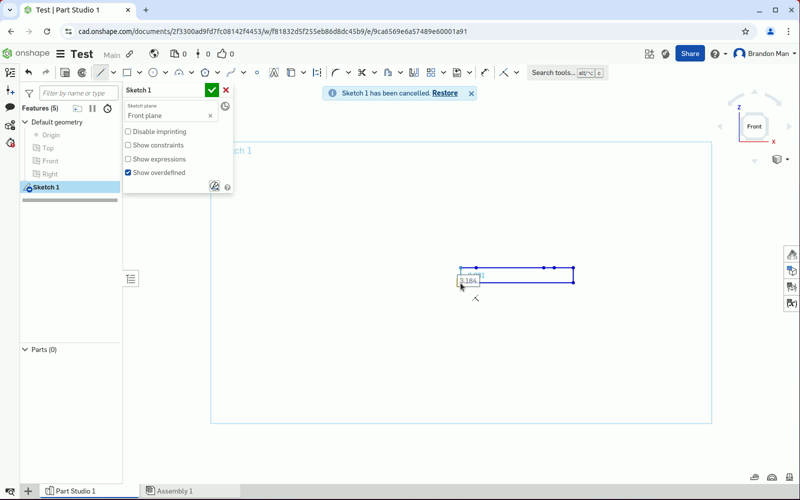
mouse_move(531, 274)
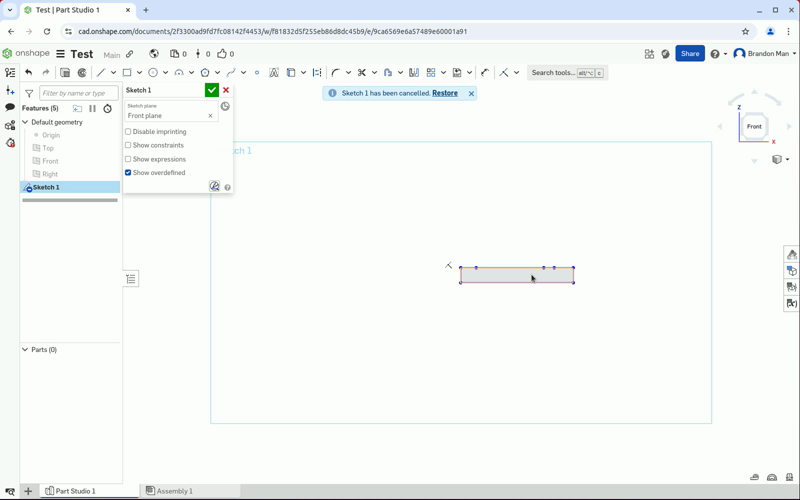
scroll(6)
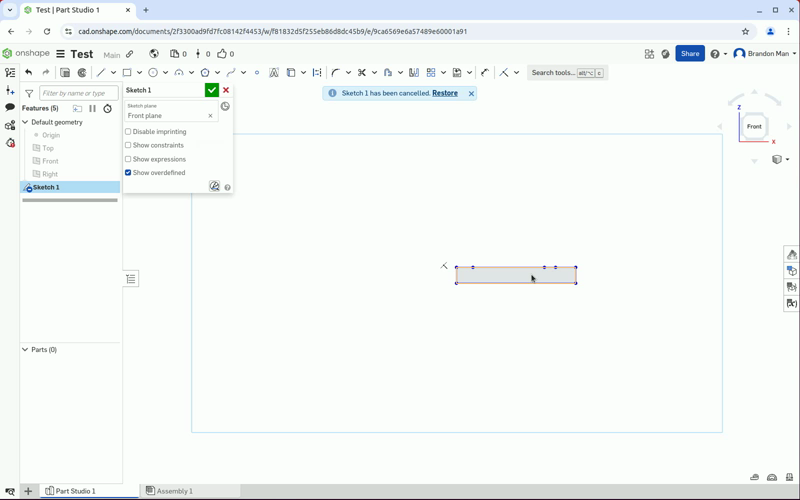
scroll(6)
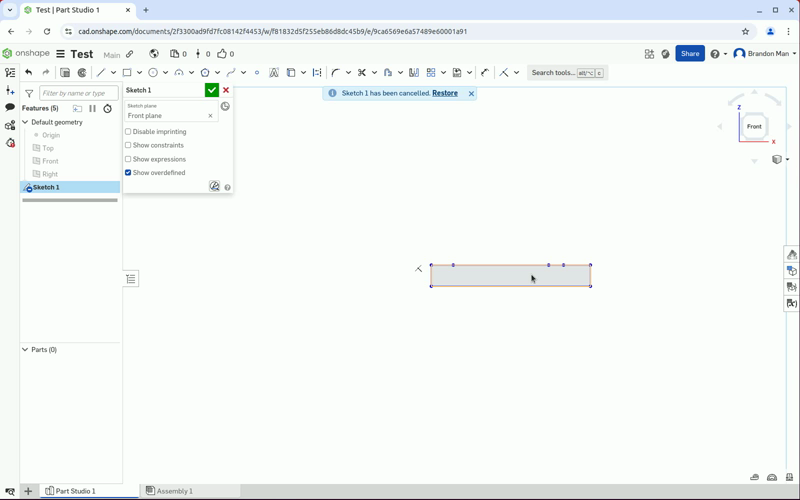
scroll(6)
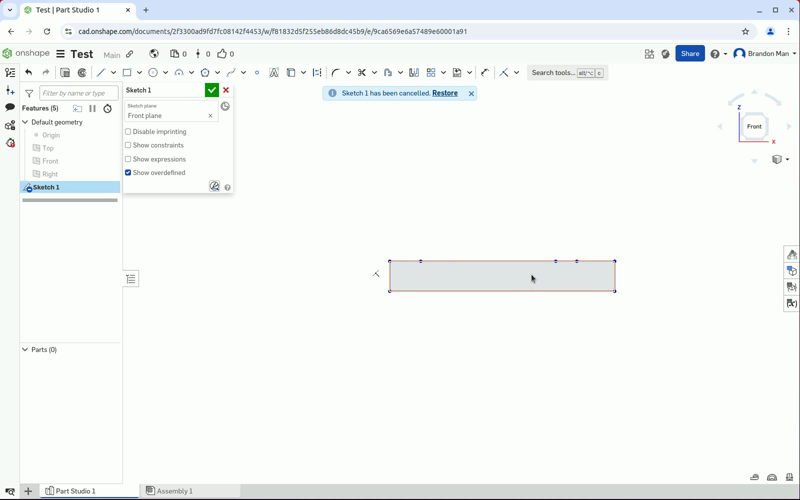
scroll(6)
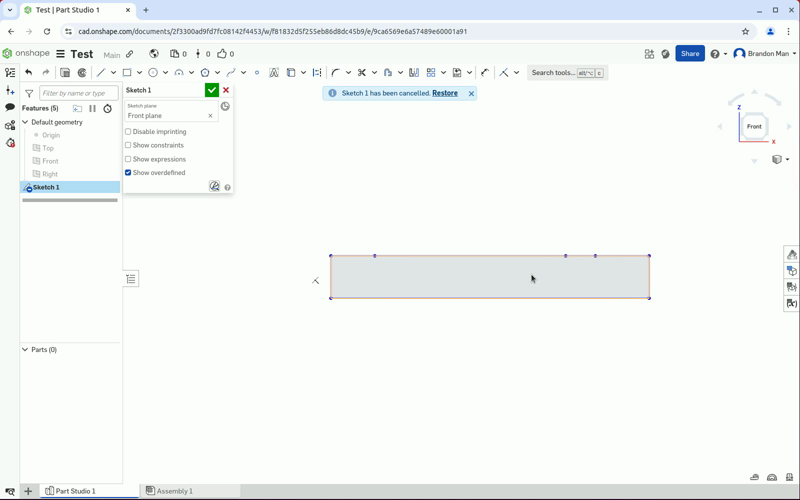
scroll(6)
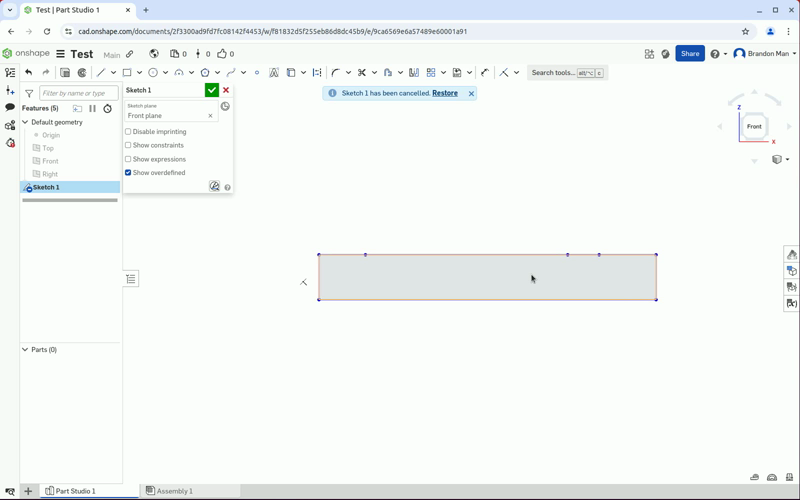
scroll(6)
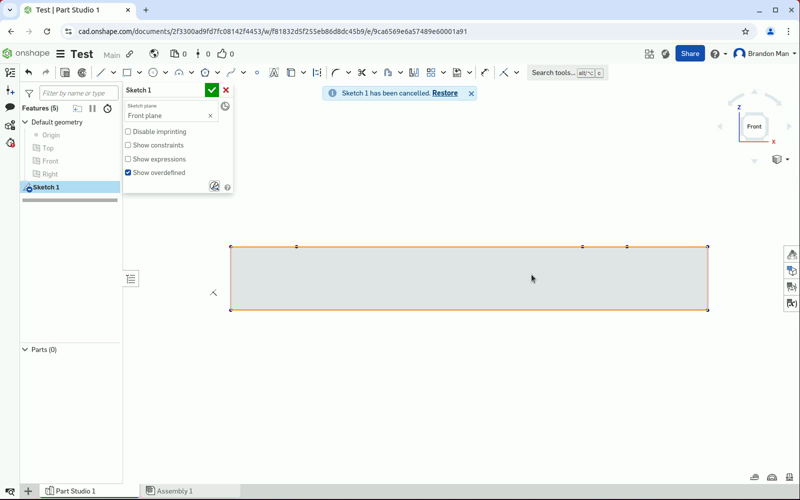
scroll(6)
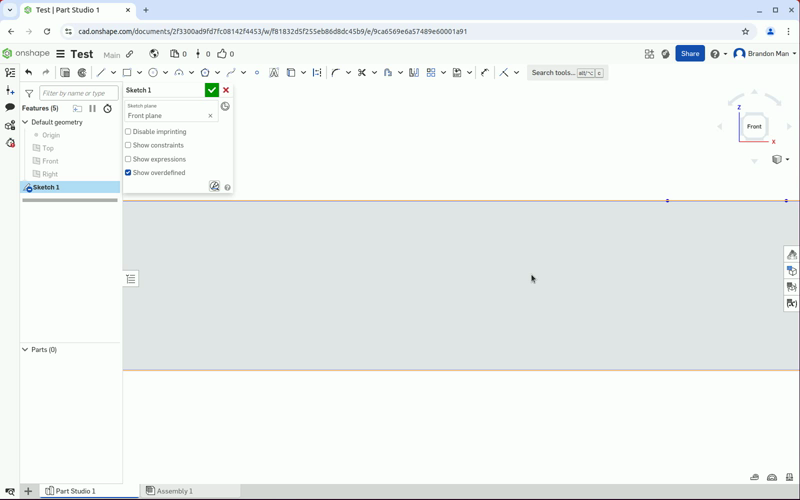
click(531, 274)
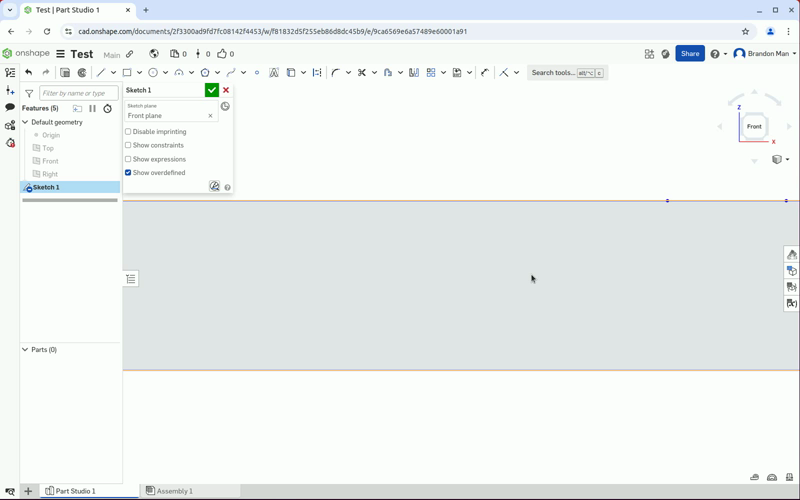
scroll(-6)
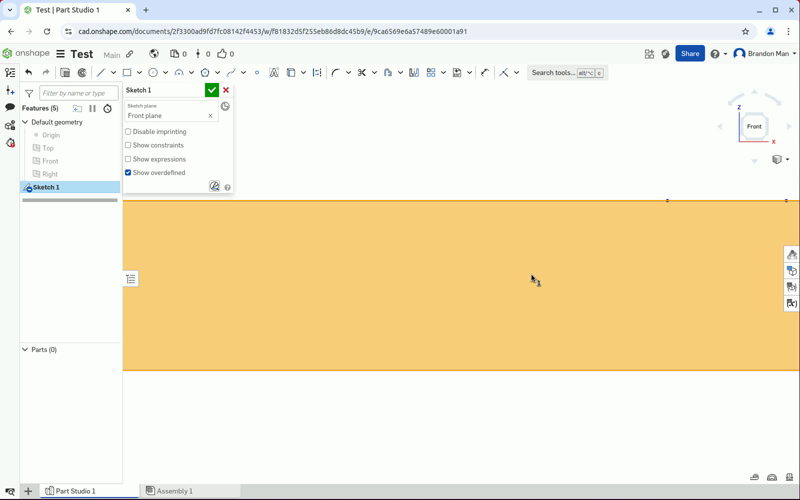
scroll(-6)
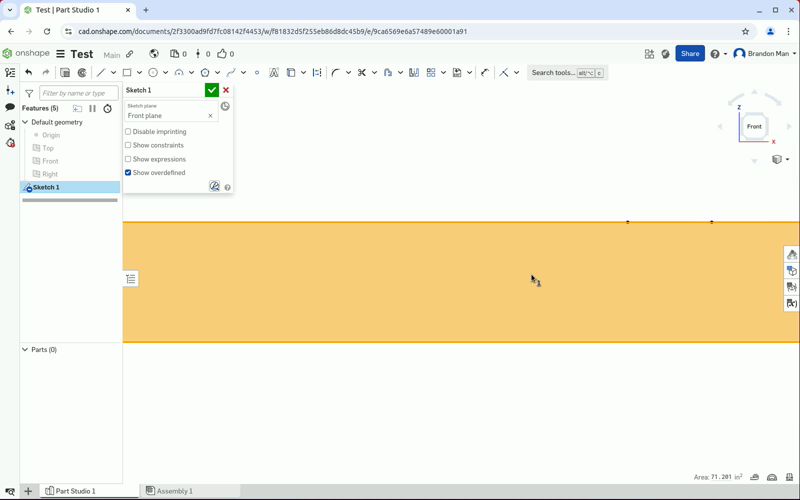
scroll(-6)
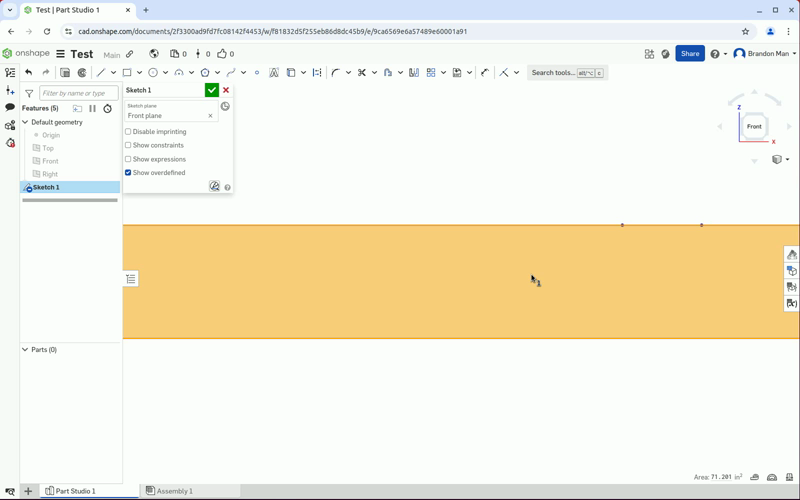
scroll(-6)
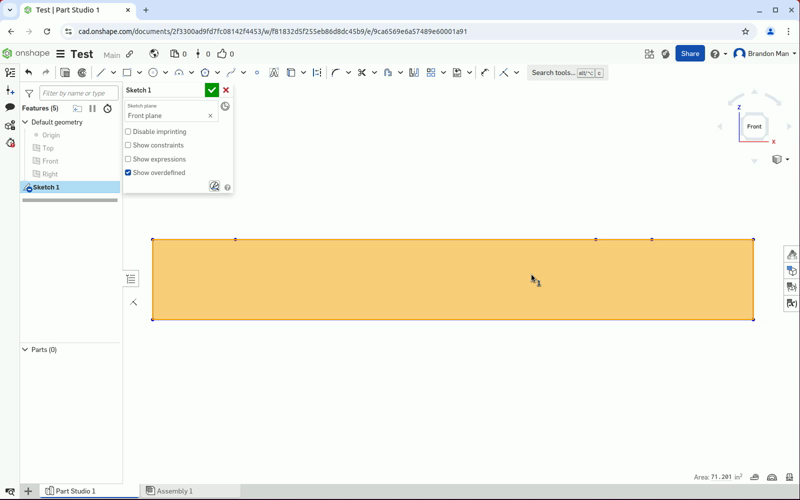
scroll(-6)
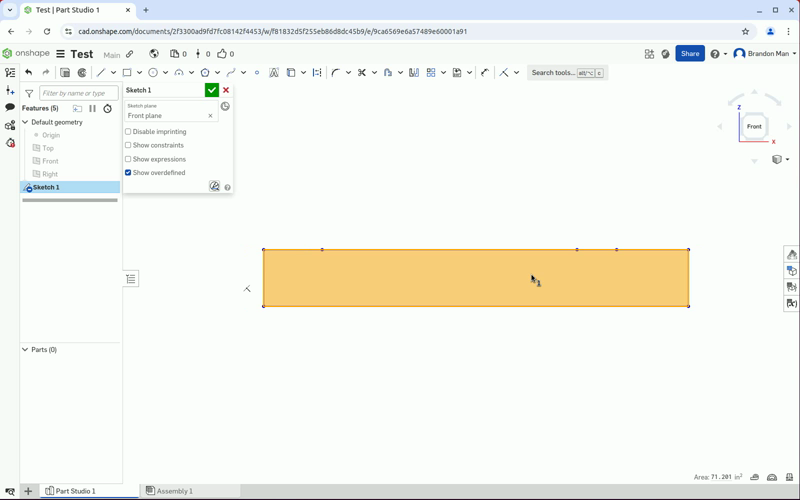
scroll(-6)
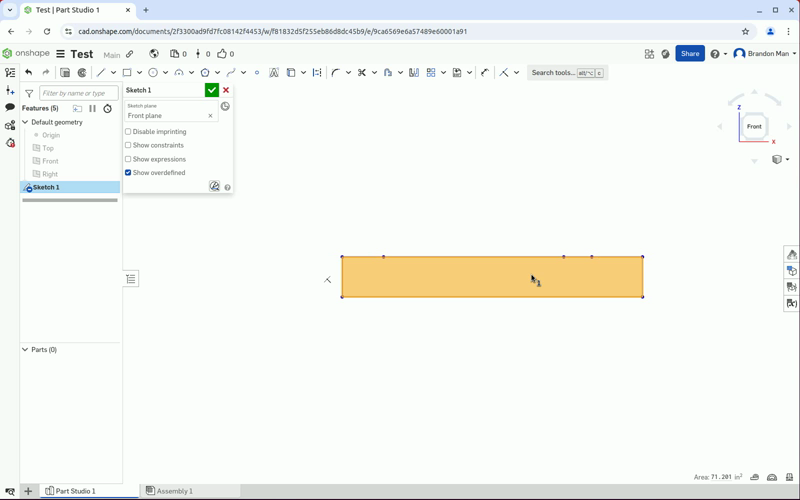
scroll(-6)
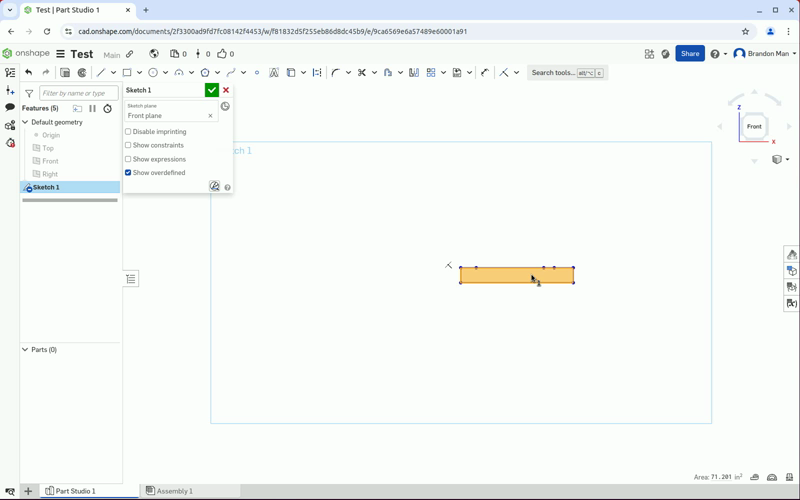
mouse_move(73, 352)
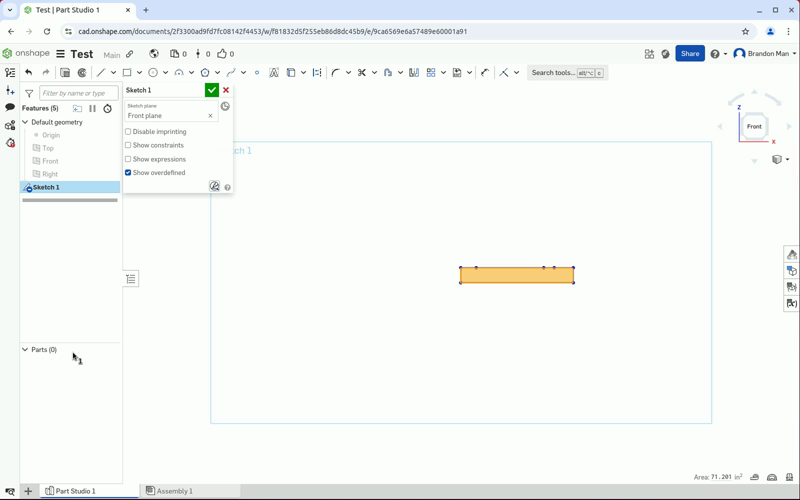
key(shift+y)
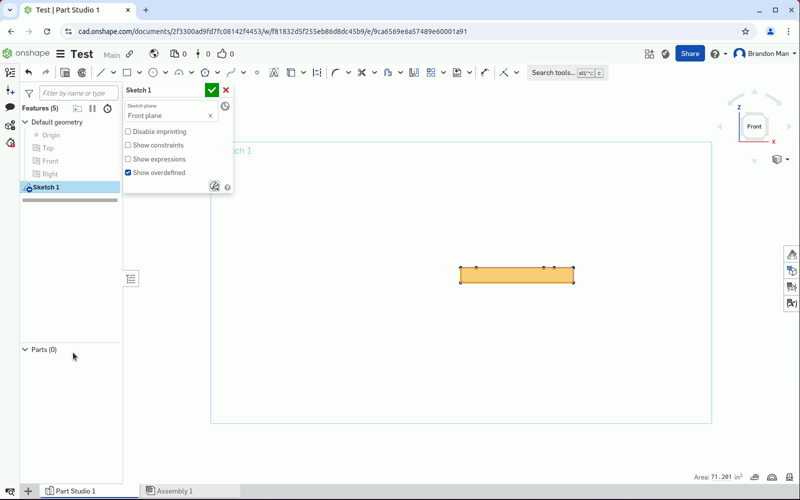
key(shift+e)
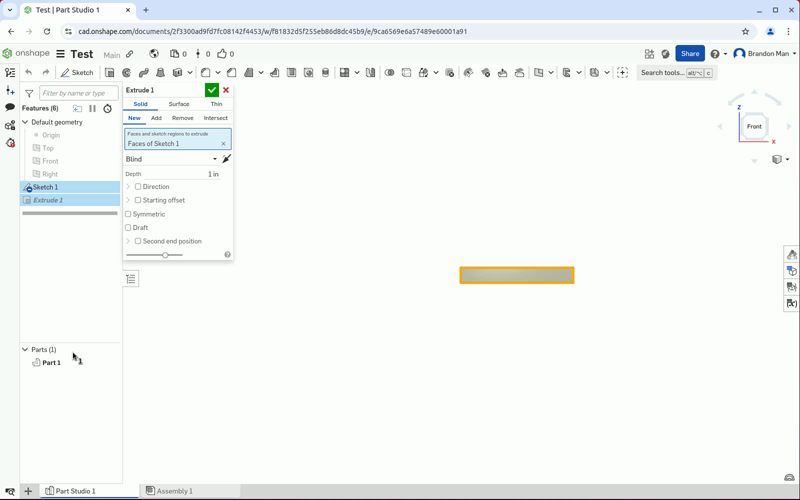
mouse_move(143, 106)
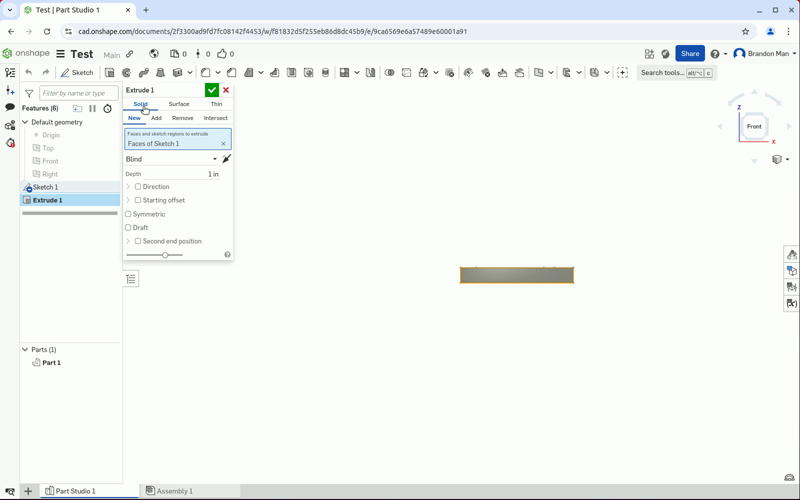
click(143, 106)
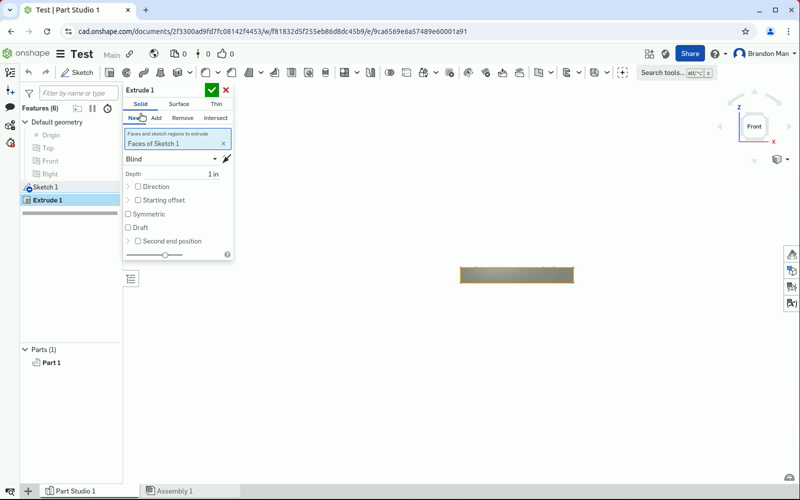
mouse_move(137, 120)
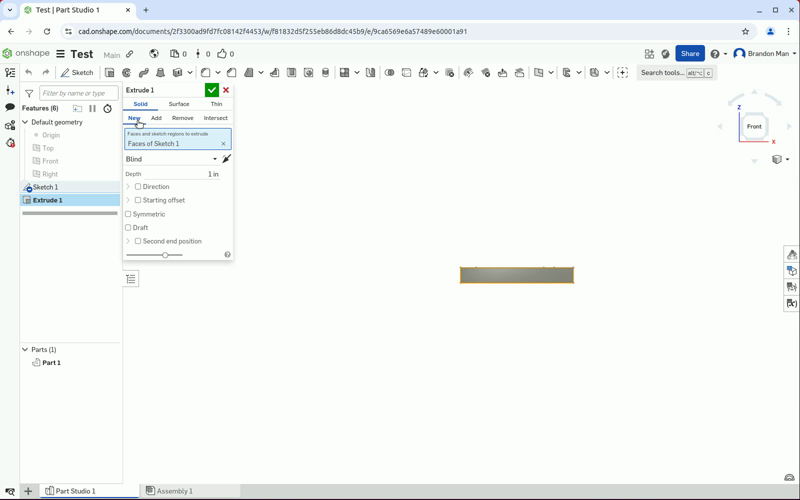
click(137, 120)
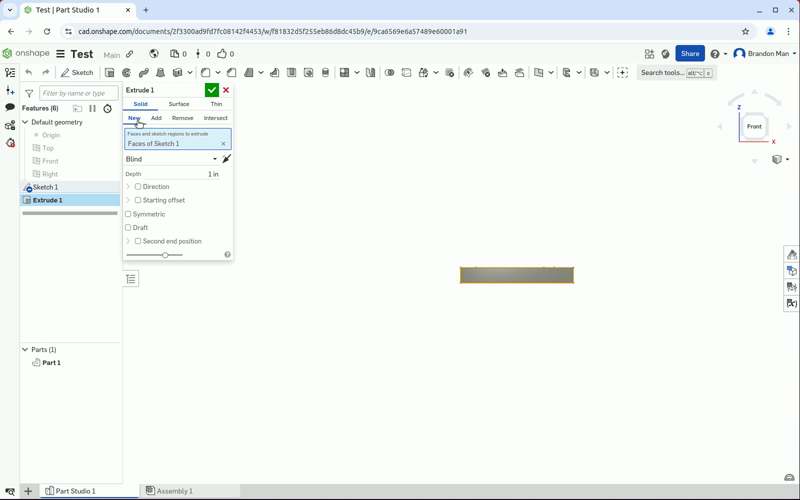
key(tab, 4)
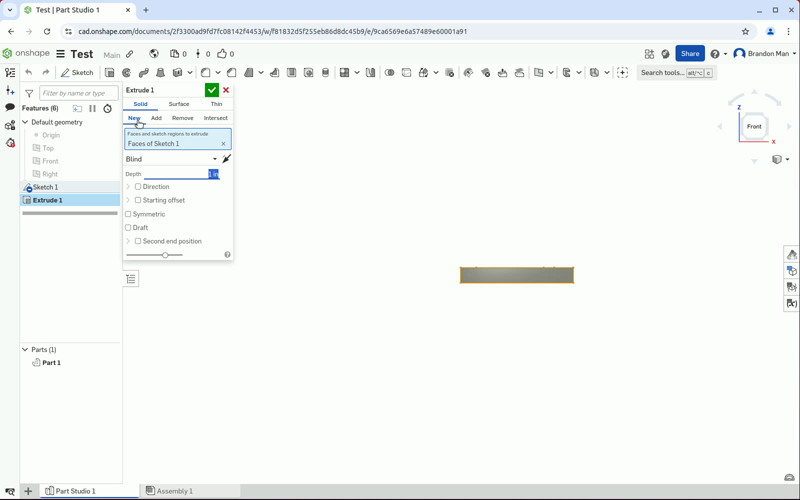
text(19.016)
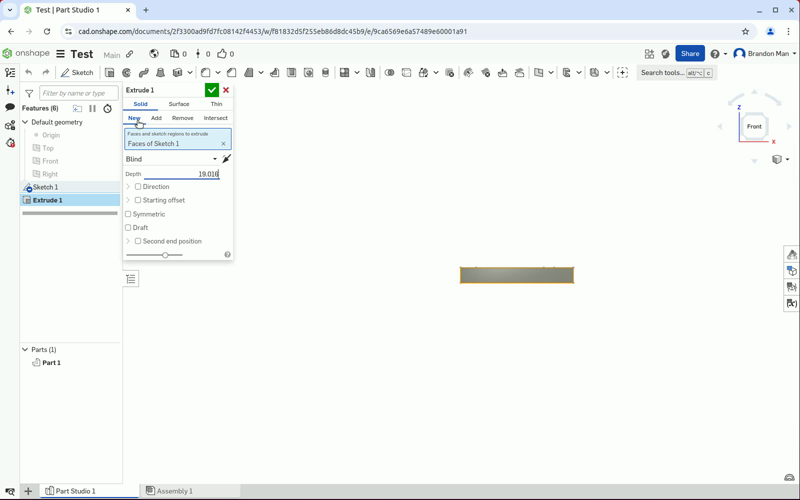
key(enter)
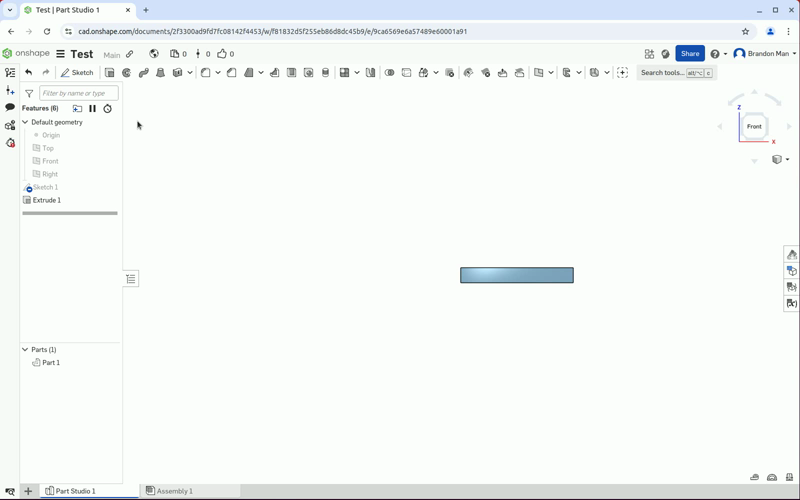
key(shift+h)
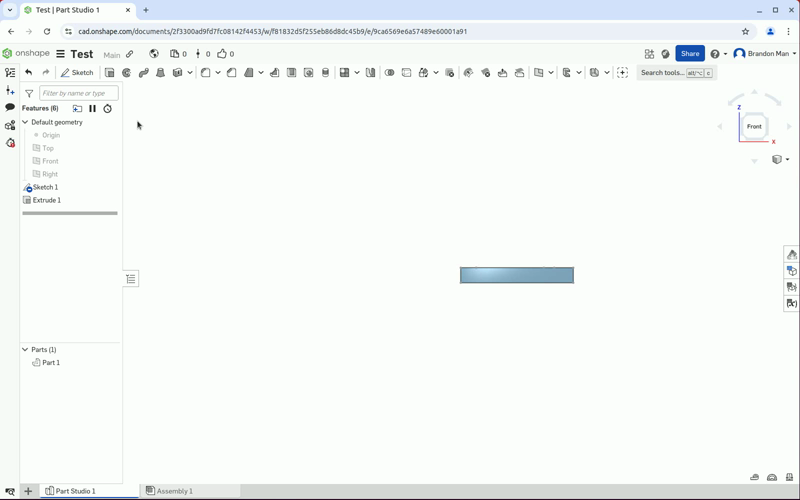
key(shift+h)
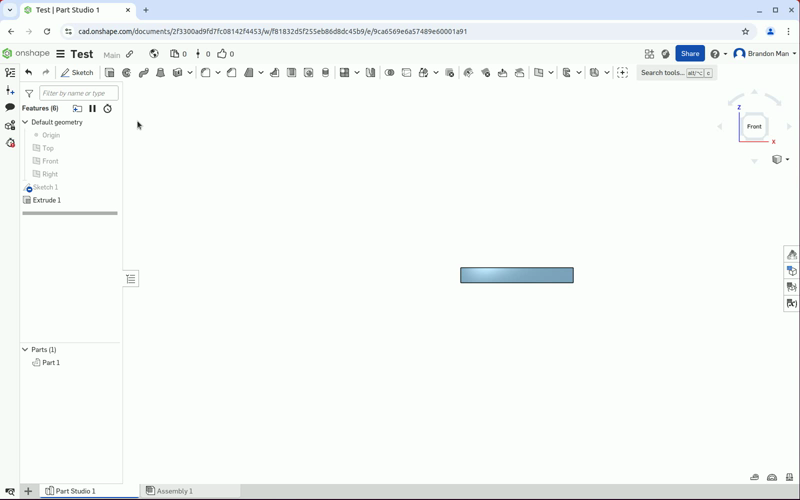
mouse_move(73, 189)
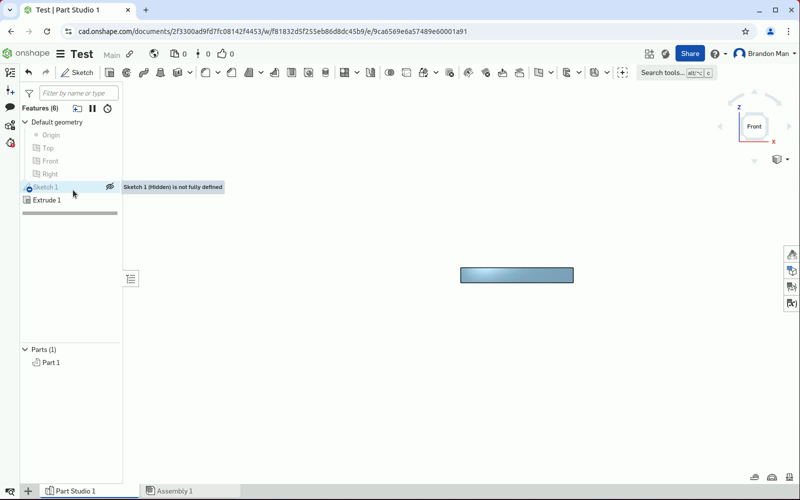
click(73, 189)
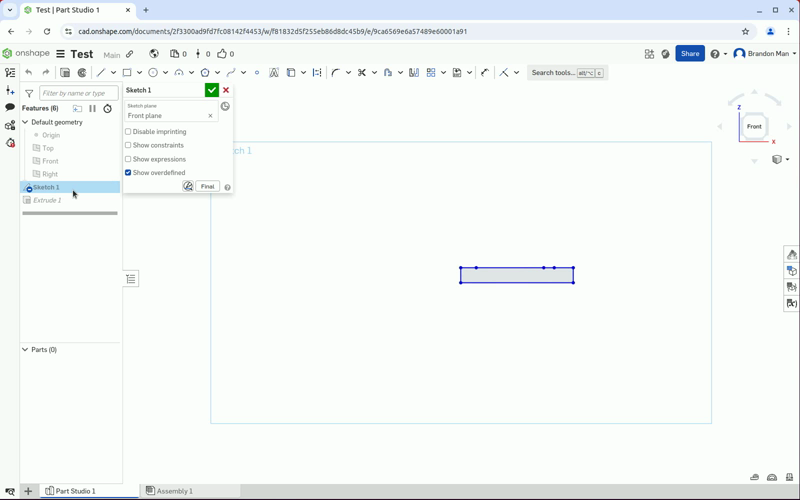
mouse_move(229, 92)
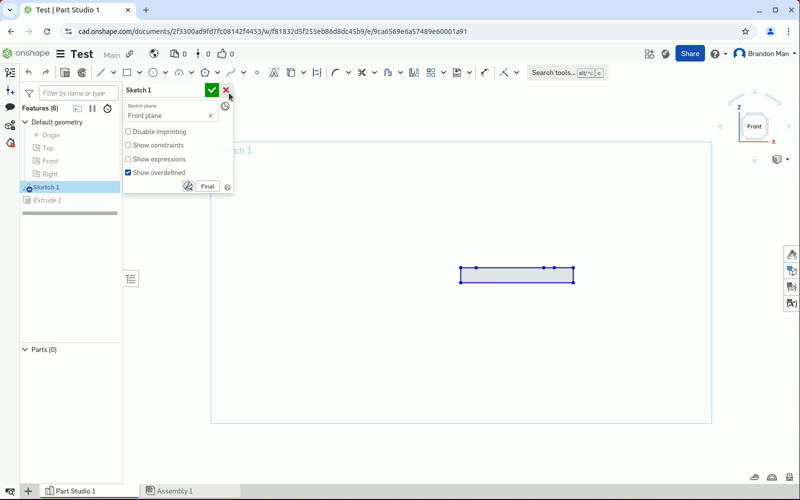
click(229, 92)
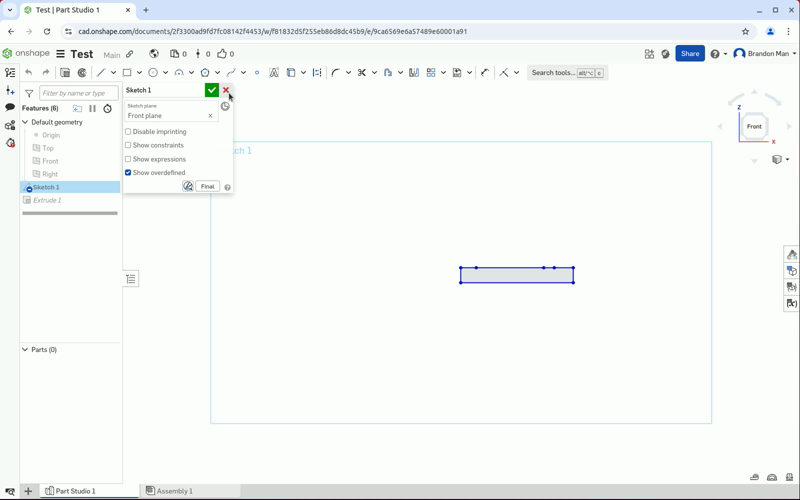
key(shift+s)
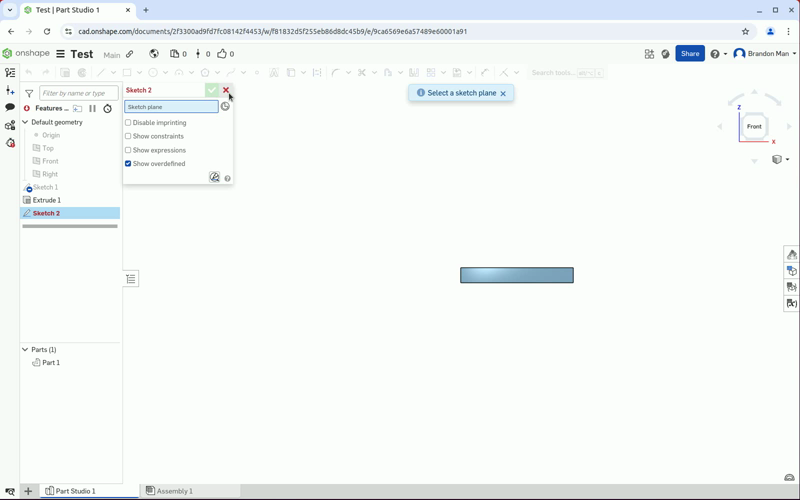
mouse_move(73, 163)
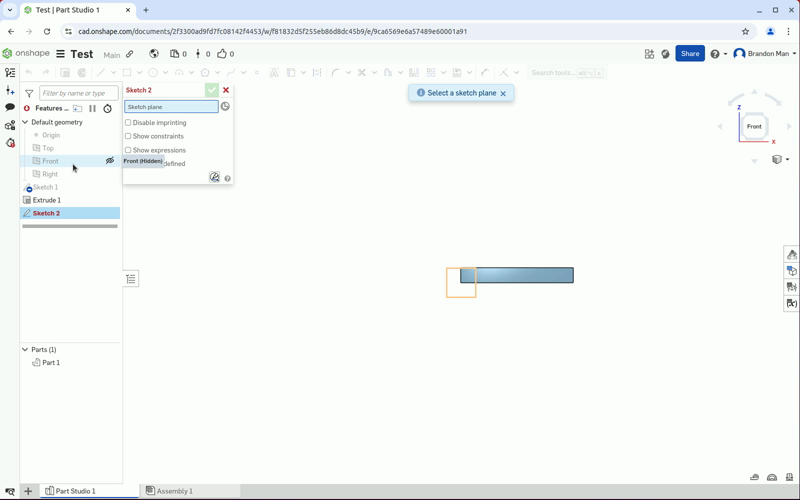
click(73, 163)
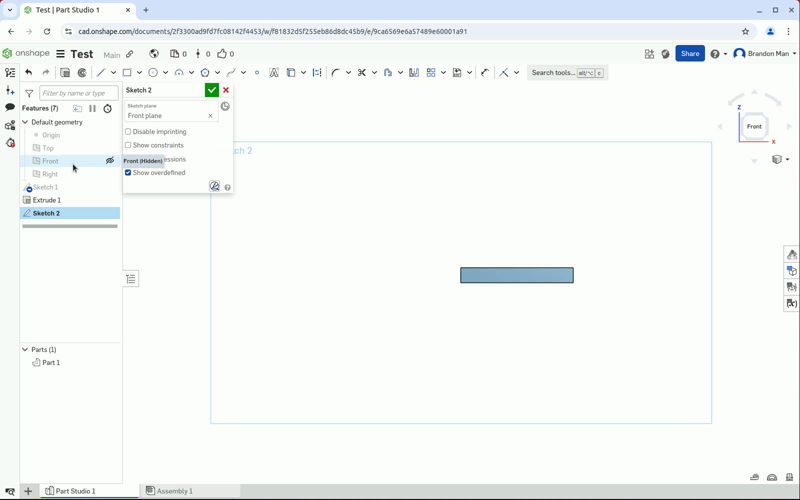
mouse_move(73, 352)
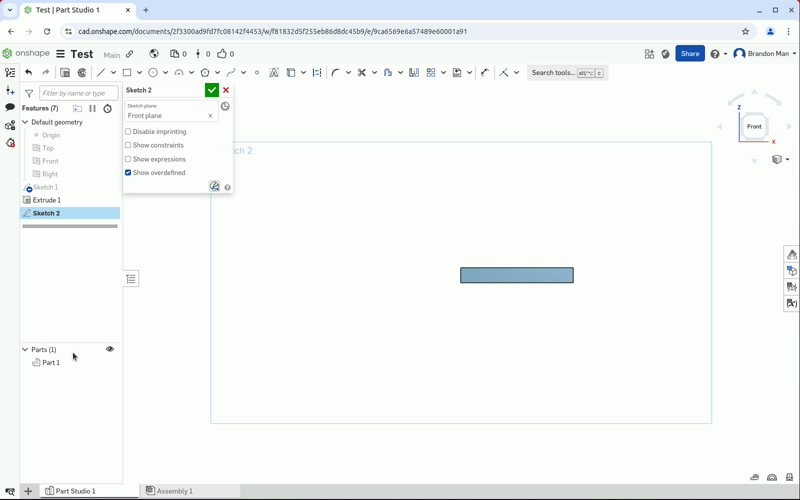
key(y)
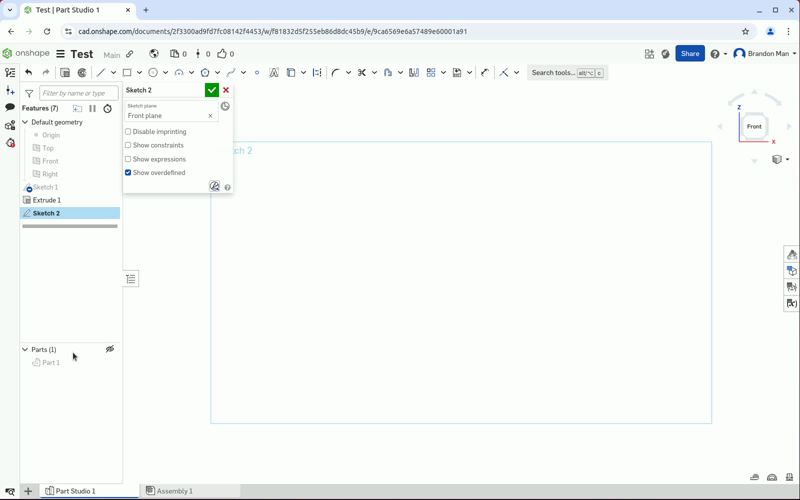
key(l)
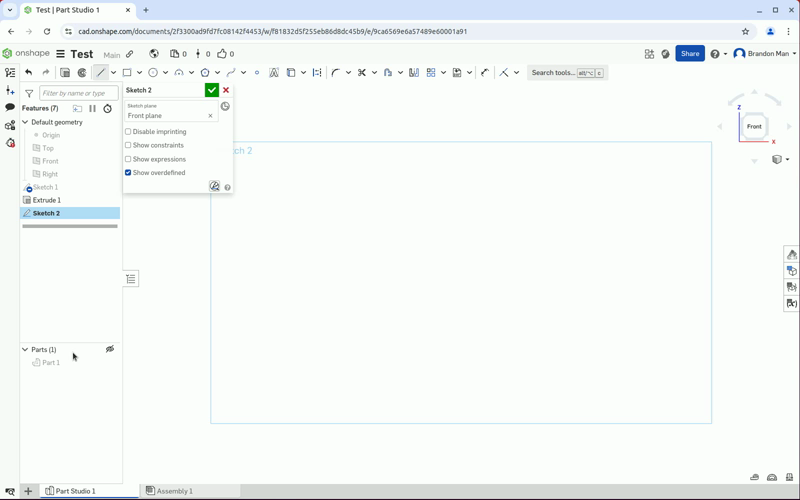
key_down(shift)
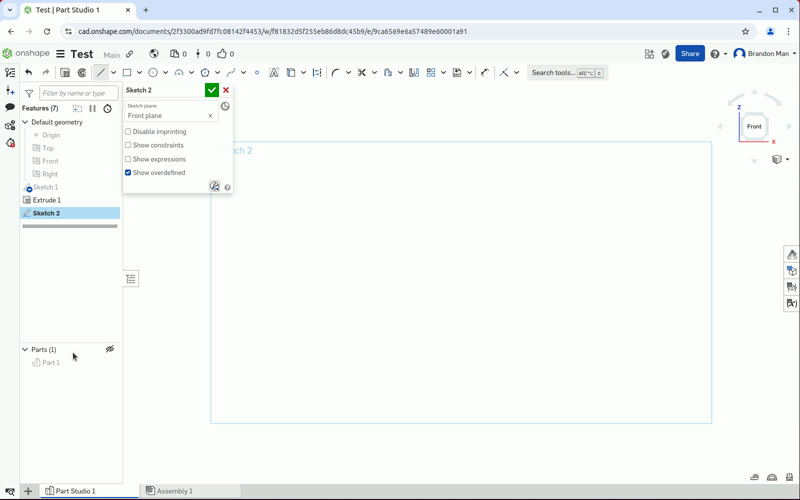
mouse_move(476, 199)
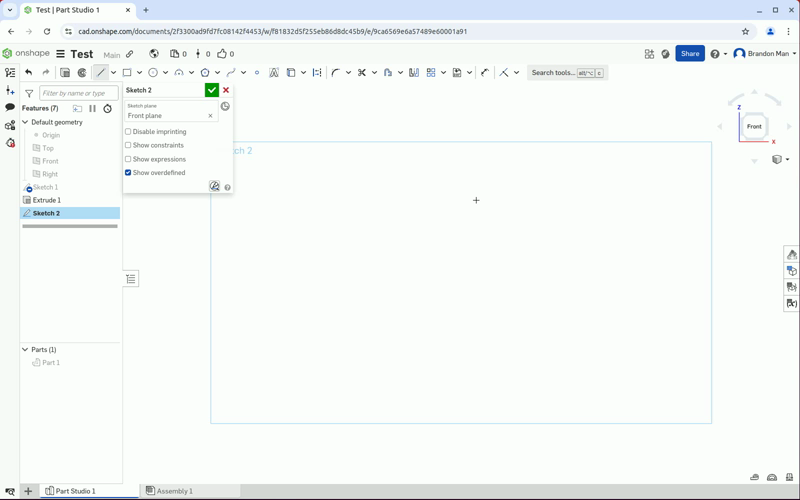
click(476, 199)
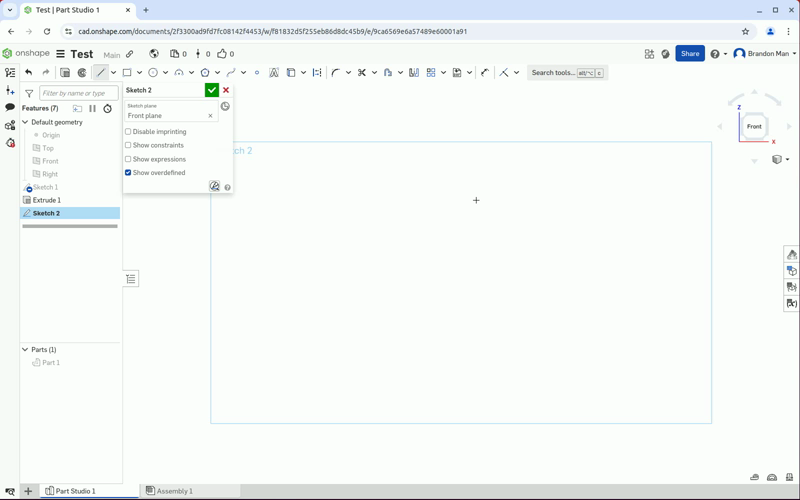
key_up(shift)
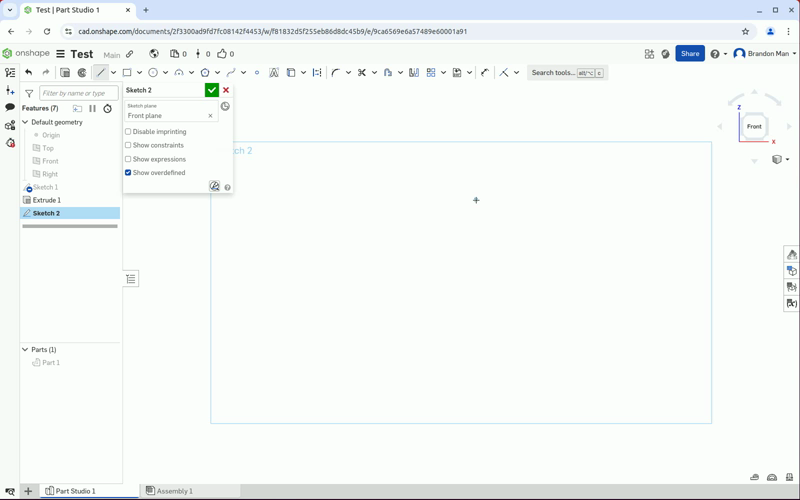
key_down(shift)
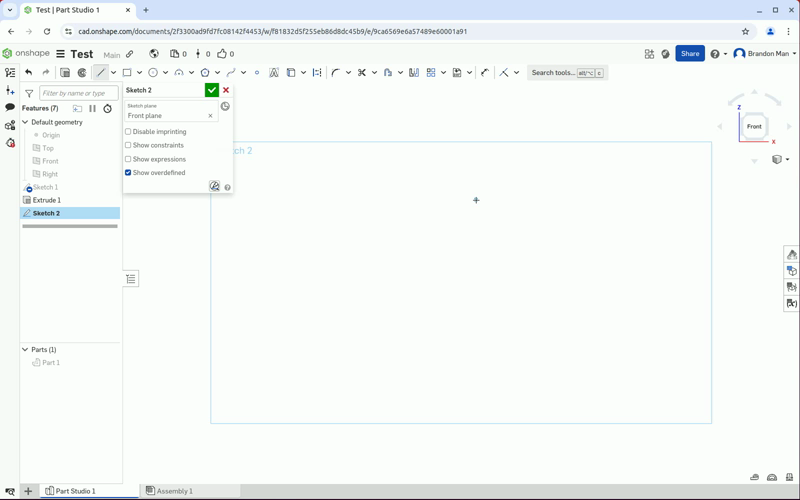
mouse_move(543, 267)
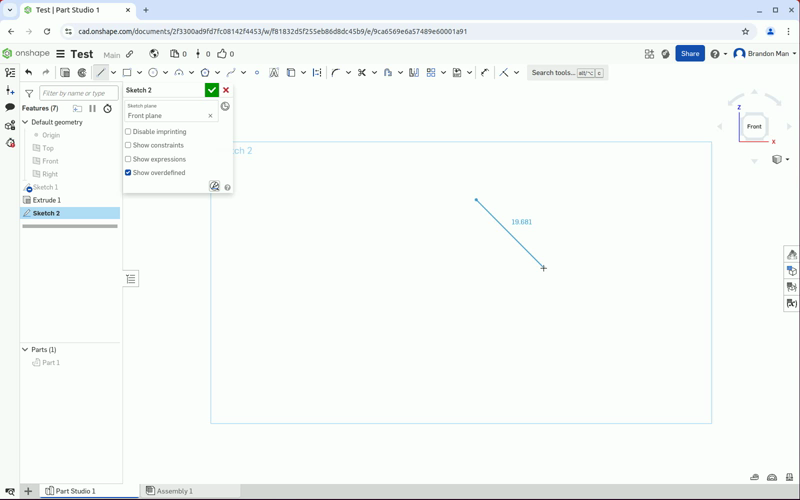
click(543, 267)
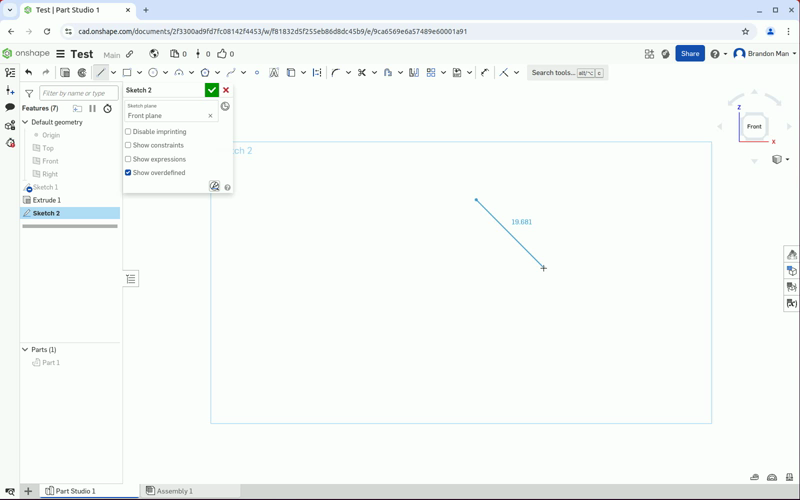
key_up(shift)
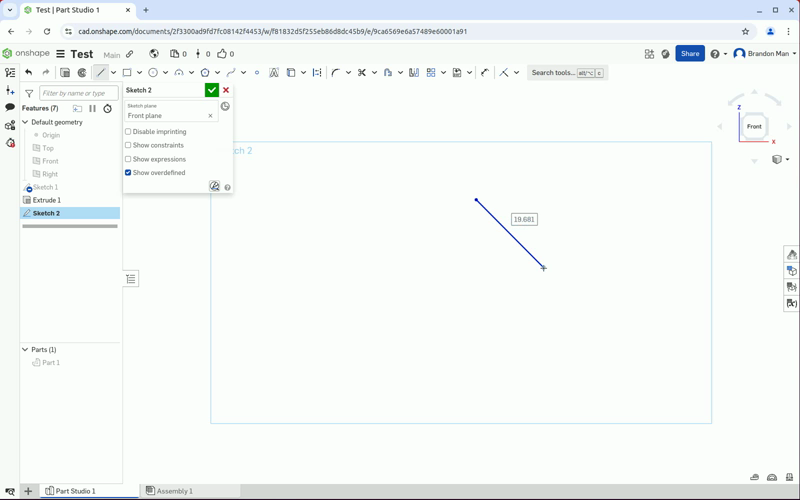
key_down(shift)
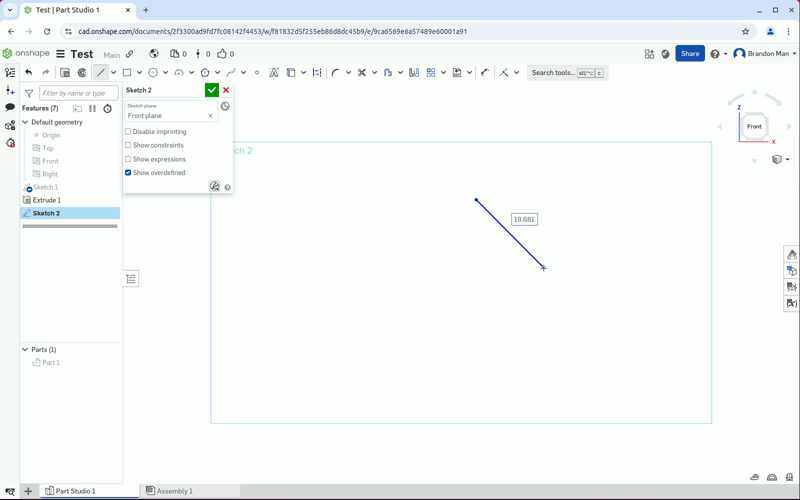
mouse_move(573, 267)
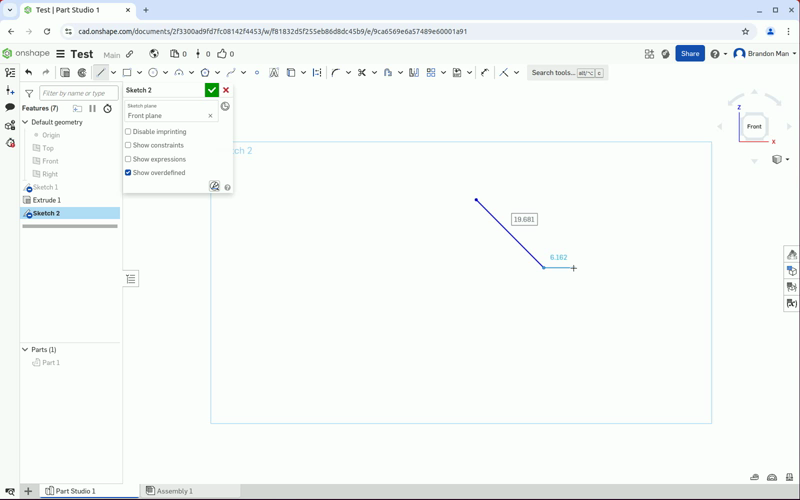
mouse_move(553, 267)
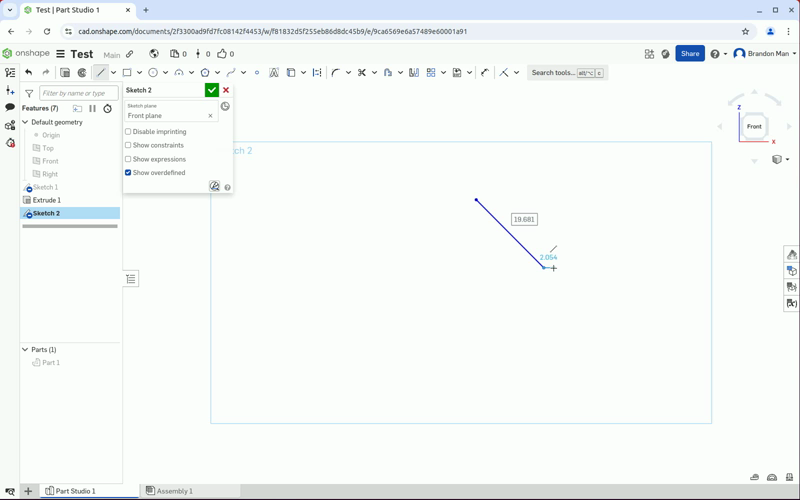
click(553, 267)
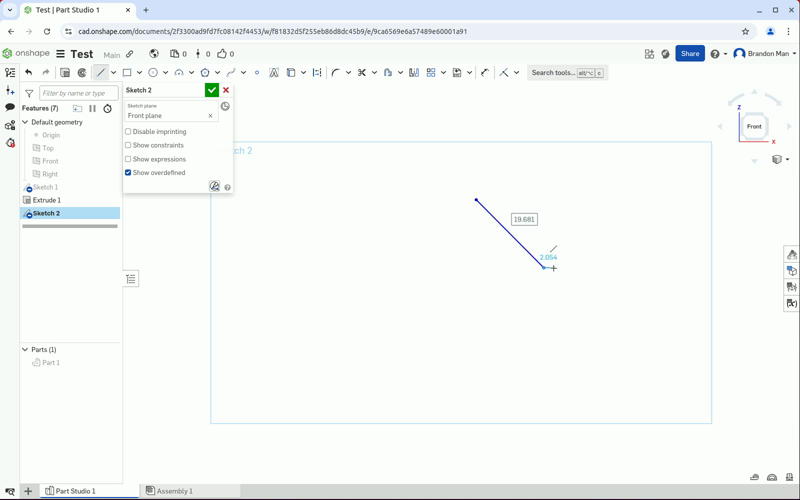
key_up(shift)
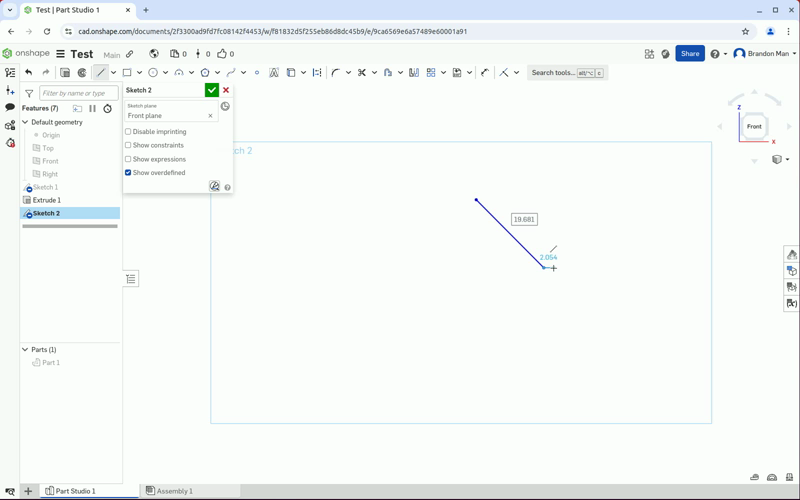
key_down(shift)
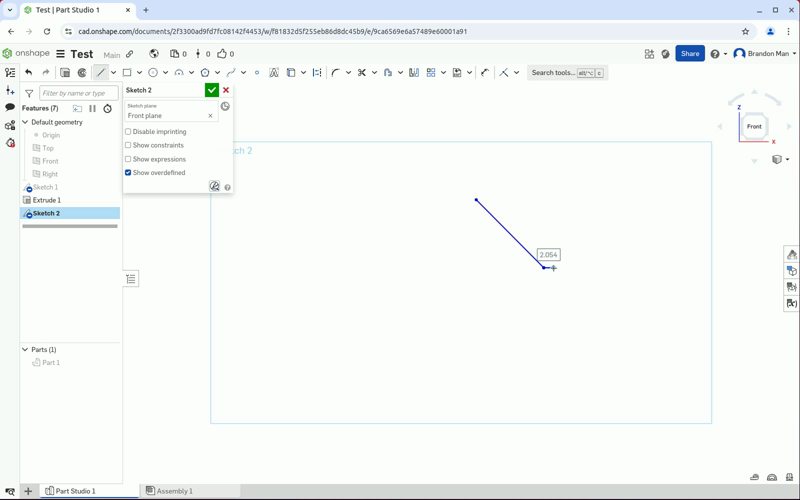
mouse_move(476, 189)
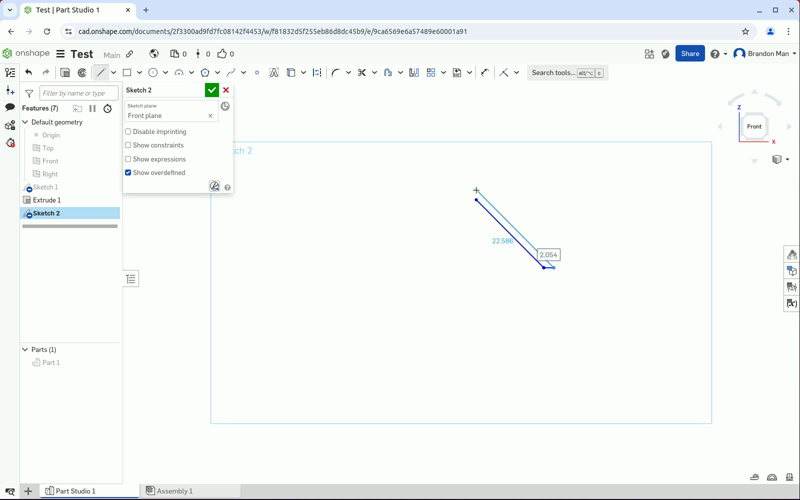
click(476, 189)
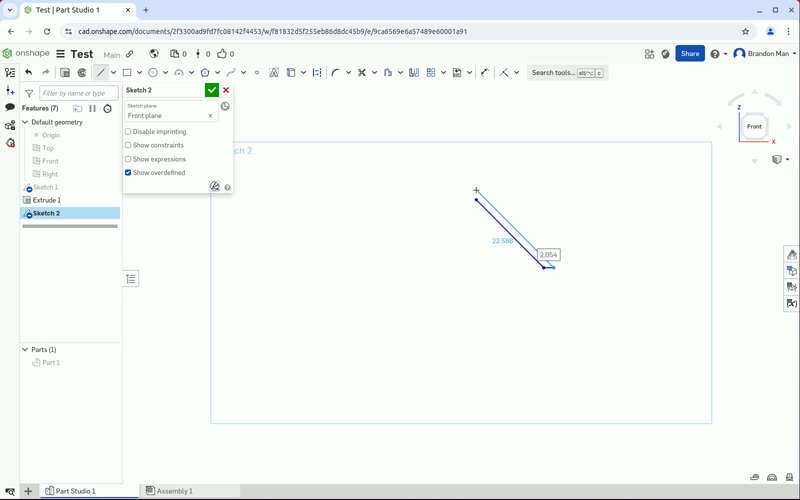
key_up(shift)
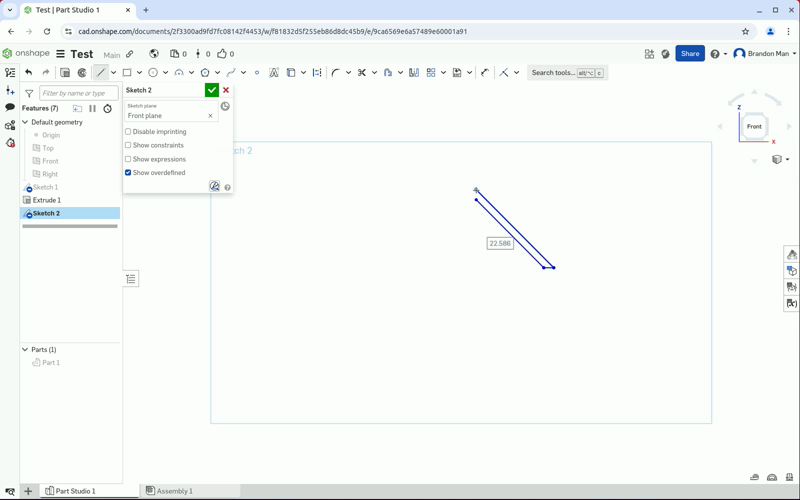
mouse_move(506, 189)
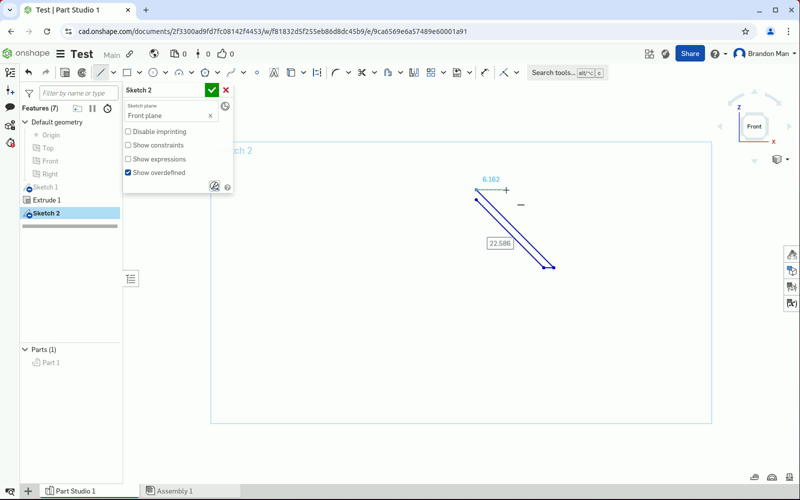
key_down(shift)
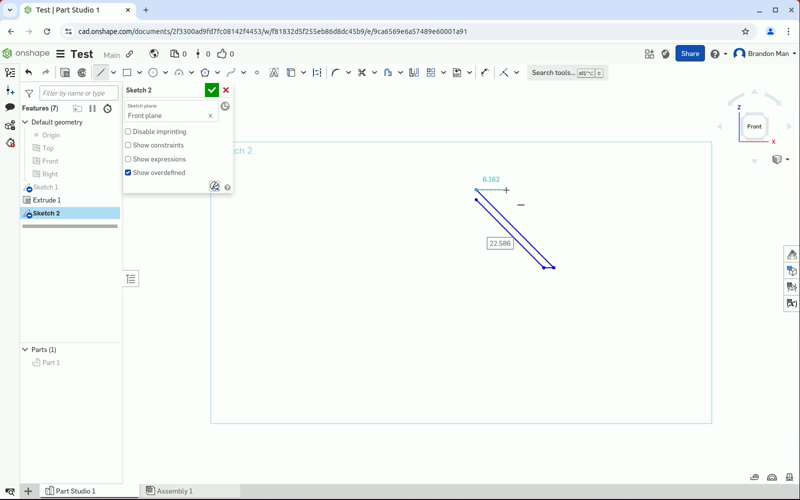
mouse_move(476, 199)
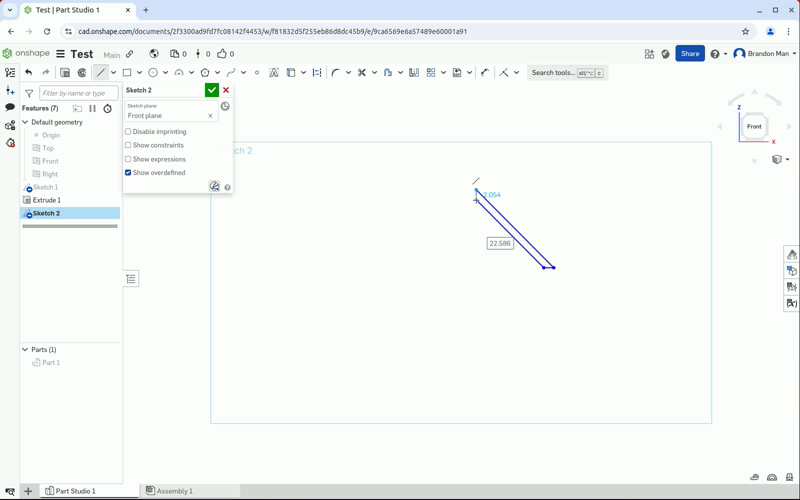
key_up(shift)
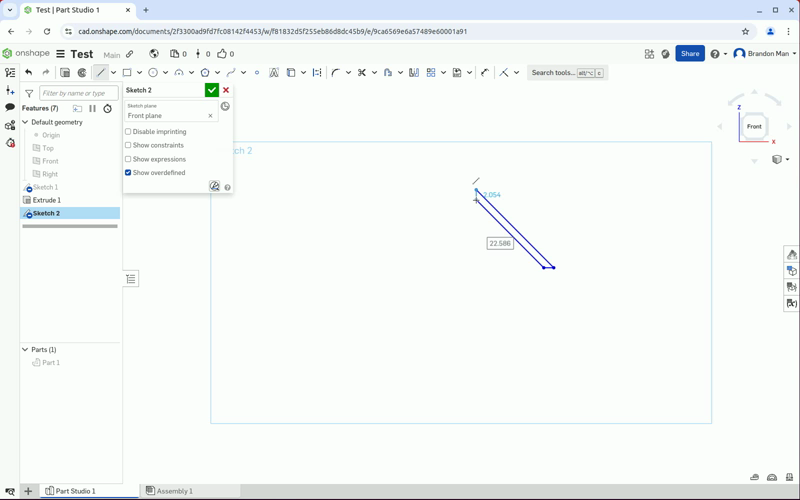
click(476, 199)
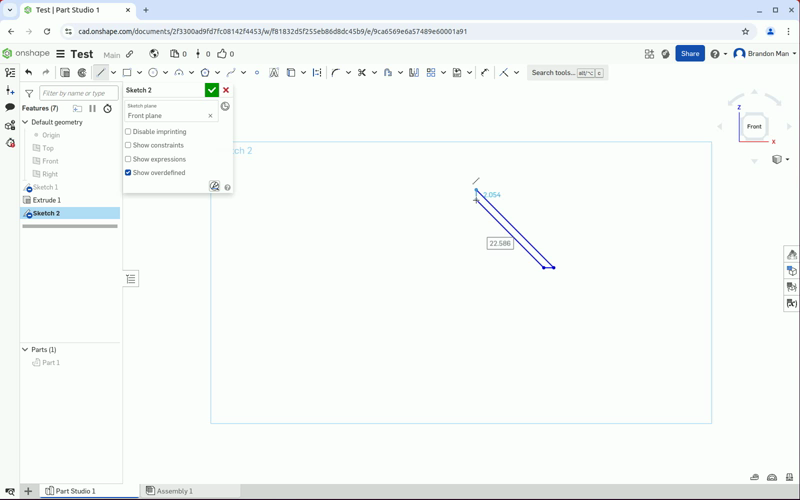
key(esc)
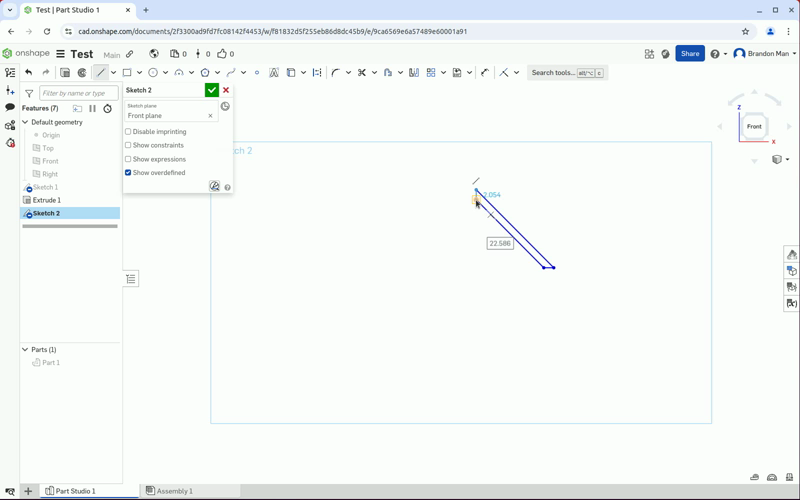
mouse_move(539, 257)
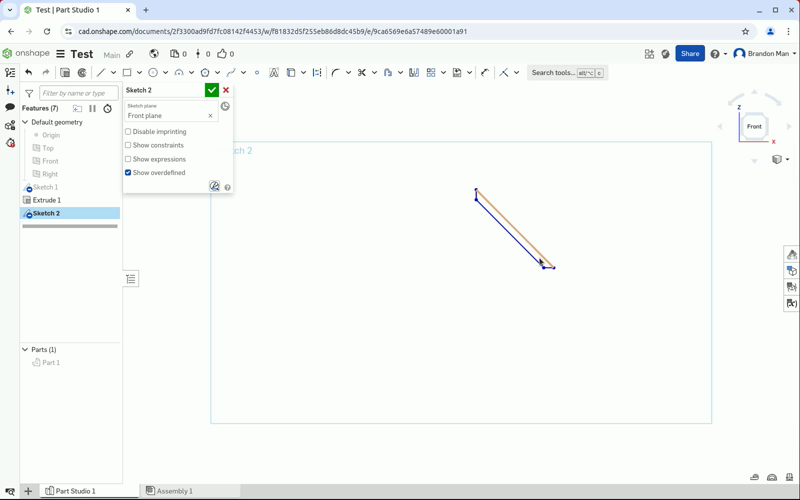
scroll(6)
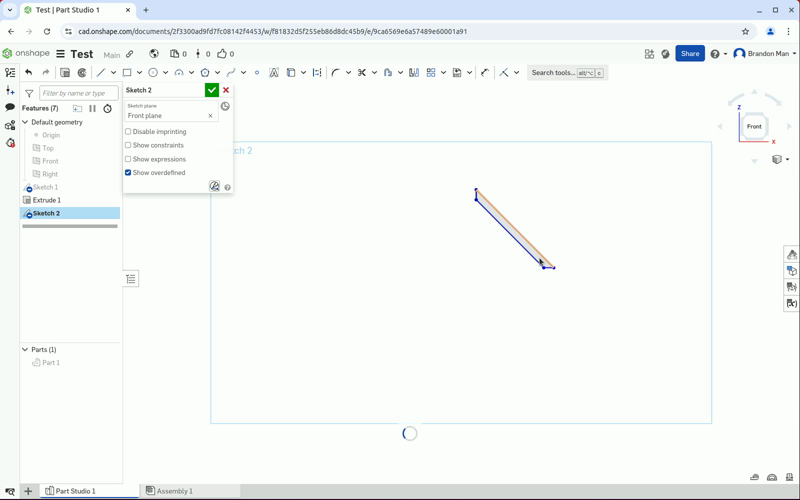
scroll(6)
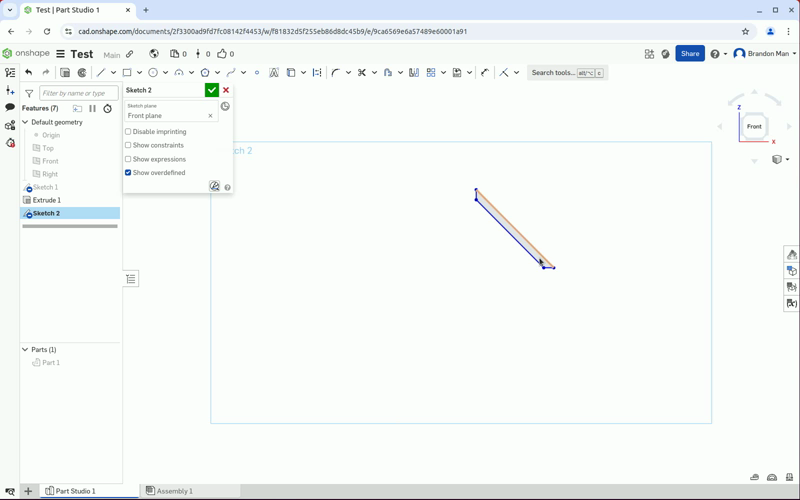
scroll(6)
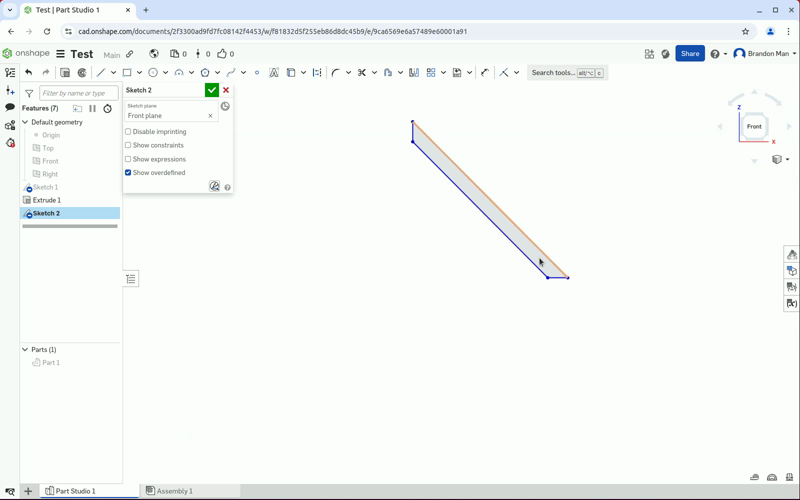
scroll(6)
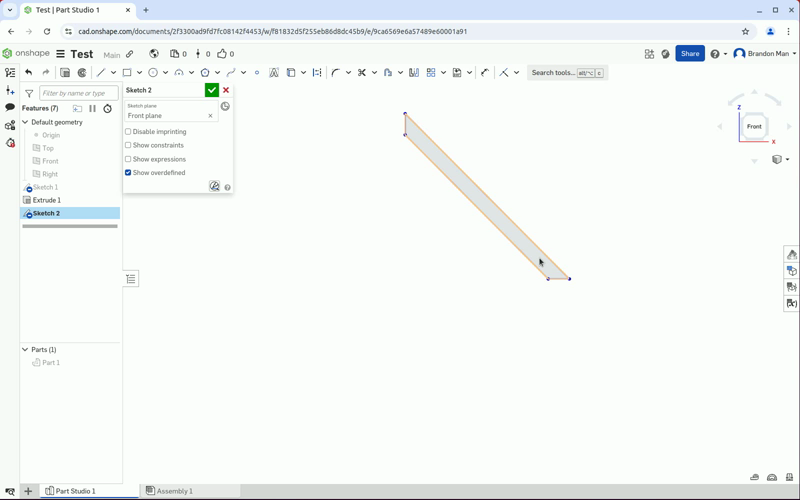
scroll(6)
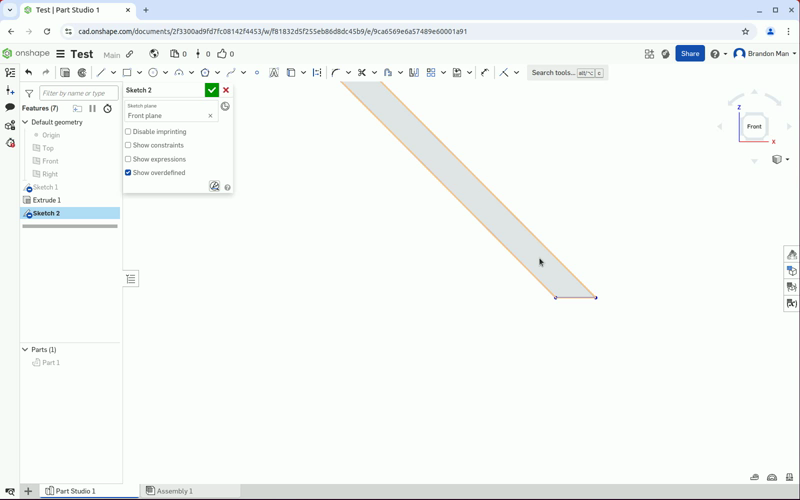
scroll(6)
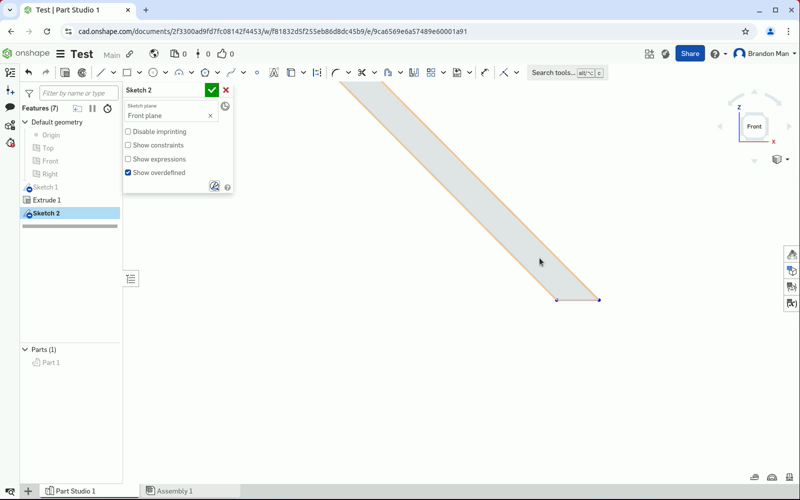
scroll(6)
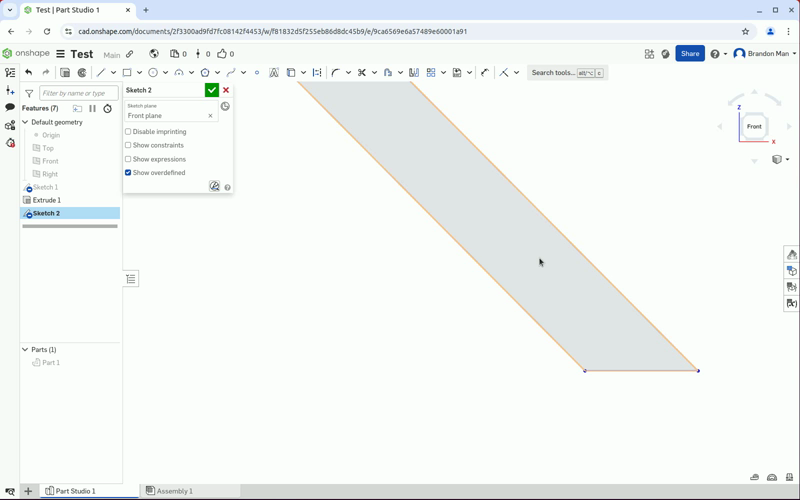
click(539, 257)
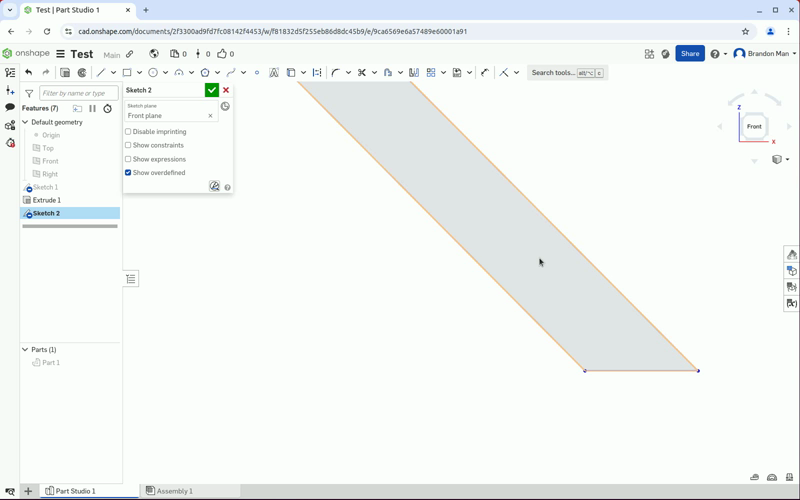
scroll(-6)
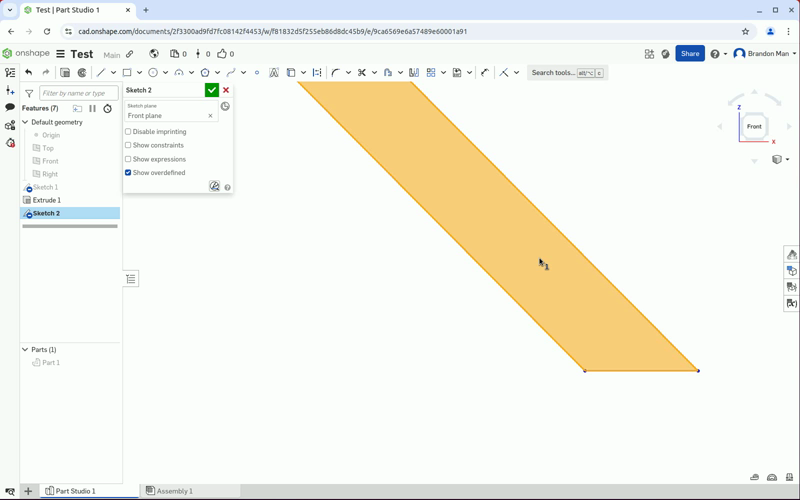
scroll(-6)
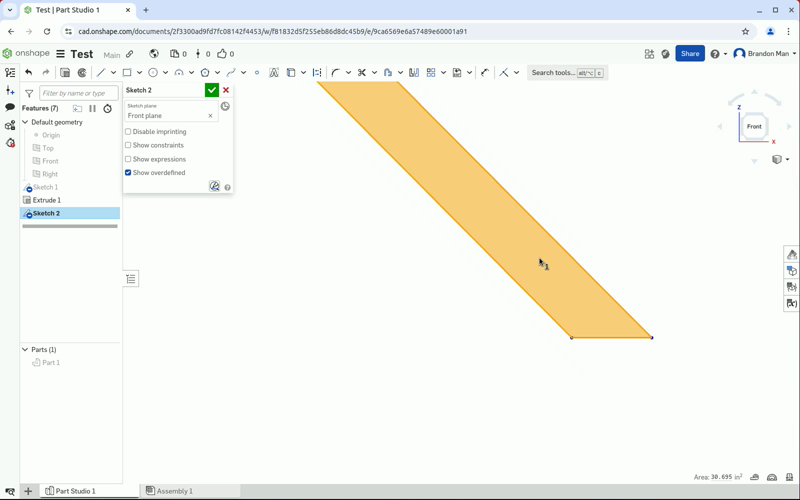
scroll(-6)
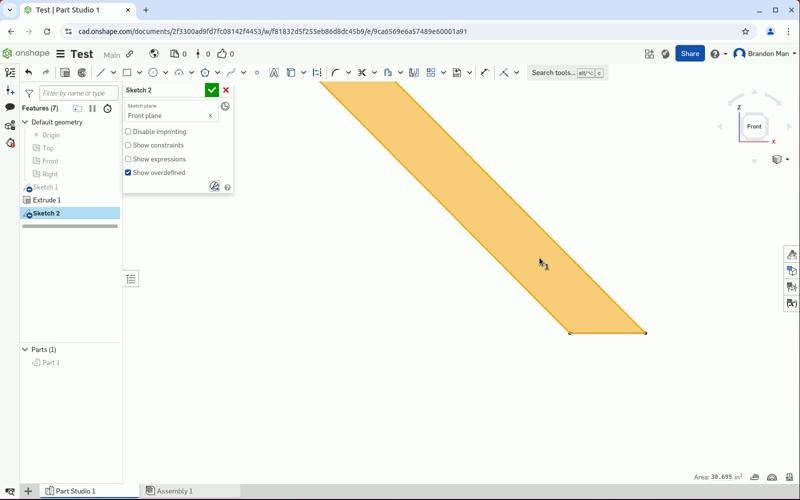
scroll(-6)
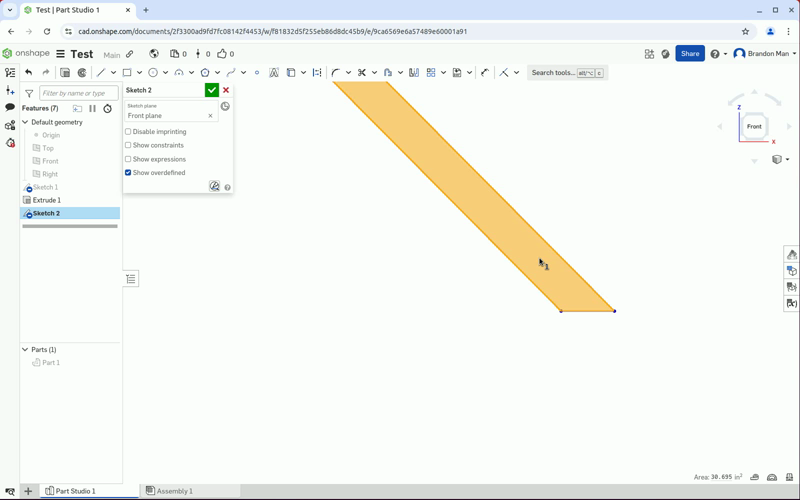
scroll(-6)
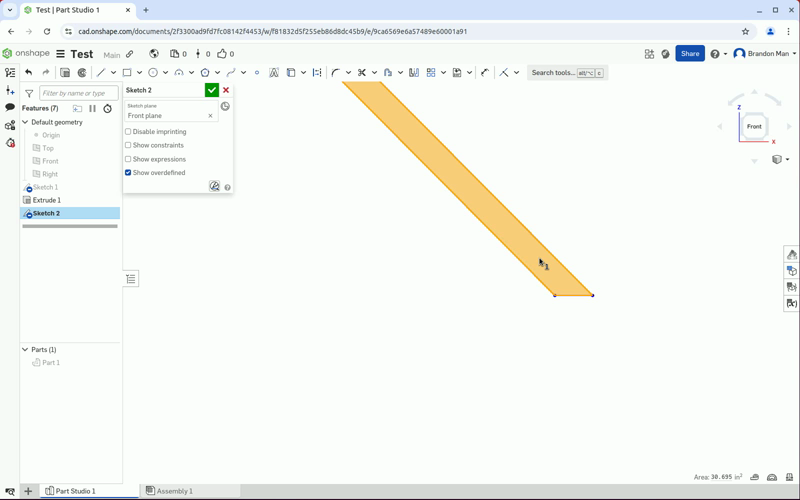
scroll(-6)
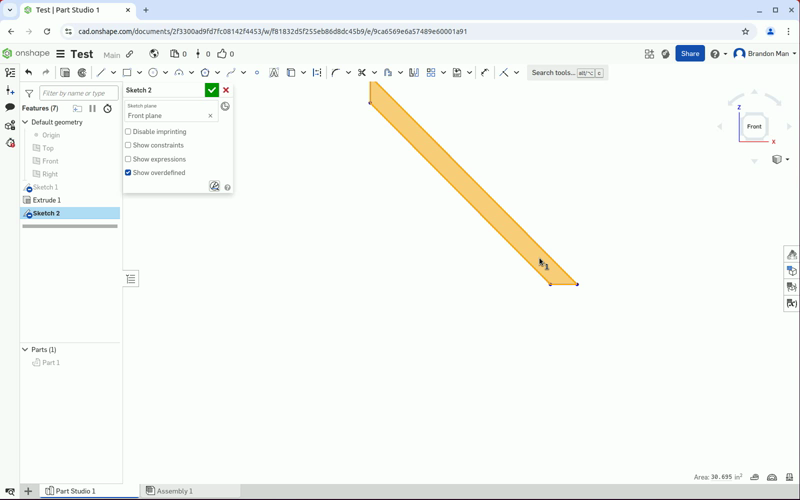
scroll(-6)
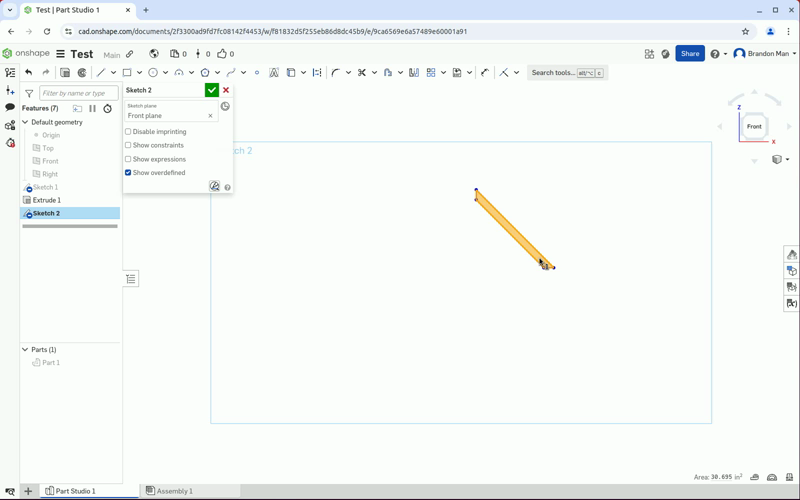
mouse_move(73, 352)
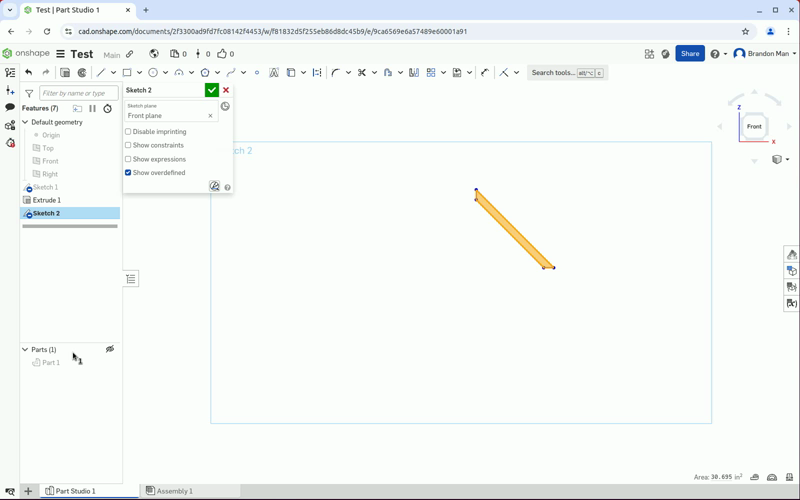
key(shift+y)
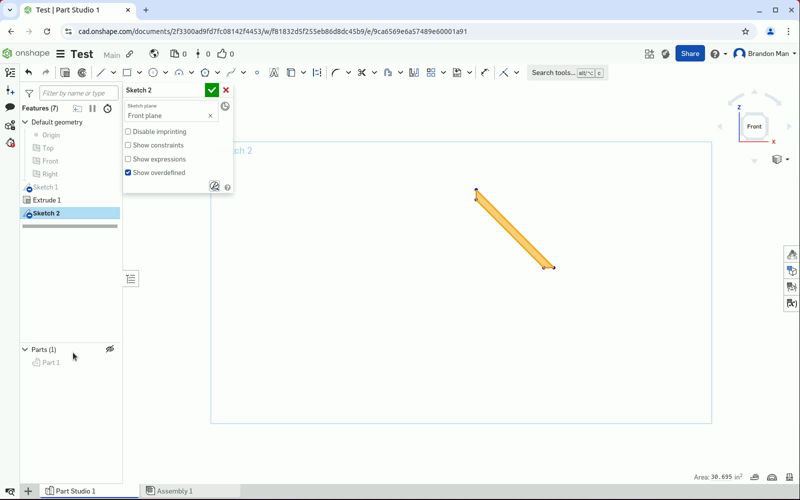
key(shift+e)
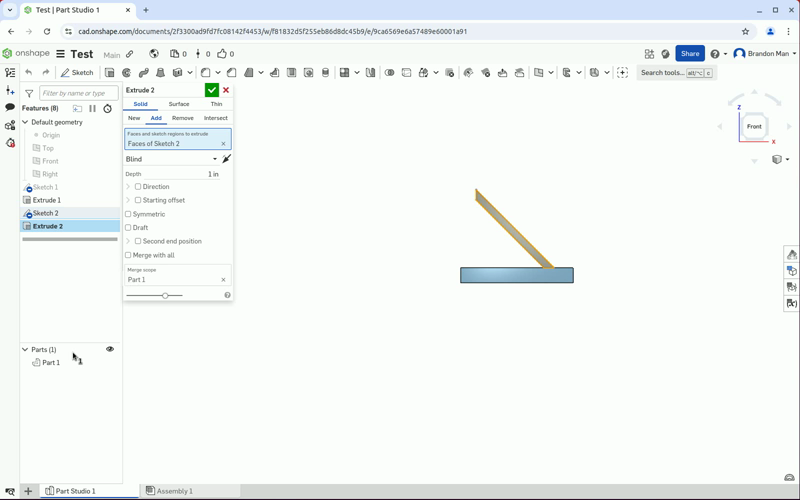
mouse_move(143, 106)
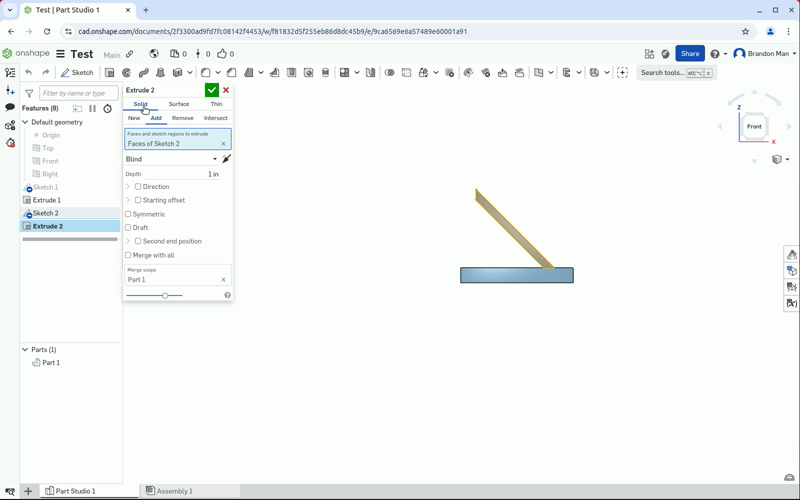
click(143, 106)
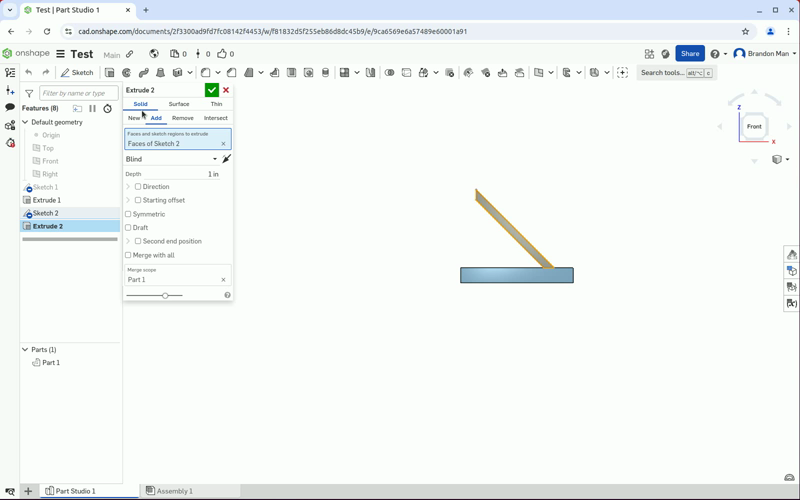
mouse_move(137, 120)
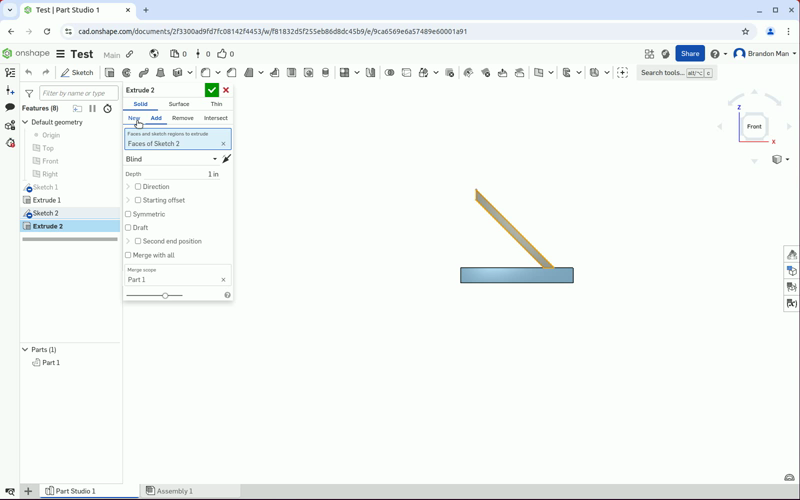
click(137, 120)
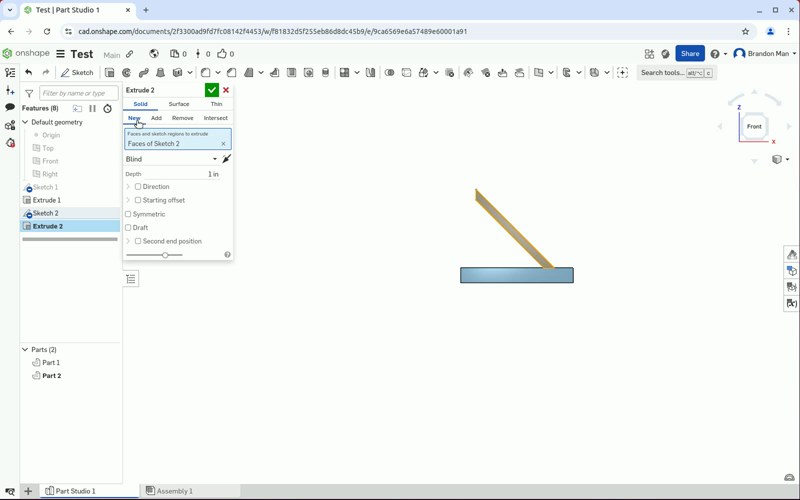
key(tab, 4)
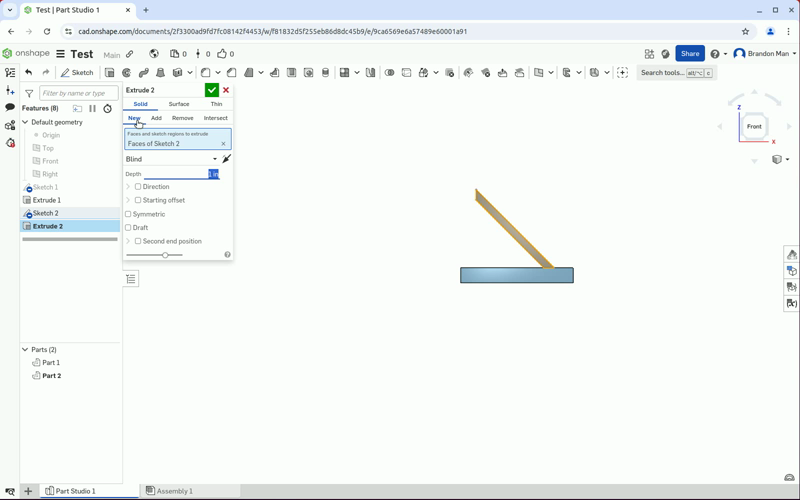
text(19.016)
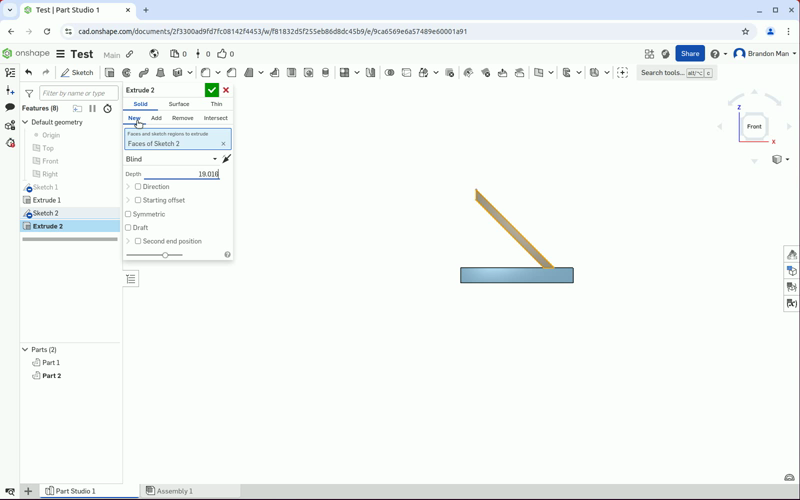
key(enter)
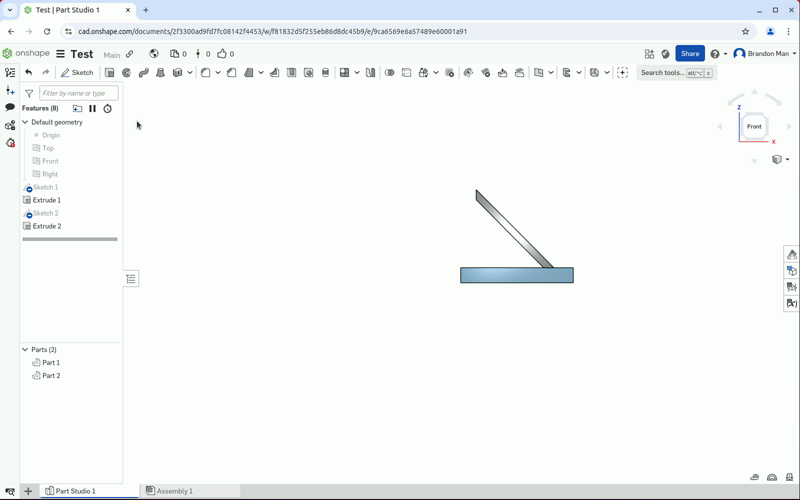
key(shift+h)
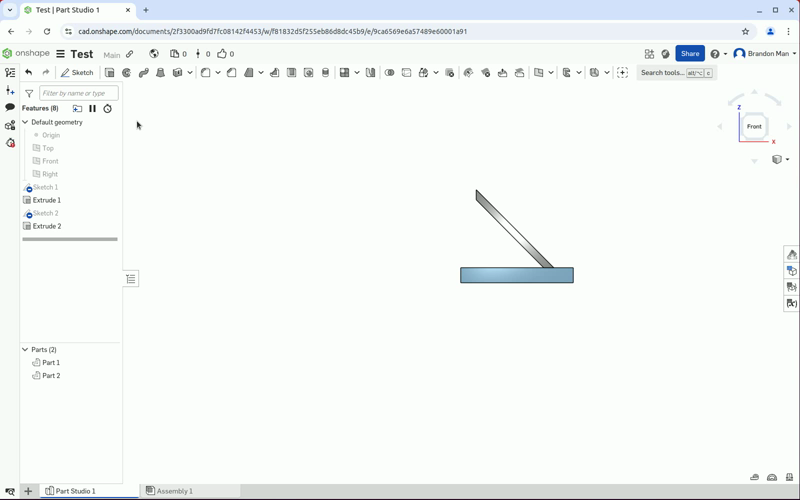
key(shift+h)
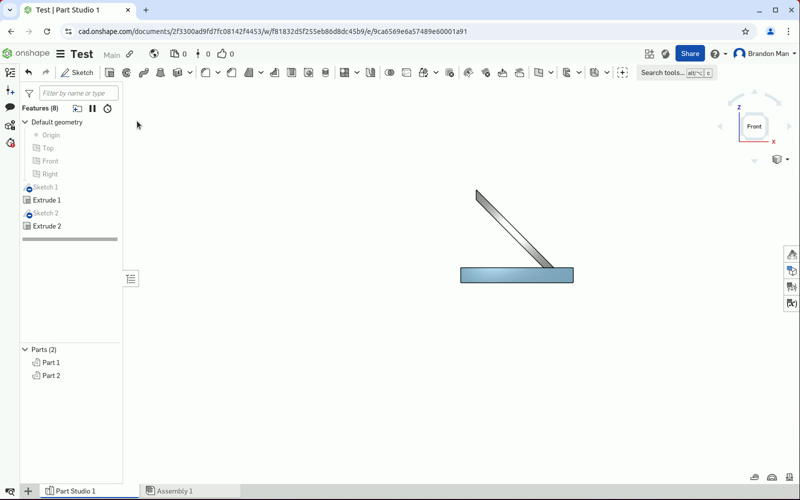
mouse_move(73, 189)
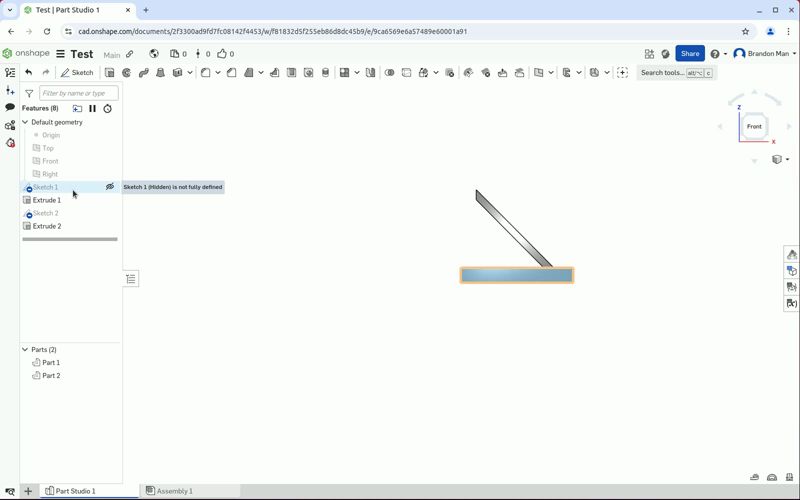
click(73, 189)
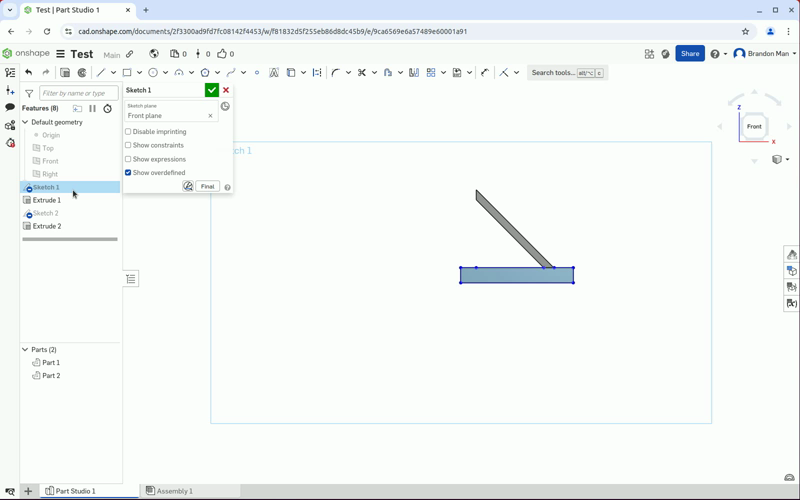
mouse_move(229, 92)
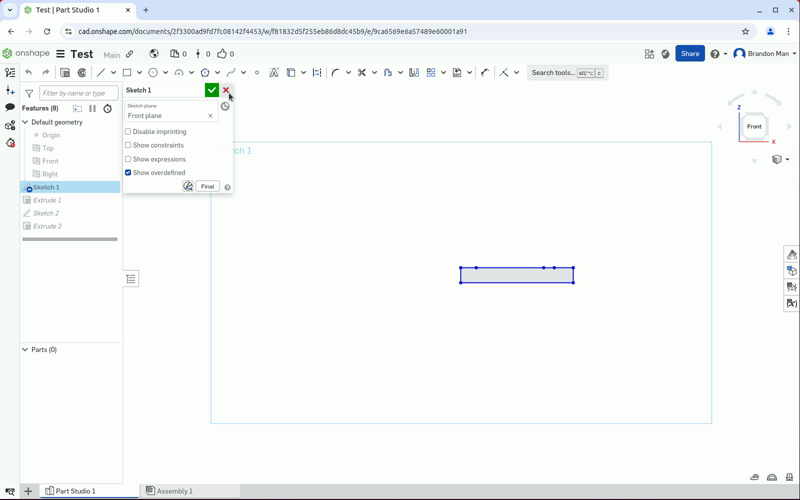
click(229, 92)
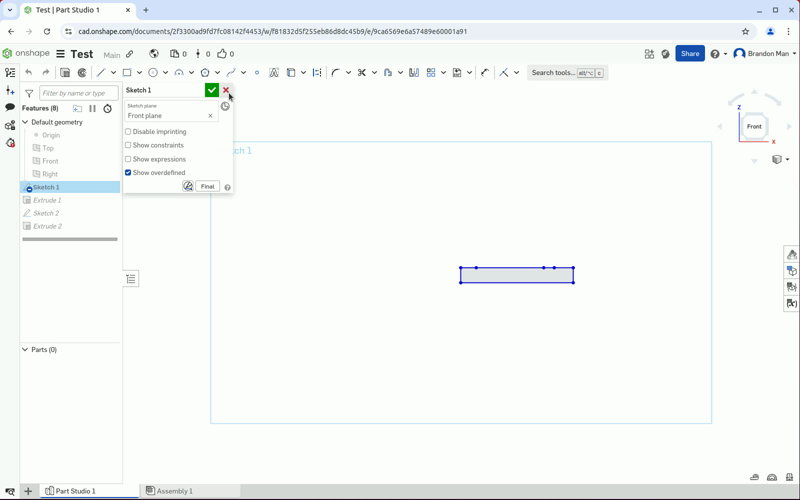
key(shift+s)
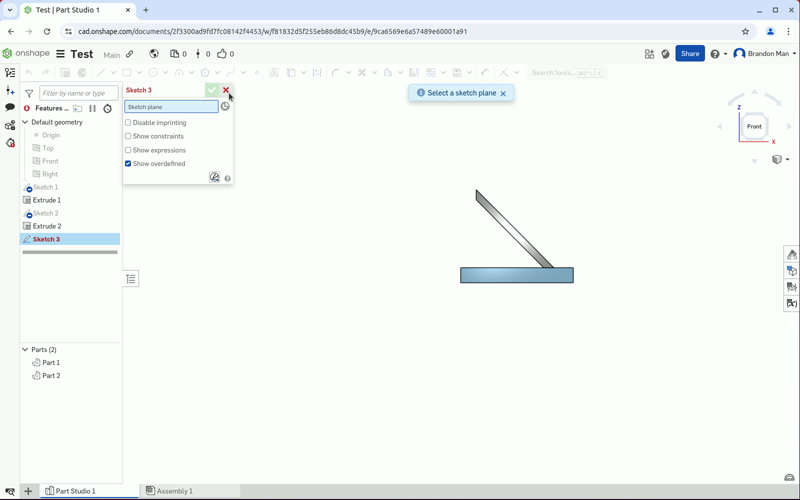
mouse_move(73, 163)
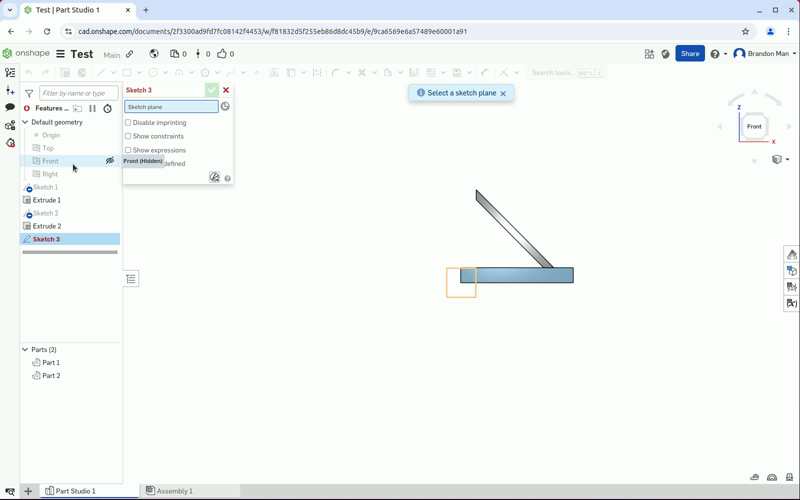
click(73, 163)
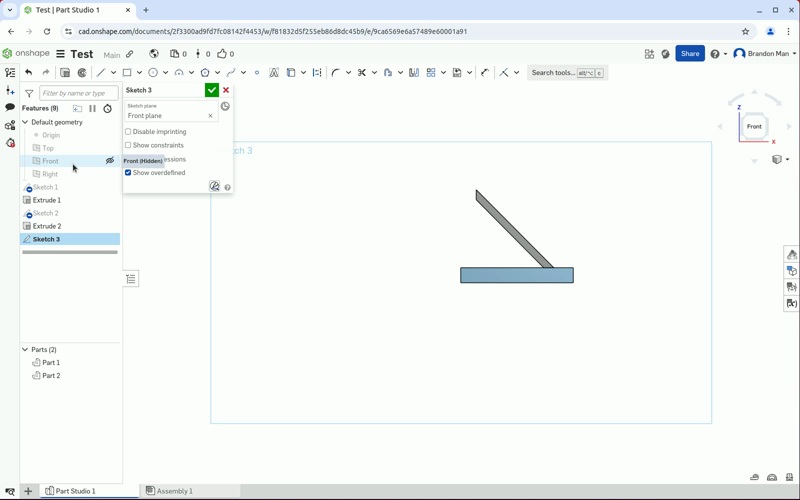
mouse_move(73, 352)
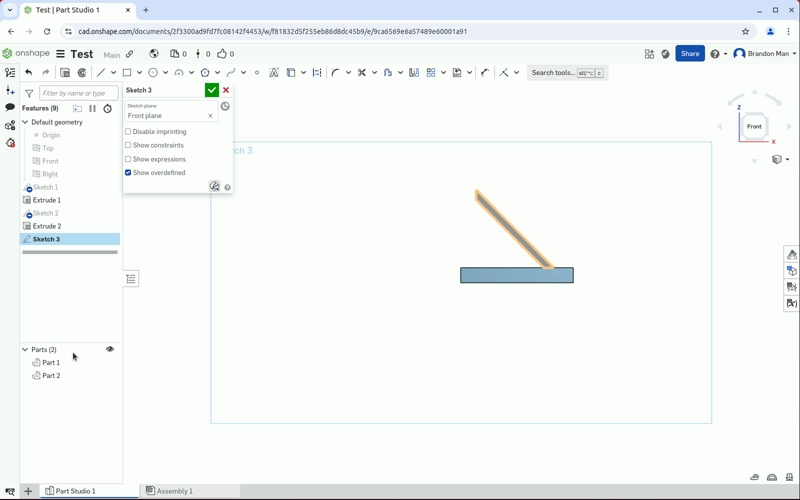
key(y)
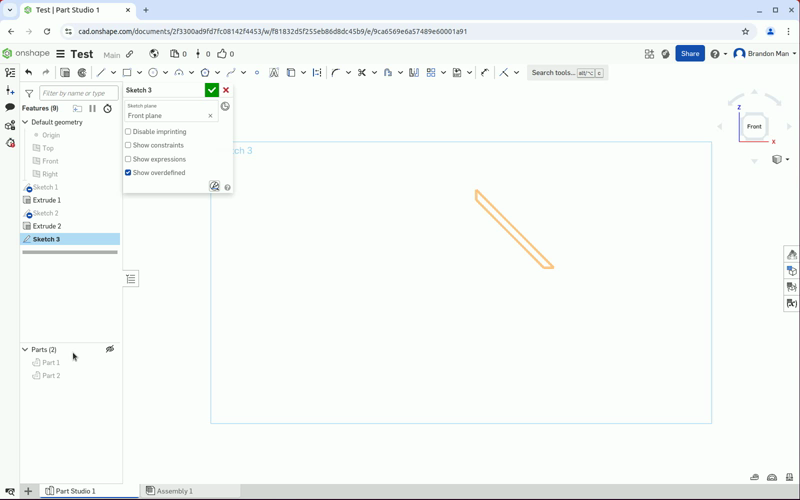
key(l)
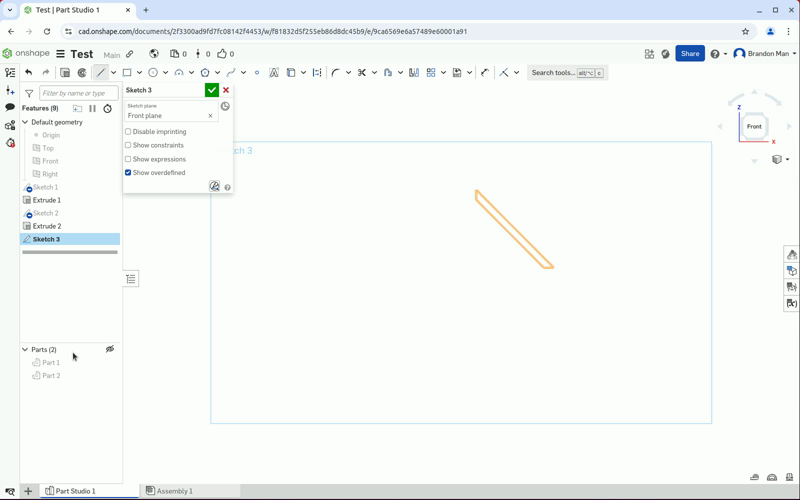
key_down(shift)
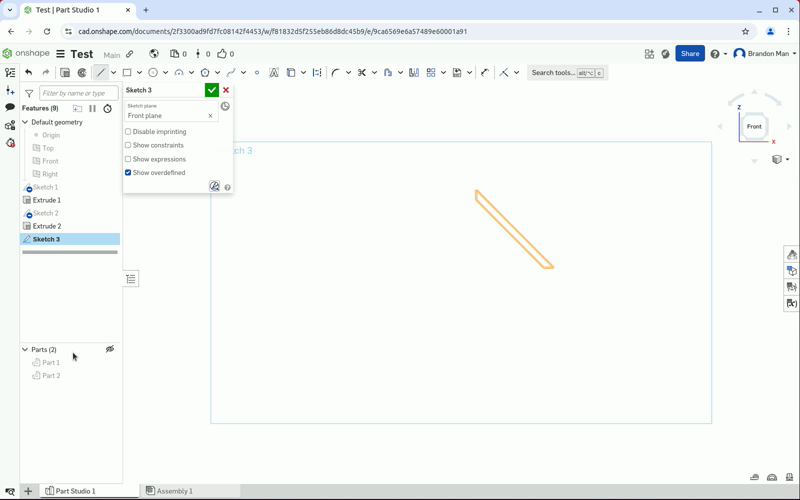
mouse_move(460, 267)
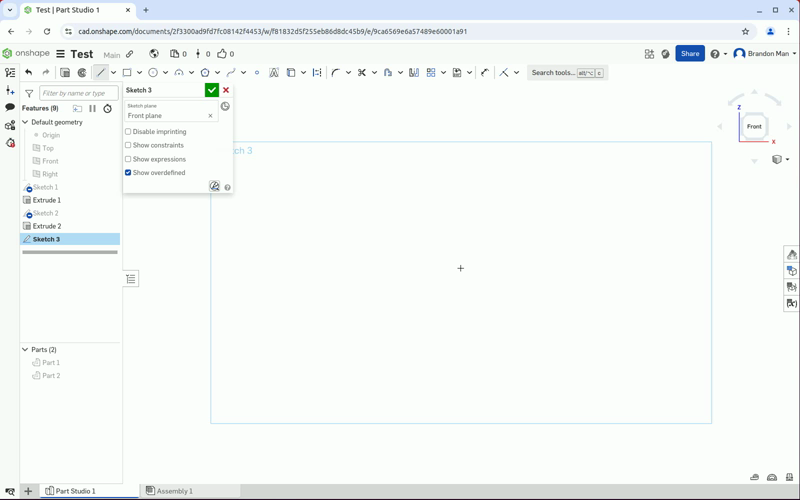
click(460, 267)
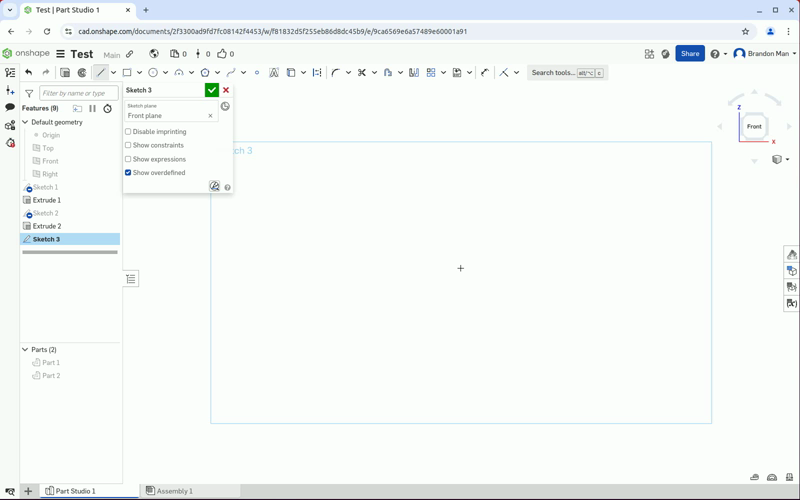
key_up(shift)
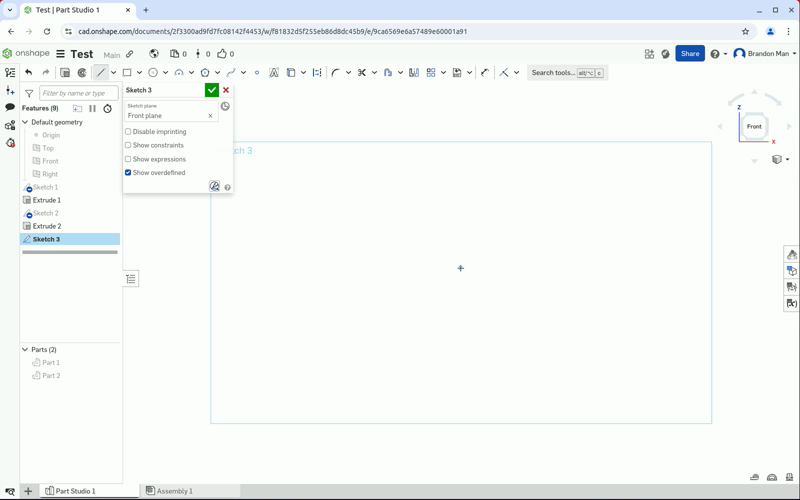
key_down(shift)
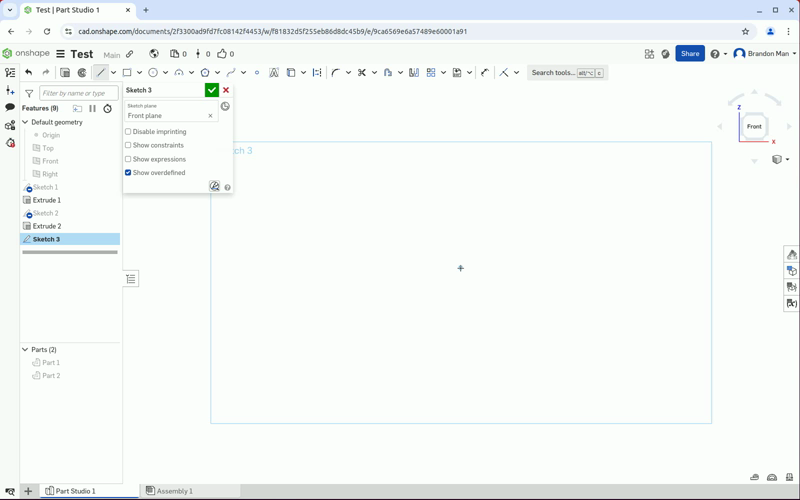
mouse_move(490, 267)
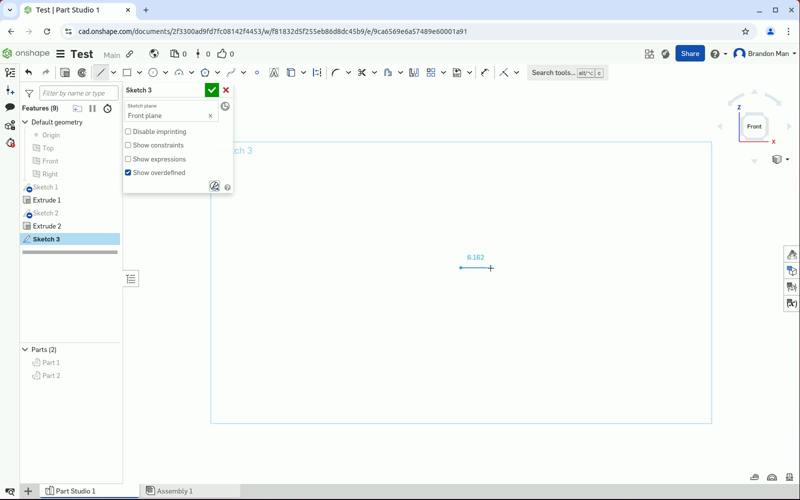
mouse_move(476, 267)
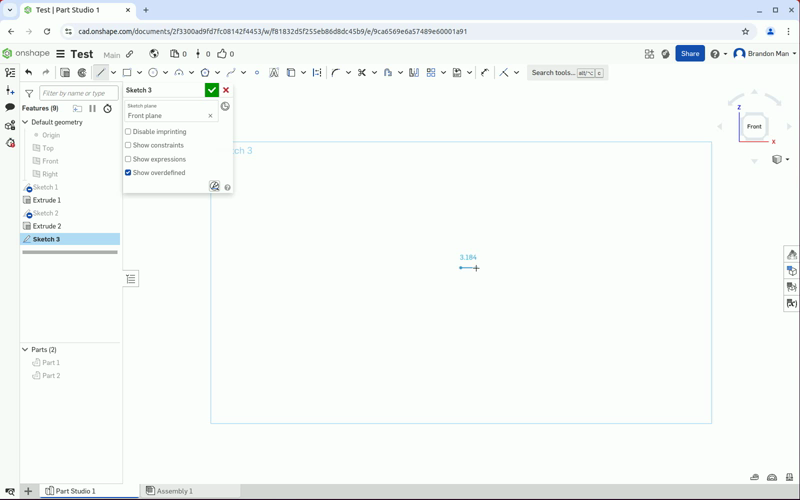
click(476, 267)
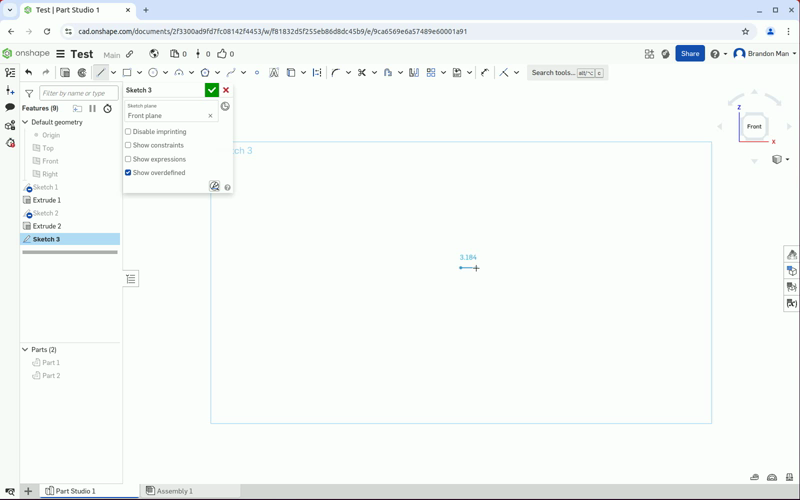
key_up(shift)
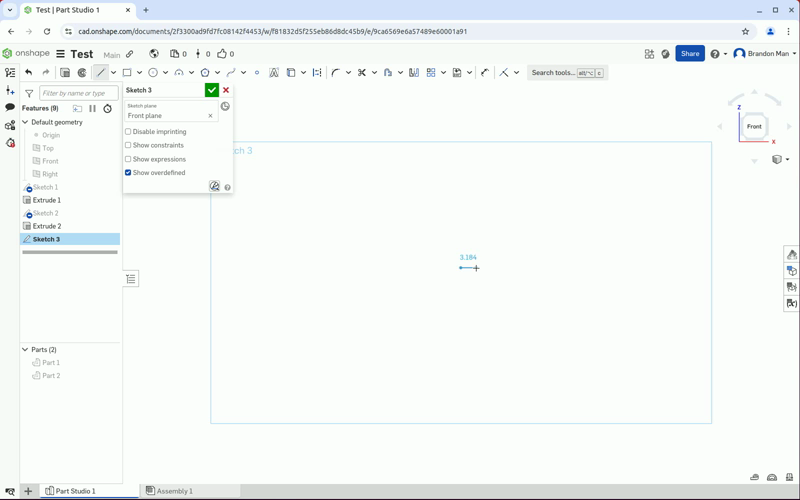
key_down(shift)
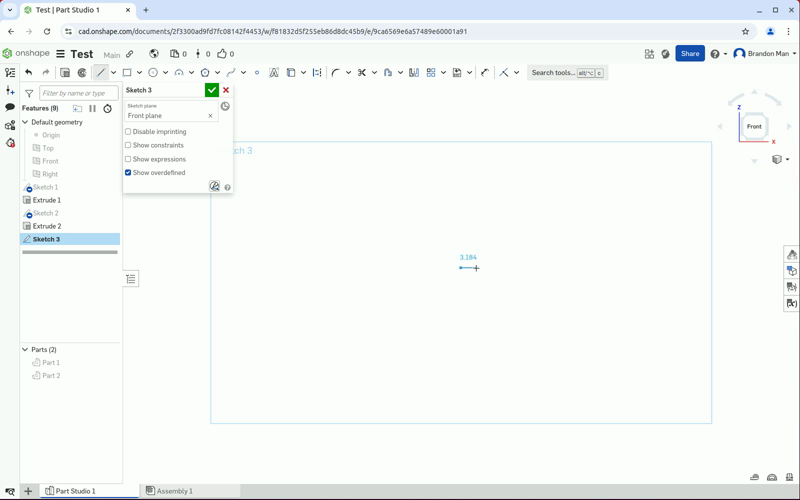
mouse_move(476, 199)
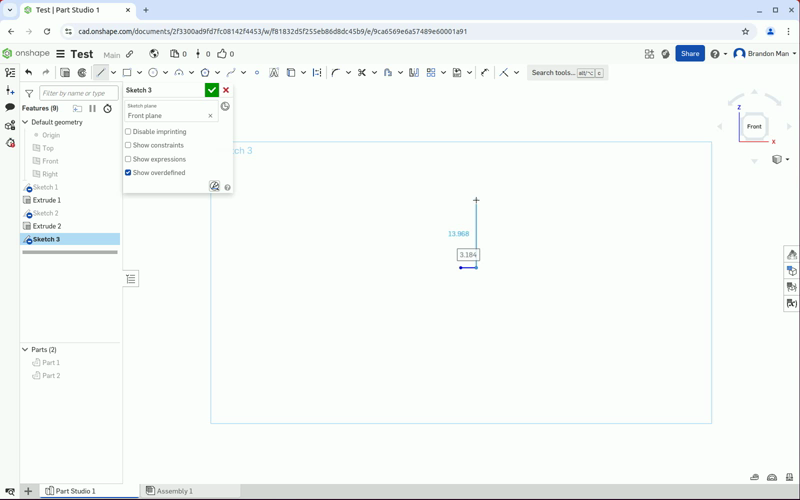
click(476, 199)
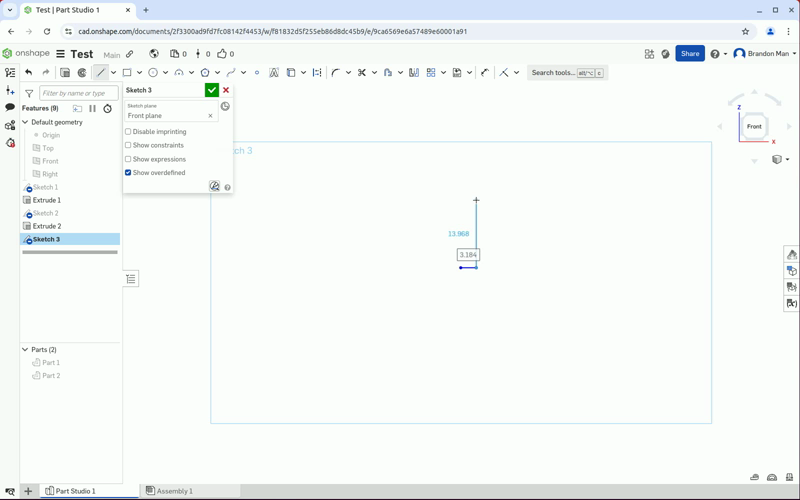
key_up(shift)
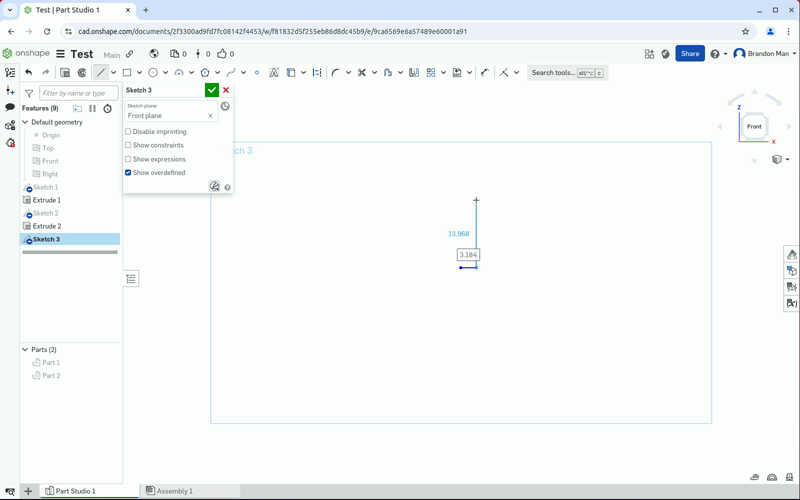
key_down(shift)
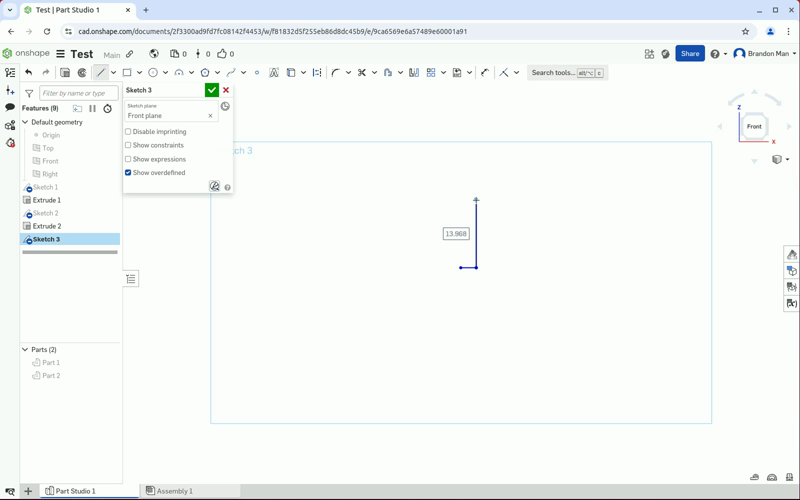
mouse_move(506, 199)
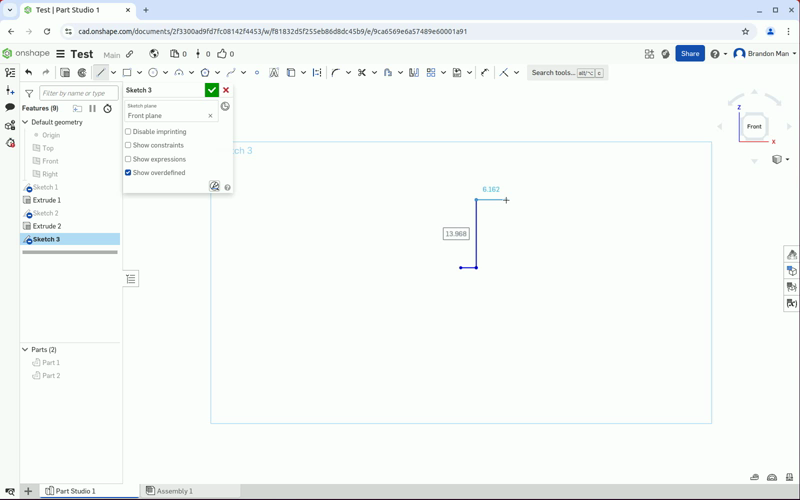
mouse_move(476, 189)
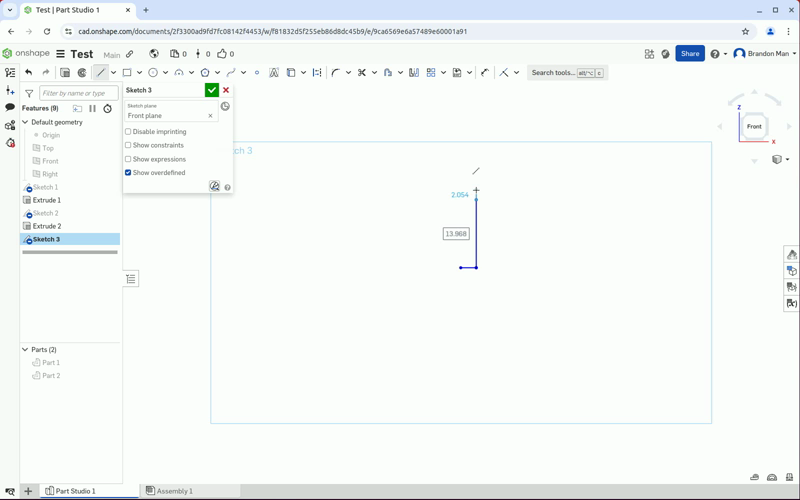
click(476, 189)
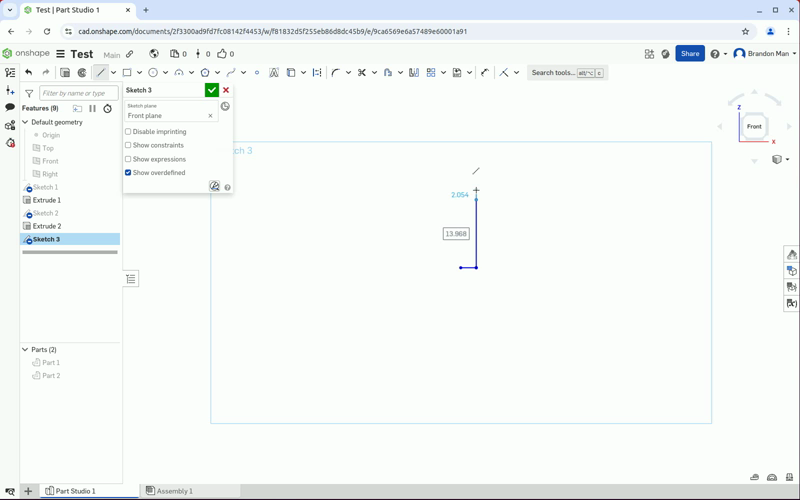
key_up(shift)
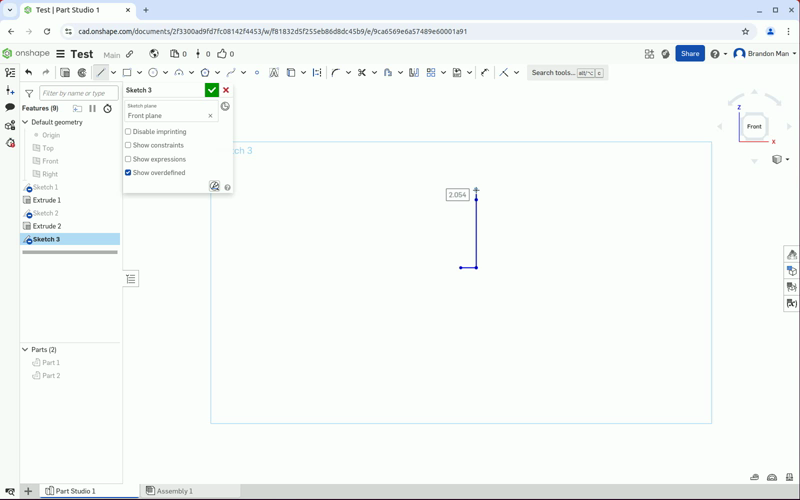
key_down(shift)
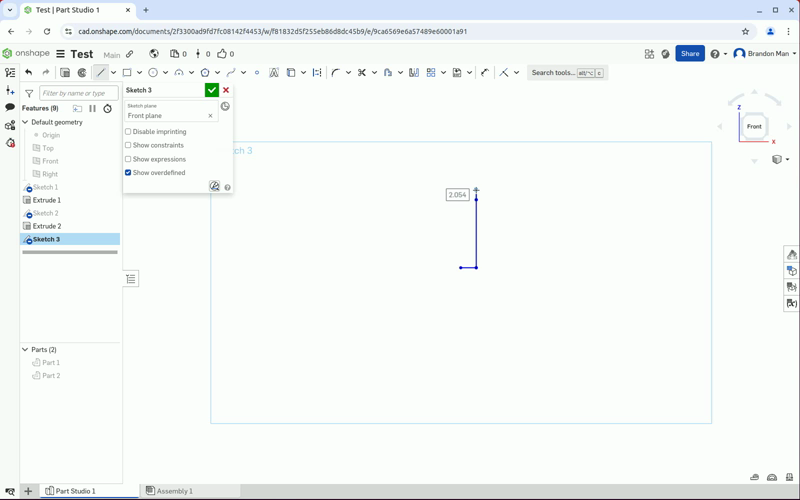
mouse_move(506, 189)
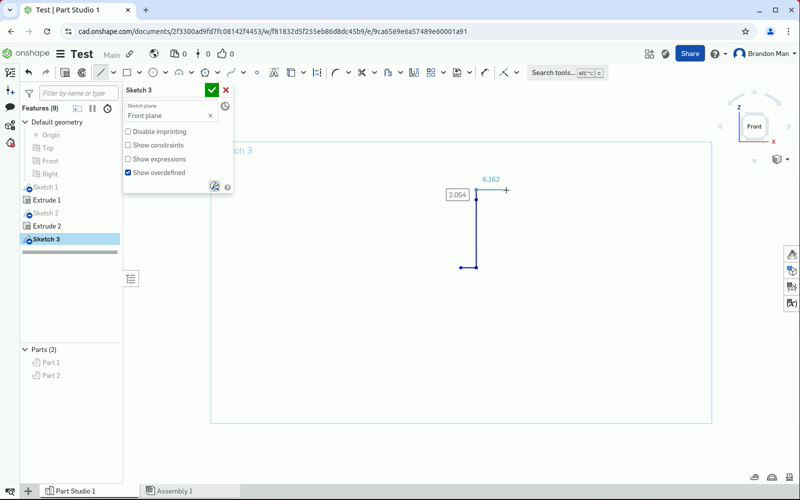
mouse_move(476, 170)
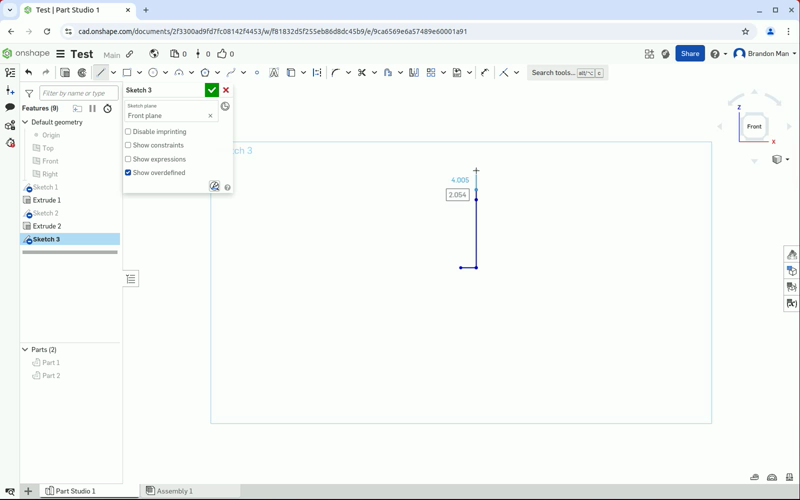
click(476, 170)
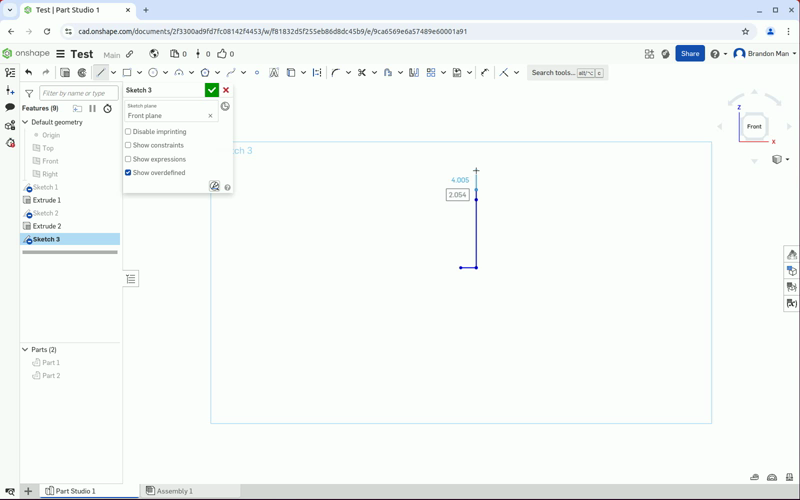
key_up(shift)
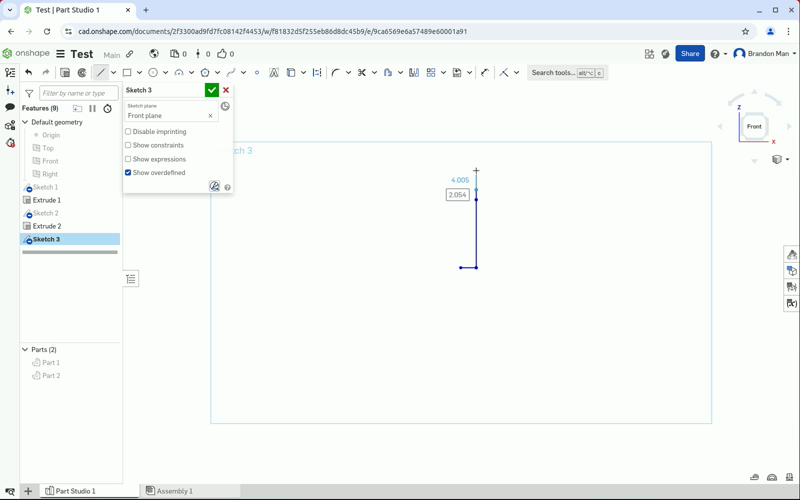
key_down(shift)
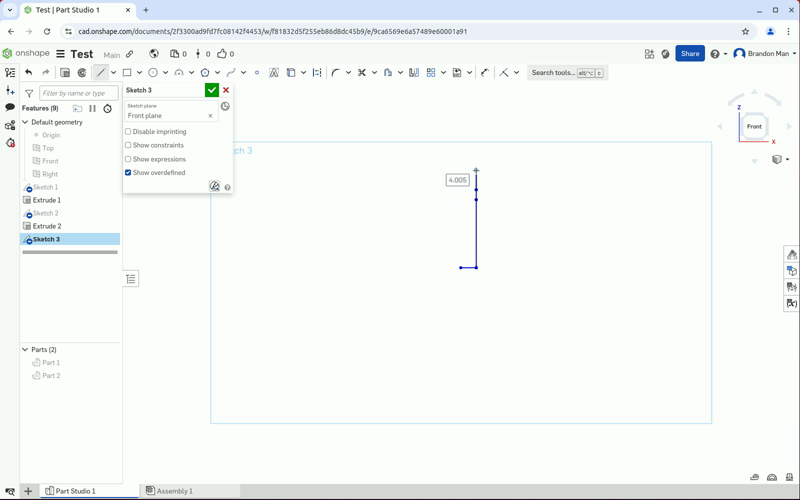
mouse_move(506, 170)
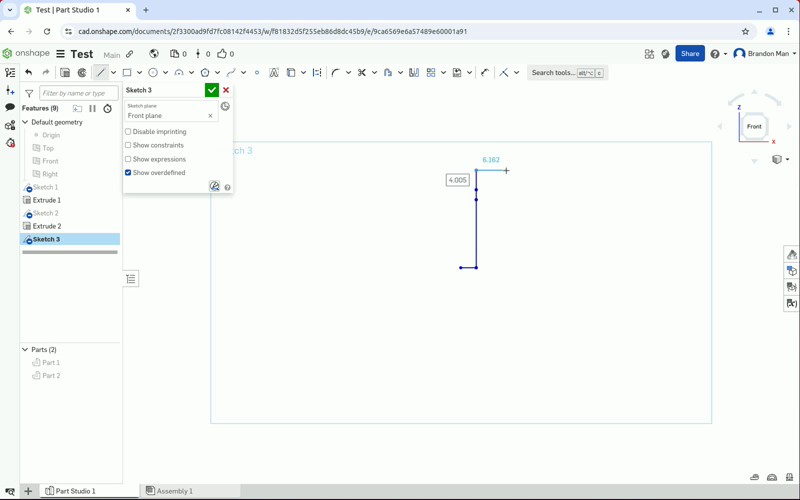
mouse_move(460, 170)
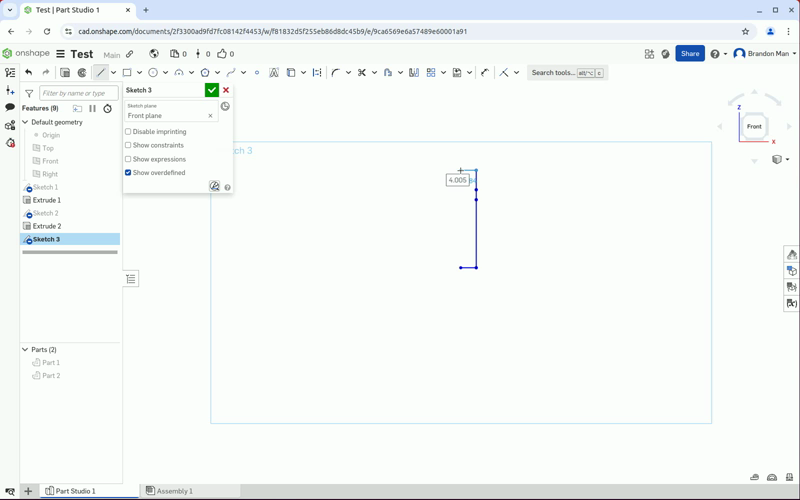
click(460, 170)
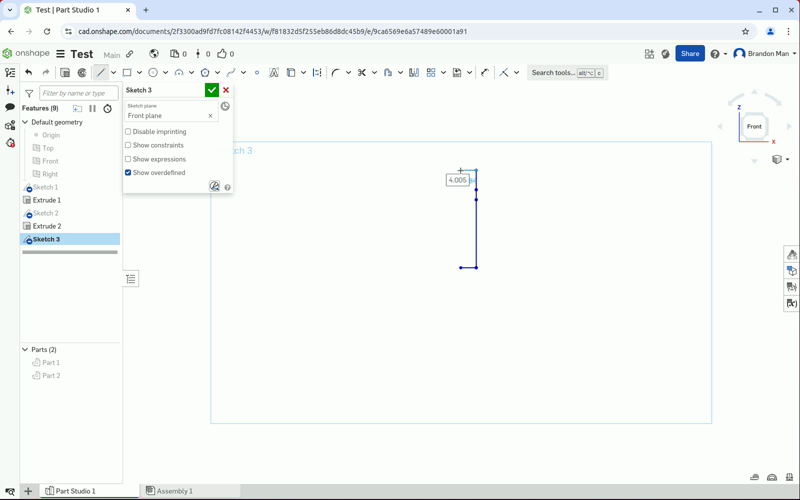
key_up(shift)
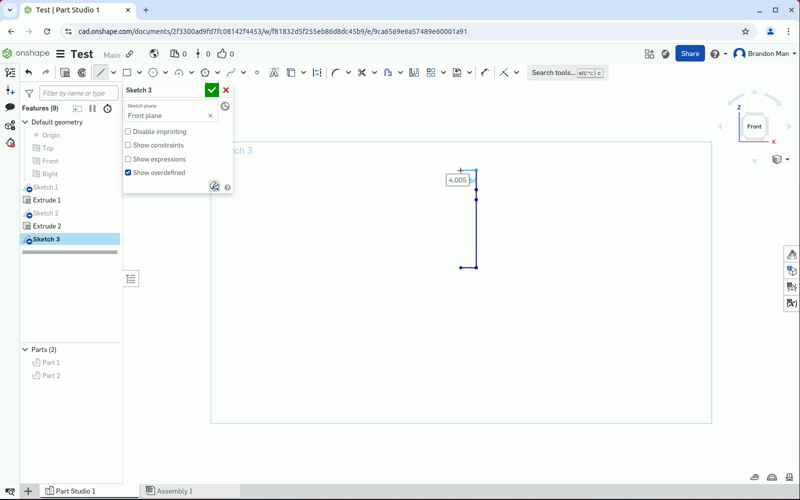
key_down(shift)
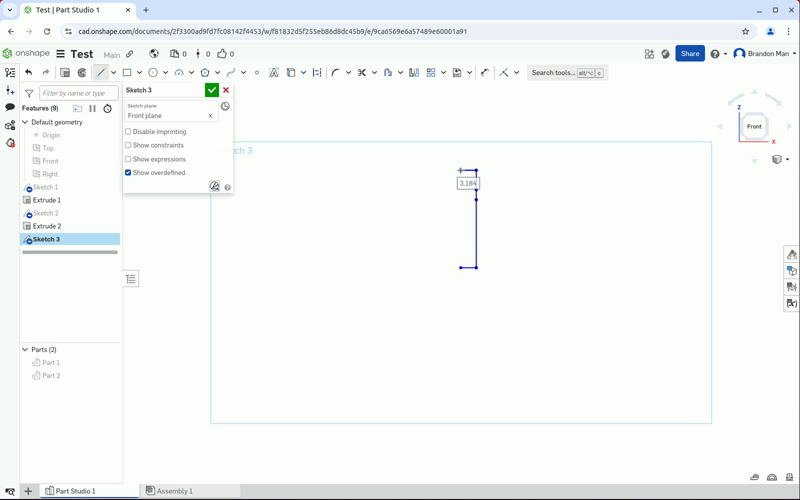
mouse_move(460, 267)
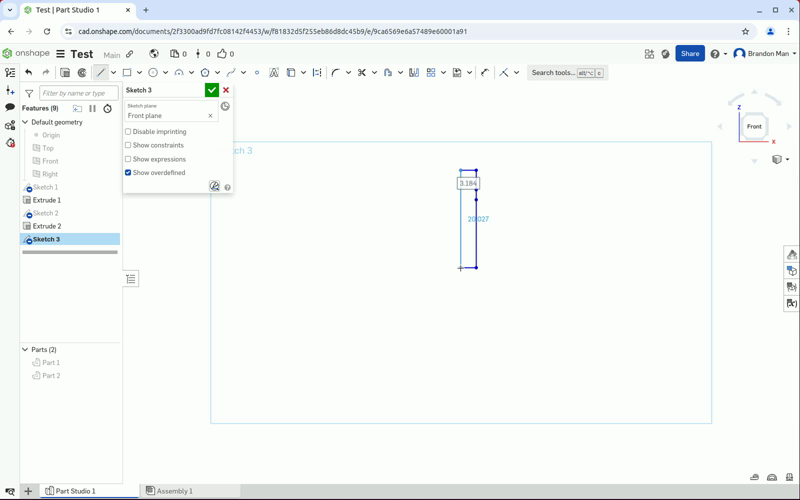
key_up(shift)
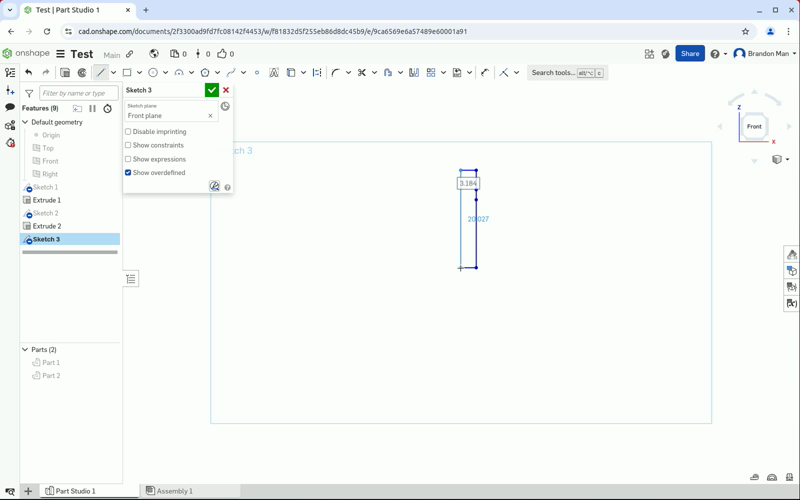
click(460, 267)
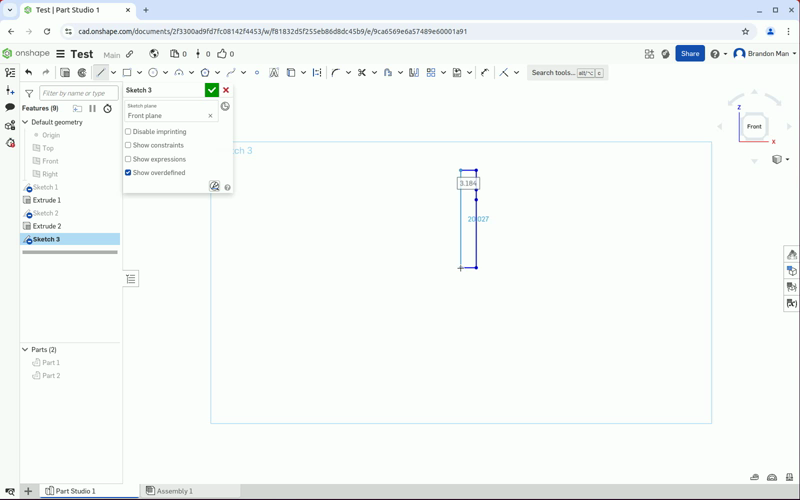
key(esc)
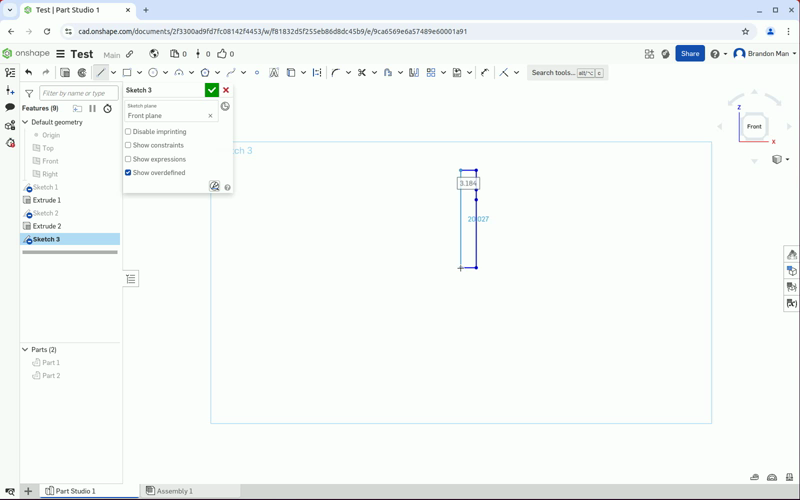
mouse_move(470, 184)
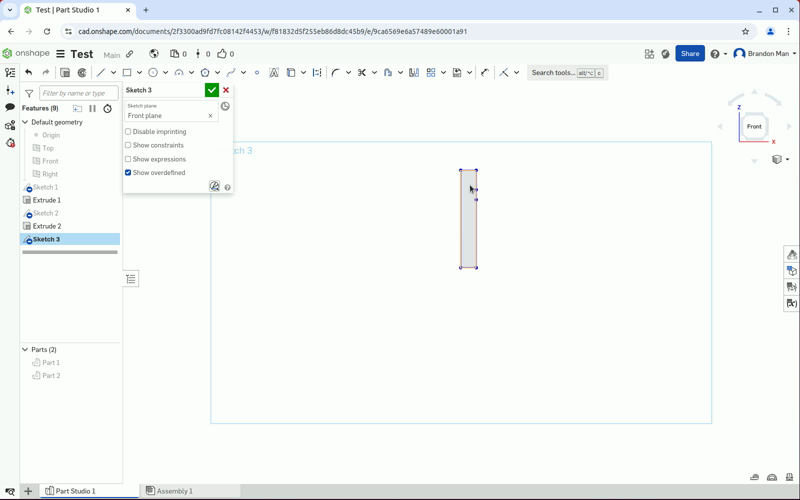
scroll(6)
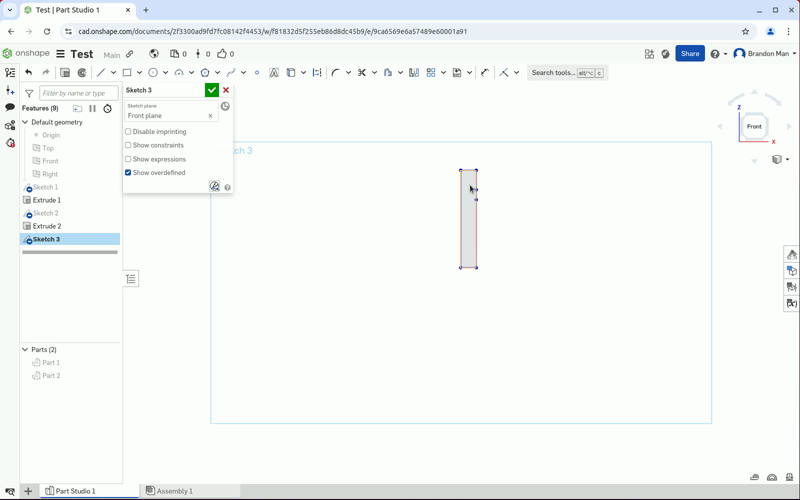
scroll(6)
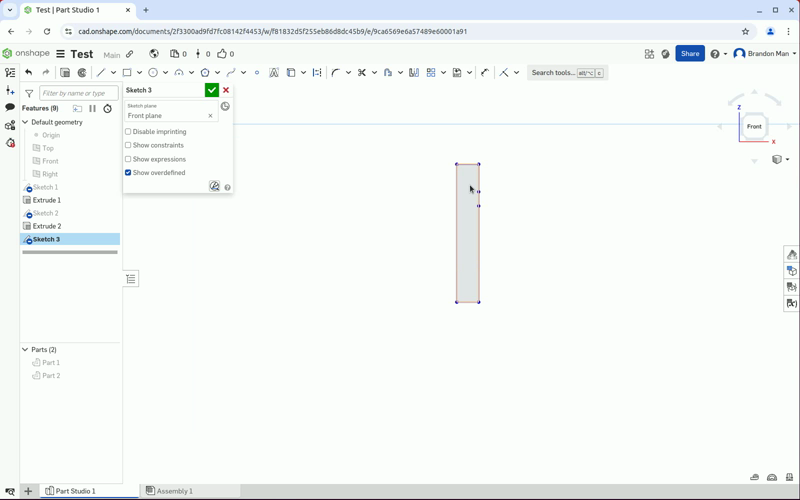
scroll(6)
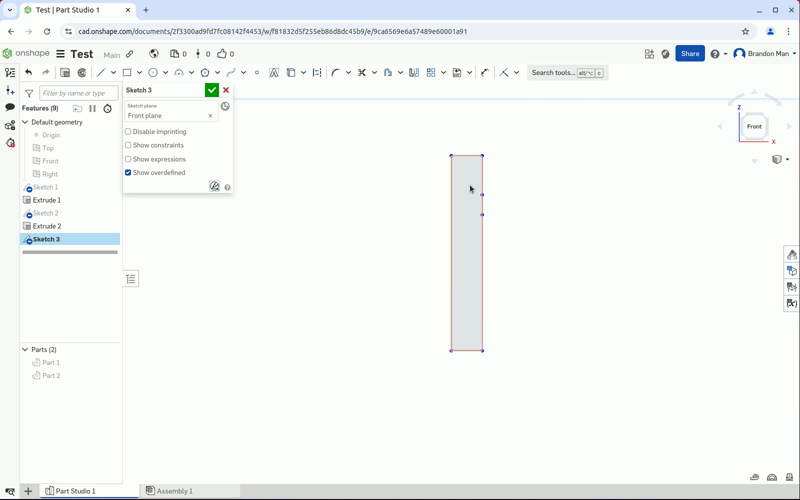
scroll(6)
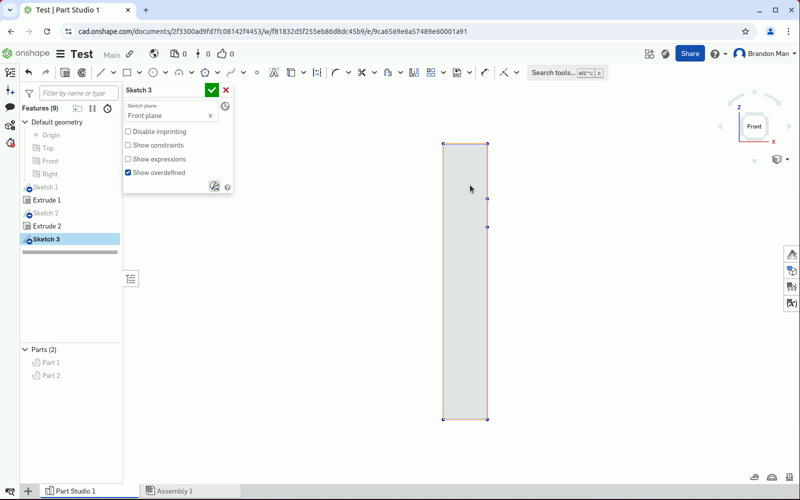
scroll(6)
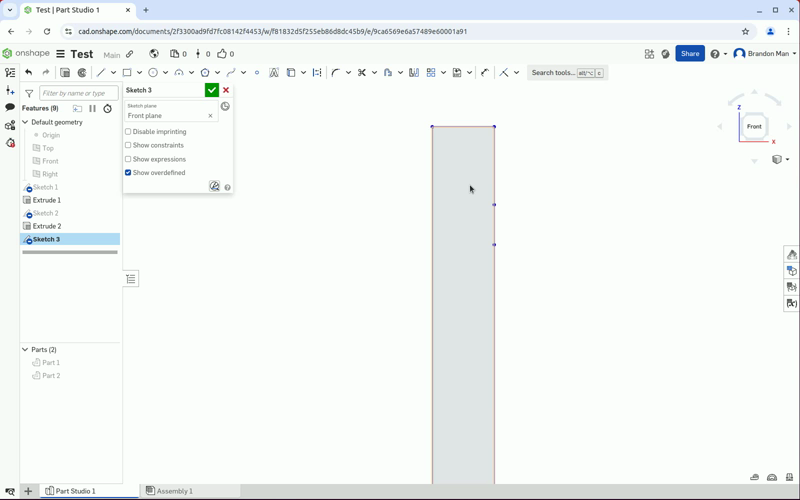
scroll(6)
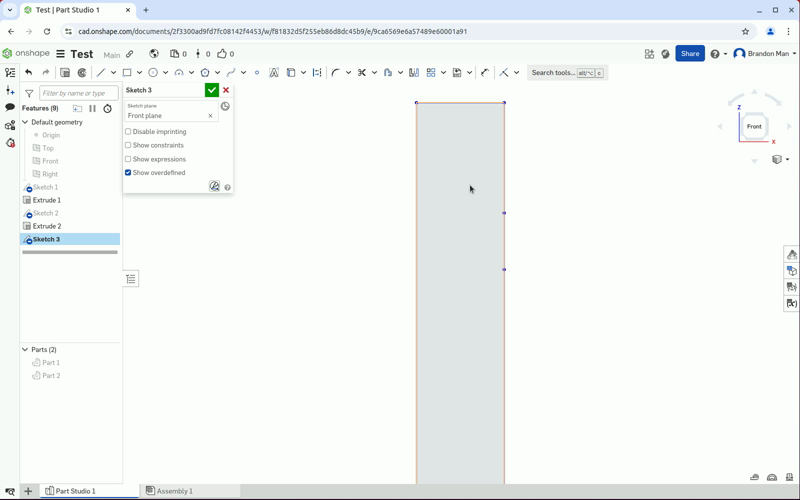
scroll(6)
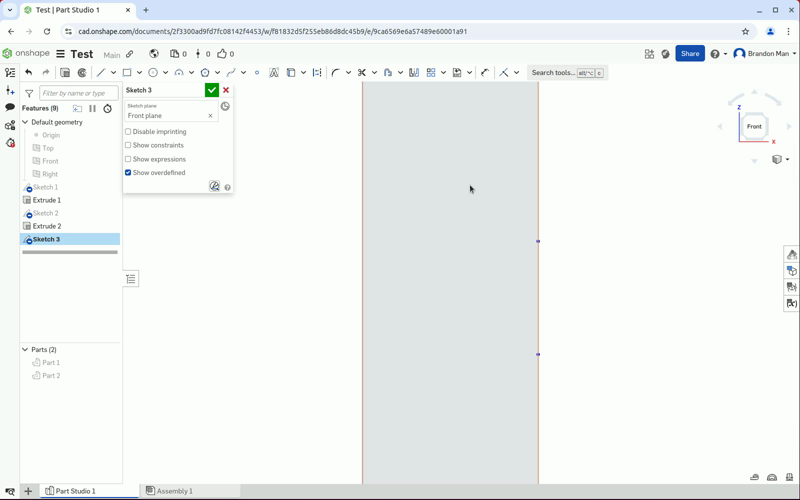
click(470, 184)
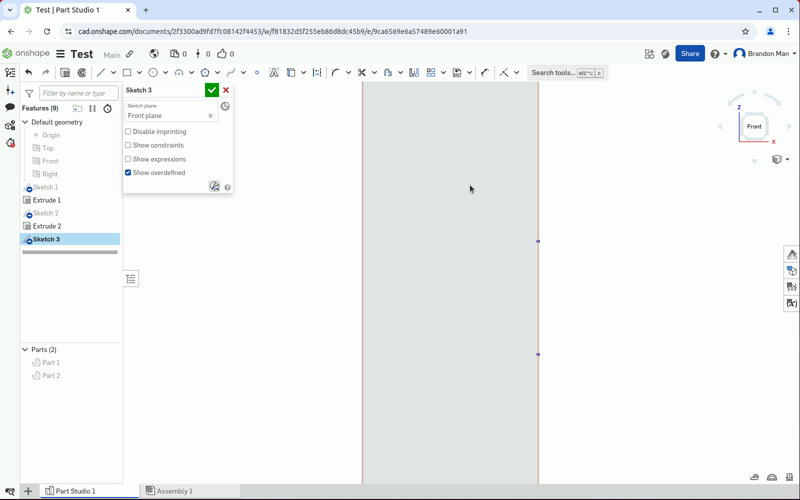
scroll(-6)
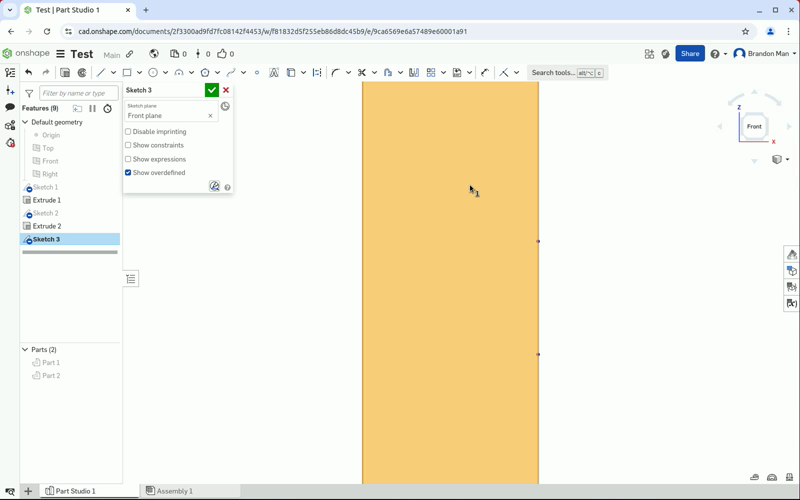
scroll(-6)
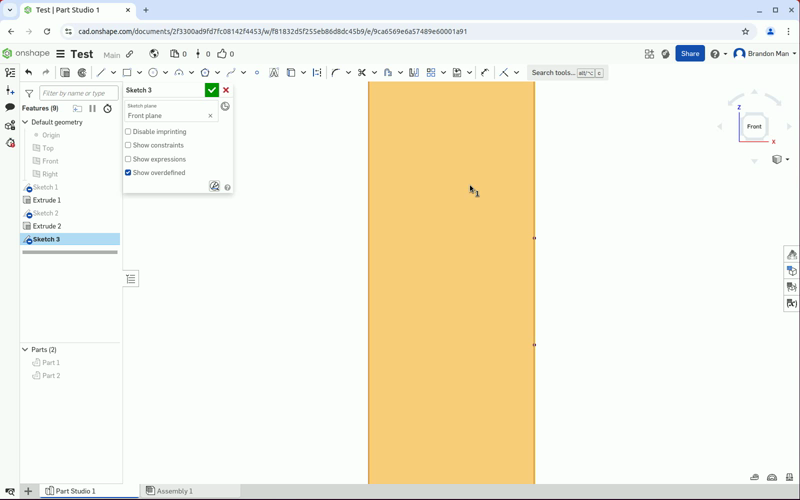
scroll(-6)
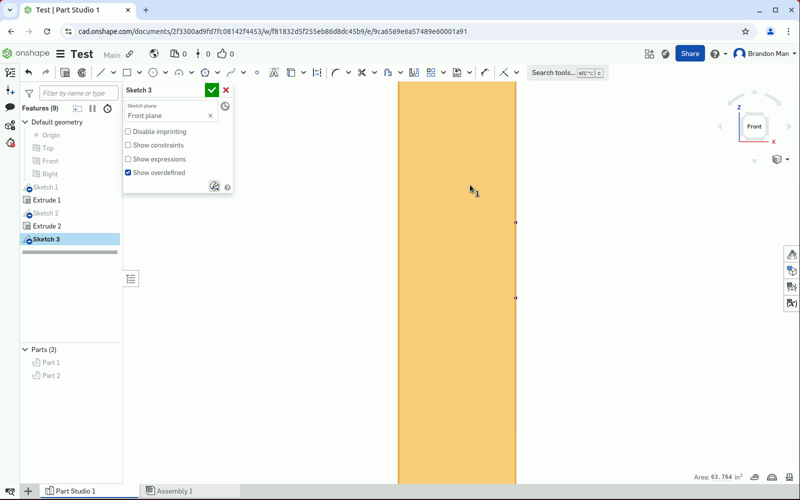
scroll(-6)
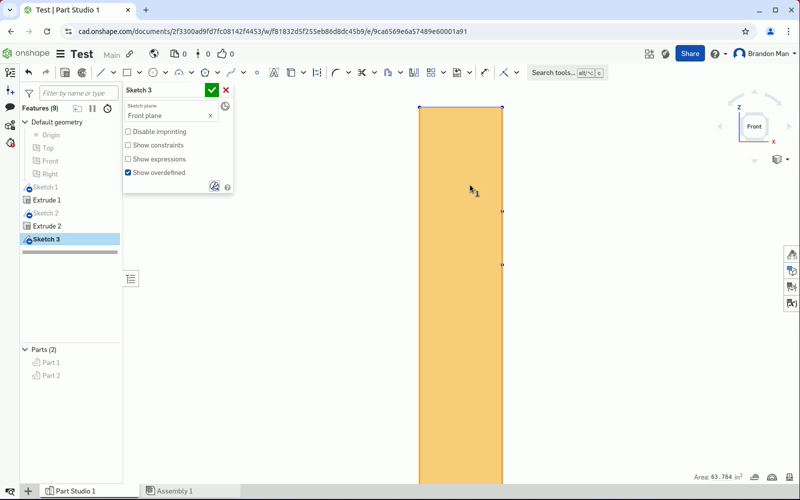
scroll(-6)
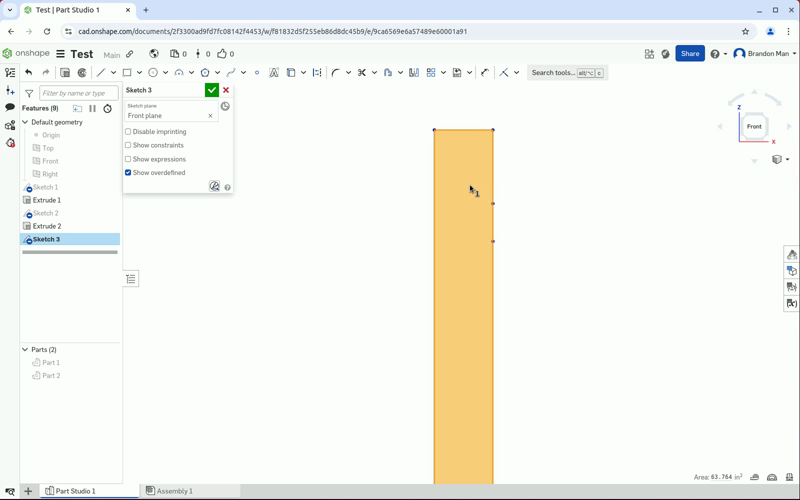
scroll(-6)
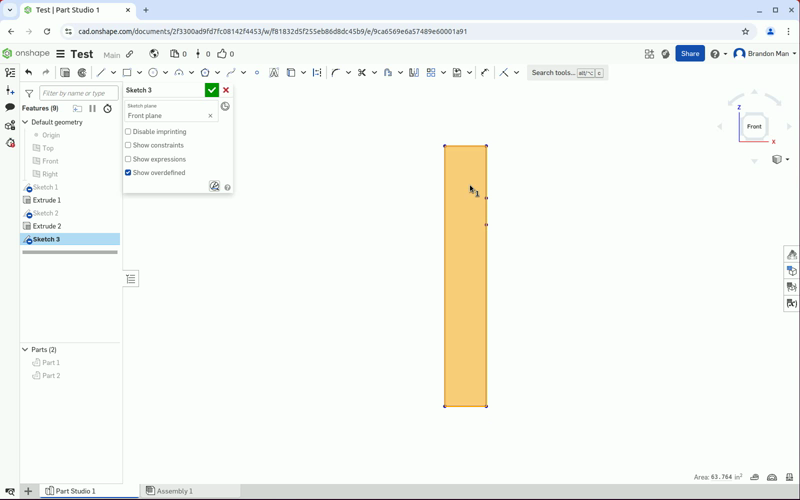
scroll(-6)
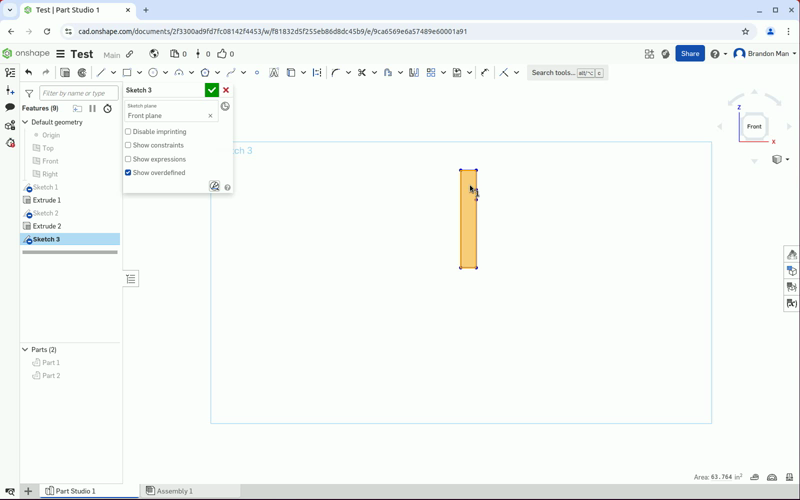
mouse_move(73, 352)
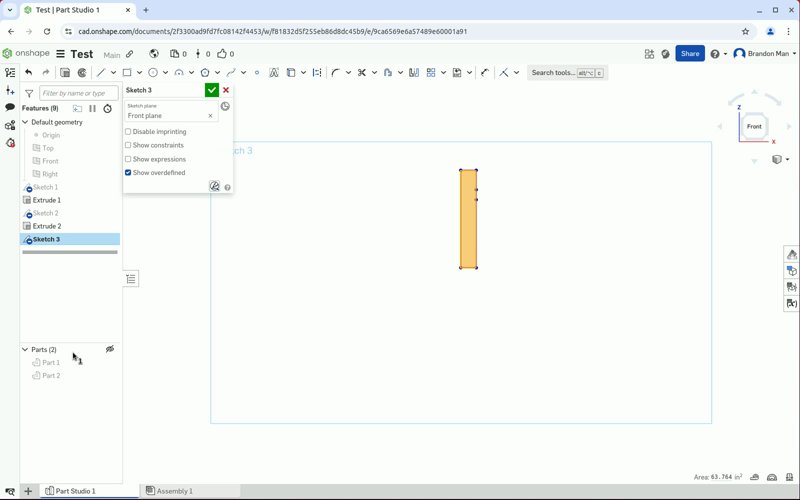
key(shift+y)
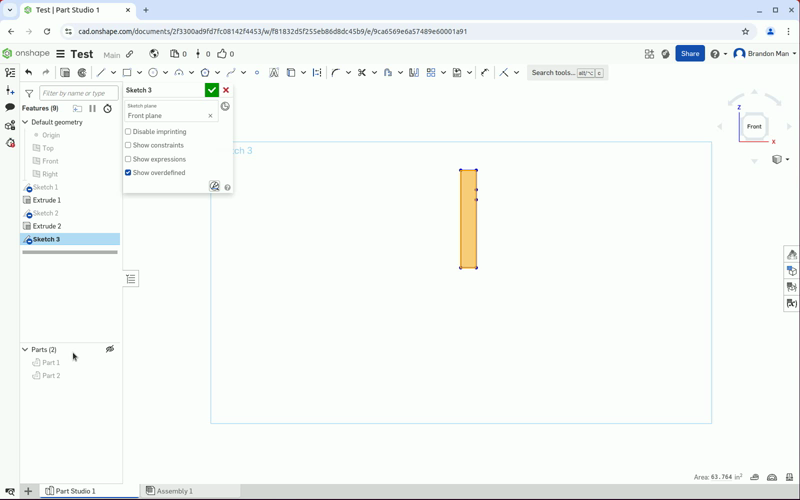
key(shift+e)
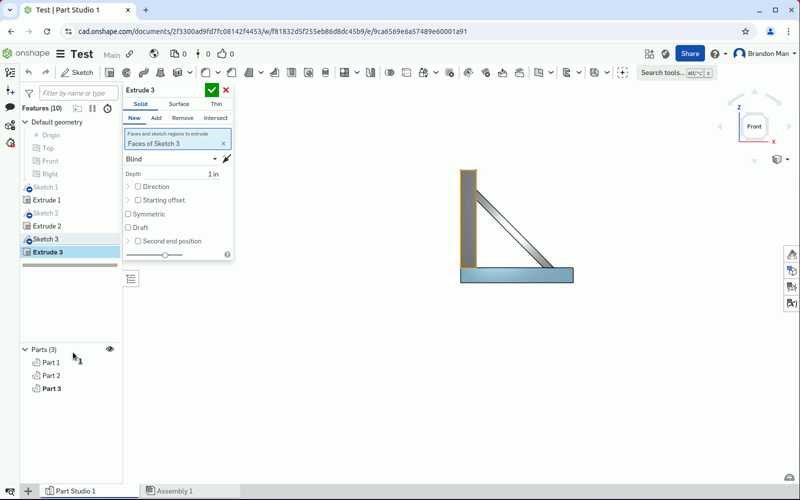
mouse_move(143, 106)
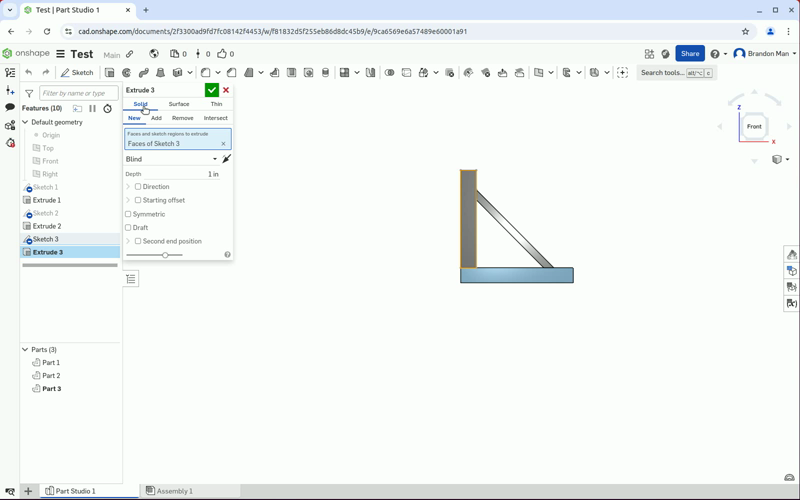
click(143, 106)
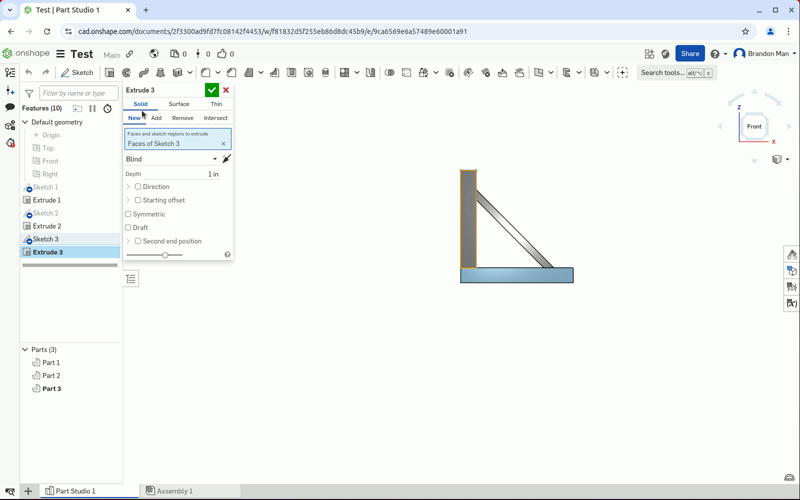
mouse_move(137, 120)
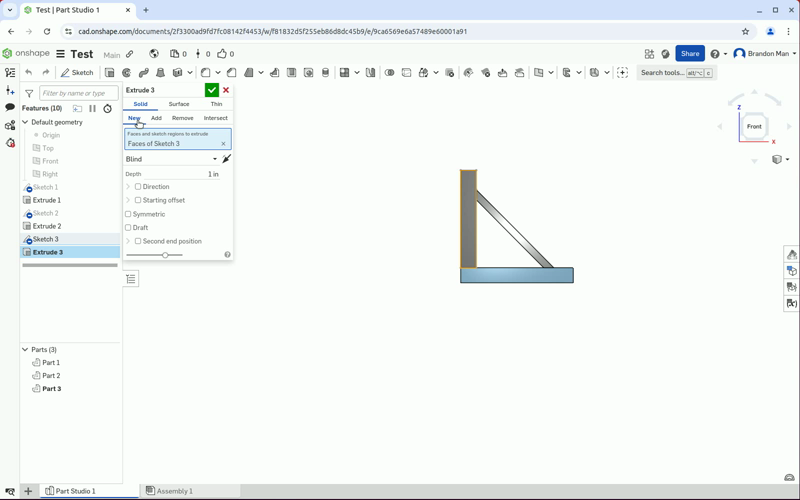
click(137, 120)
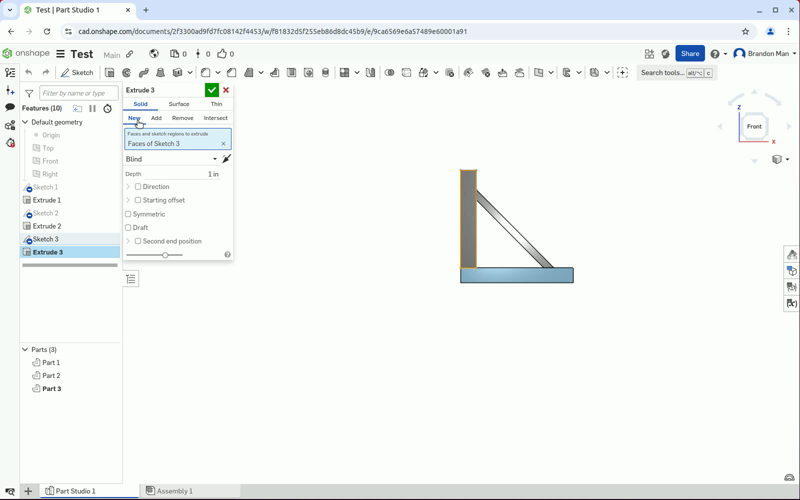
key(tab, 4)
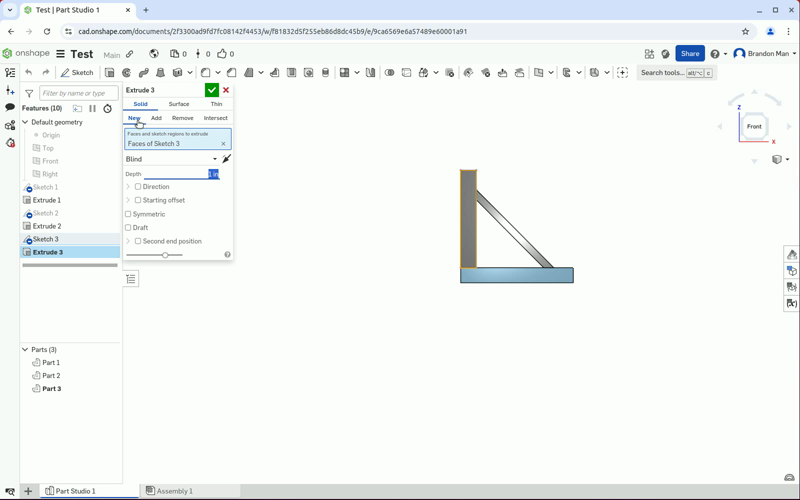
text(19.016)
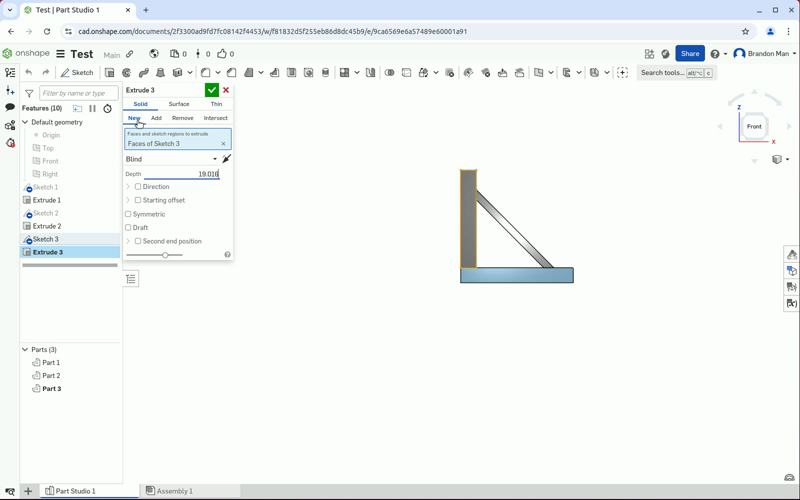
key(enter)
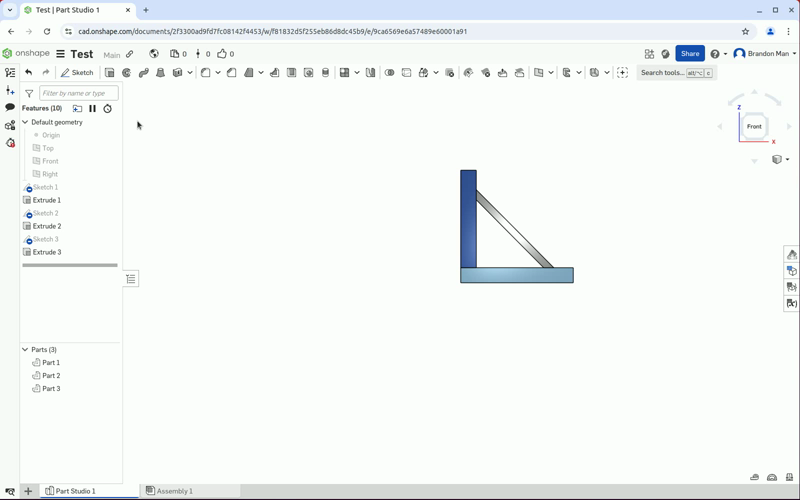
key(shift+h)
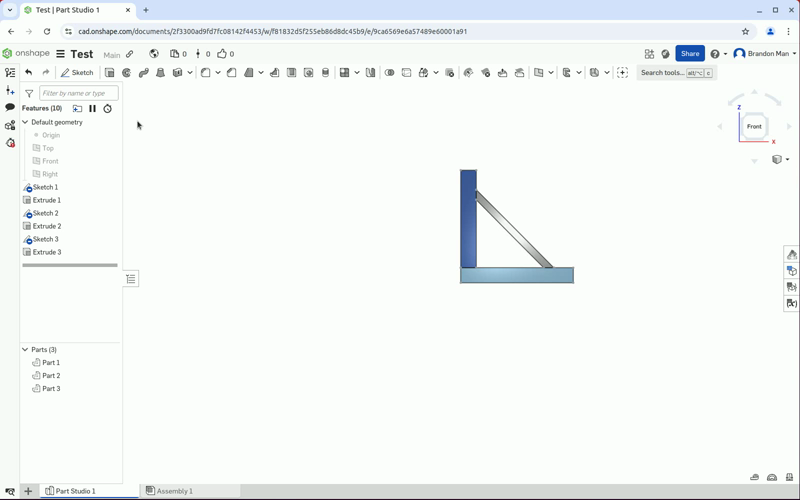
key(shift+h)
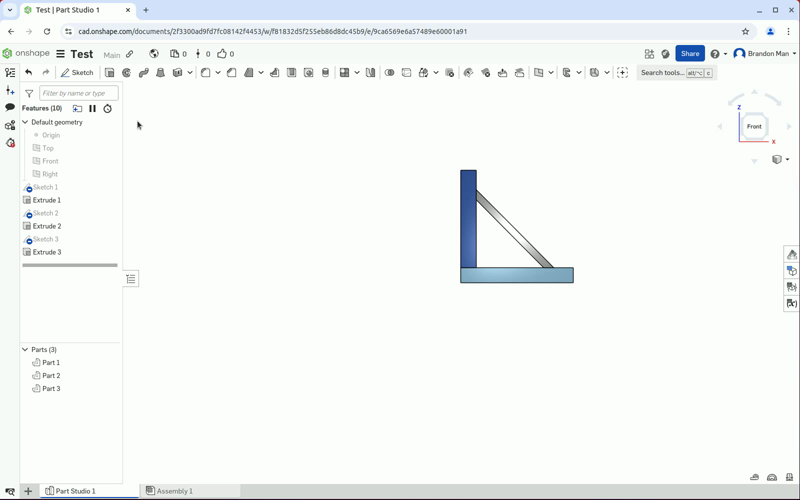
mouse_move(73, 189)
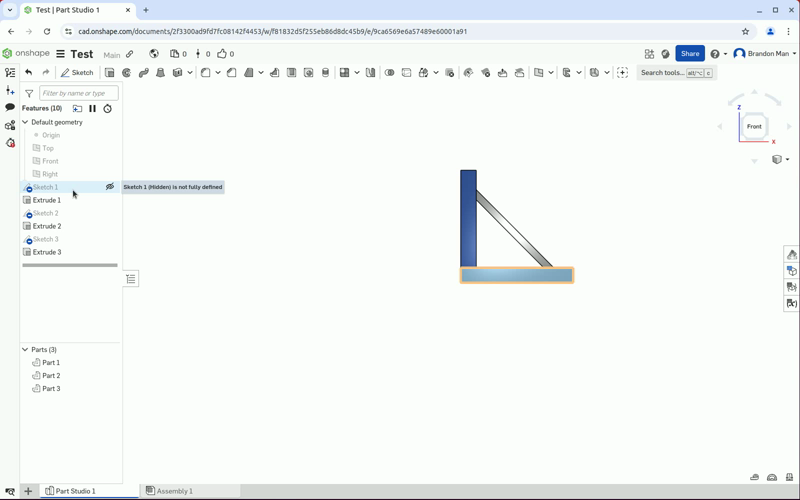
click(73, 189)
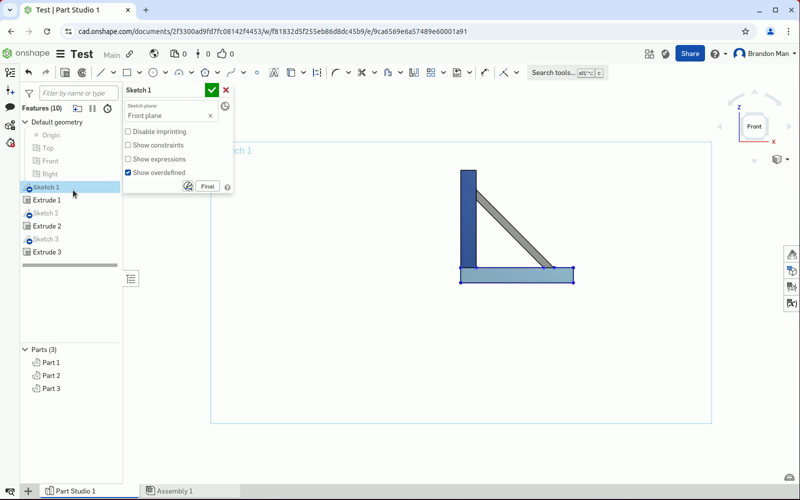
mouse_move(229, 92)
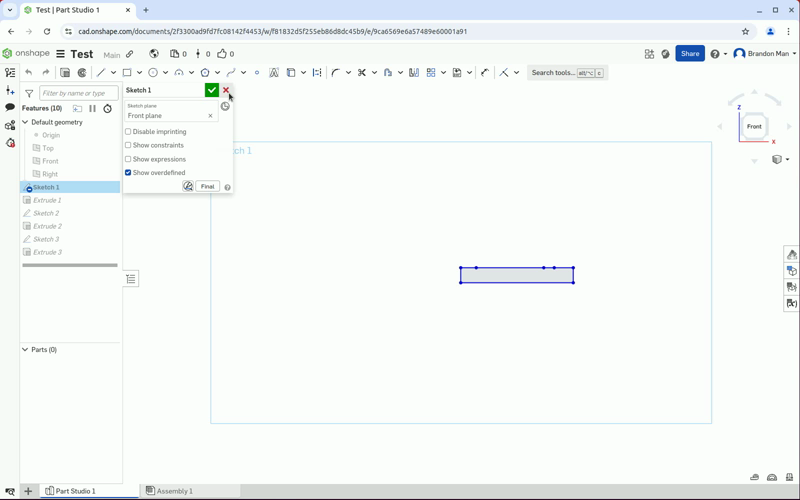
click(229, 92)
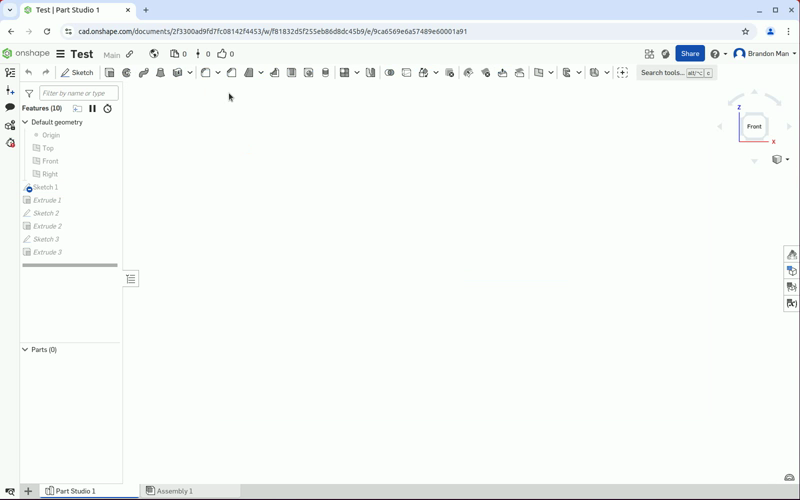
mouse_move(73, 352)
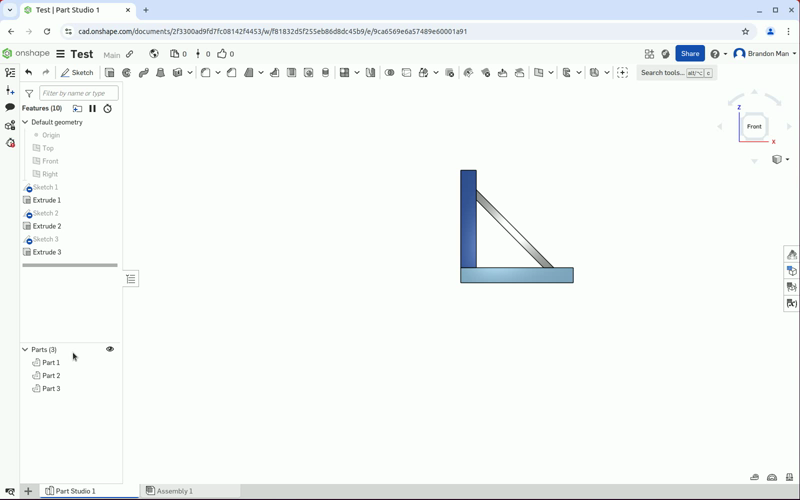
key(y)
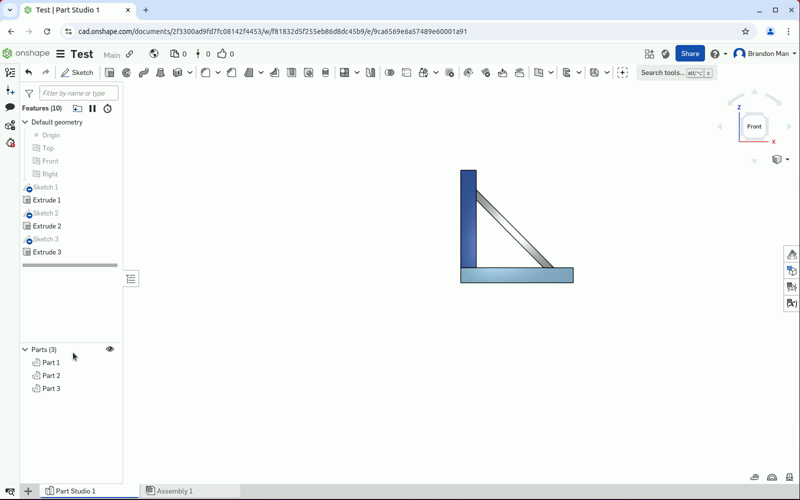
key(shift+p)
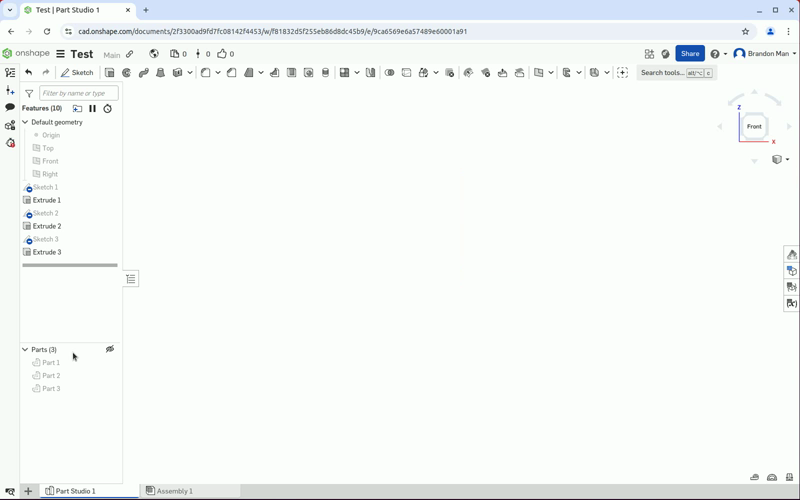
key(space)
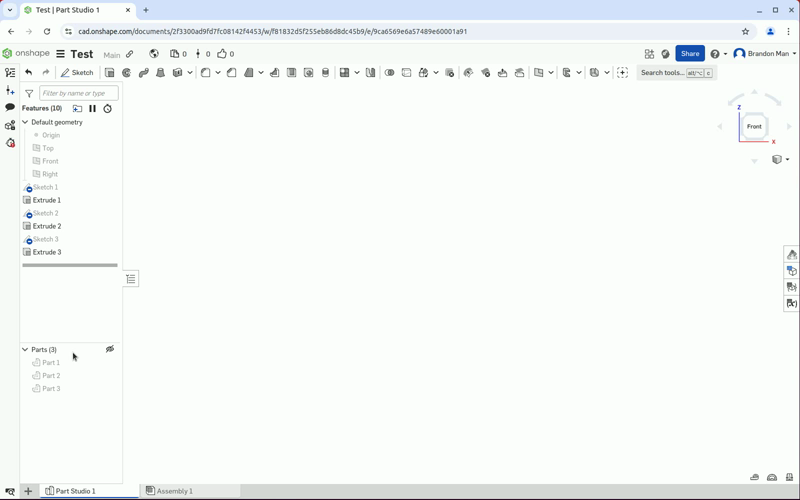
key_down(shift)
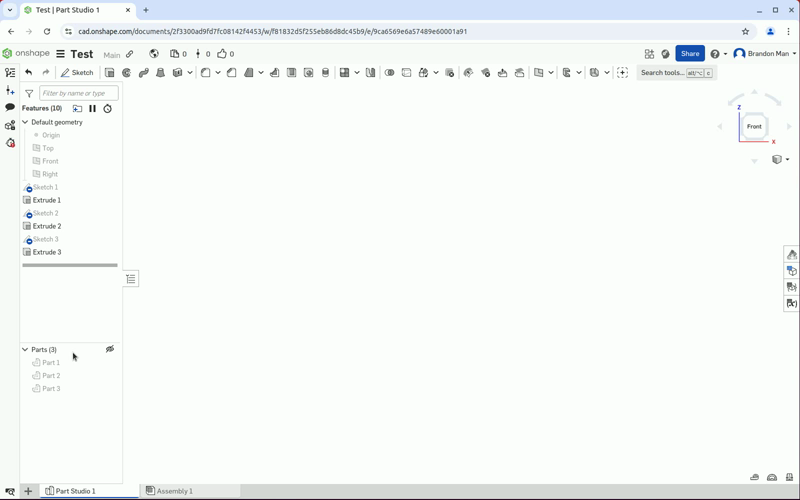
key(left)
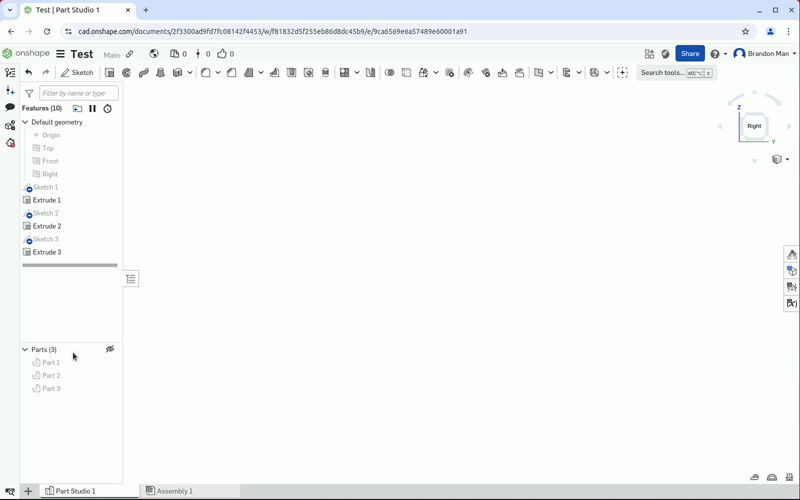
key_up(shift)
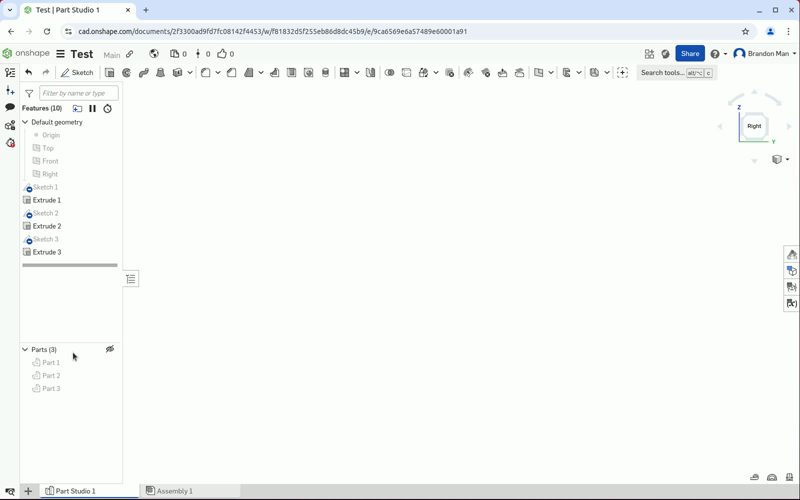
mouse_move(73, 352)
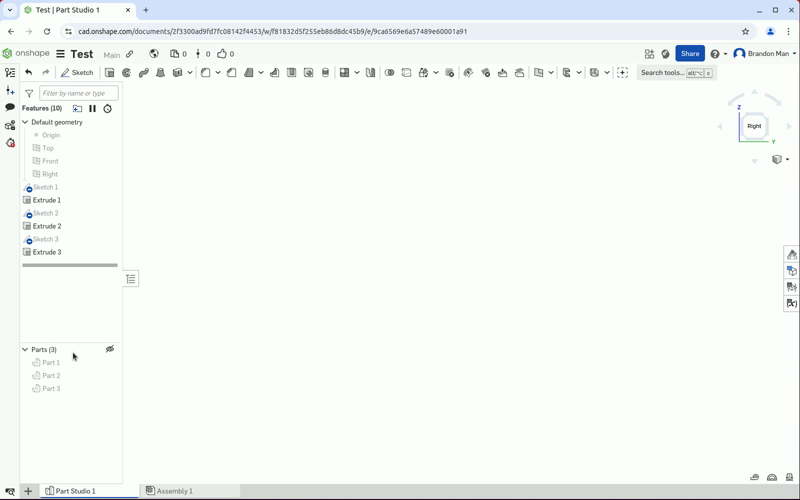
key(shift+y)
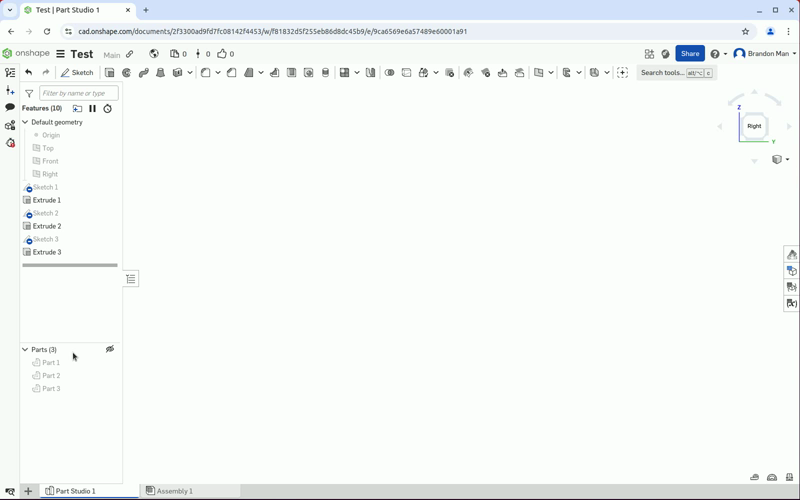
key(shift+s)
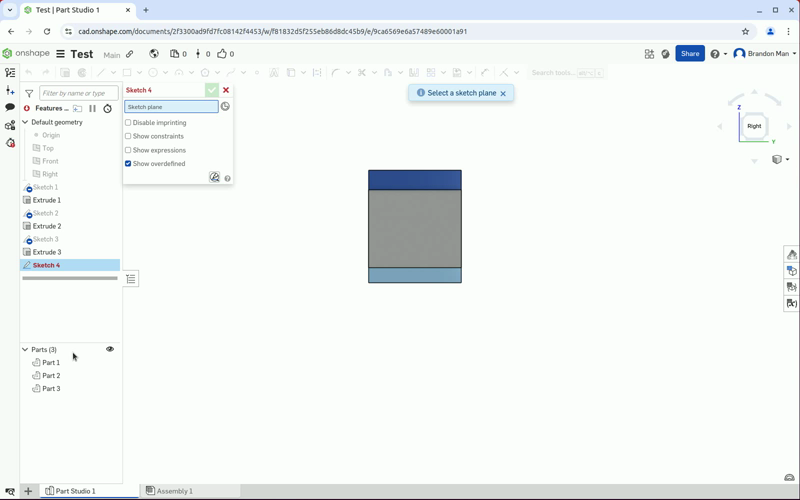
mouse_move(73, 176)
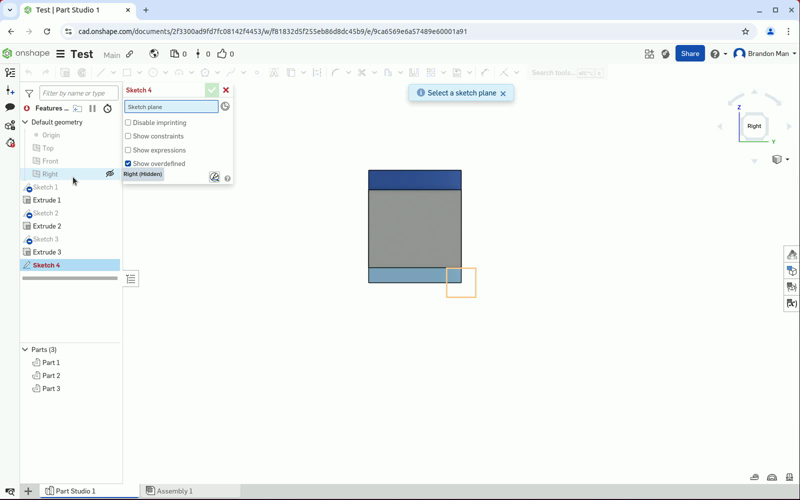
click(73, 176)
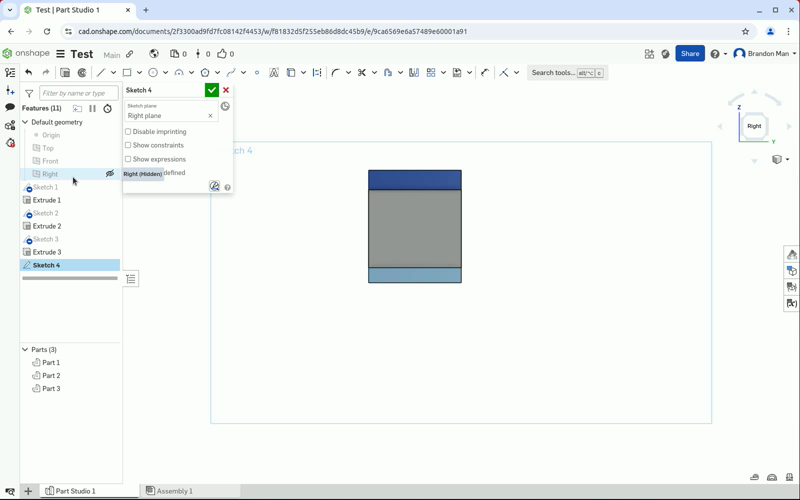
mouse_move(73, 352)
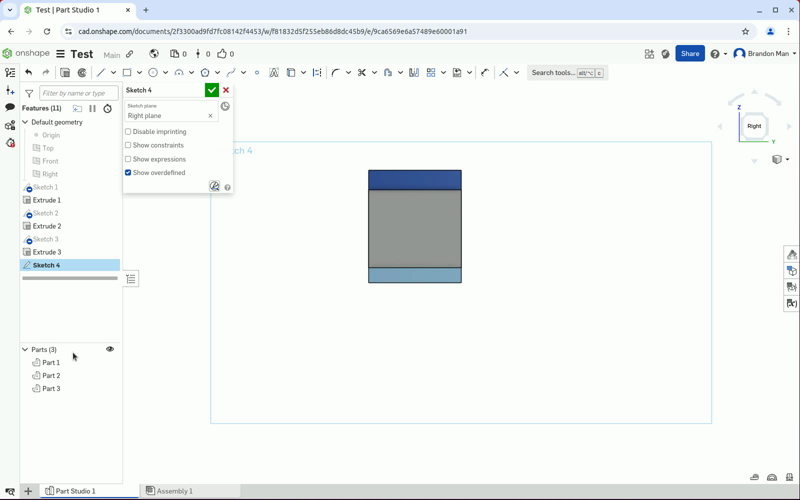
key(y)
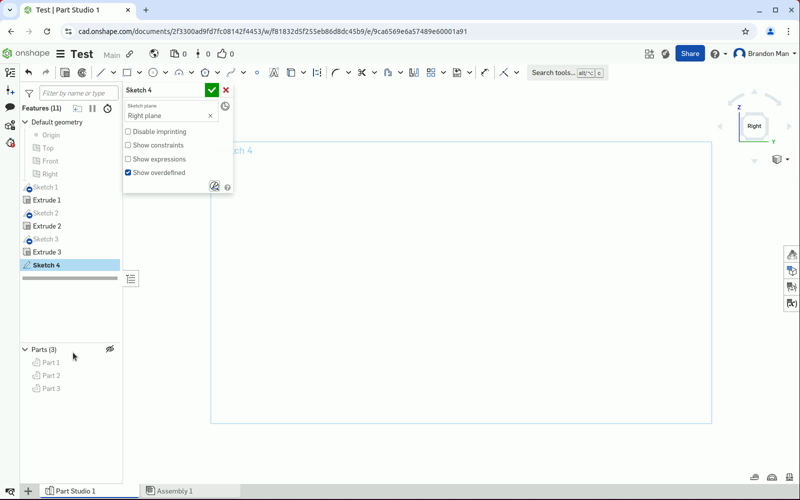
key(c)
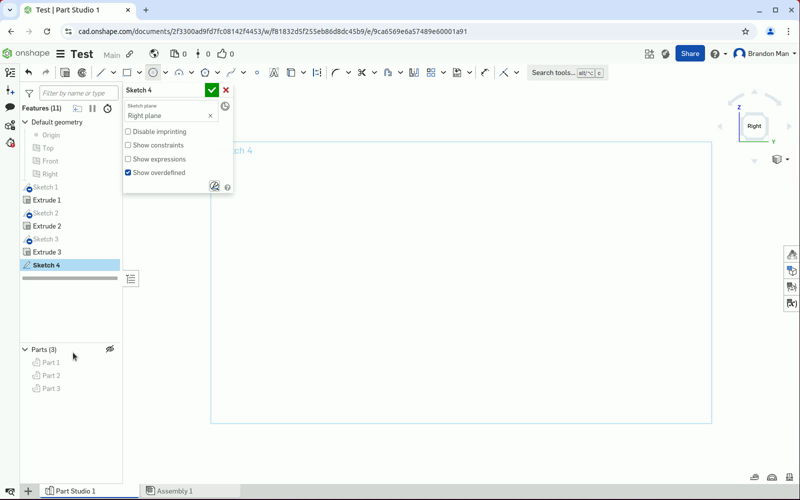
key_down(shift)
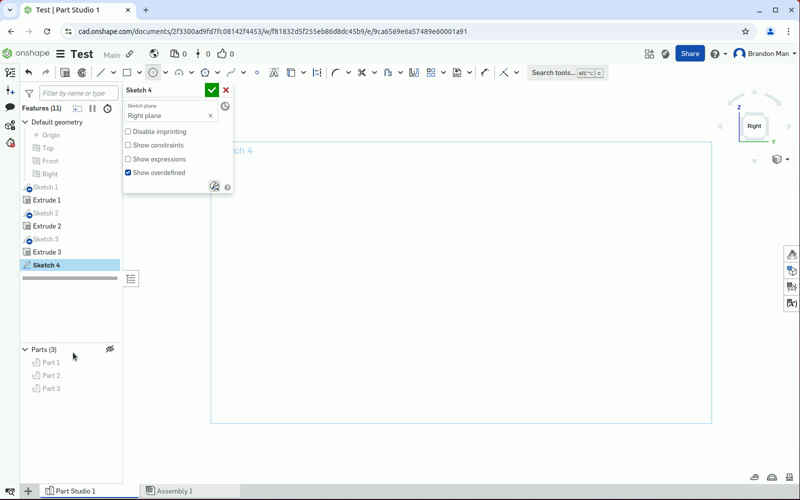
mouse_move(390, 178)
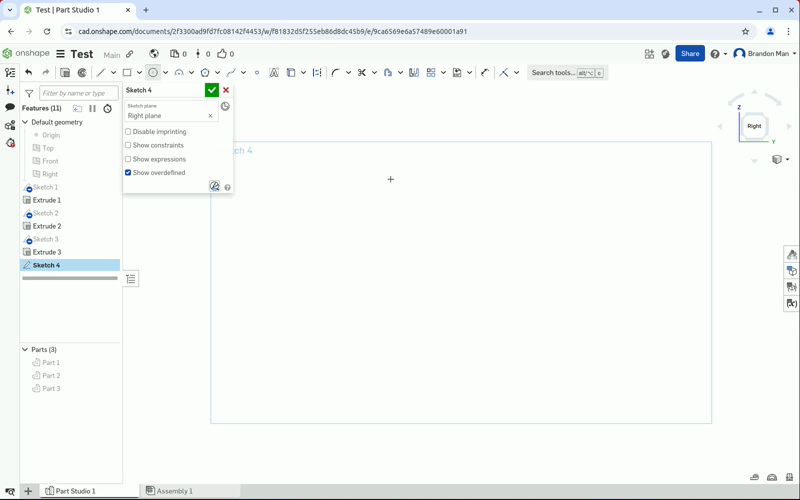
click(390, 178)
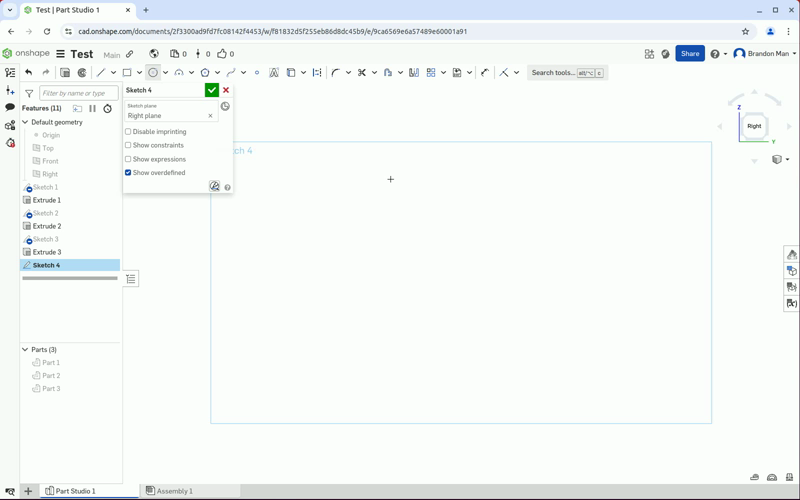
key_up(shift)
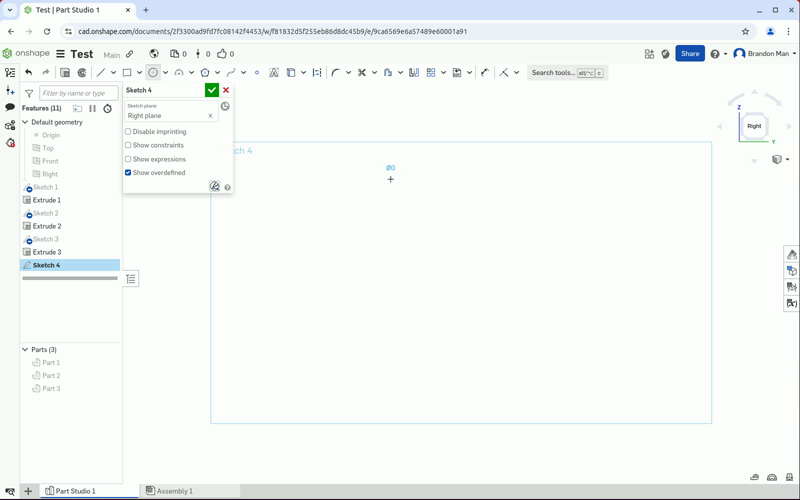
mouse_move(397, 178)
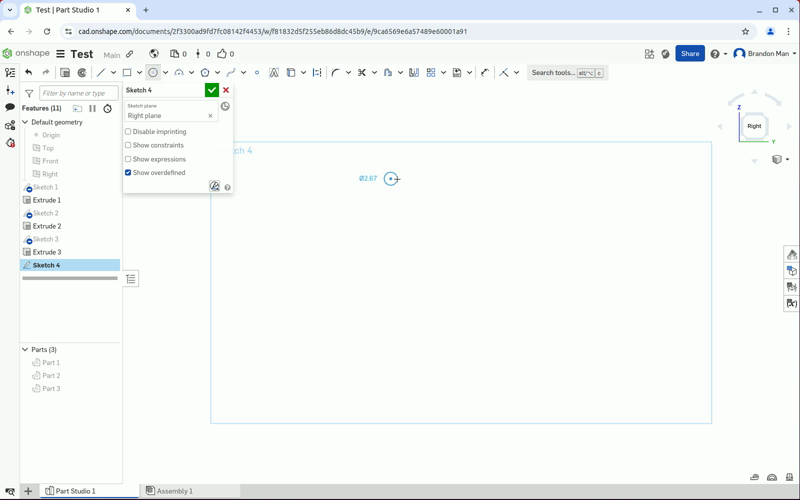
click(397, 178)
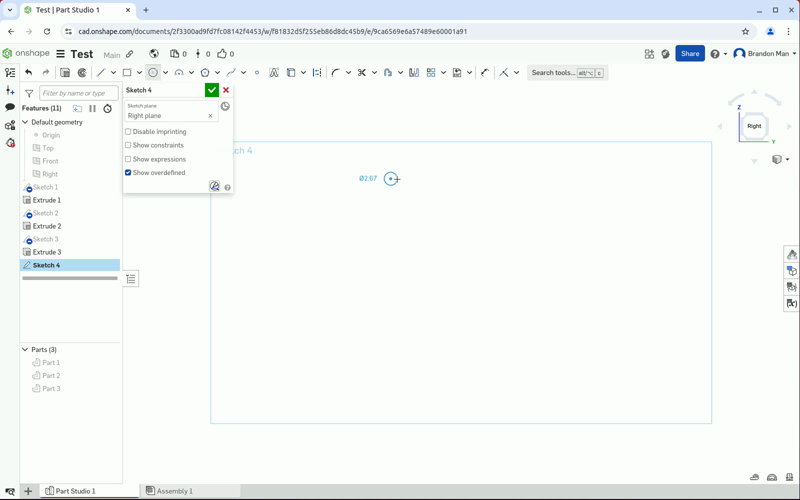
key(esc)
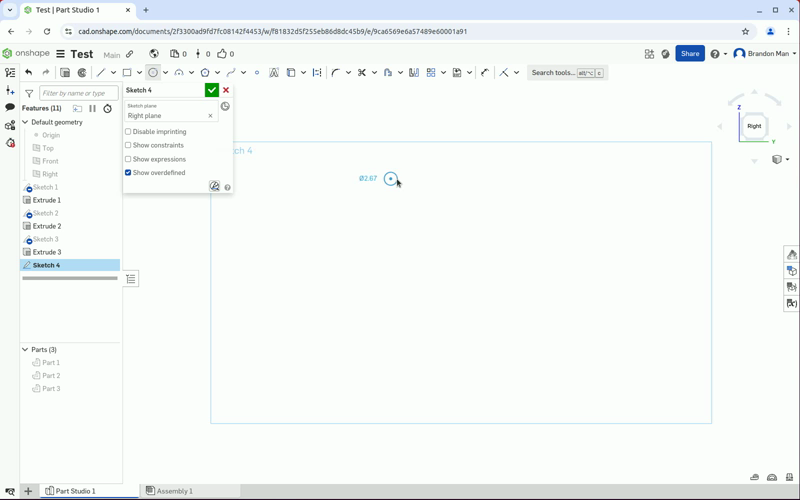
mouse_move(386, 177)
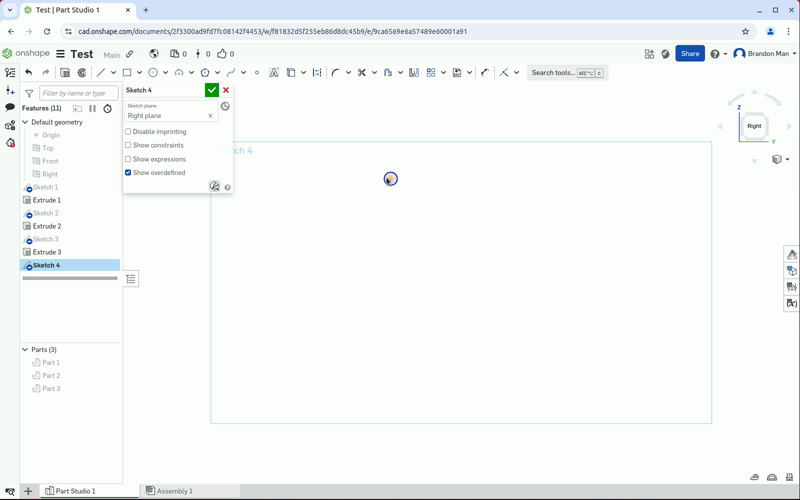
scroll(6)
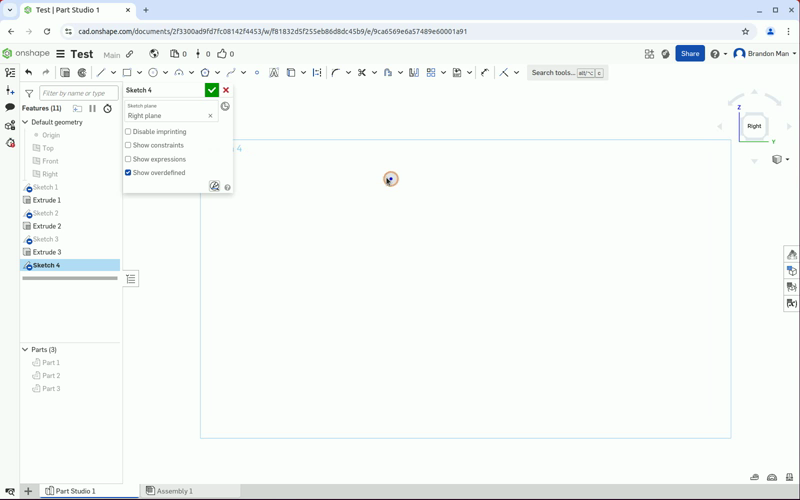
scroll(6)
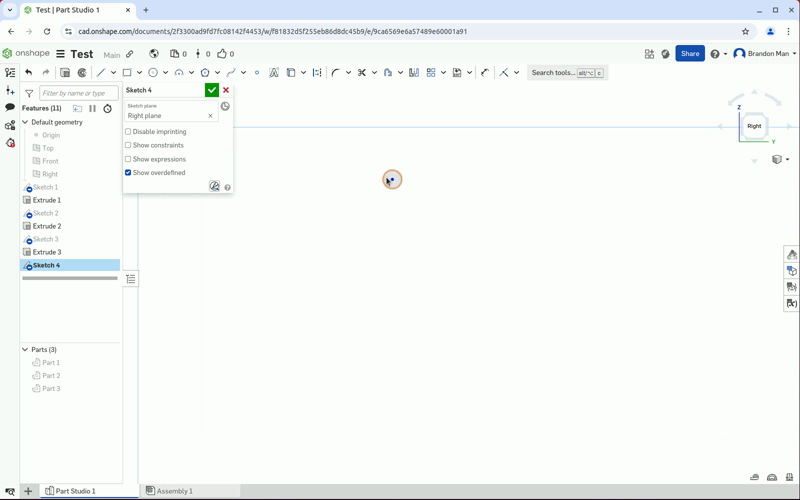
scroll(6)
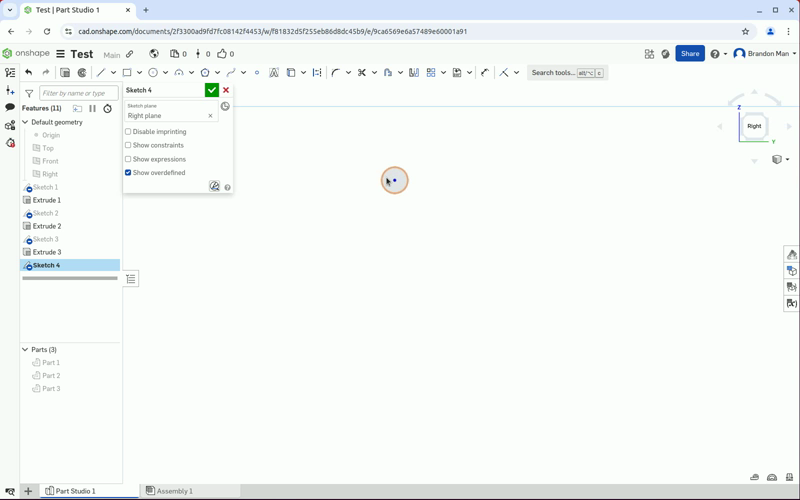
scroll(6)
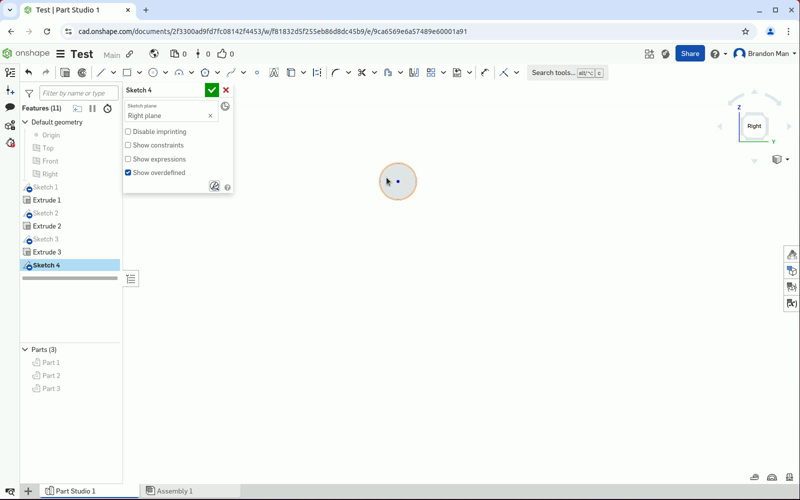
scroll(6)
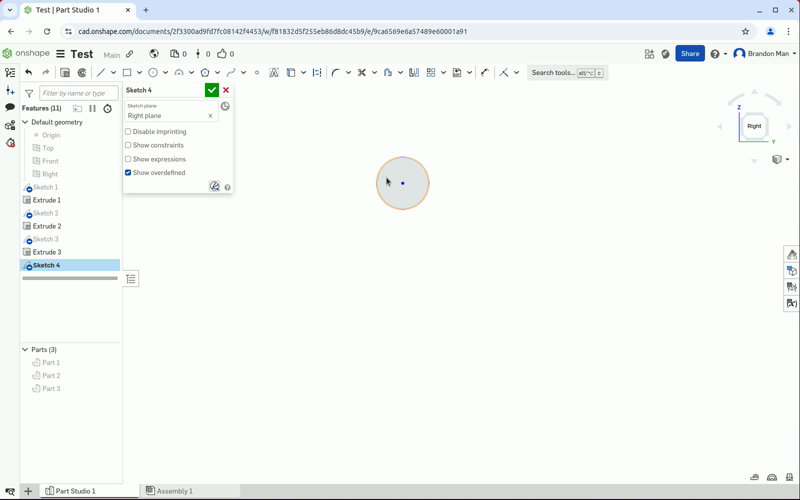
scroll(6)
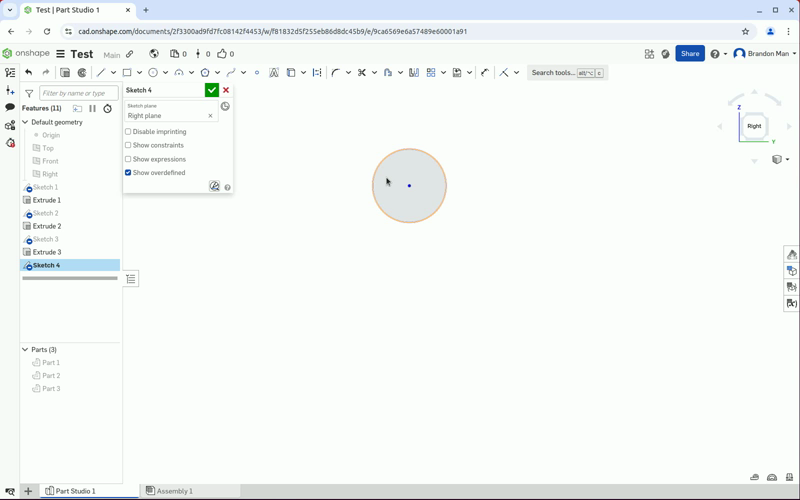
scroll(6)
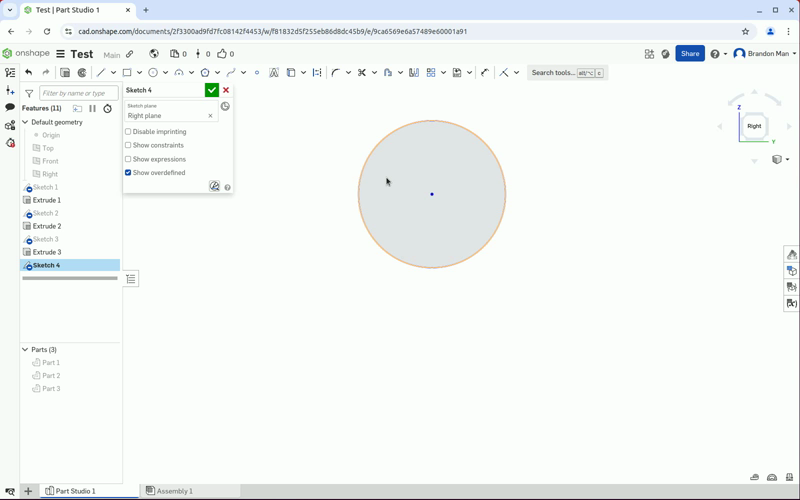
click(386, 177)
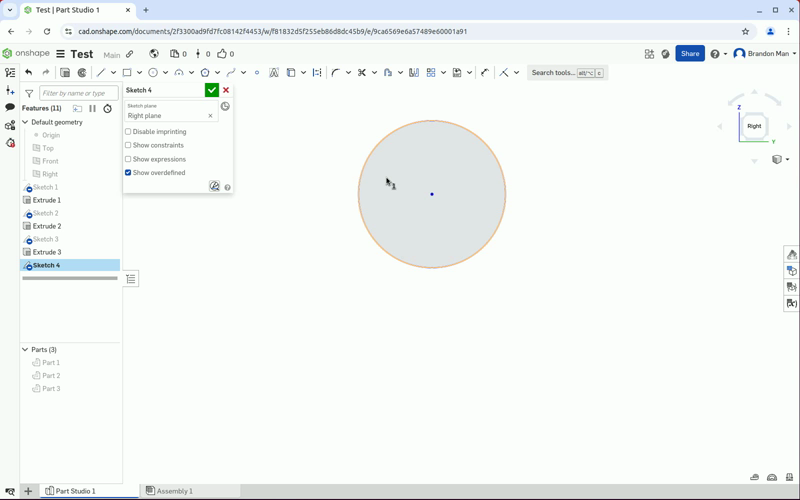
scroll(-6)
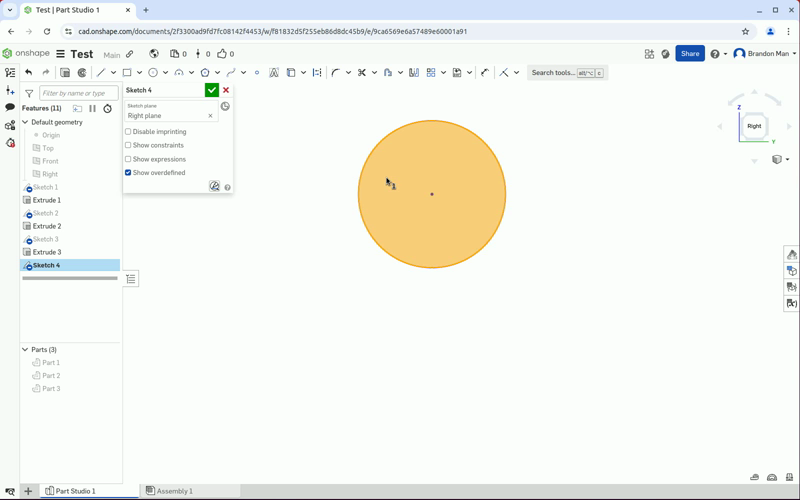
scroll(-6)
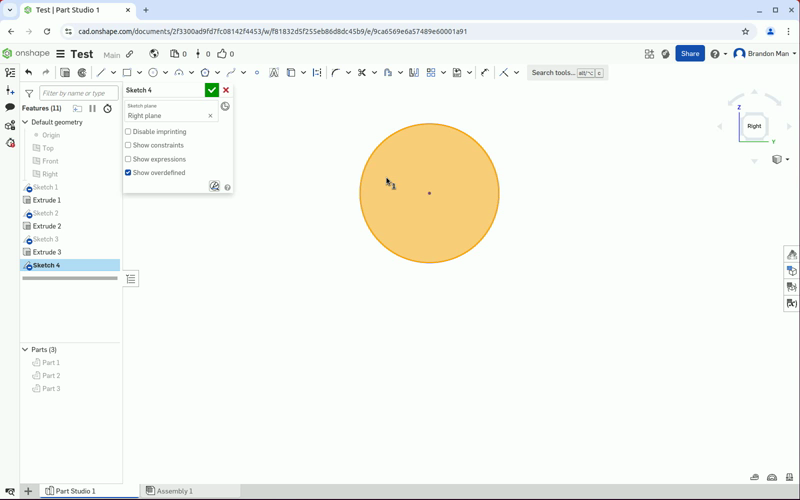
scroll(-6)
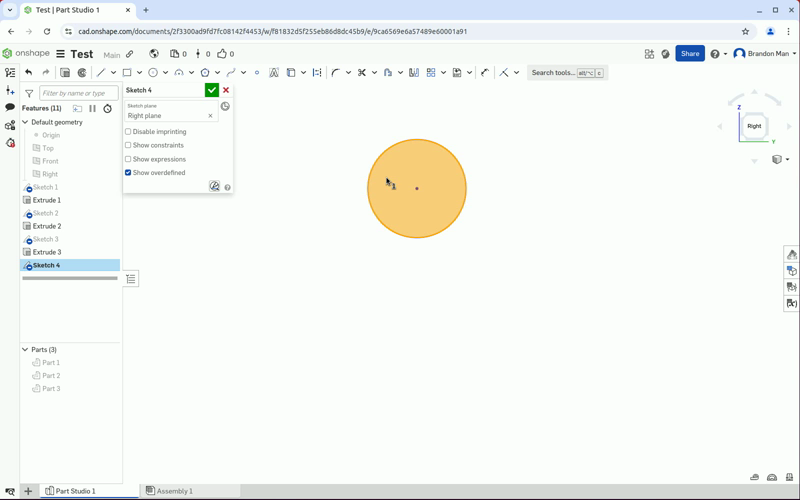
scroll(-6)
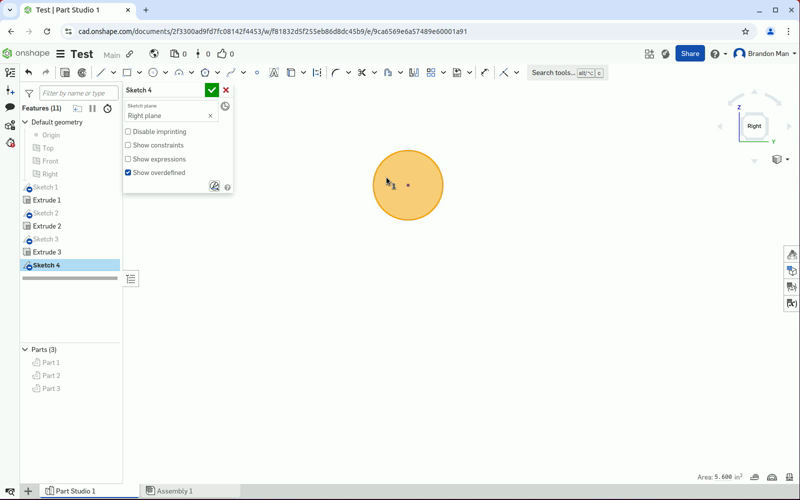
scroll(-6)
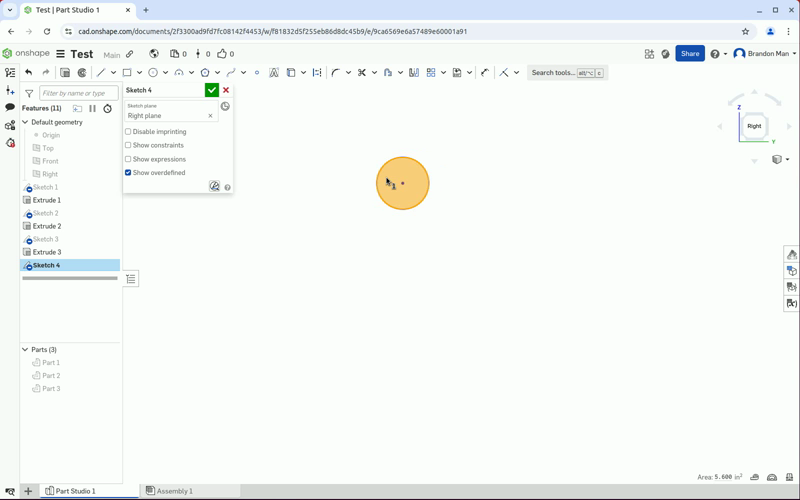
scroll(-6)
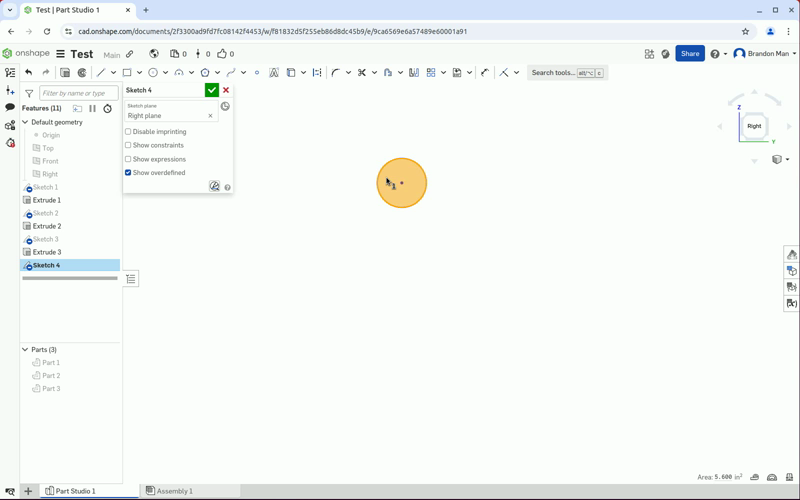
scroll(-6)
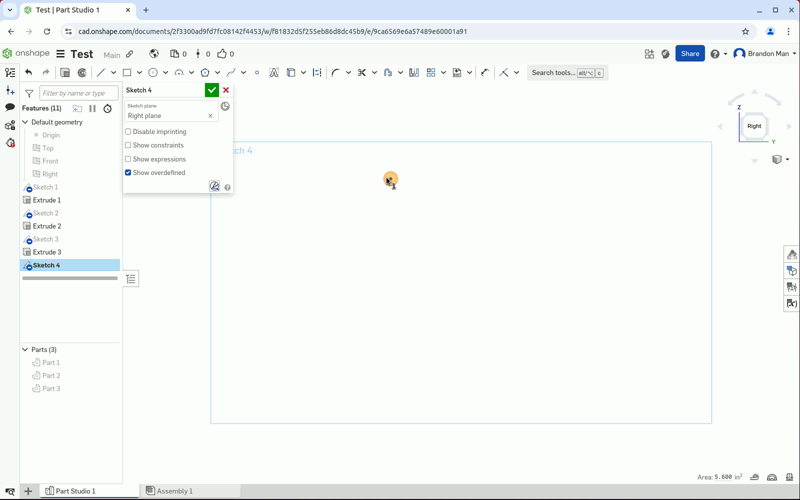
mouse_move(73, 352)
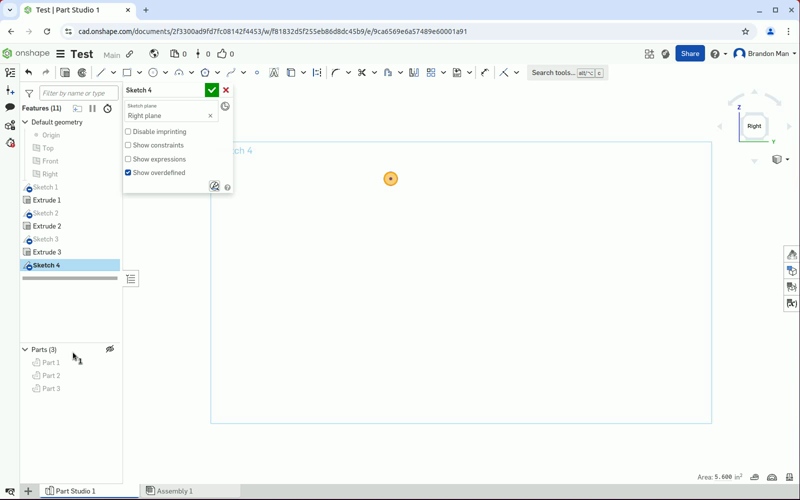
key(shift+y)
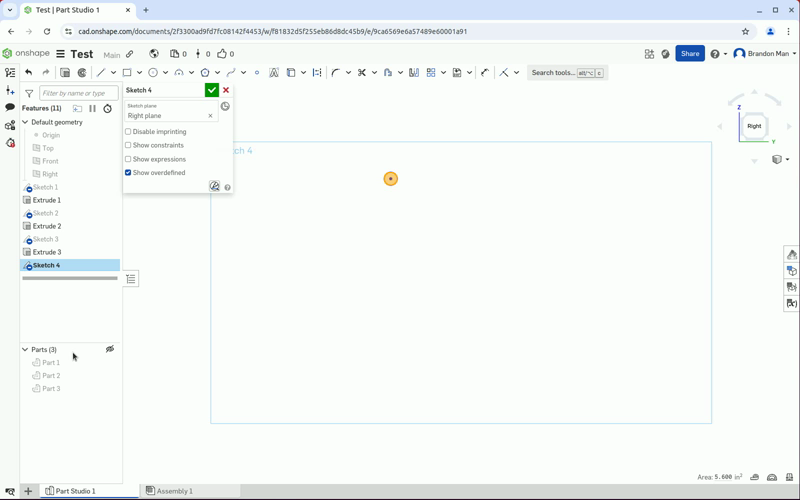
key(shift+e)
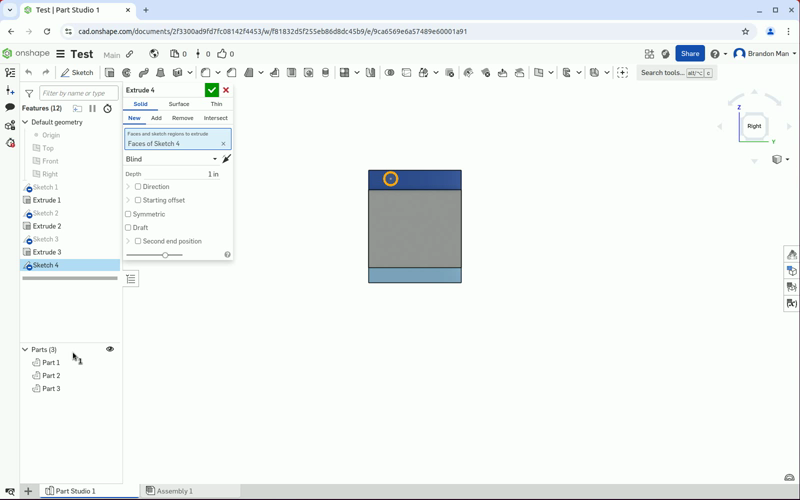
mouse_move(143, 106)
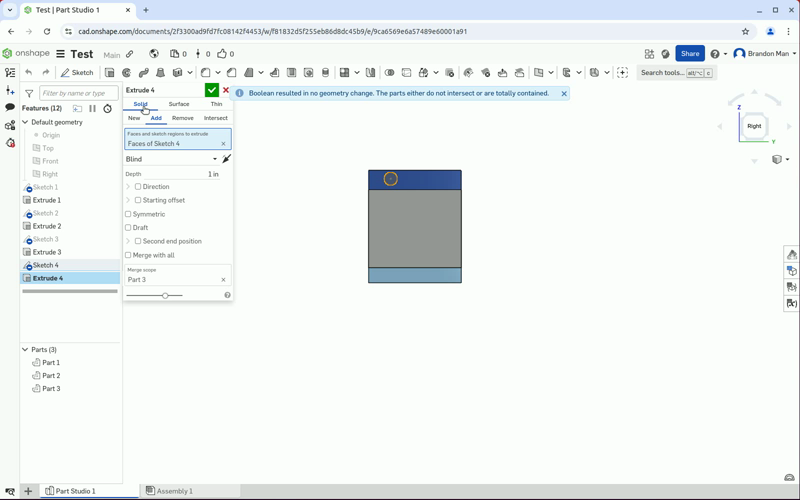
click(143, 106)
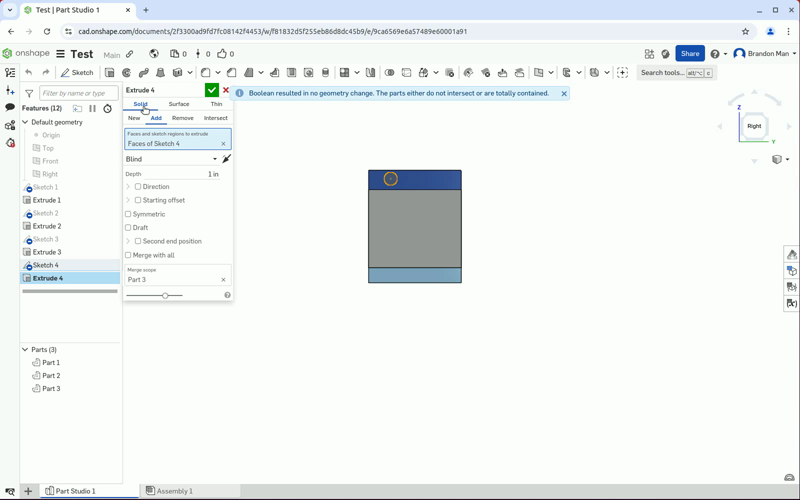
mouse_move(186, 120)
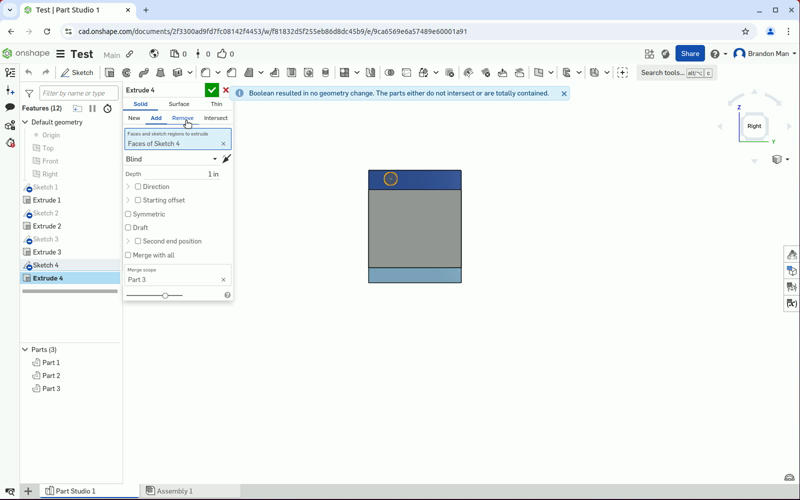
click(186, 120)
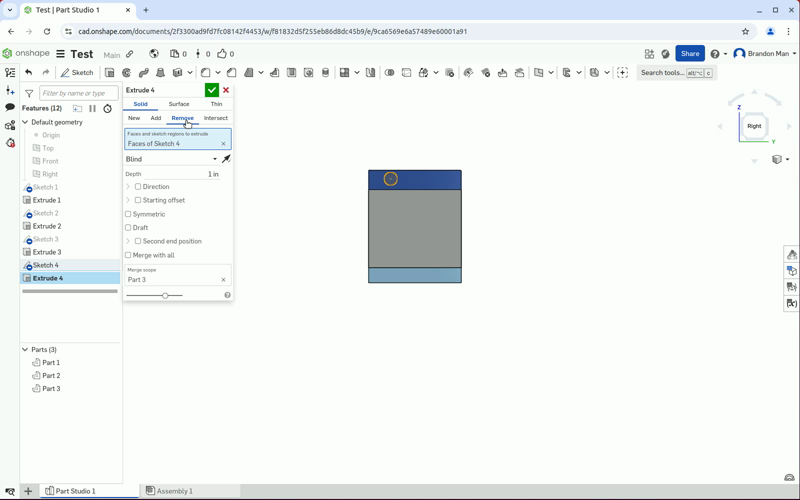
key(tab, 4)
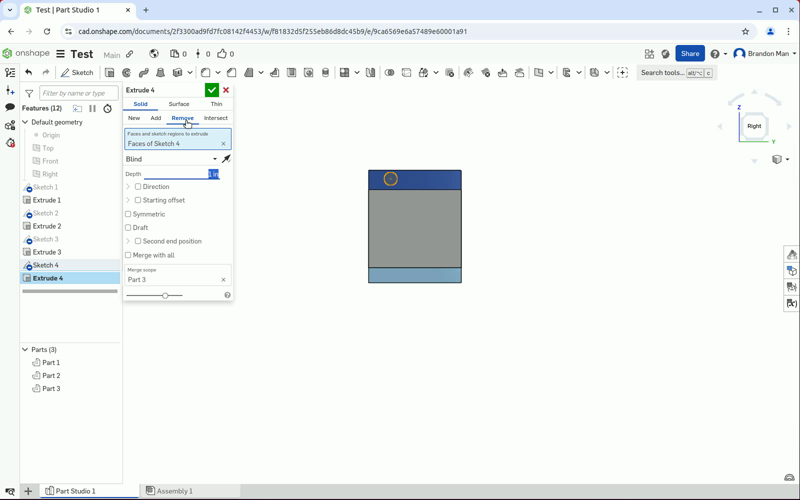
text(-9.869)
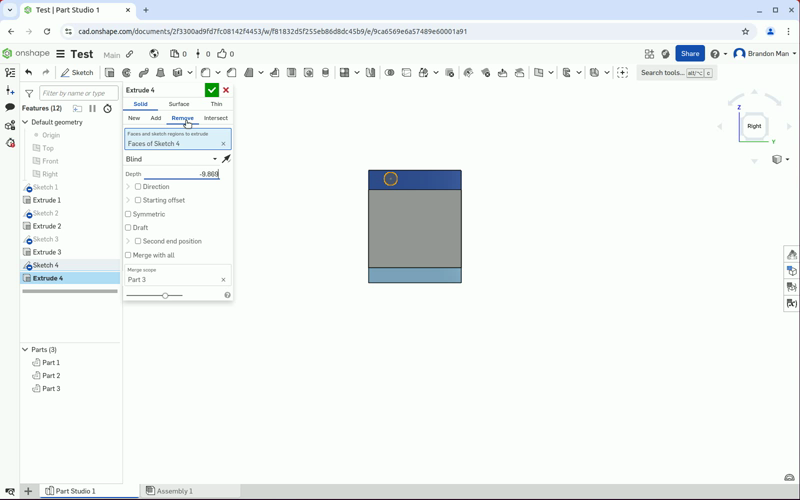
key(tab, 6)
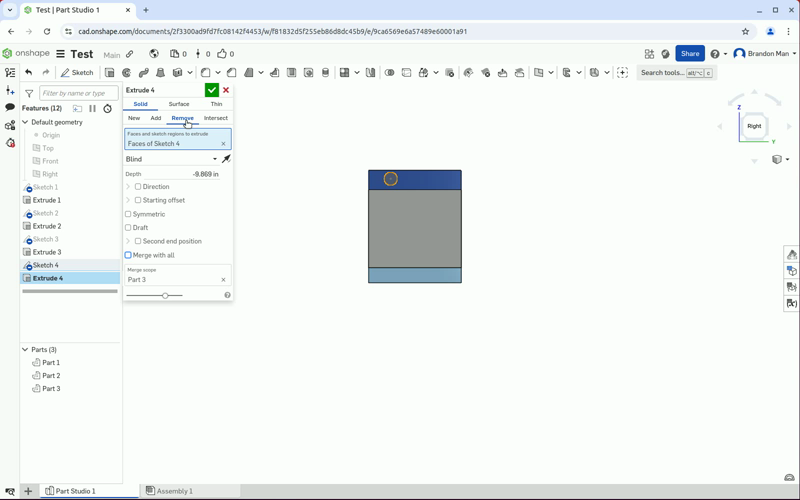
key(space)
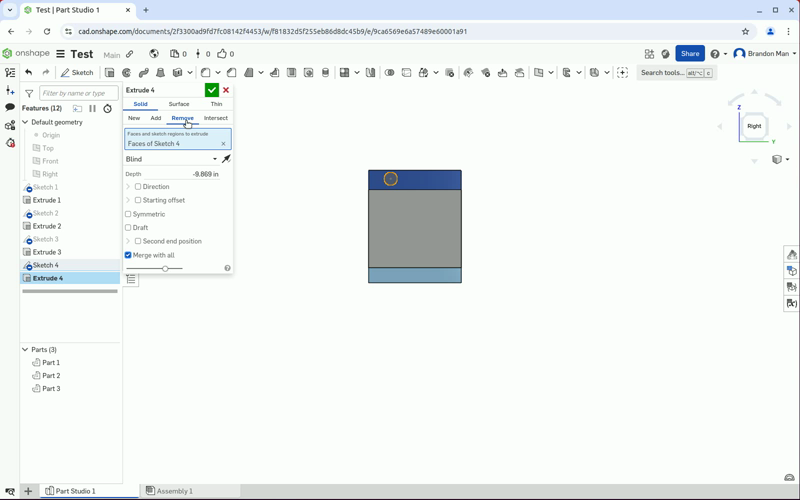
key(enter)
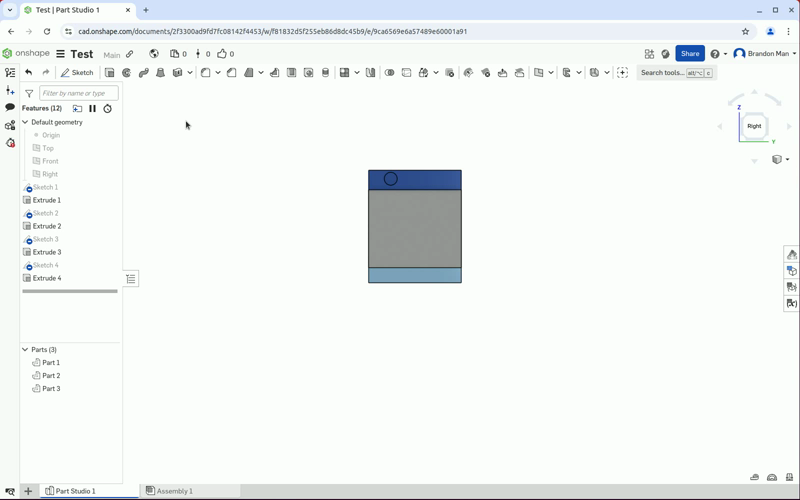
key(shift+h)
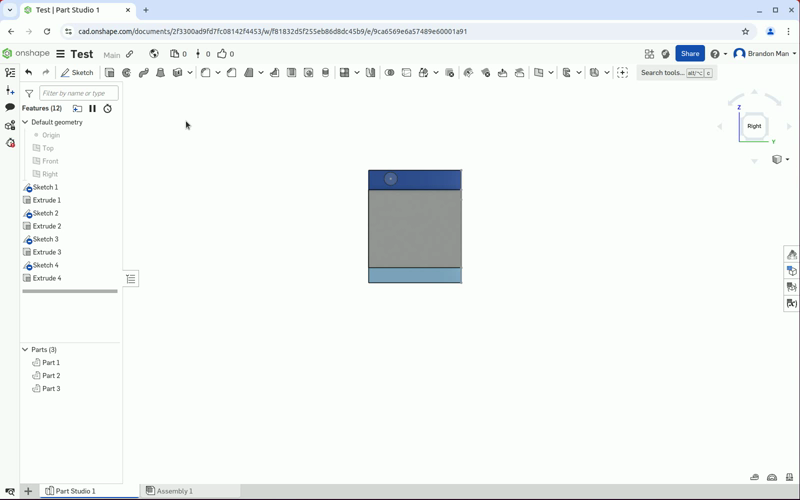
key(shift+h)
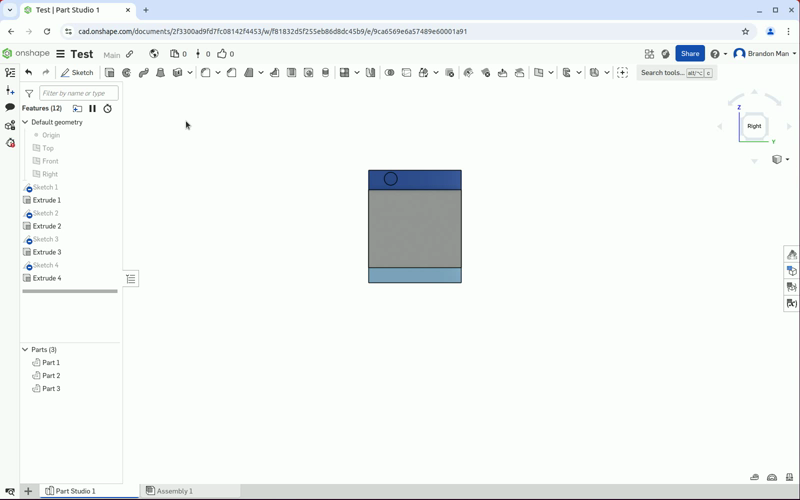
mouse_move(73, 189)
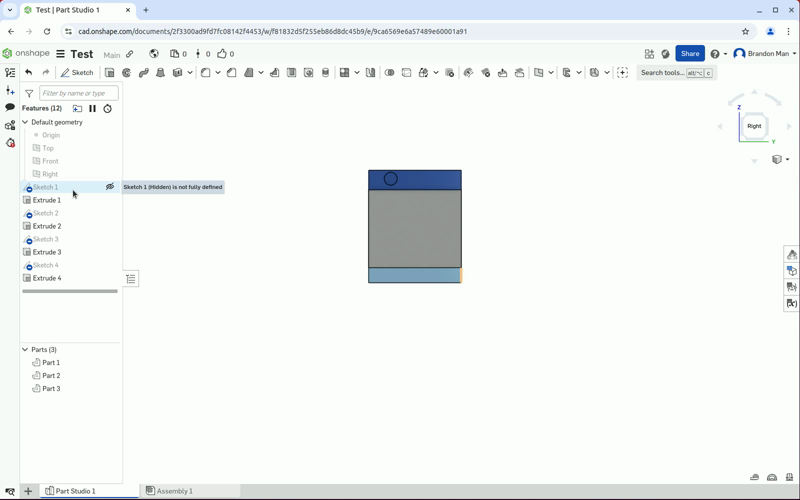
click(73, 189)
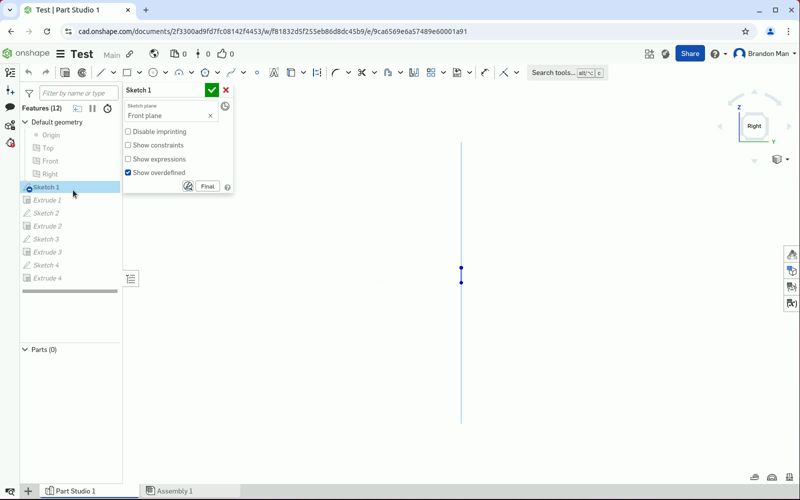
mouse_move(229, 92)
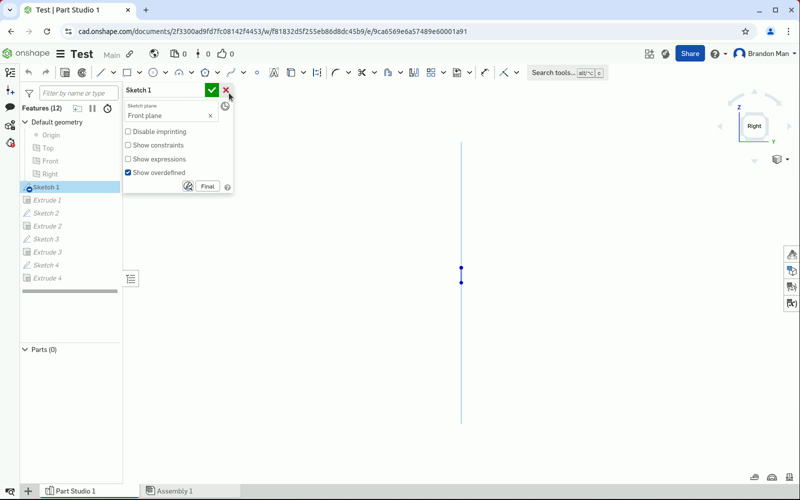
click(229, 92)
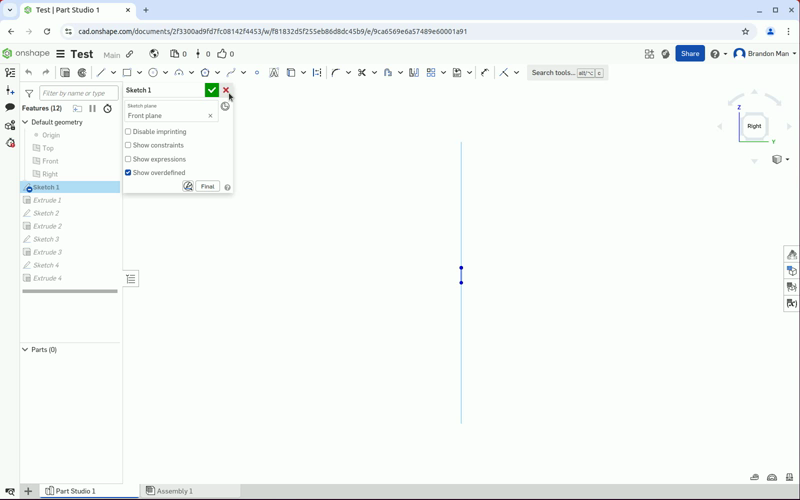
key(shift+s)
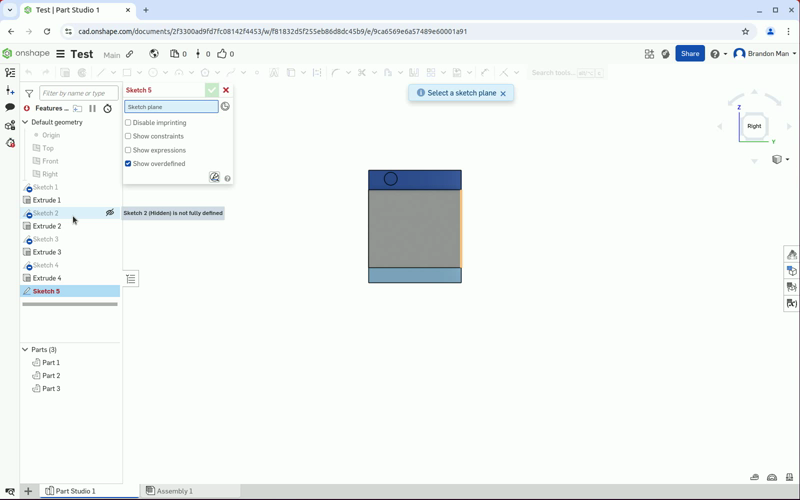
scroll(3)
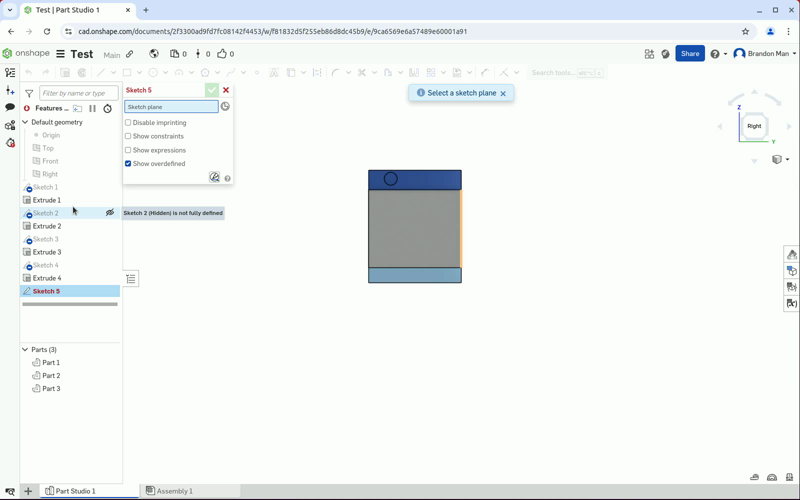
mouse_move(73, 176)
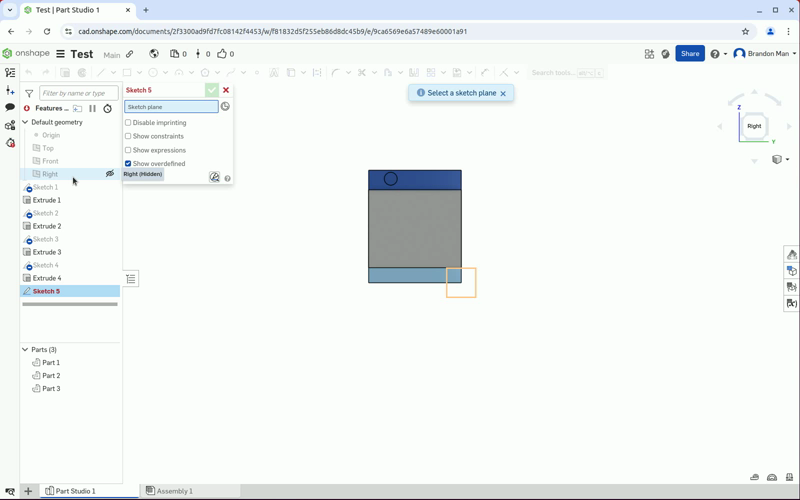
click(73, 176)
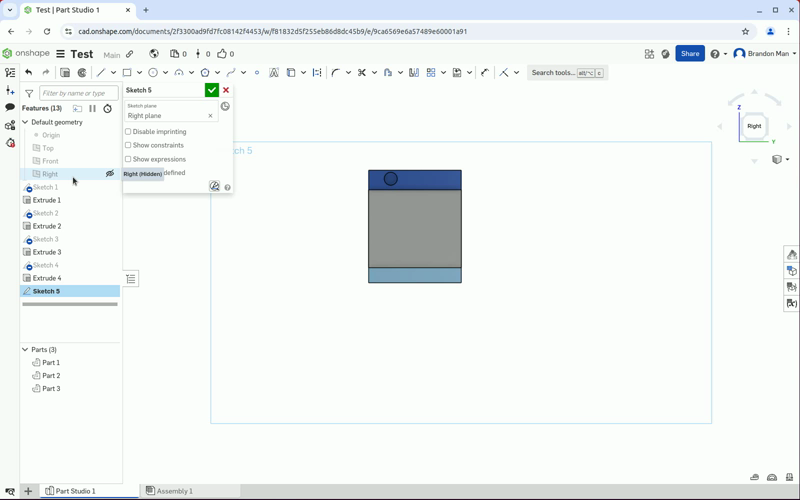
mouse_move(73, 352)
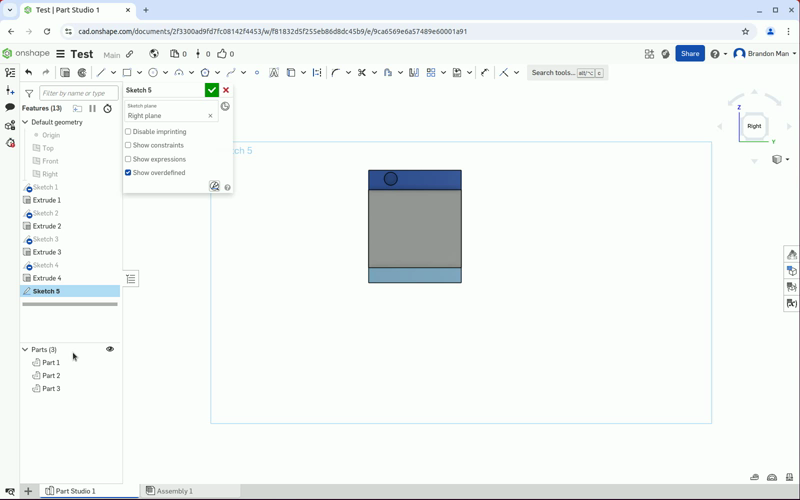
key(y)
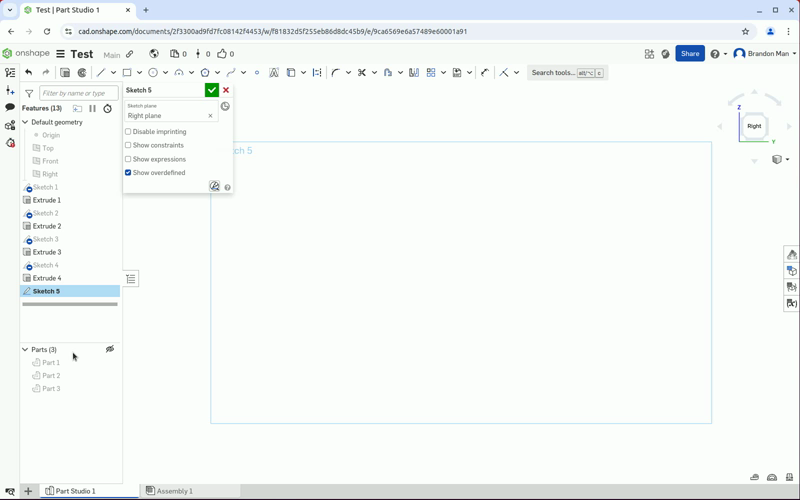
key(c)
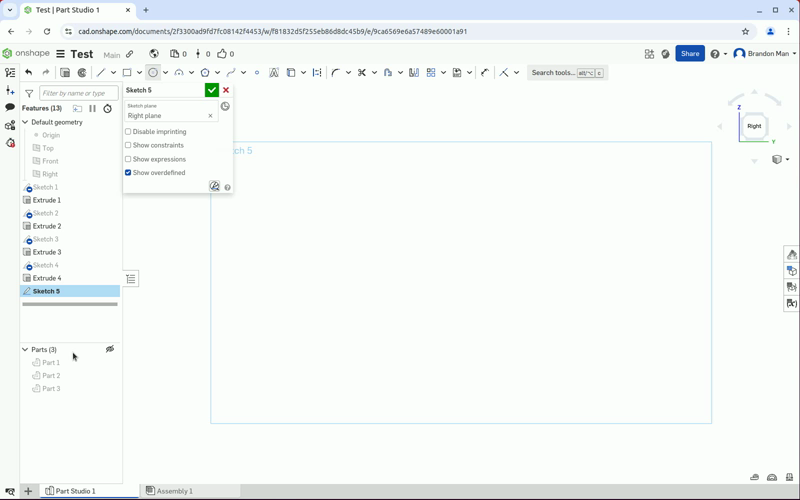
key_down(shift)
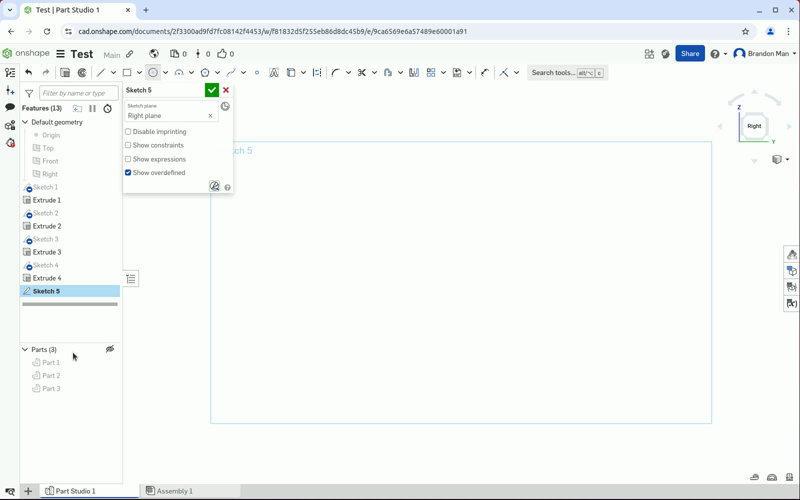
mouse_move(437, 180)
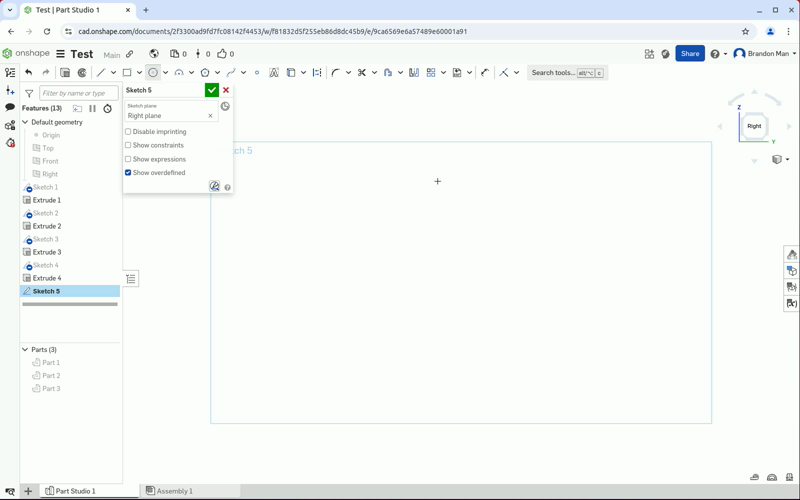
click(437, 180)
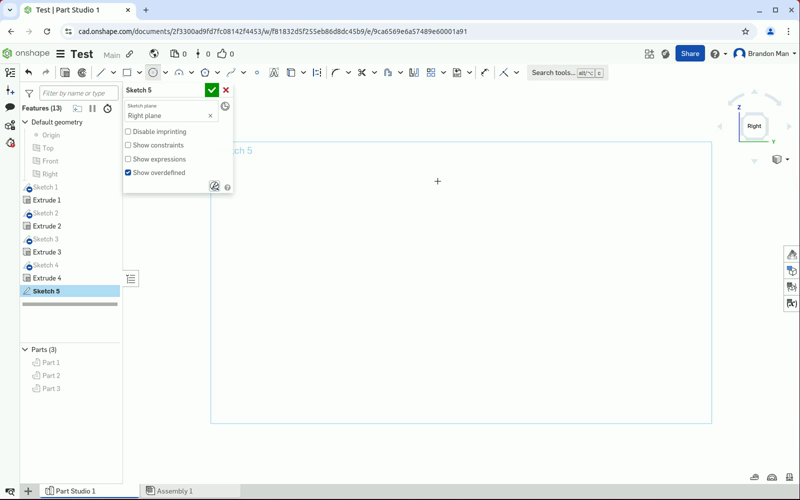
key_up(shift)
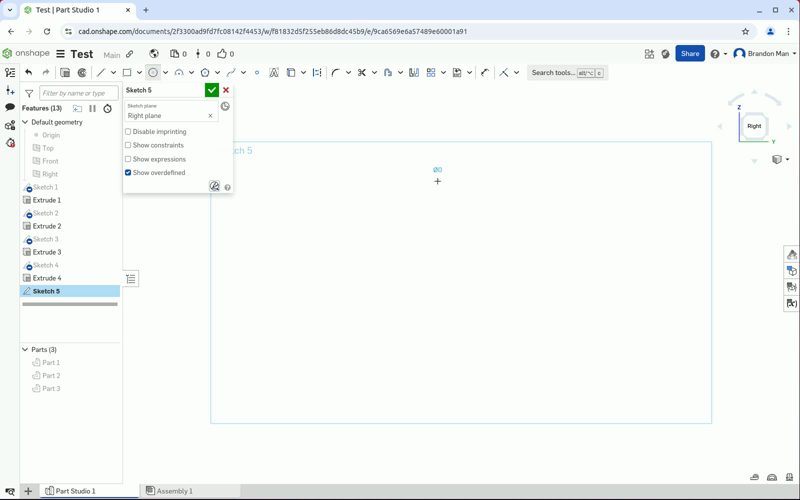
mouse_move(444, 180)
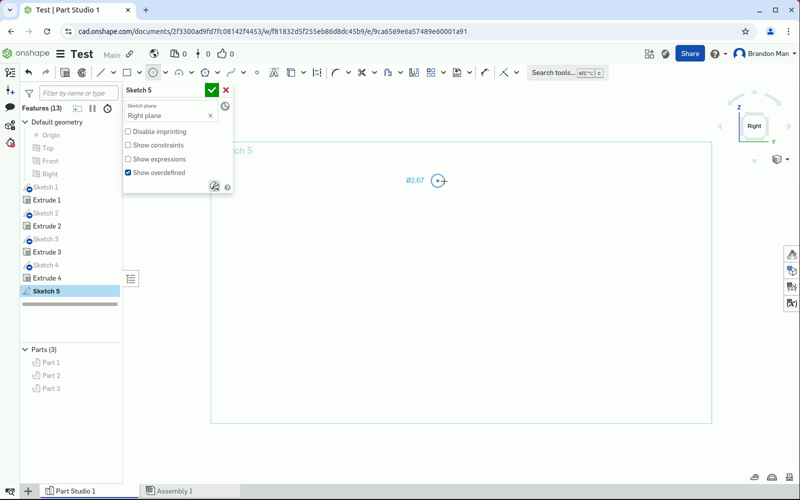
click(444, 180)
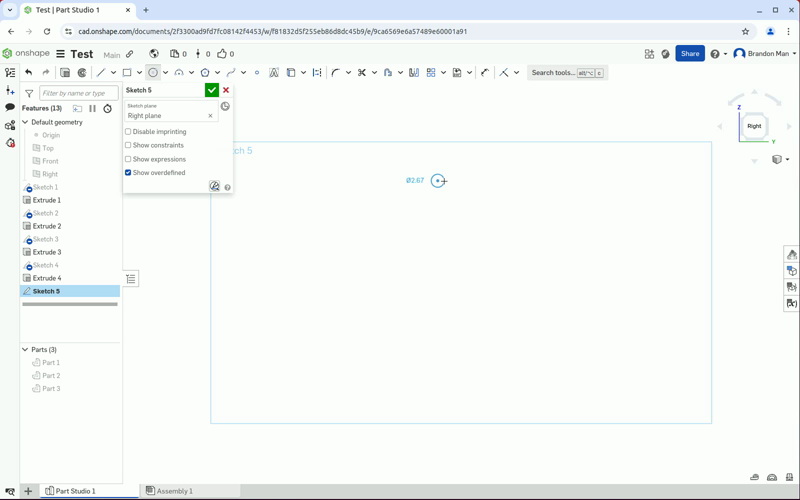
key(esc)
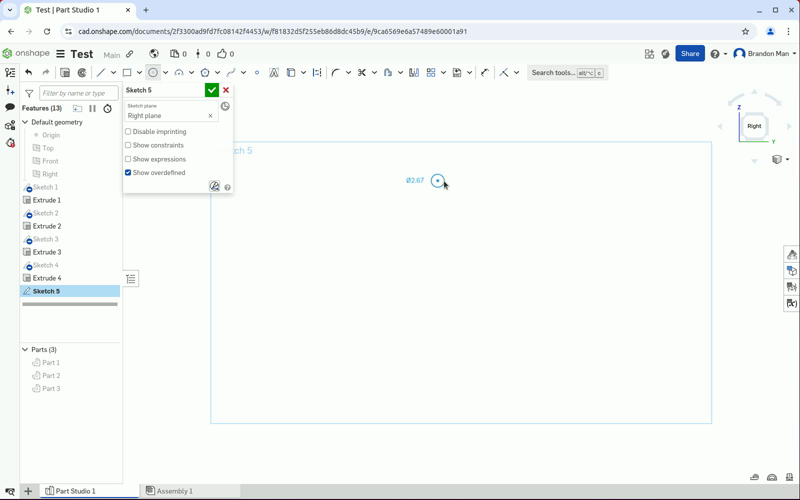
mouse_move(440, 181)
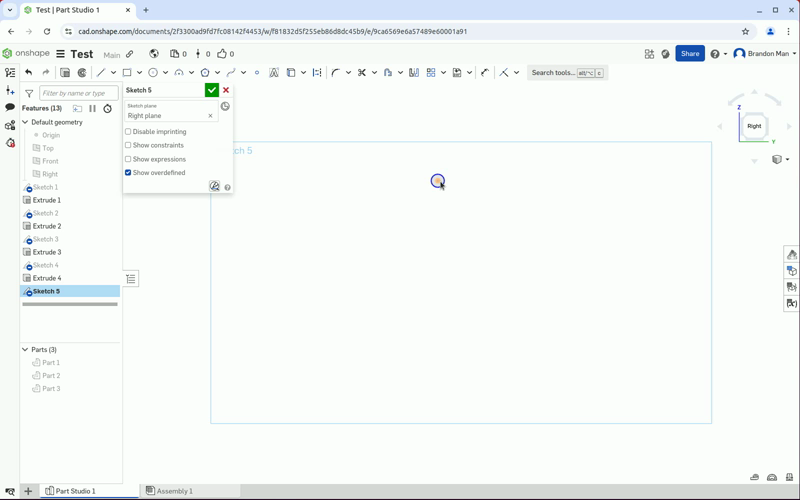
scroll(6)
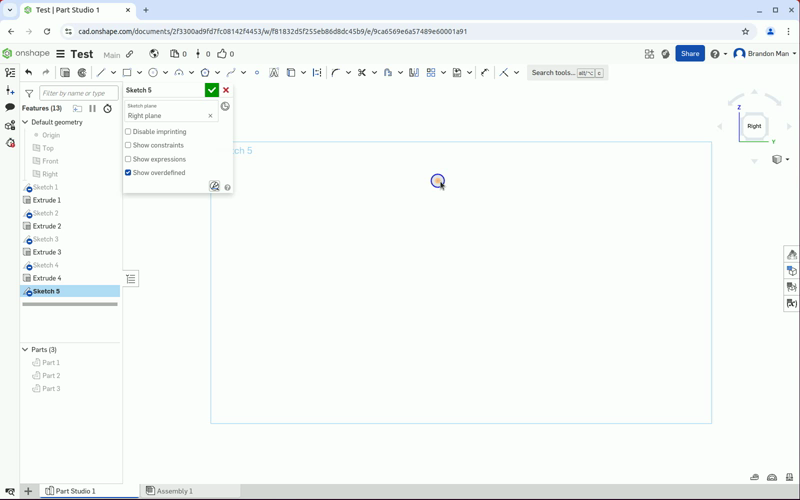
scroll(6)
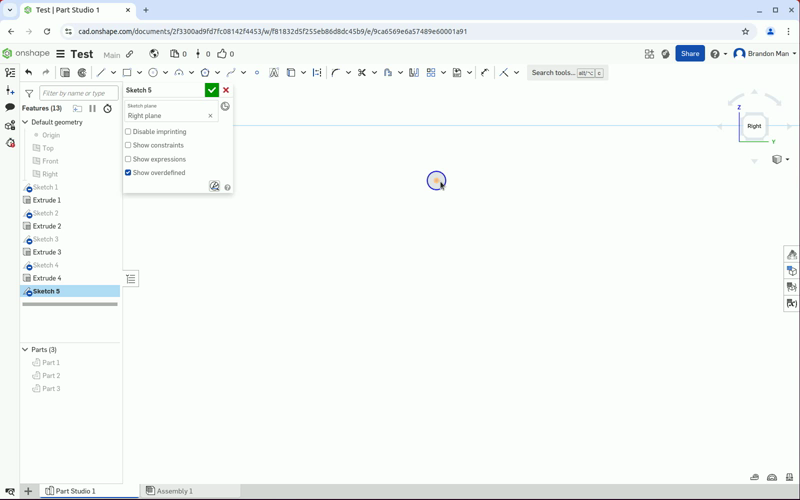
scroll(6)
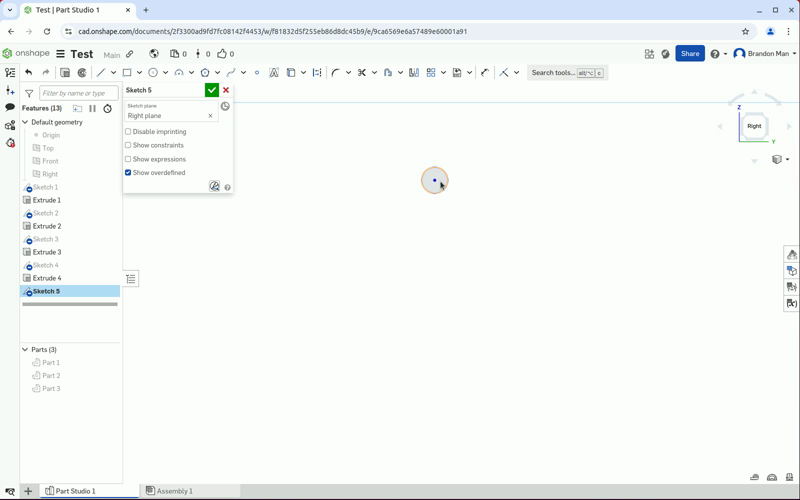
scroll(6)
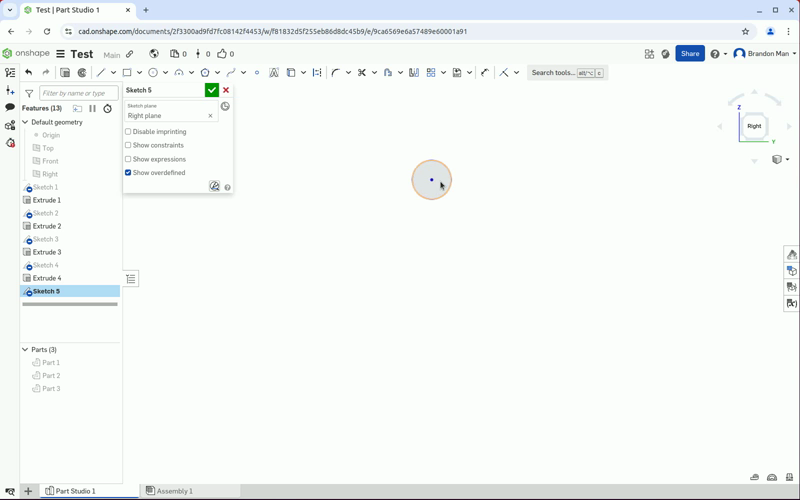
scroll(6)
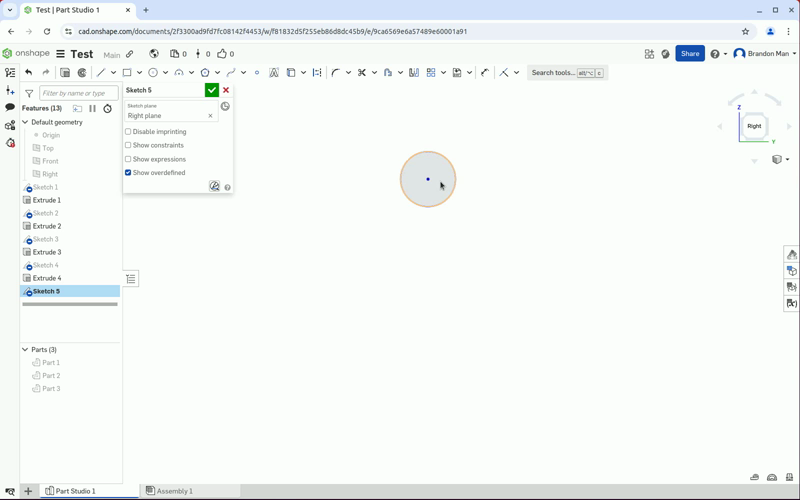
scroll(6)
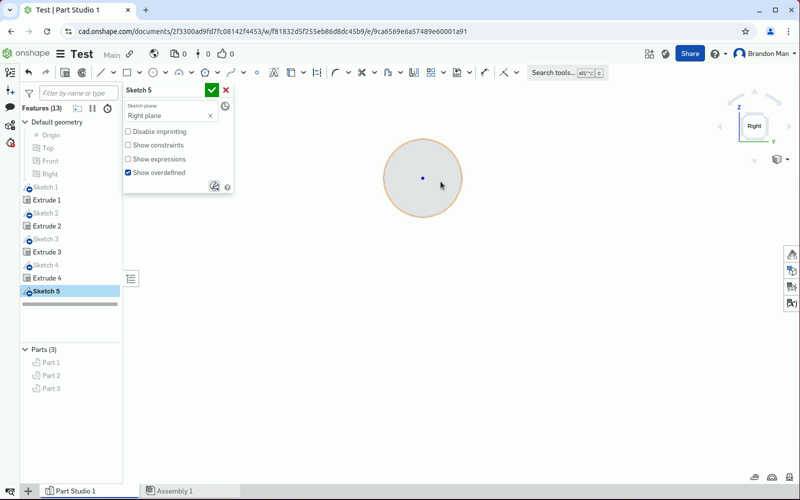
scroll(6)
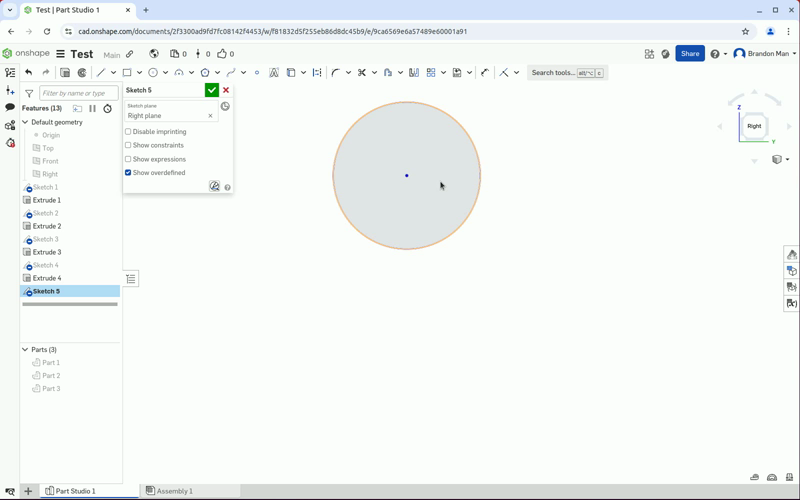
click(440, 181)
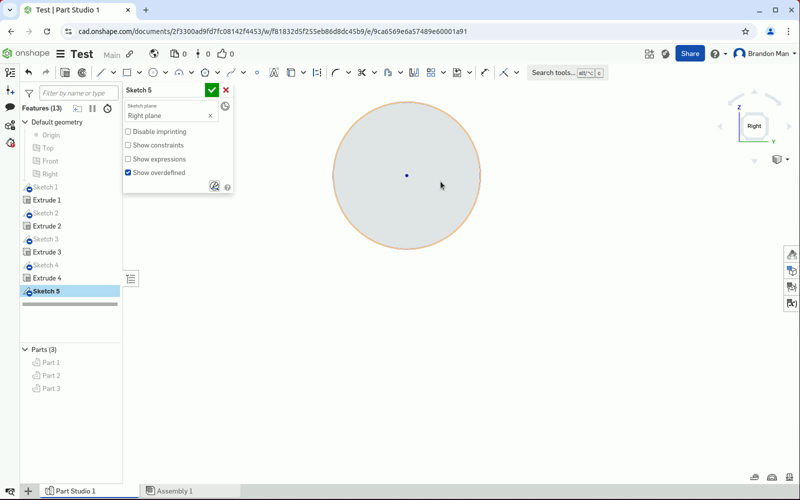
scroll(-6)
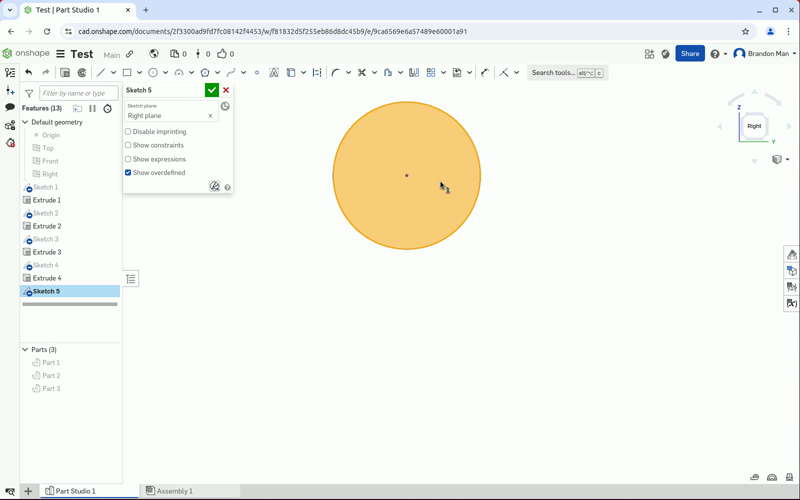
scroll(-6)
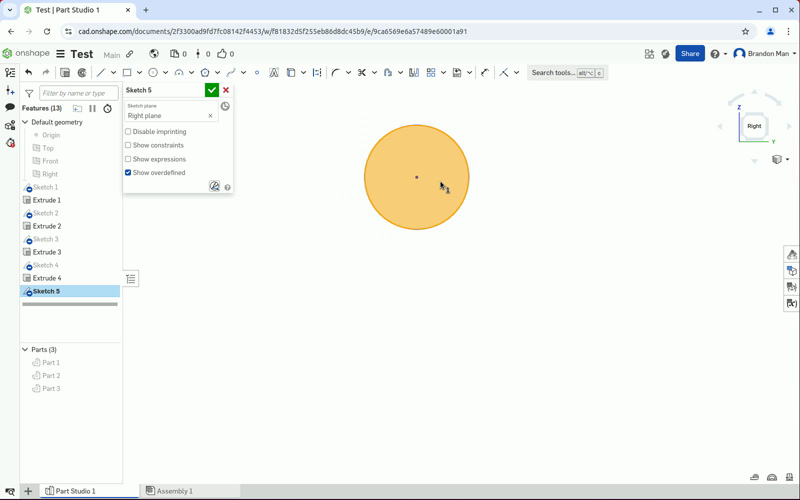
scroll(-6)
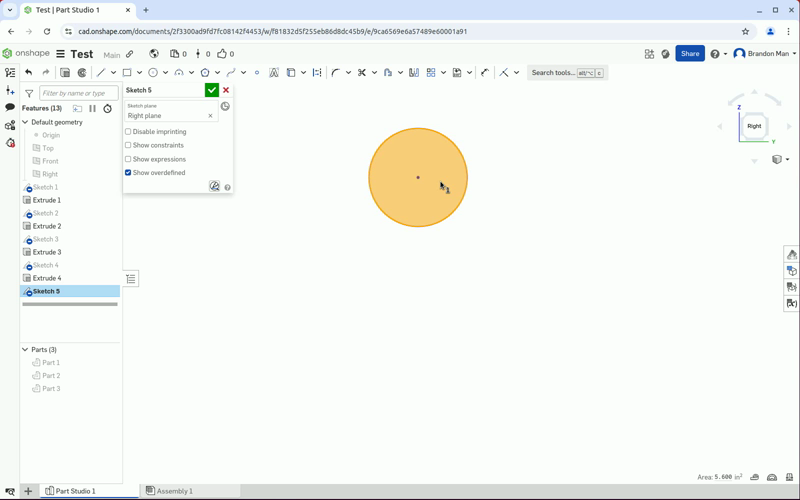
scroll(-6)
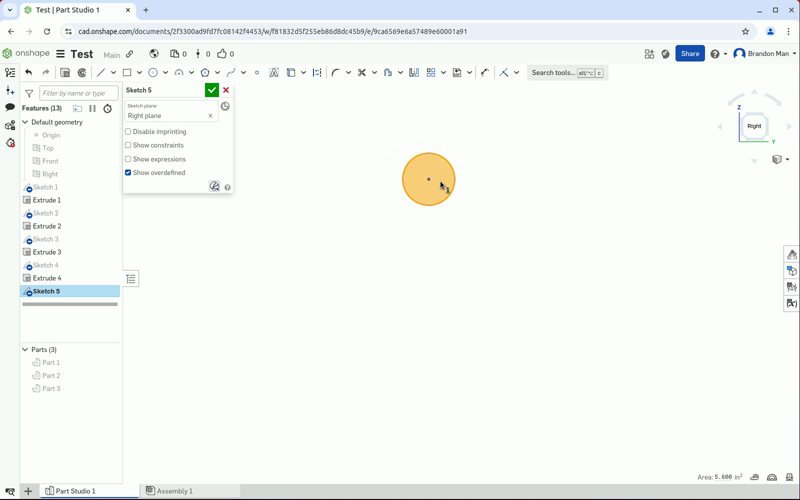
scroll(-6)
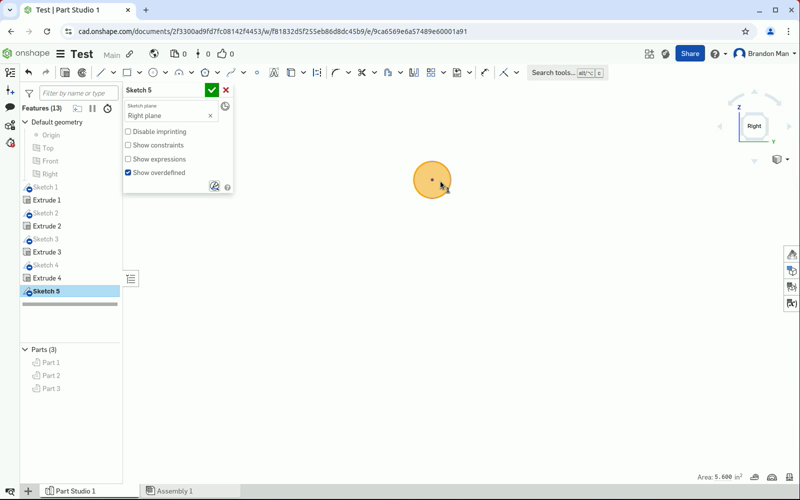
scroll(-6)
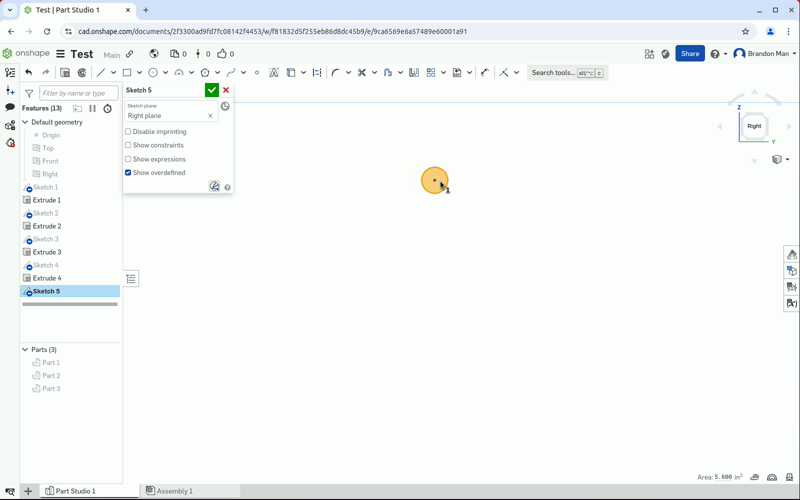
scroll(-6)
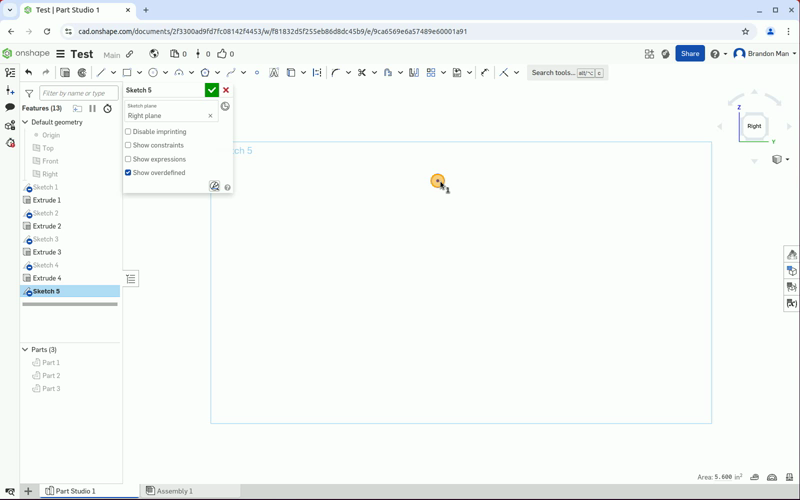
mouse_move(73, 352)
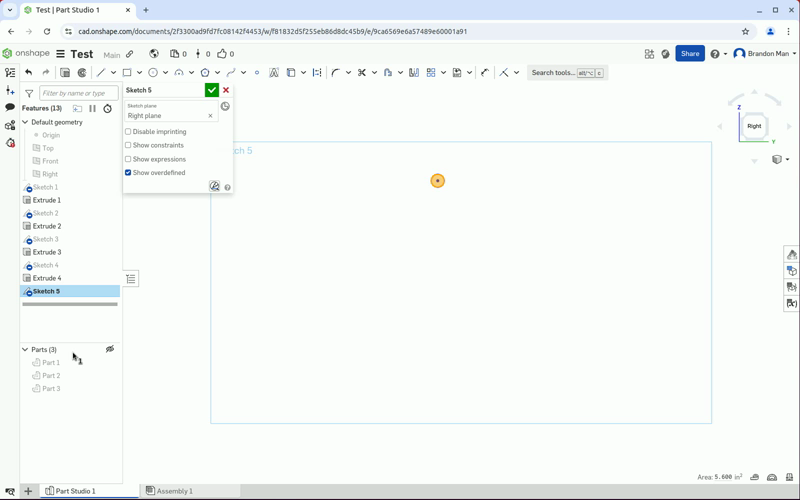
key(shift+y)
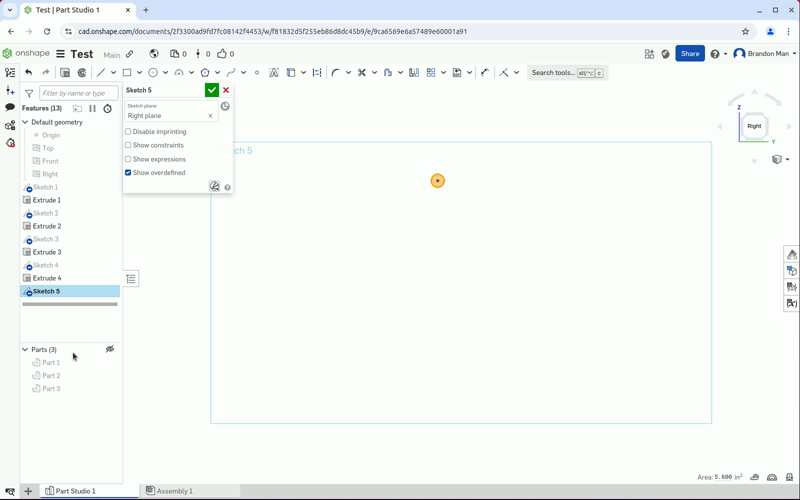
key(shift+e)
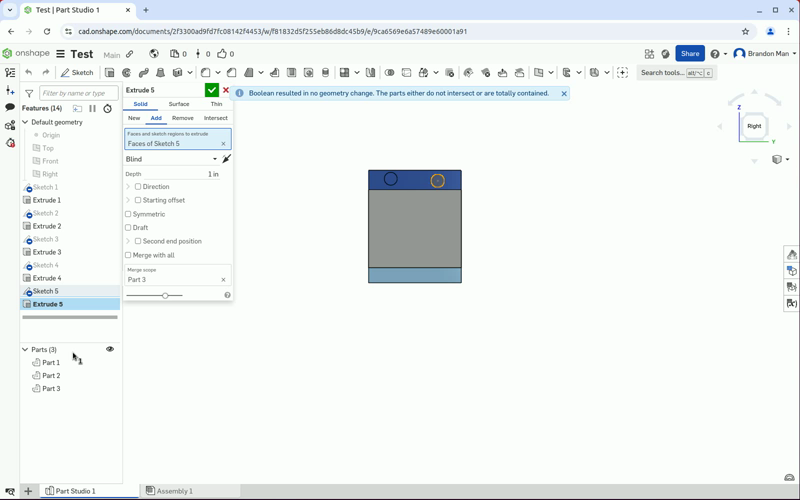
mouse_move(143, 106)
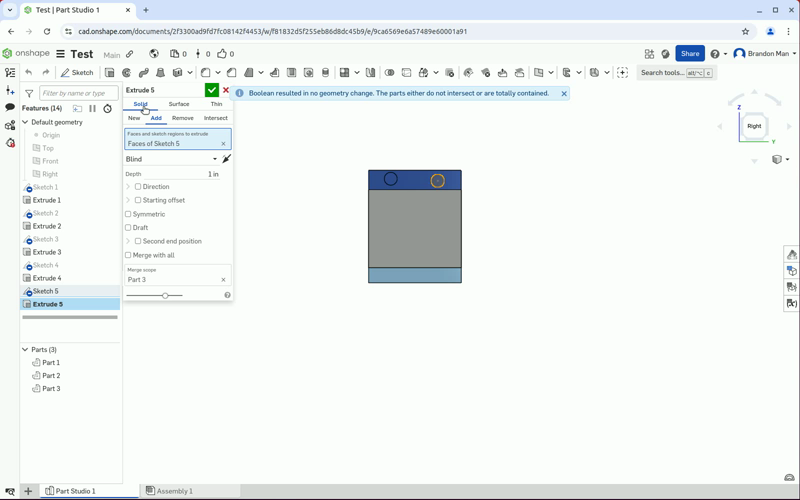
click(143, 106)
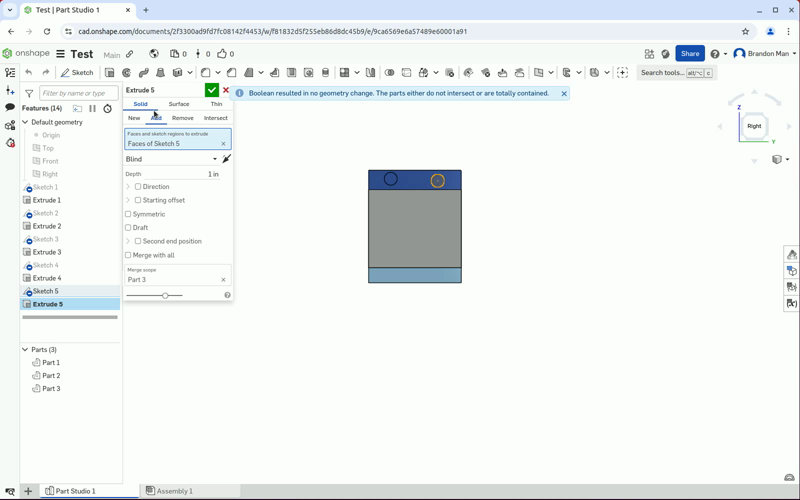
mouse_move(186, 120)
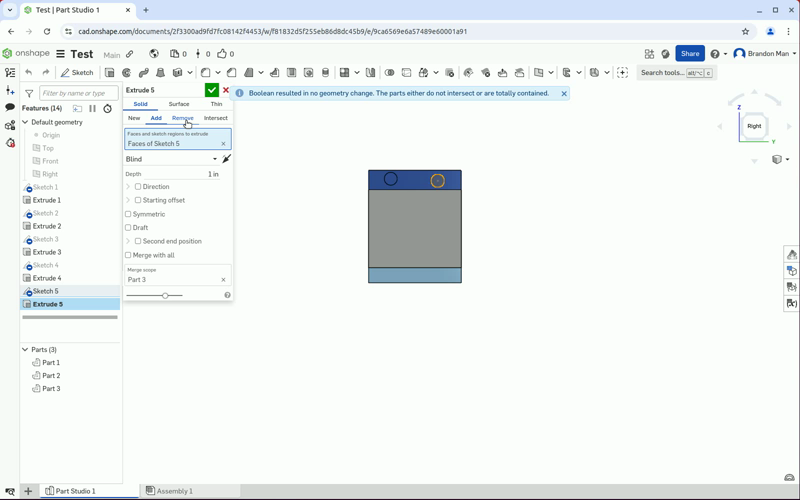
click(186, 120)
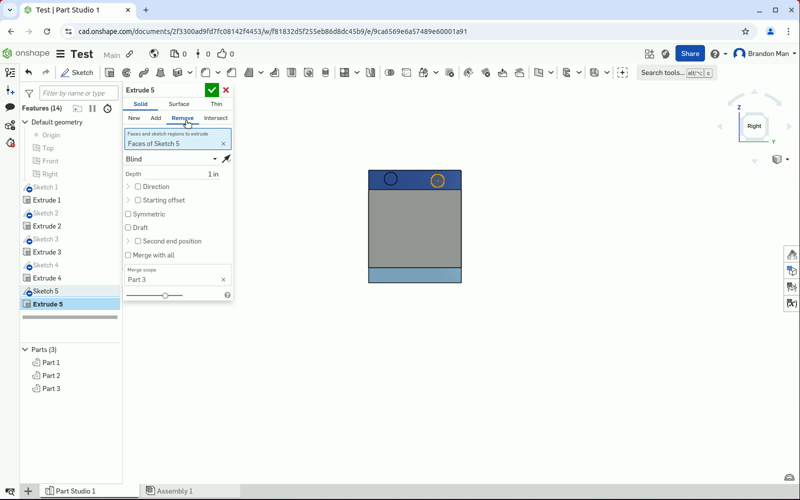
key(tab, 4)
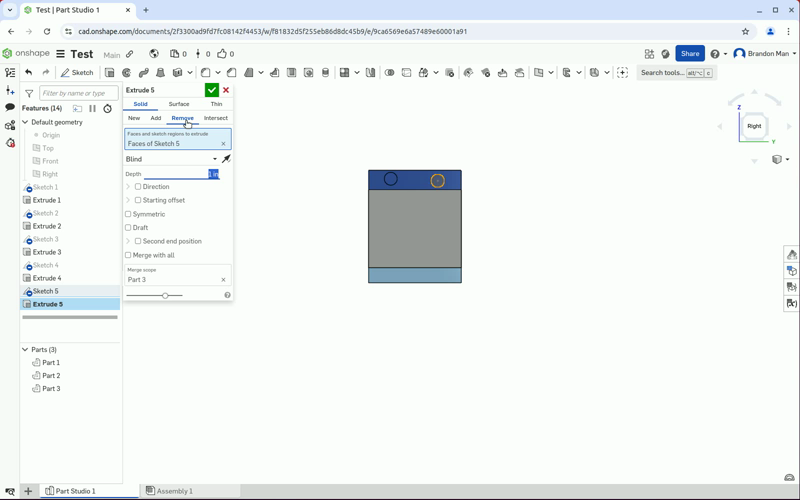
text(-9.869)
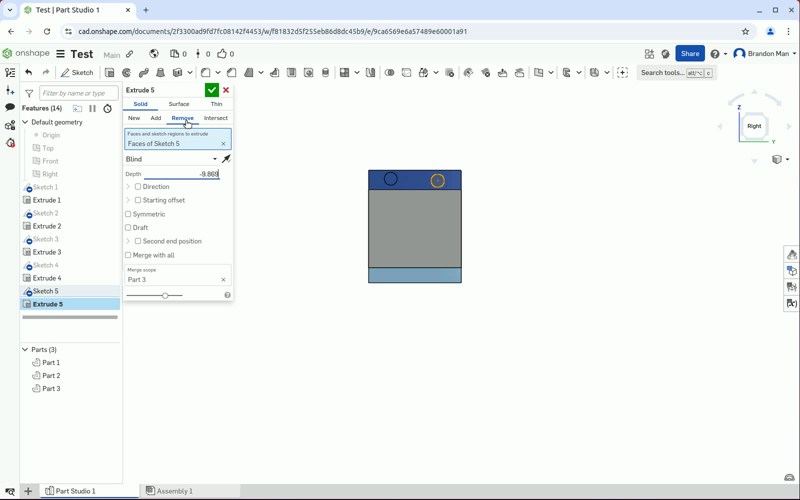
key(tab, 6)
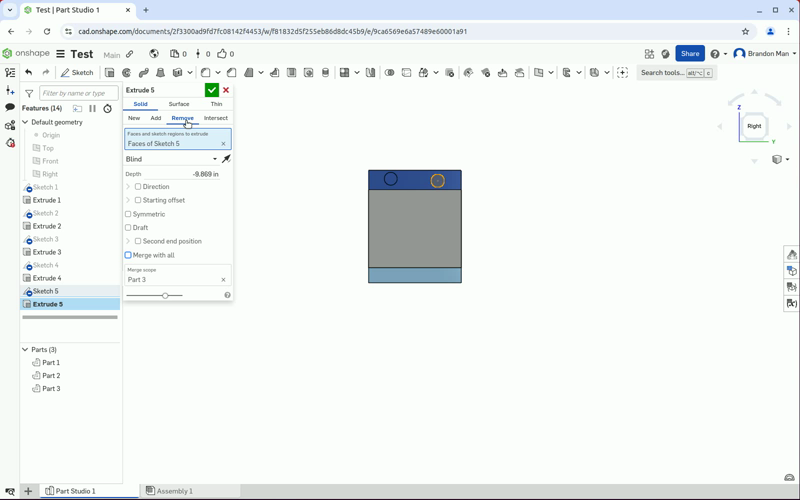
key(space)
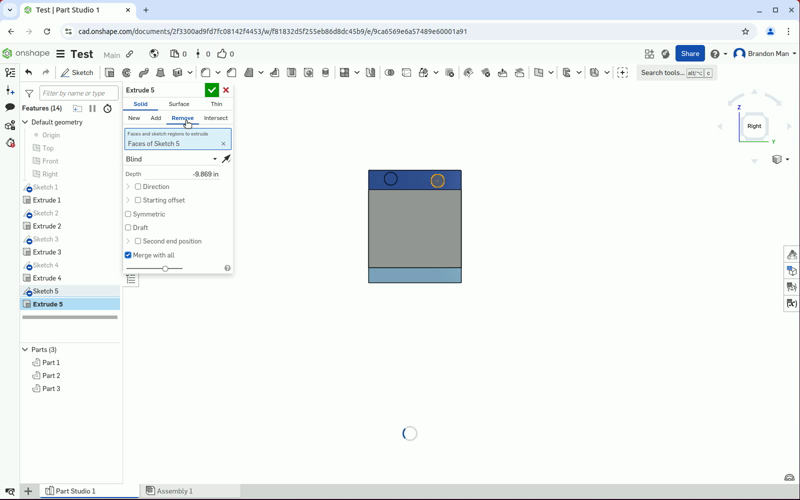
key(enter)
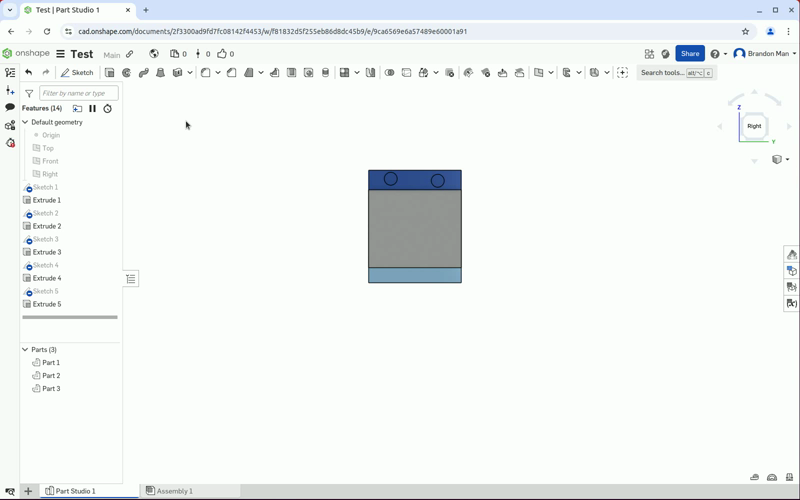
key(shift+h)
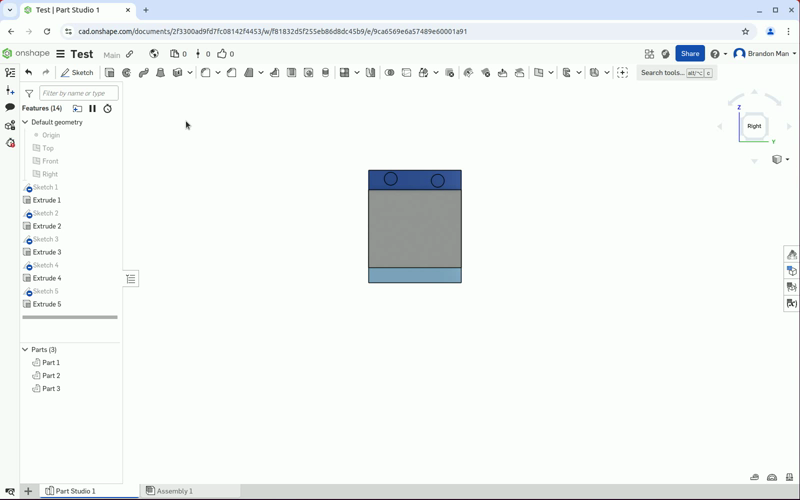
key(shift+h)
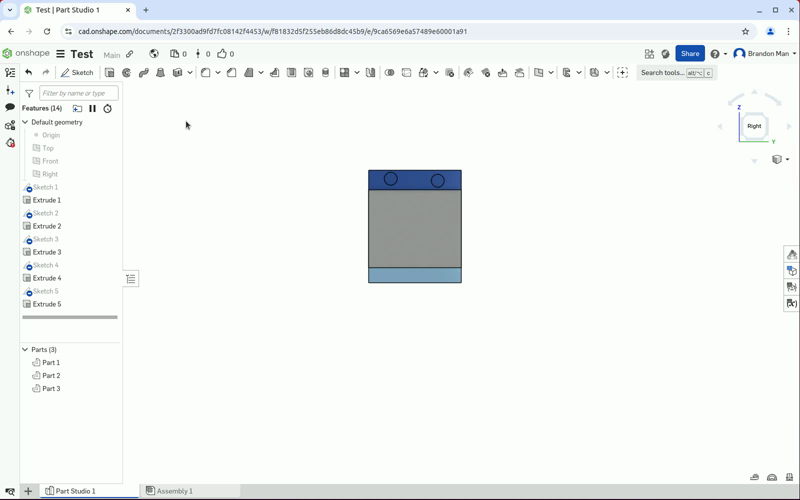
mouse_move(73, 189)
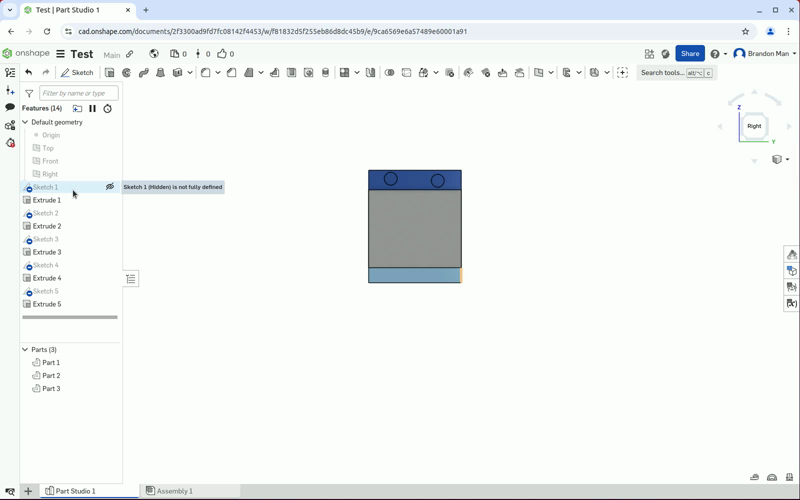
click(73, 189)
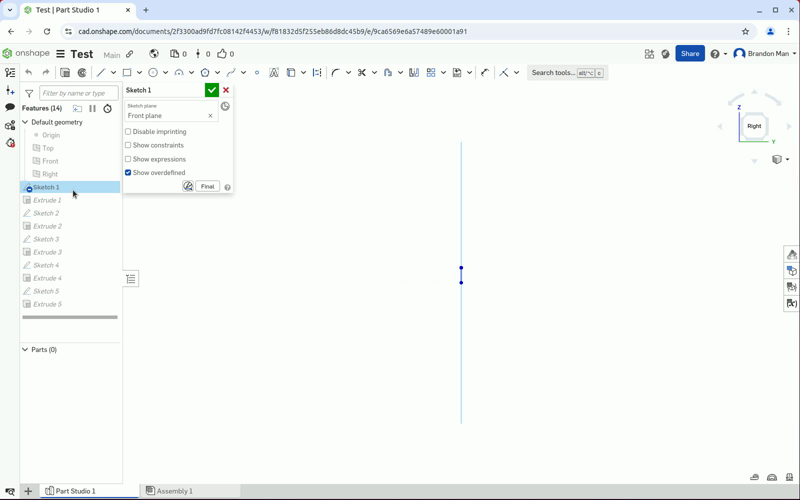
mouse_move(229, 92)
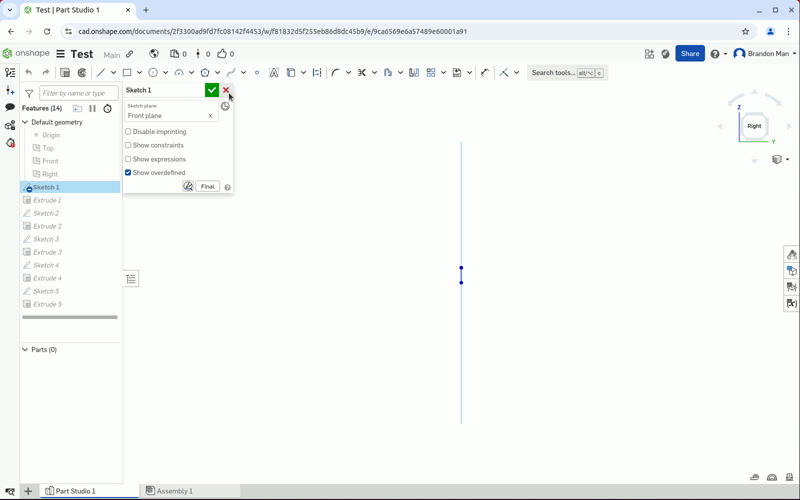
click(229, 92)
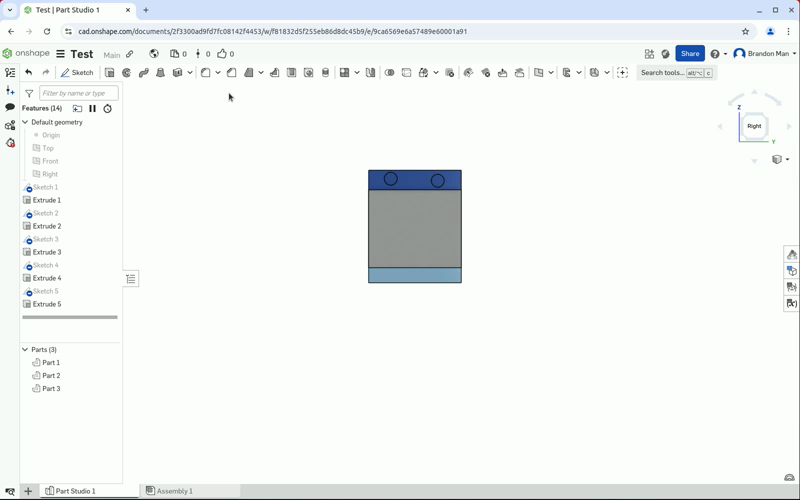
mouse_move(73, 352)
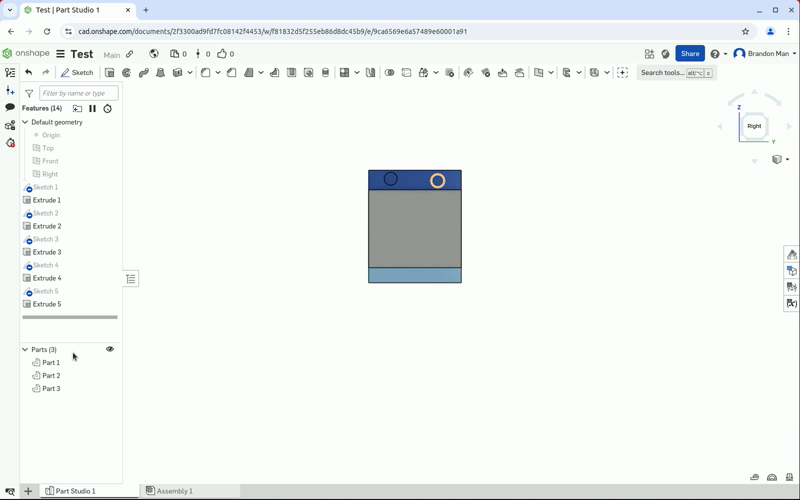
key(y)
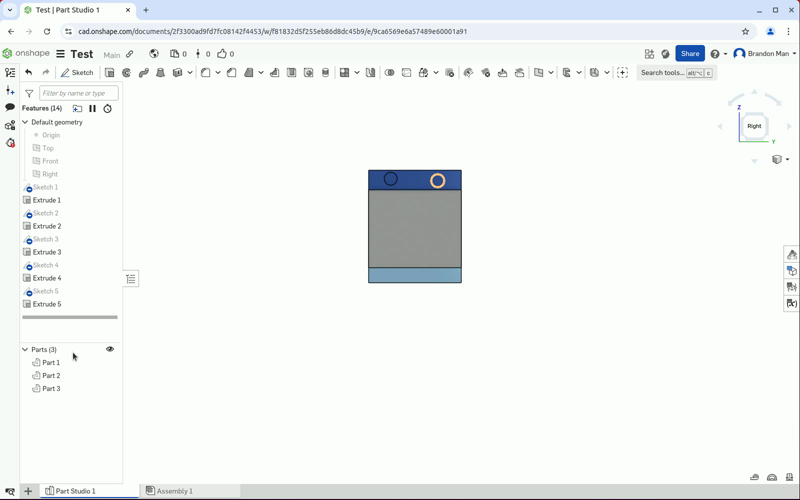
key(shift+p)
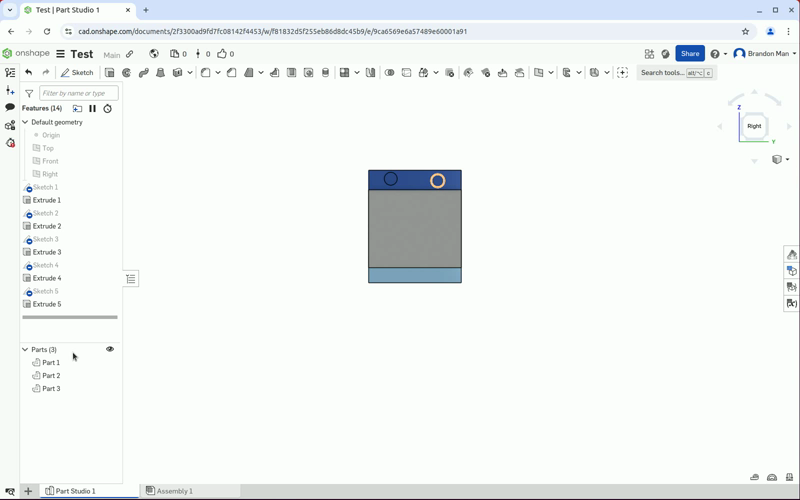
key(space)
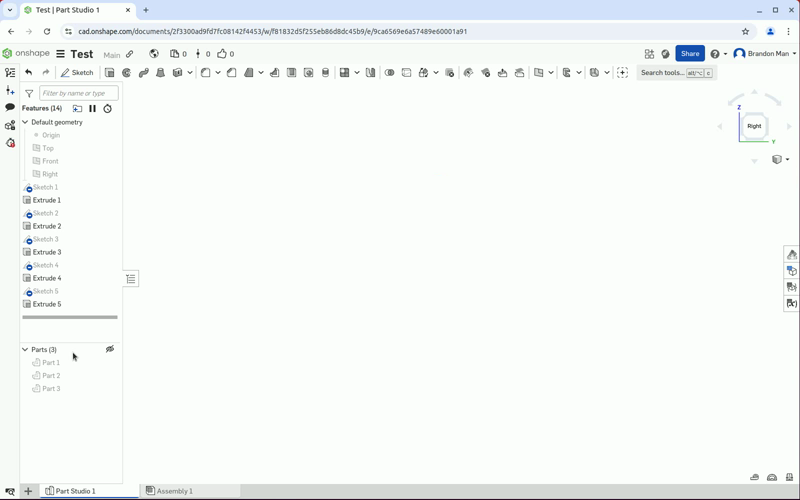
key_down(shift)
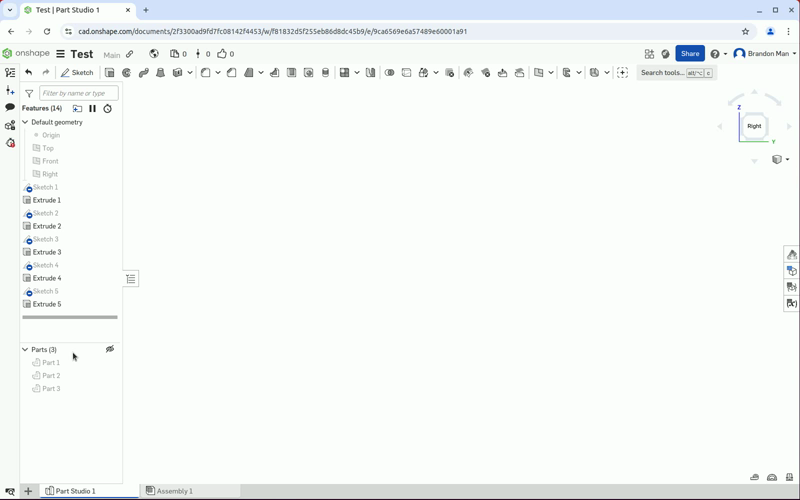
key(right)
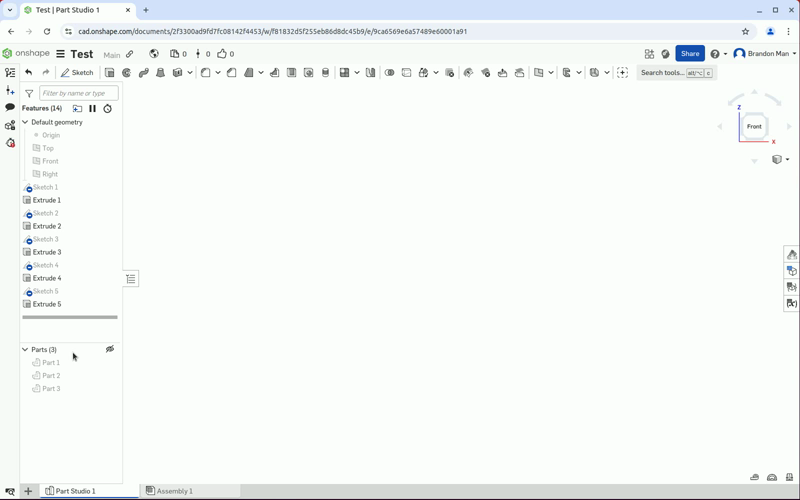
key_up(shift)
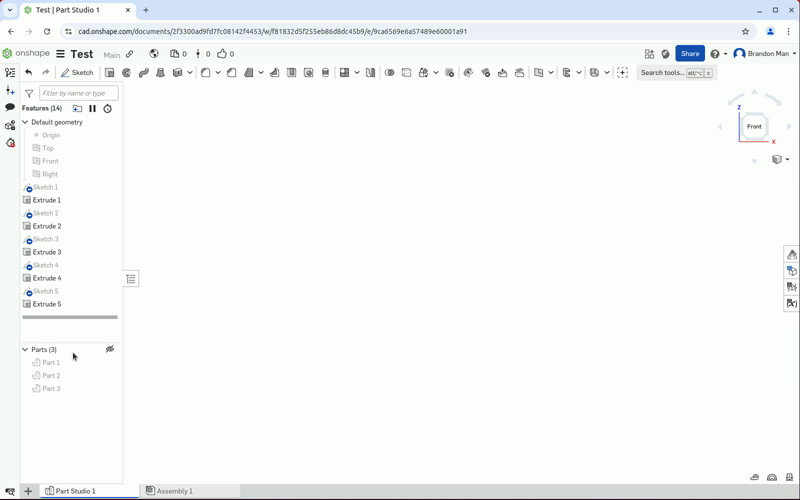
key(space)
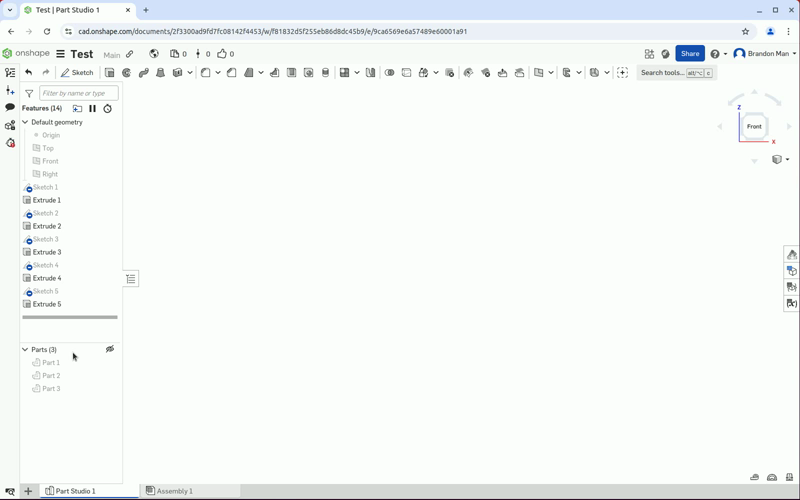
key_down(shift)
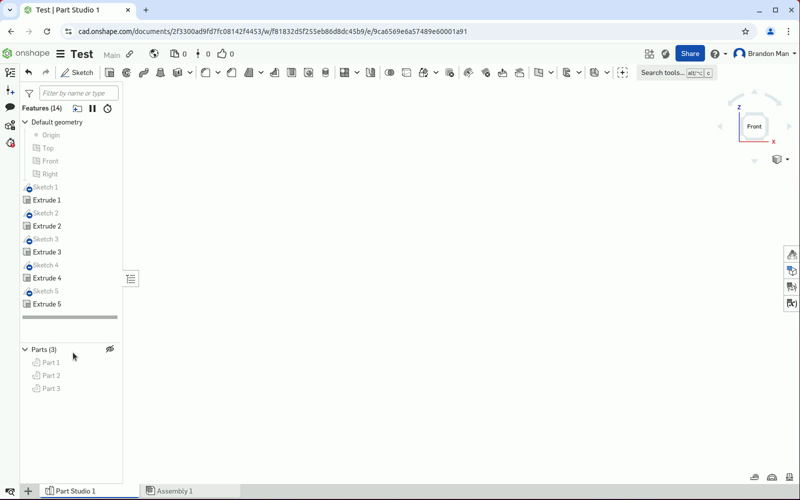
key(down)
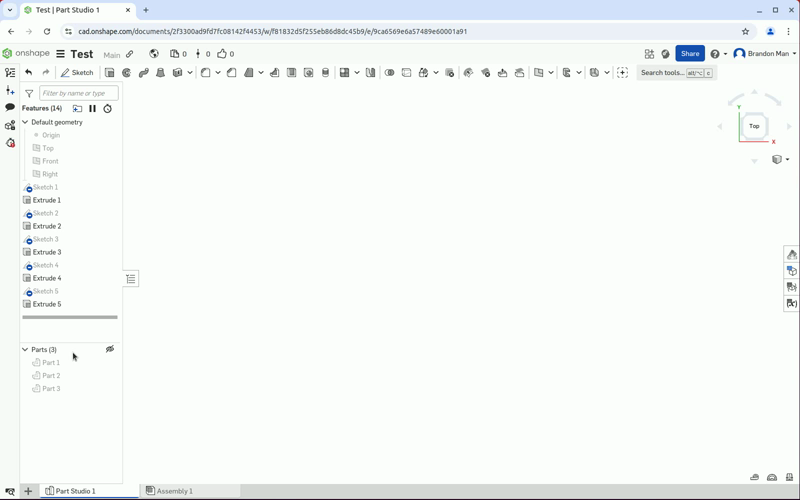
key_up(shift)
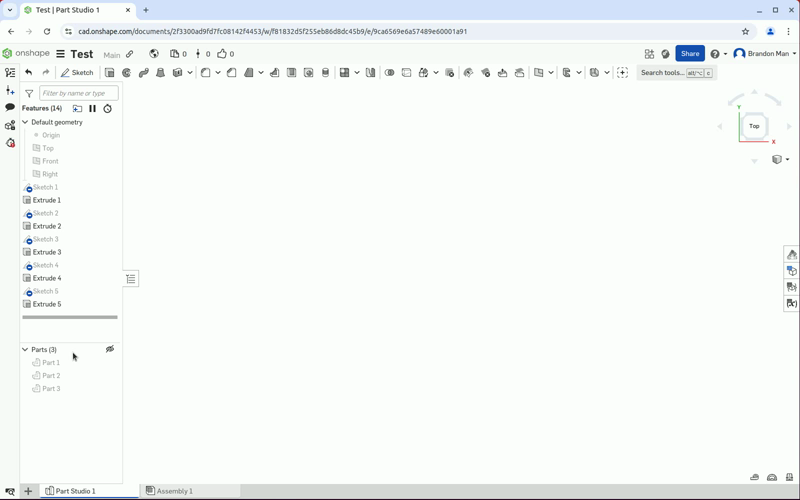
mouse_move(73, 352)
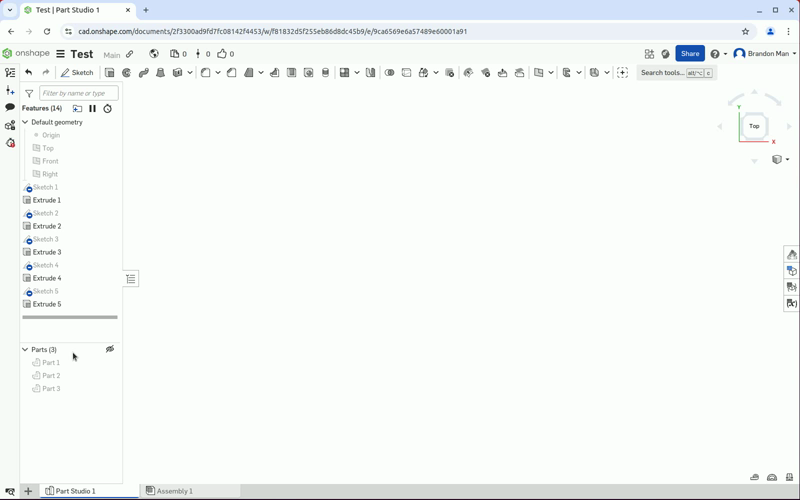
key(shift+y)
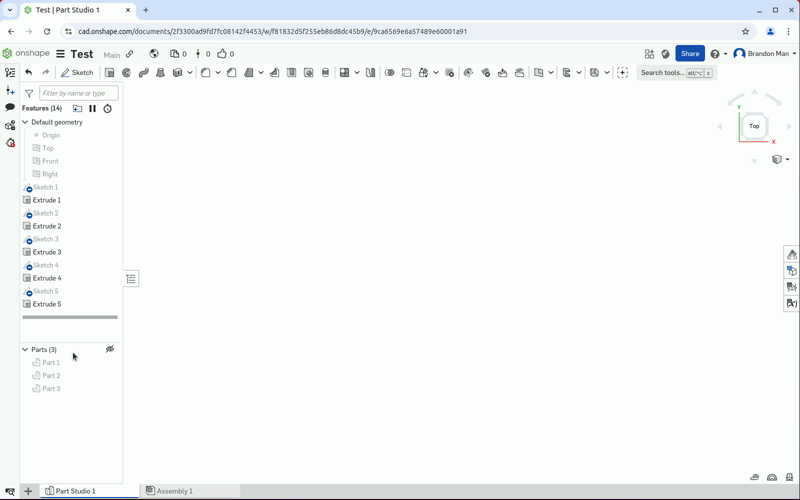
key(shift+s)
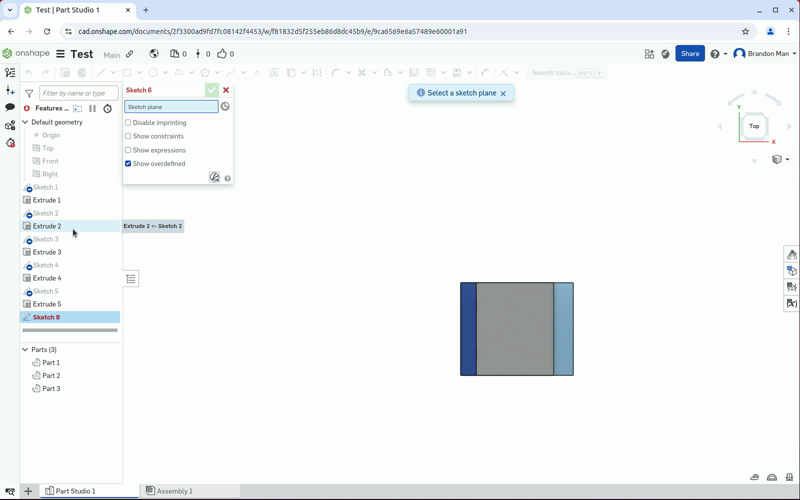
scroll(3)
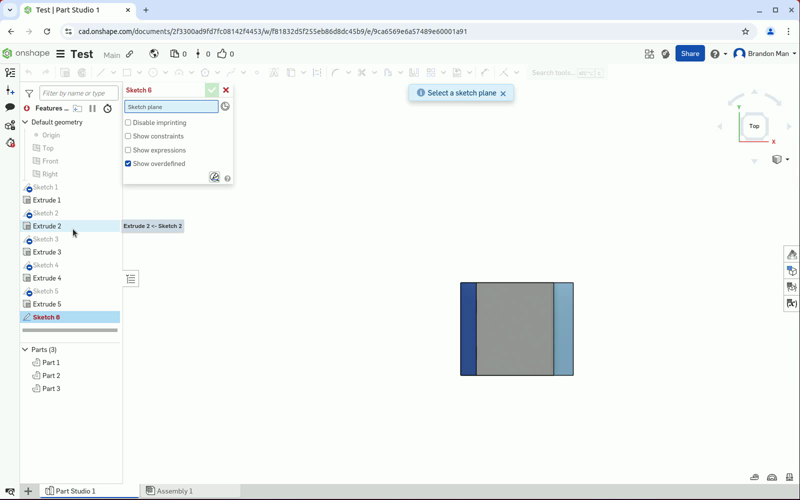
mouse_move(73, 150)
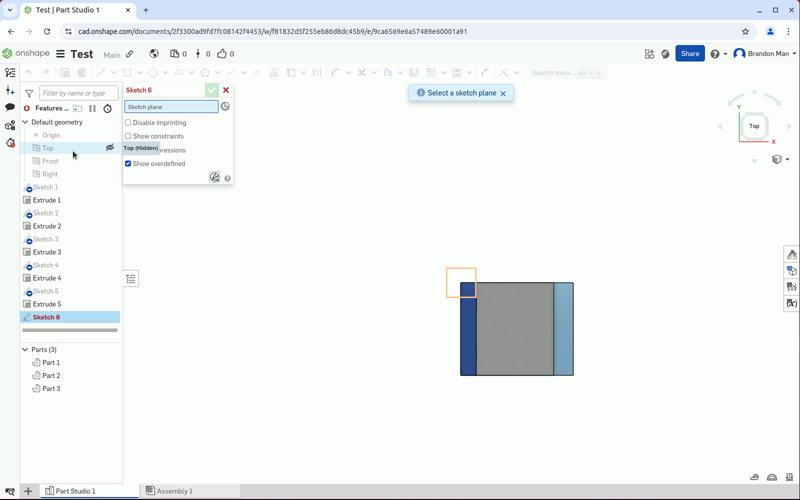
click(73, 150)
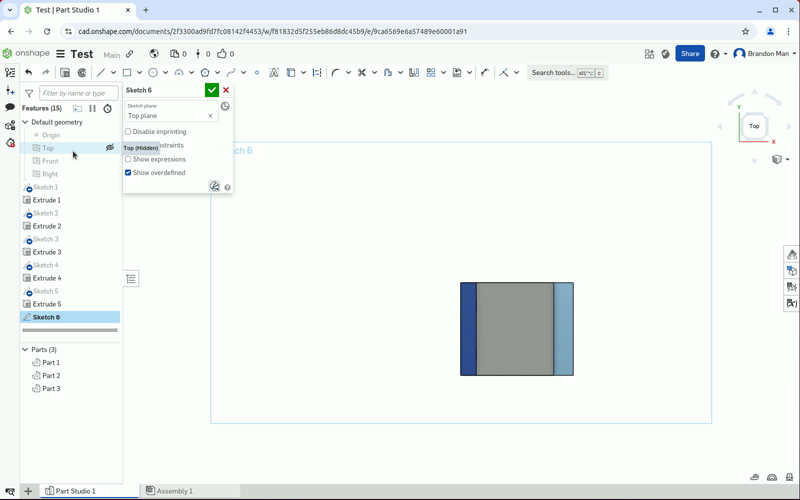
mouse_move(73, 352)
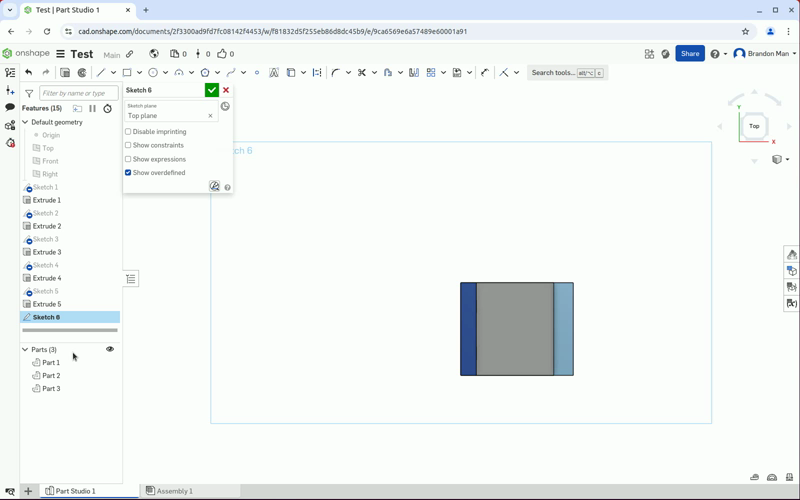
key(y)
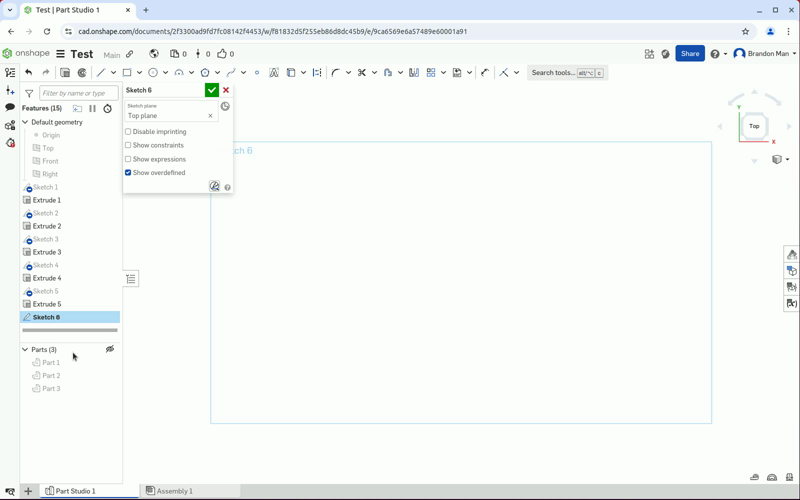
key(c)
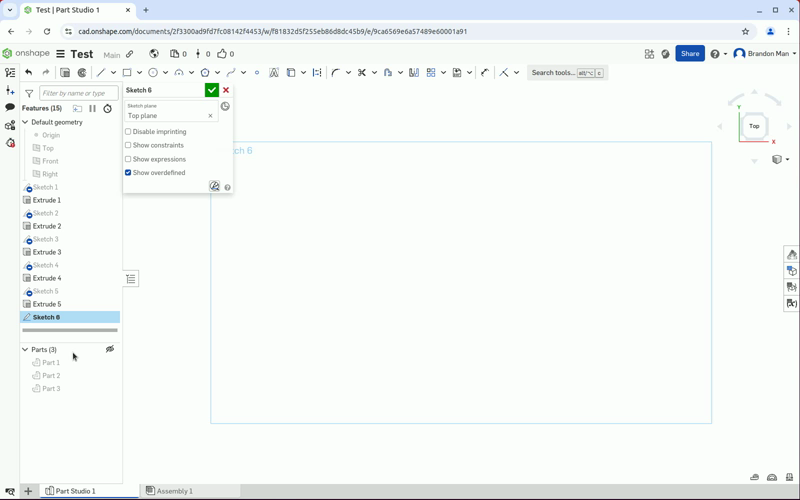
key_down(shift)
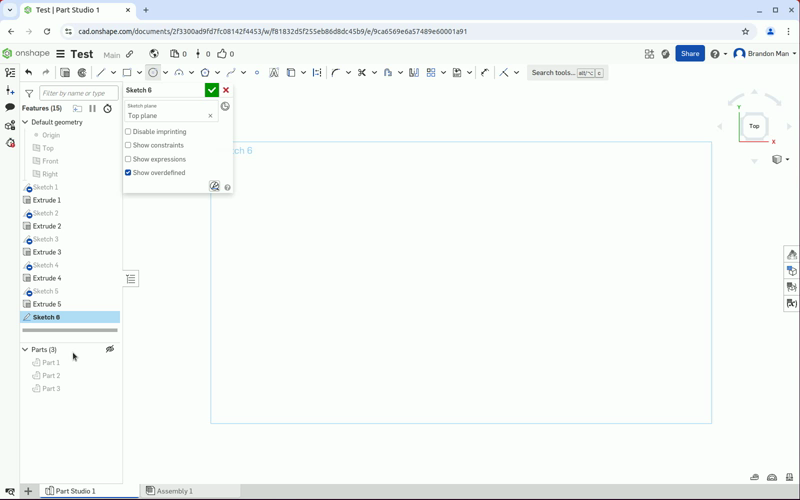
mouse_move(564, 353)
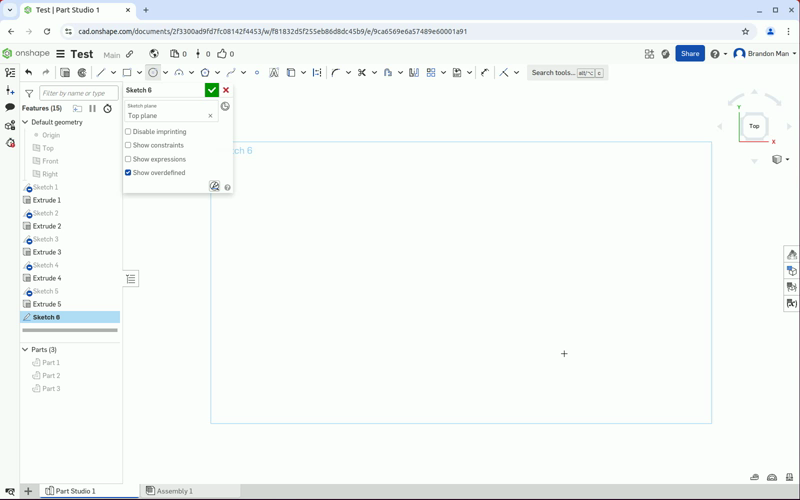
click(564, 353)
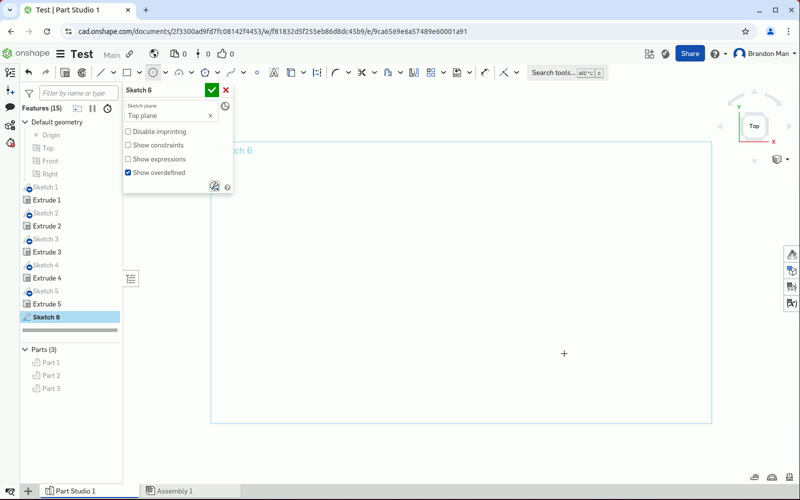
key_up(shift)
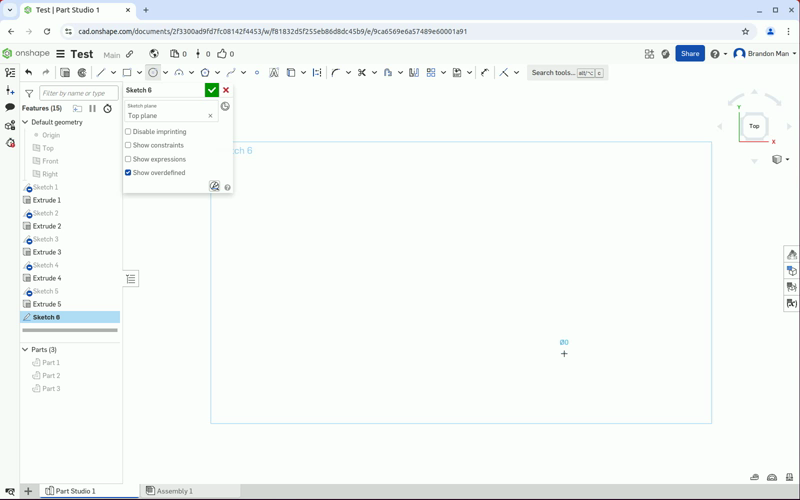
mouse_move(570, 353)
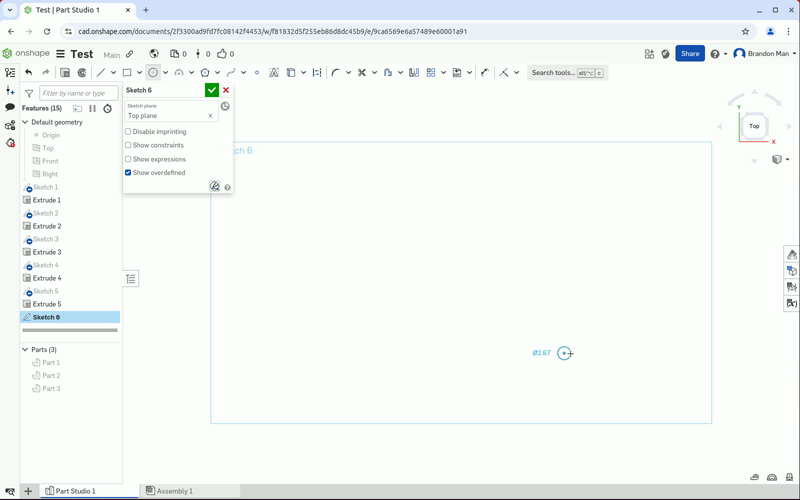
click(570, 353)
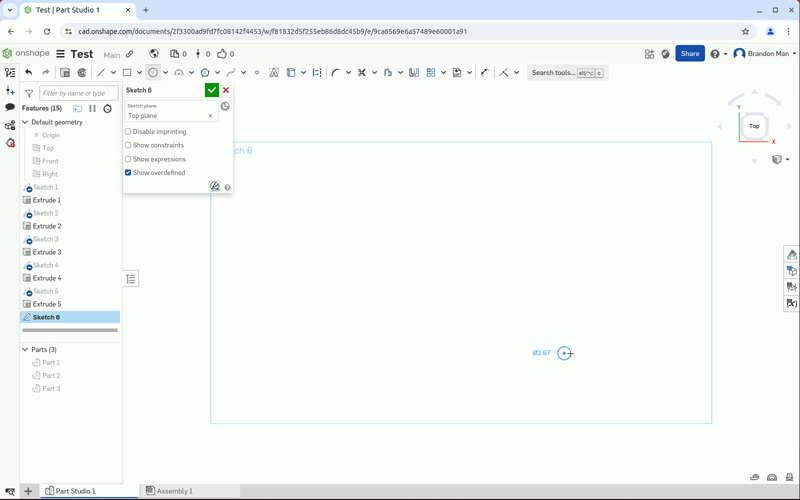
key(esc)
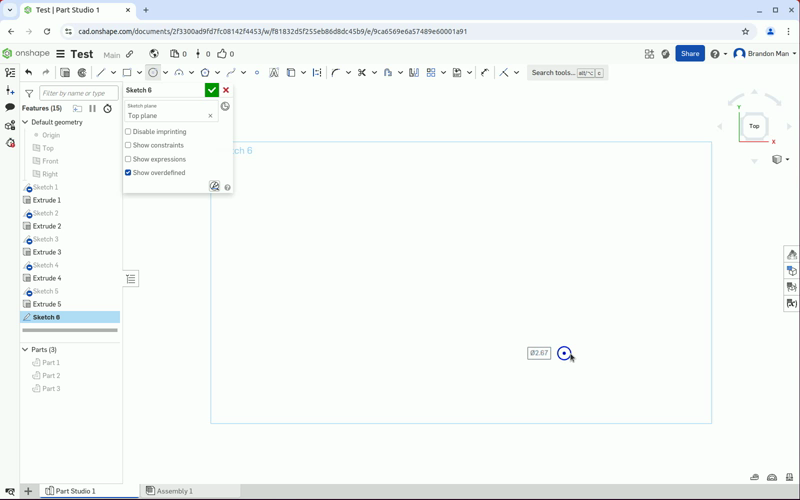
mouse_move(568, 354)
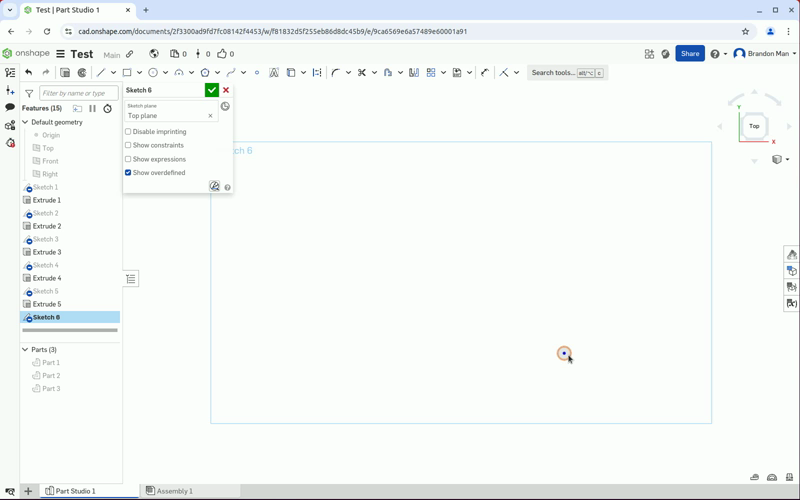
scroll(6)
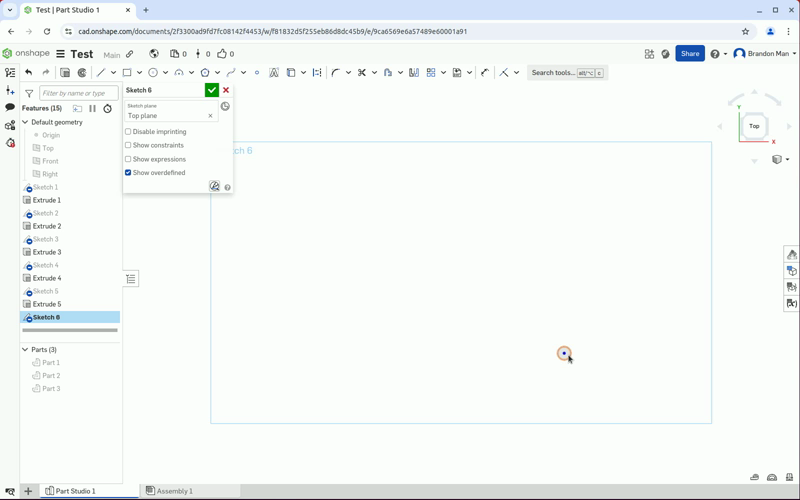
scroll(6)
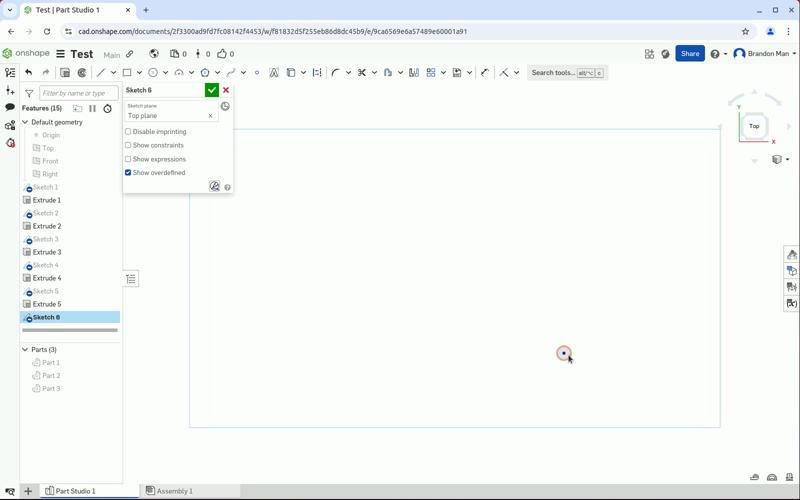
scroll(6)
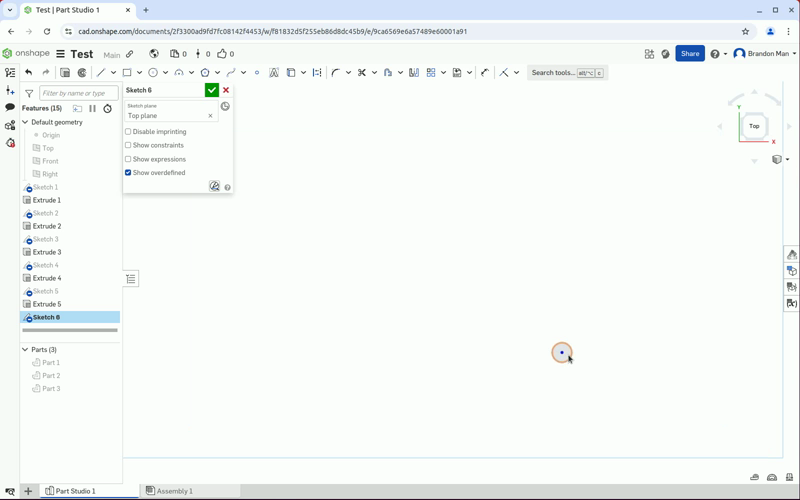
scroll(6)
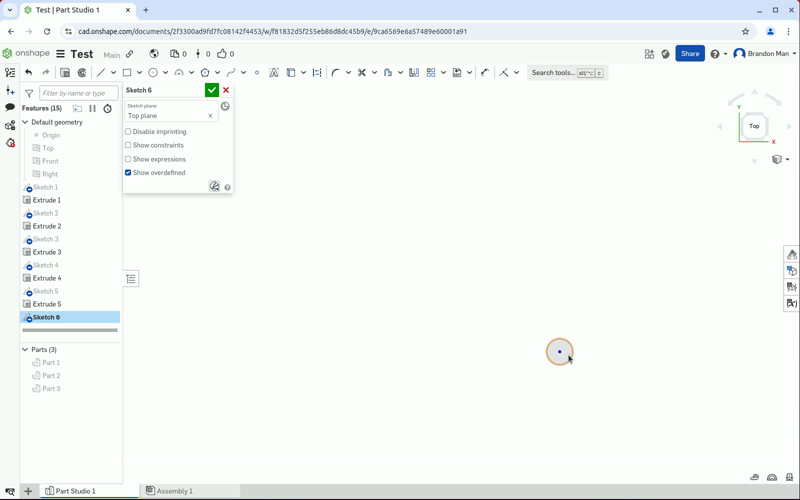
scroll(6)
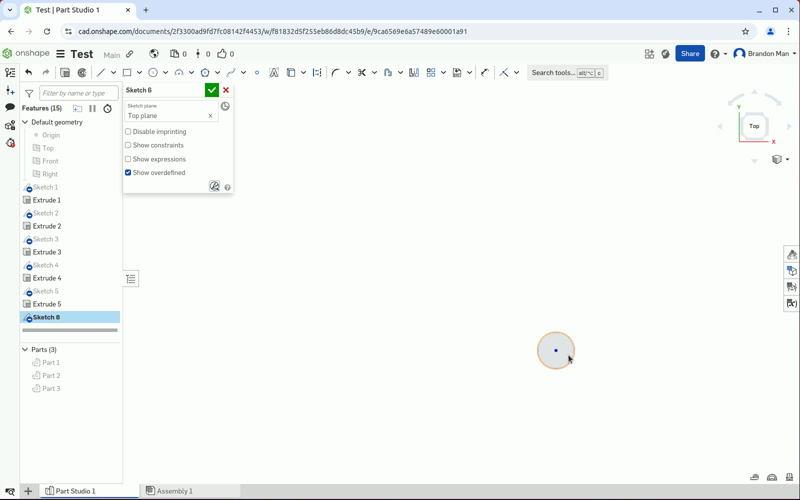
scroll(6)
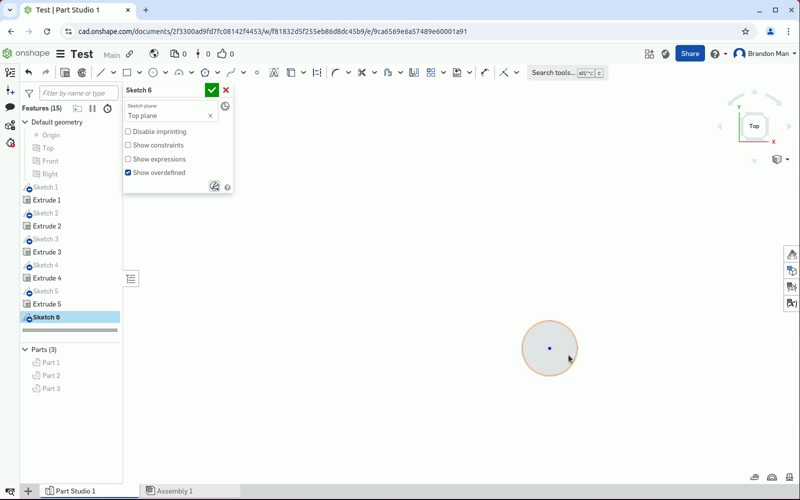
scroll(6)
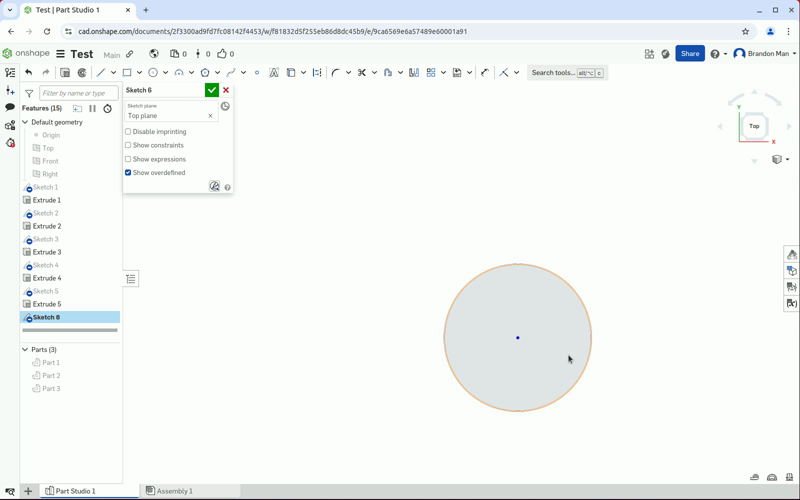
click(568, 354)
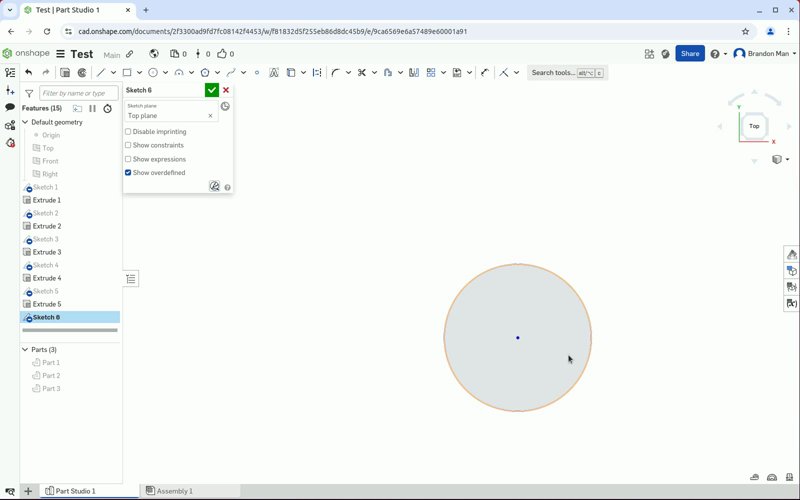
scroll(-6)
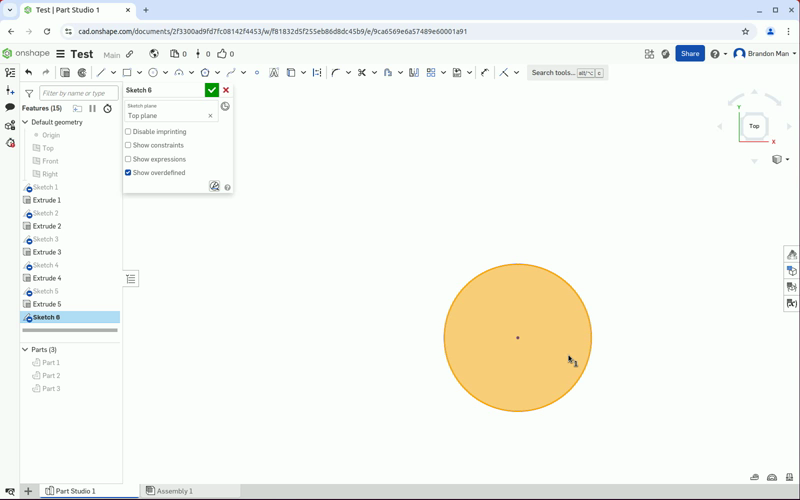
scroll(-6)
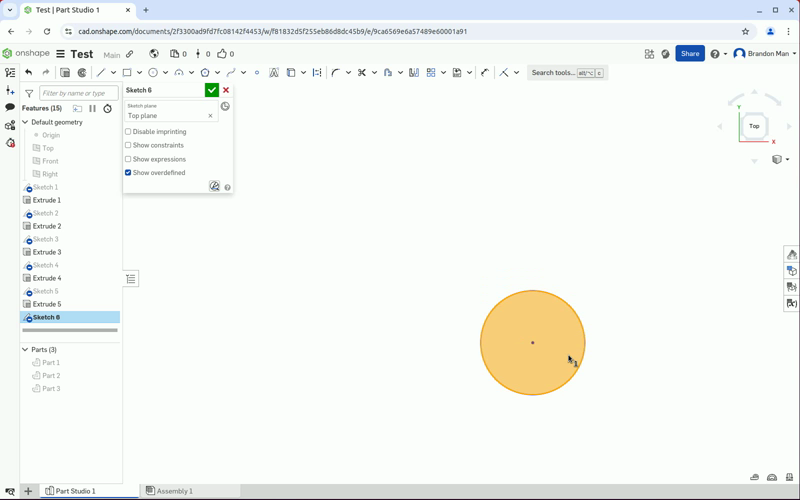
scroll(-6)
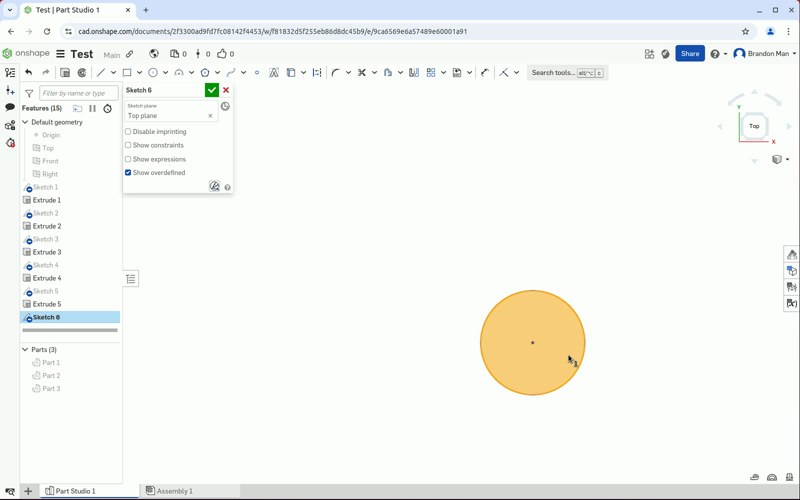
scroll(-6)
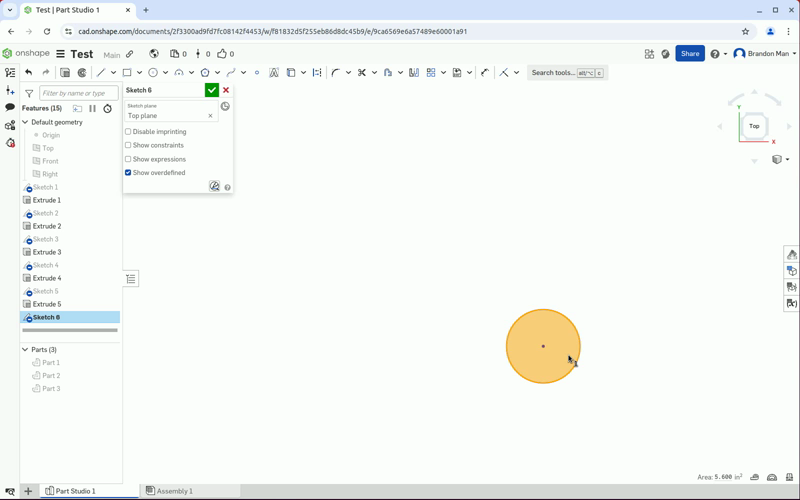
scroll(-6)
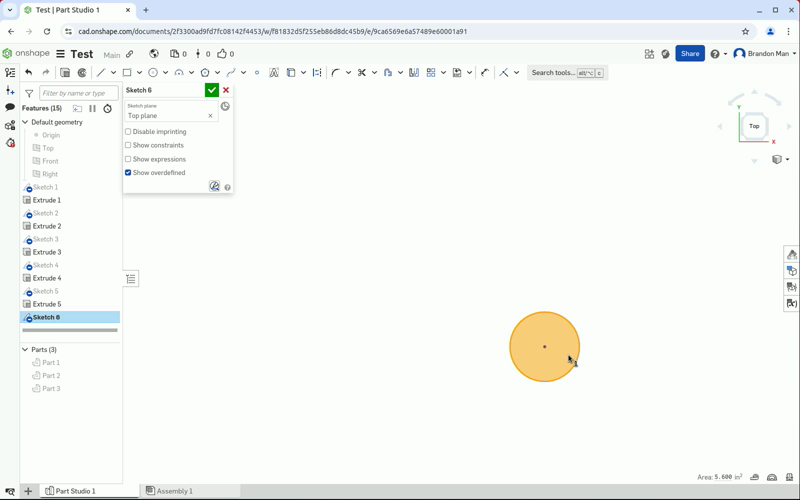
scroll(-6)
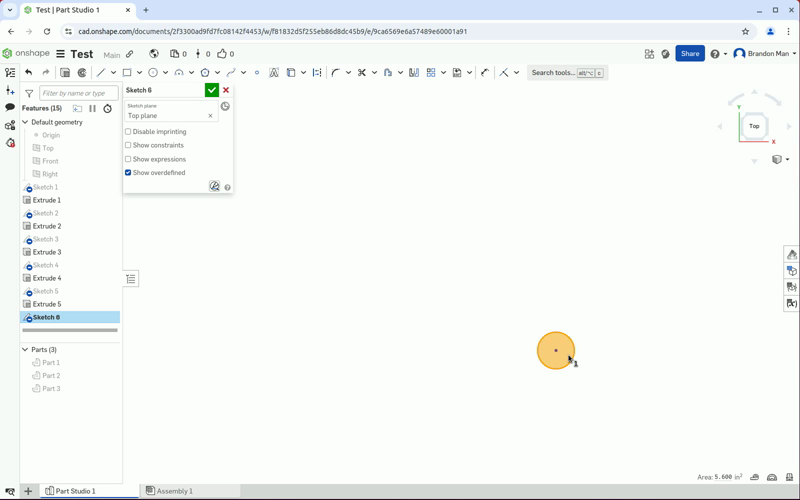
scroll(-6)
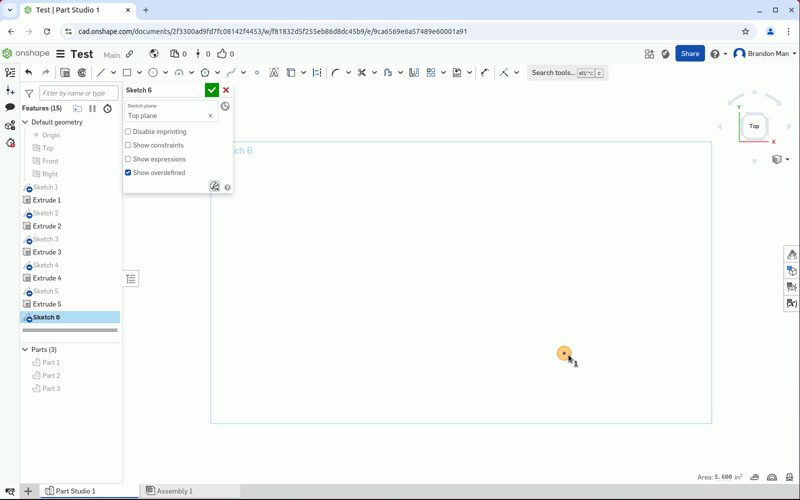
mouse_move(73, 352)
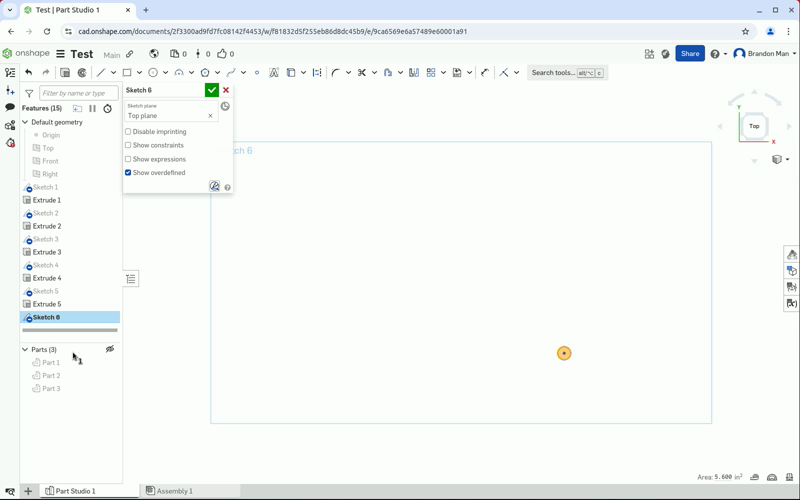
key(shift+y)
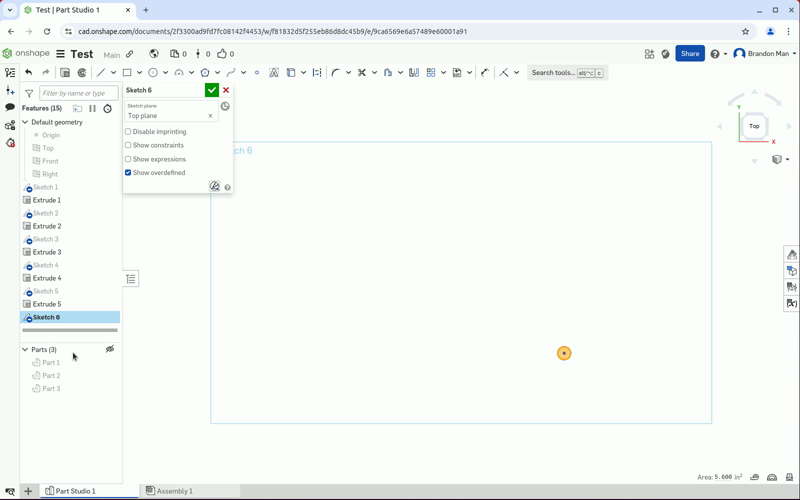
key(shift+e)
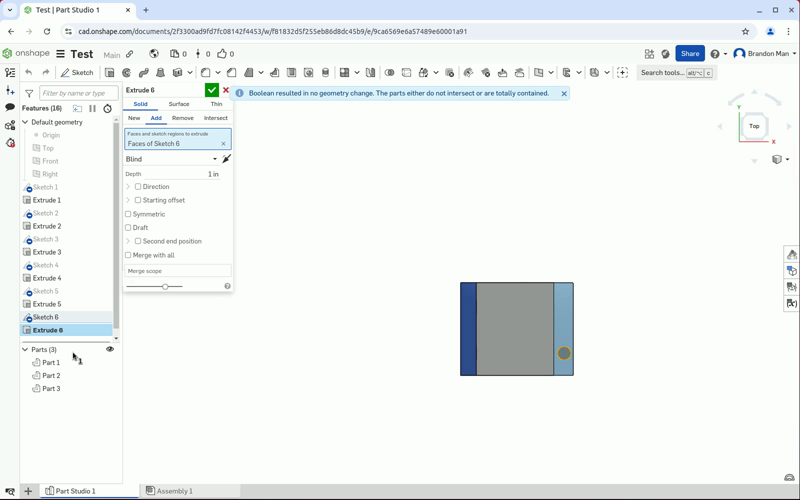
mouse_move(143, 106)
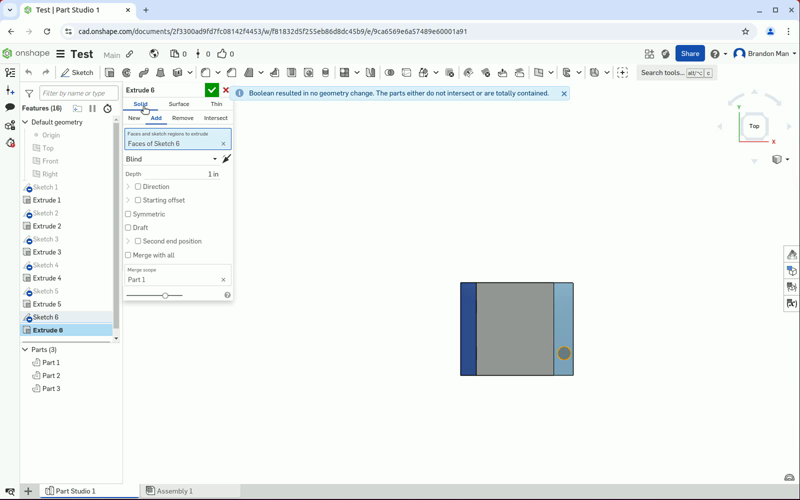
click(143, 106)
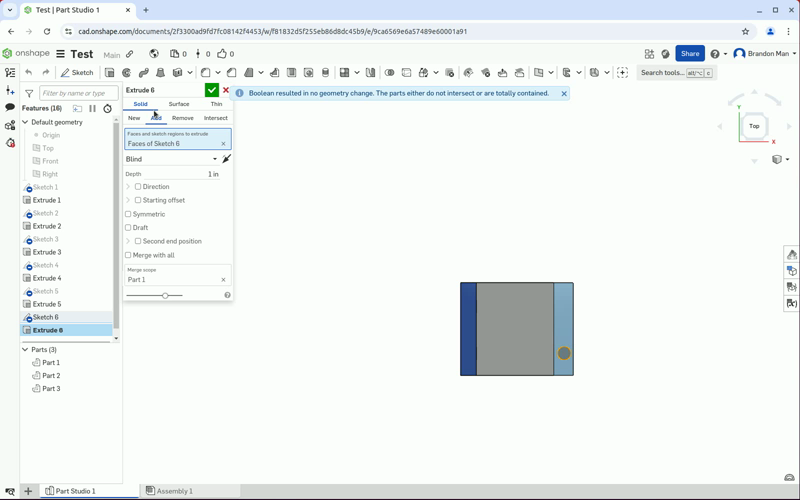
mouse_move(186, 120)
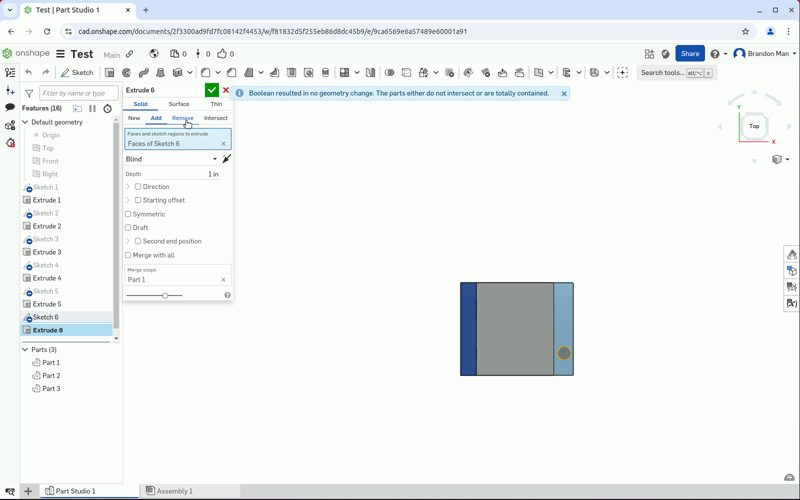
click(186, 120)
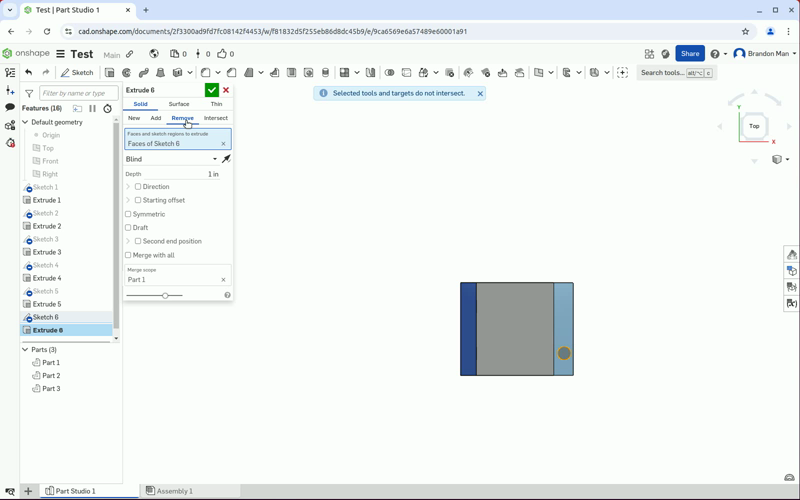
key(tab, 4)
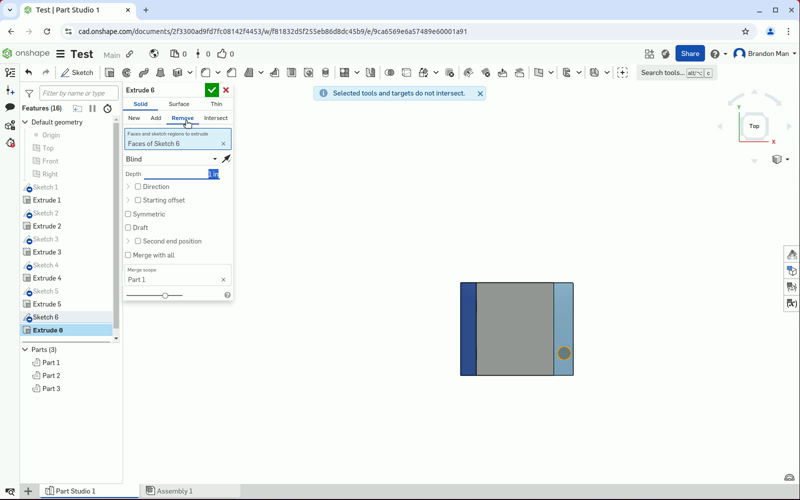
text(-9.869)
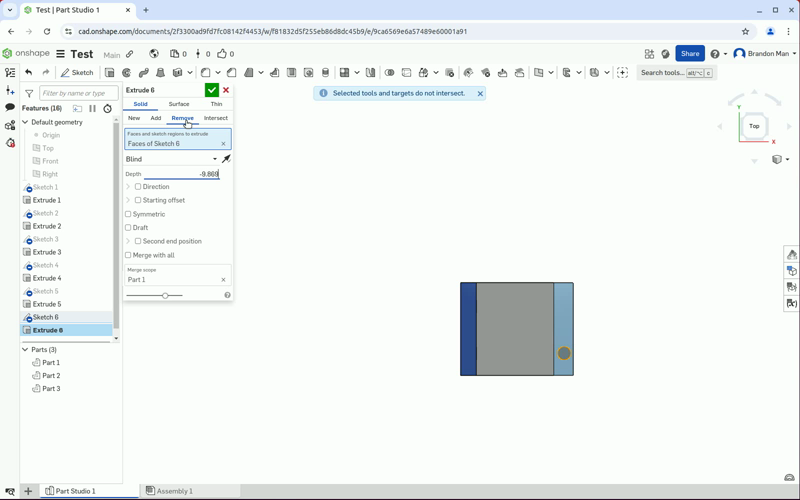
key(tab, 6)
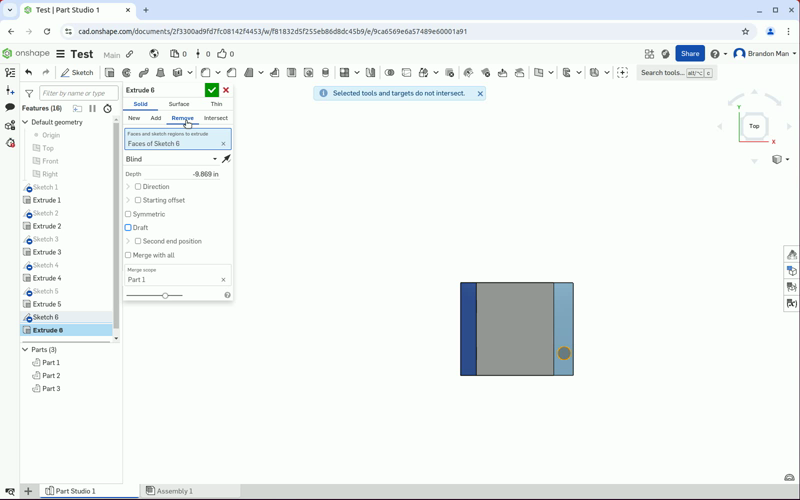
key(space)
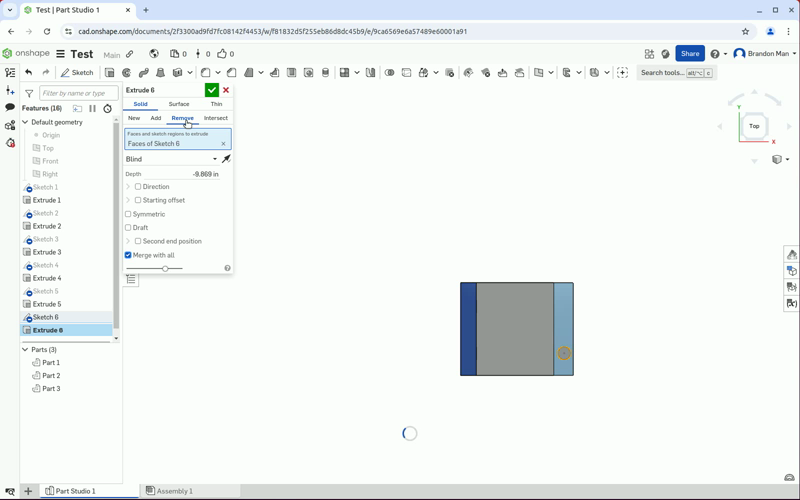
key(enter)
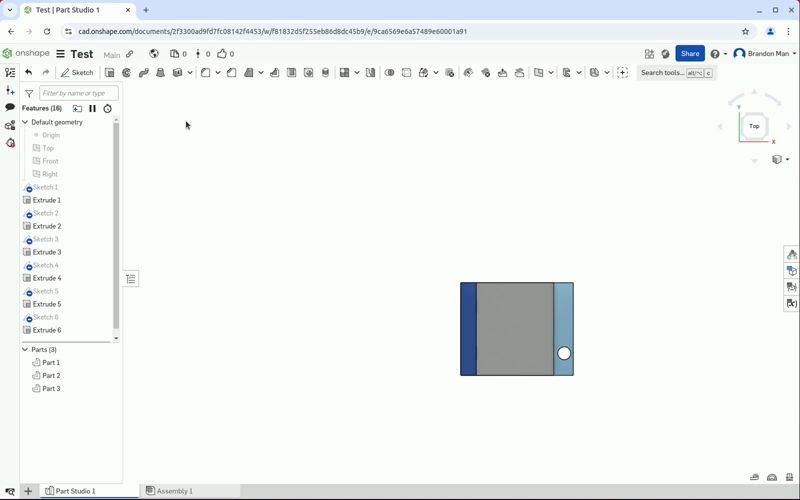
key(shift+h)
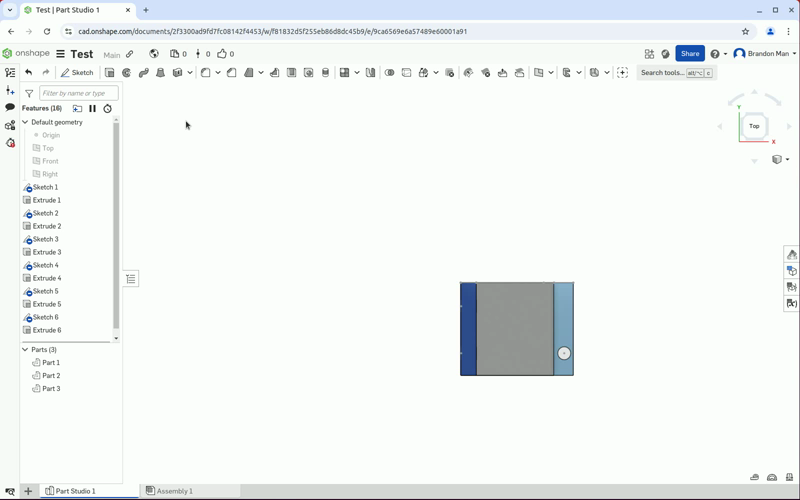
key(shift+h)
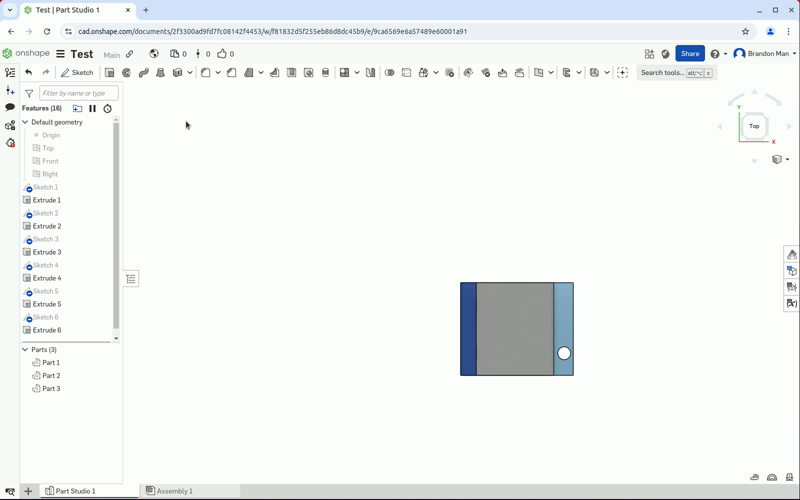
mouse_move(69, 189)
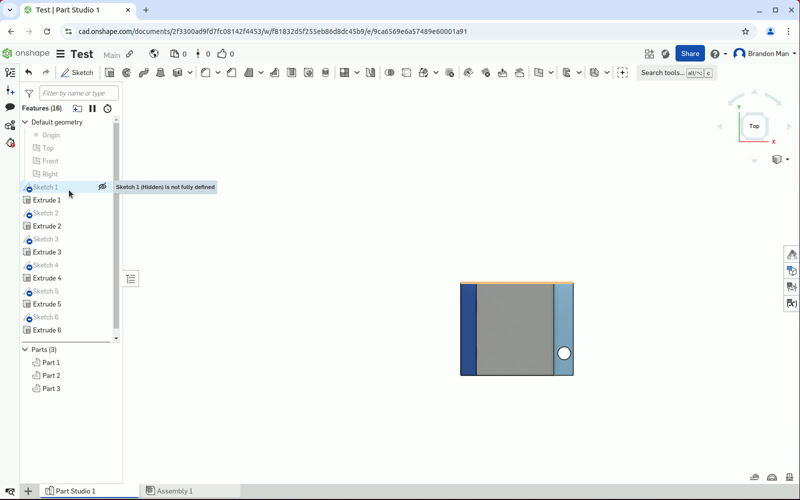
click(69, 189)
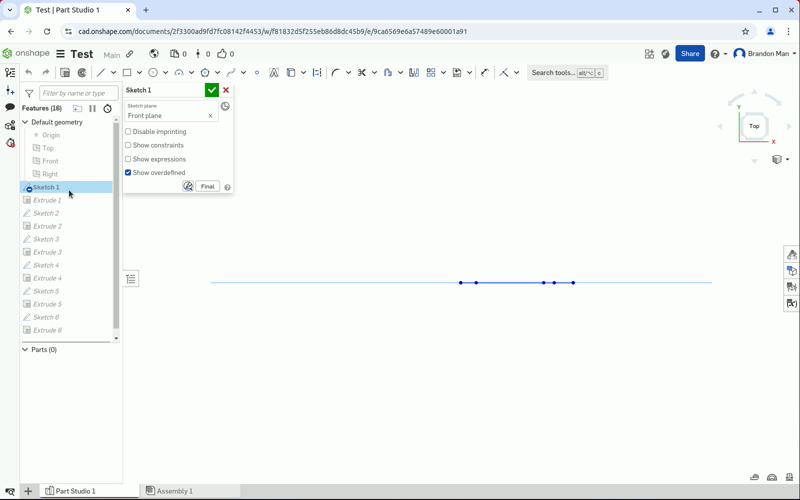
mouse_move(229, 92)
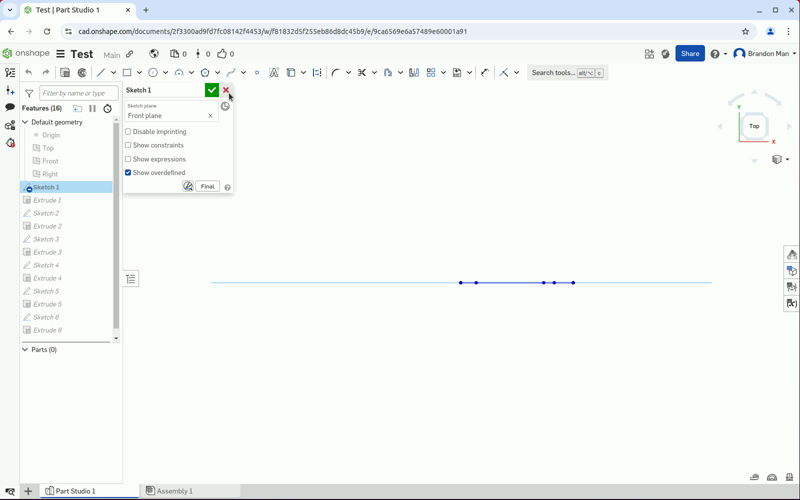
click(229, 92)
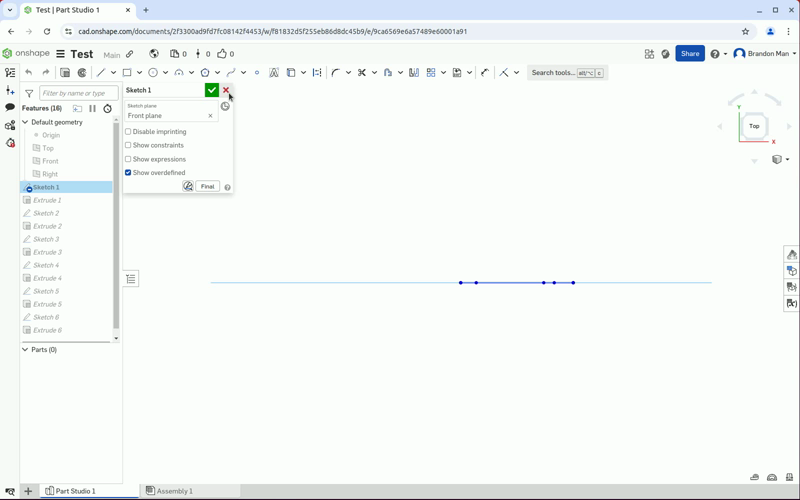
key(shift+s)
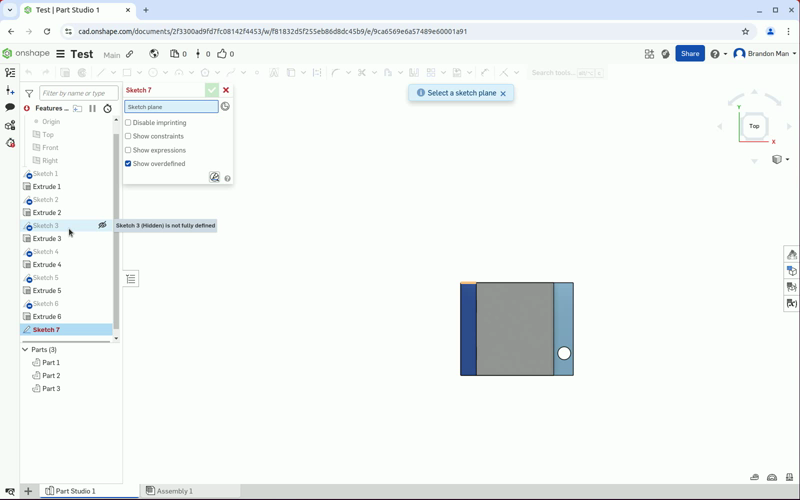
scroll(3)
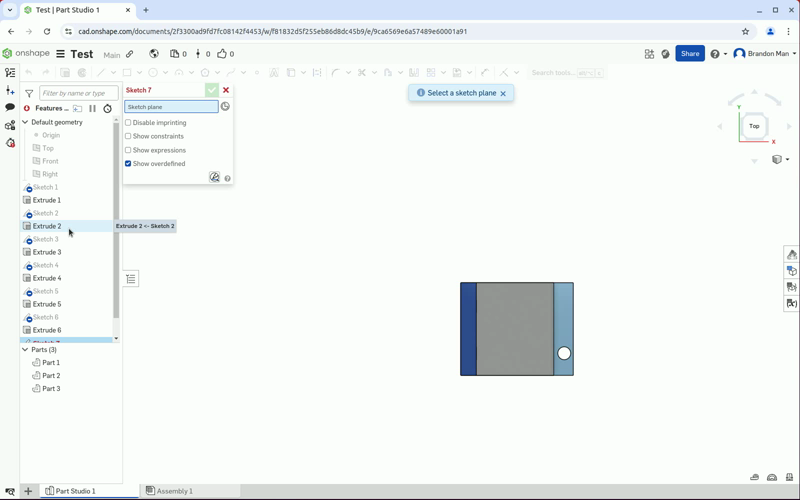
mouse_move(69, 150)
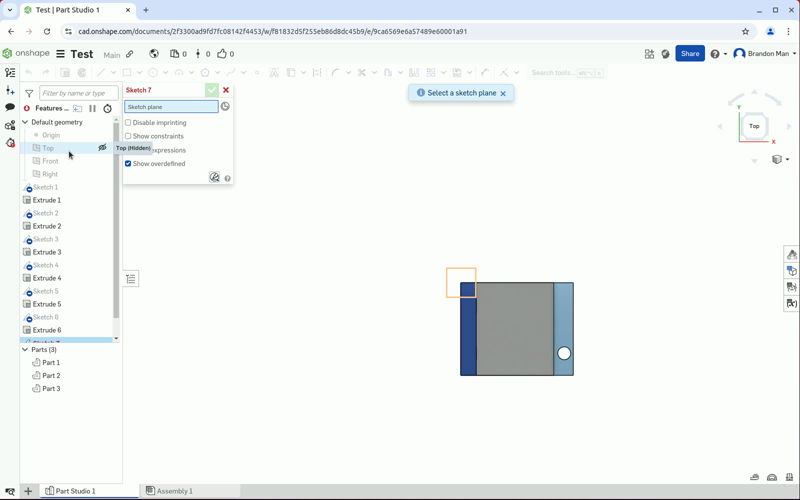
click(69, 150)
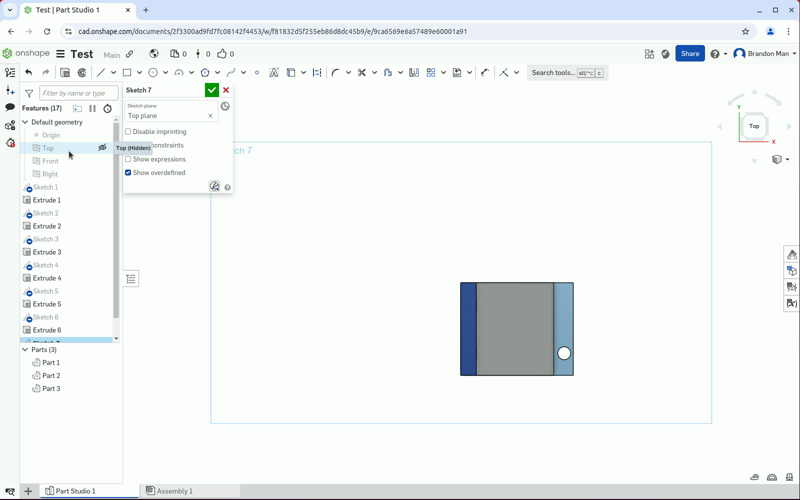
mouse_move(73, 352)
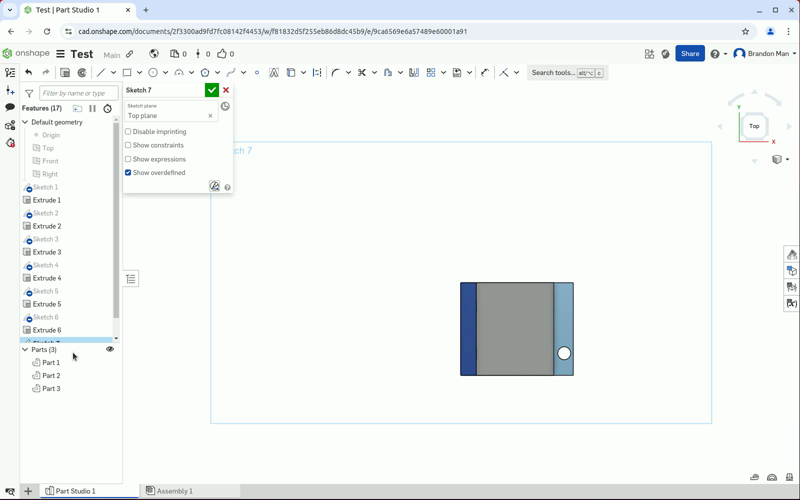
key(y)
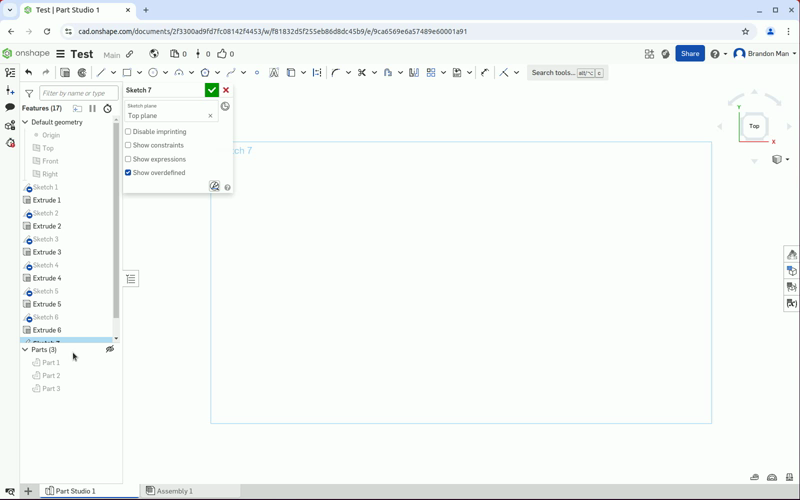
key(c)
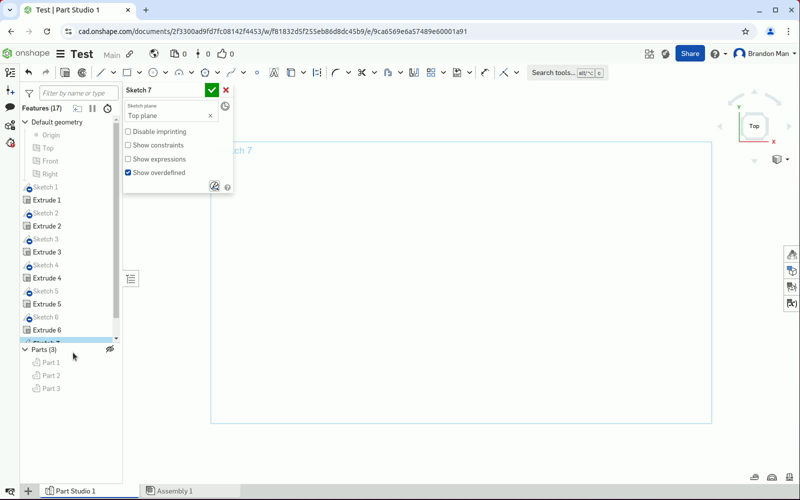
key_down(shift)
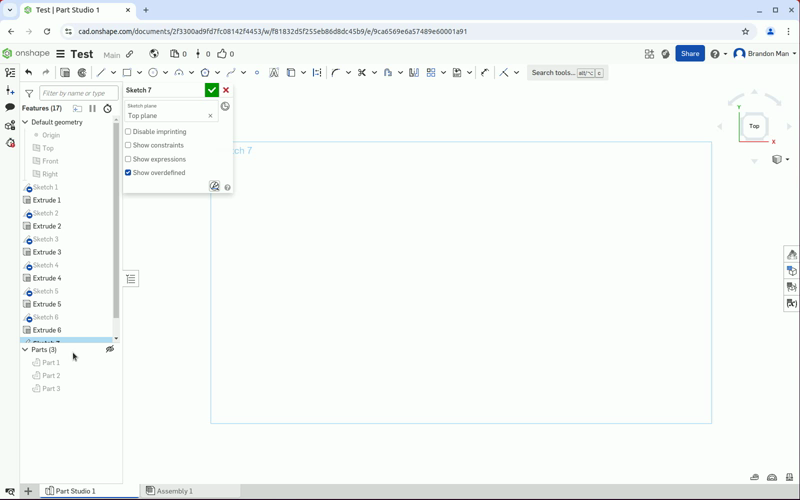
mouse_move(564, 306)
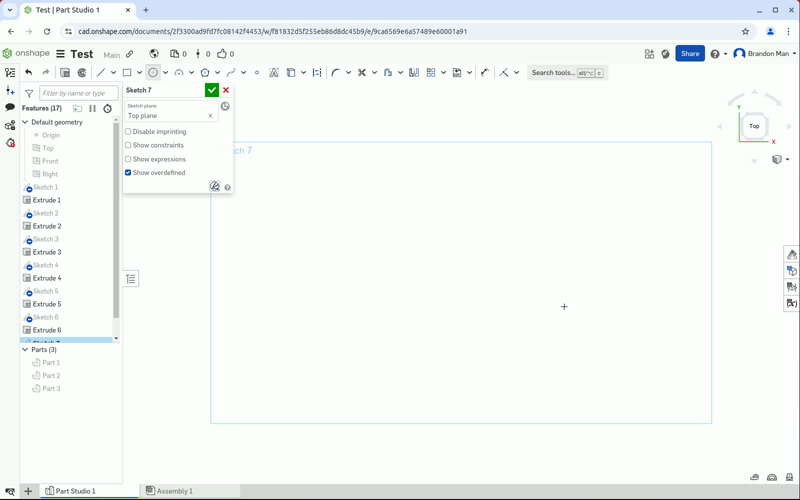
click(564, 306)
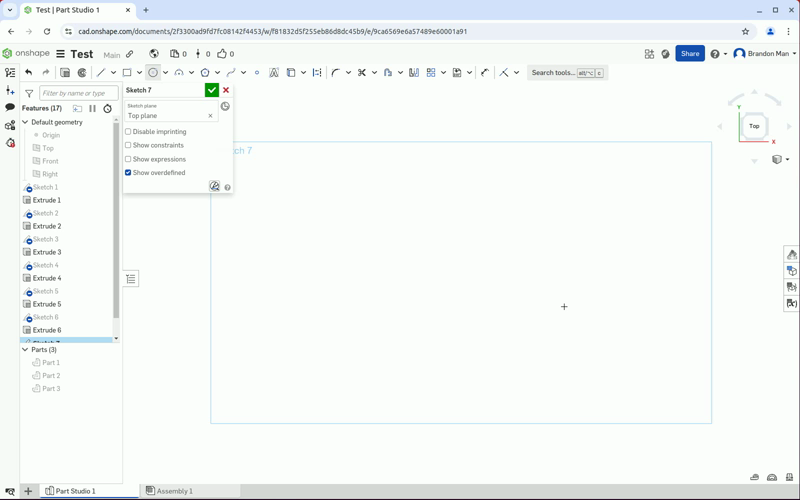
key_up(shift)
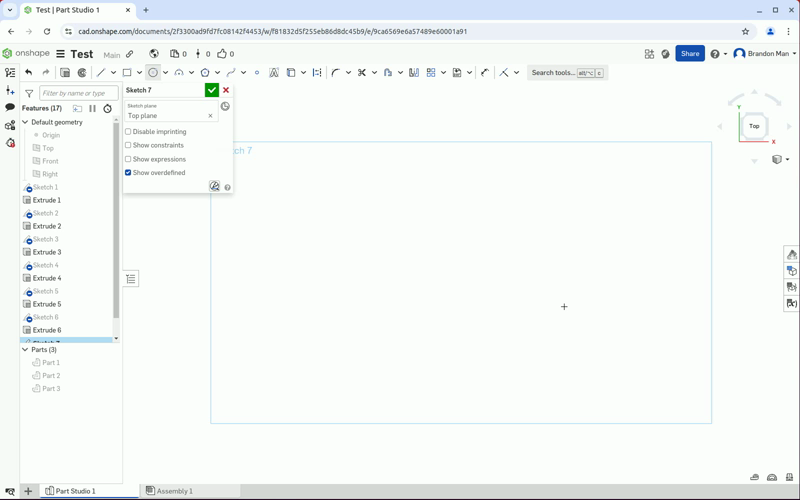
mouse_move(570, 306)
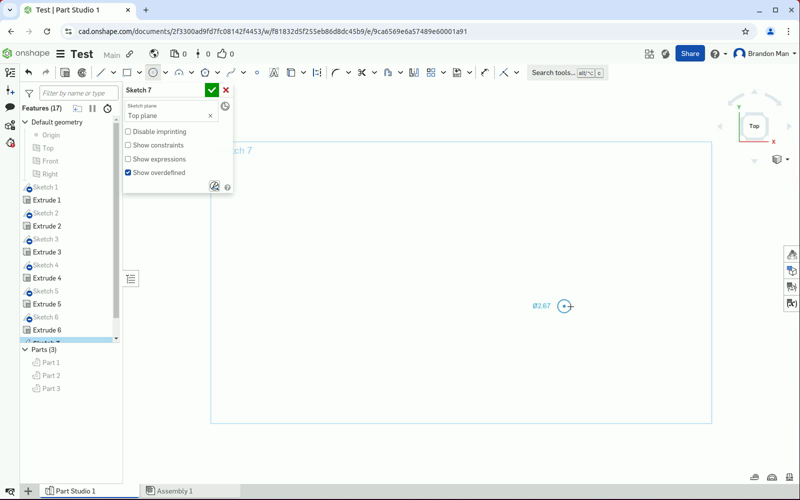
click(570, 306)
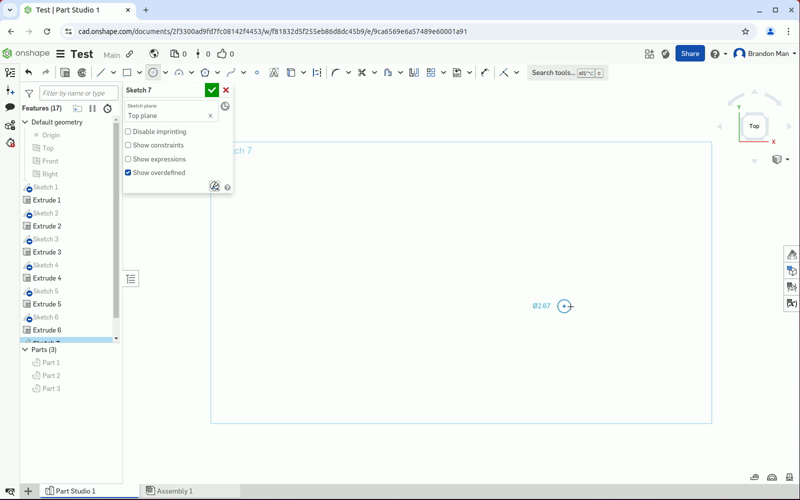
key(esc)
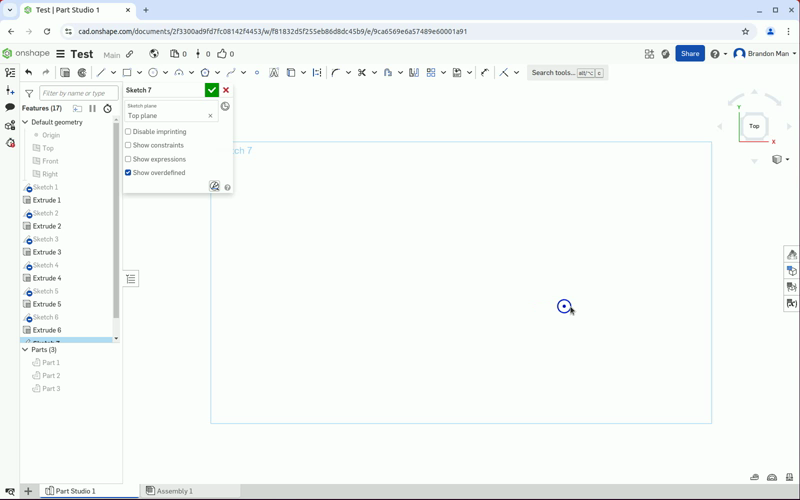
mouse_move(566, 302)
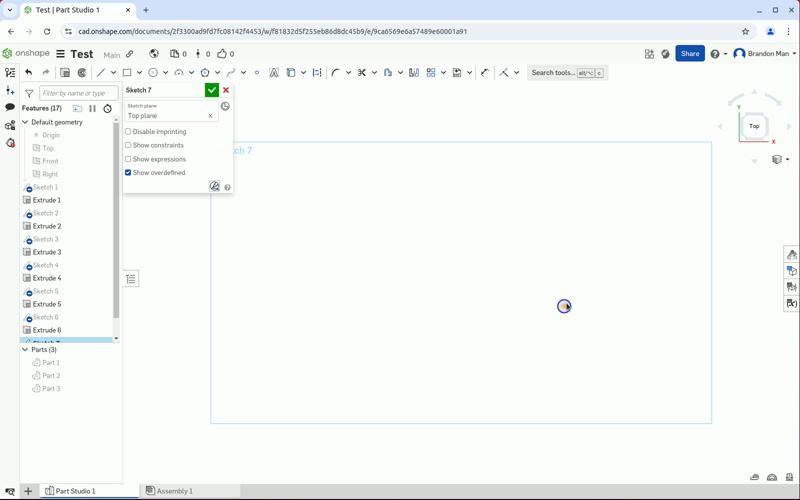
scroll(6)
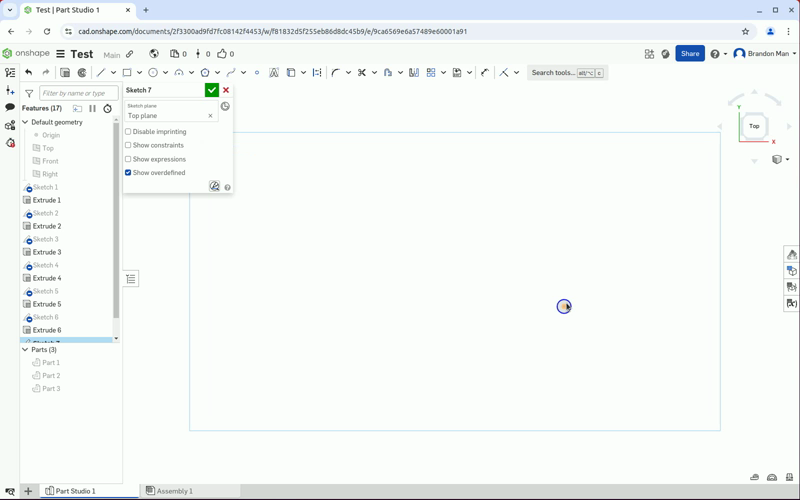
scroll(6)
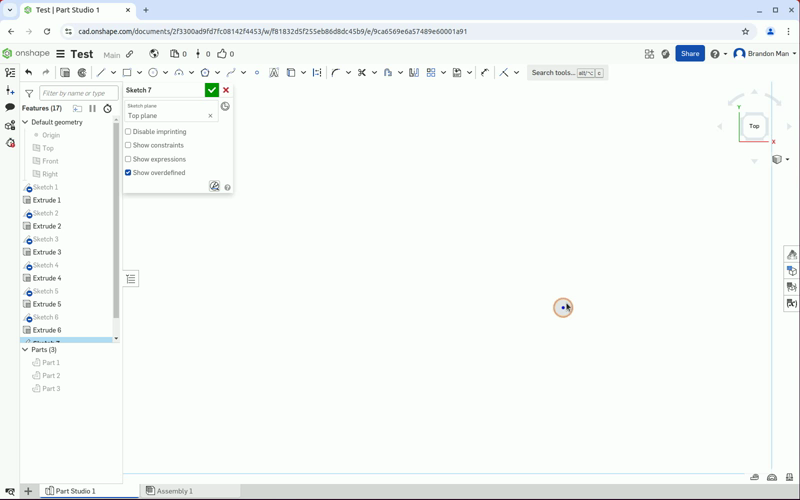
scroll(6)
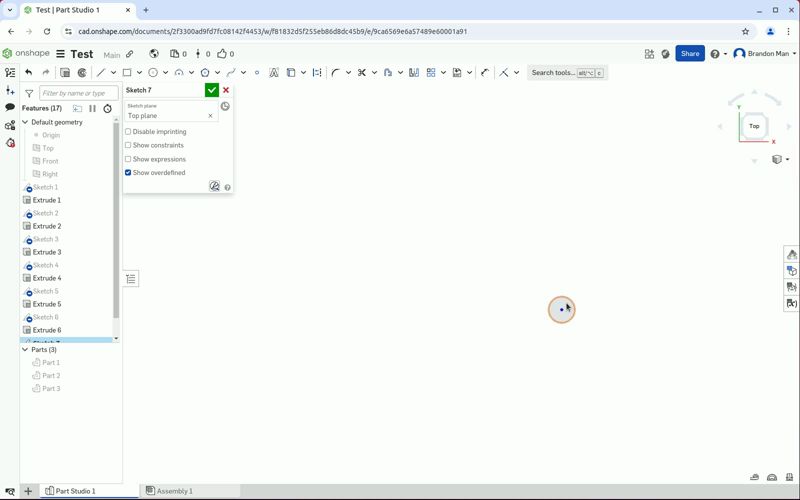
scroll(6)
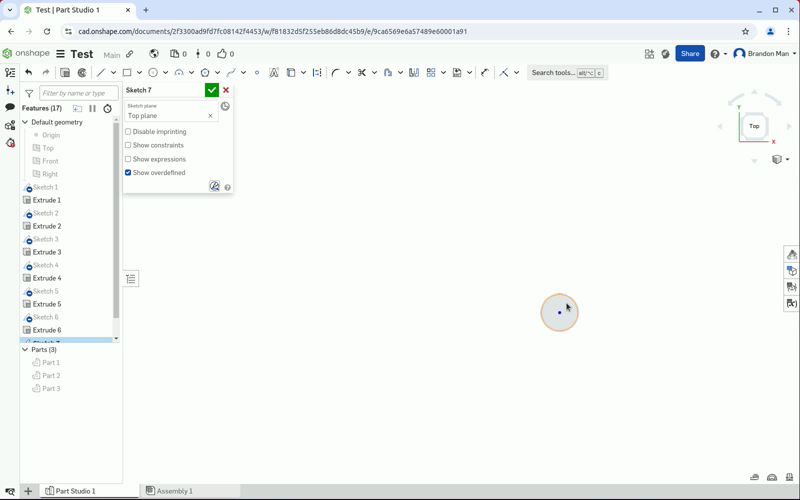
scroll(6)
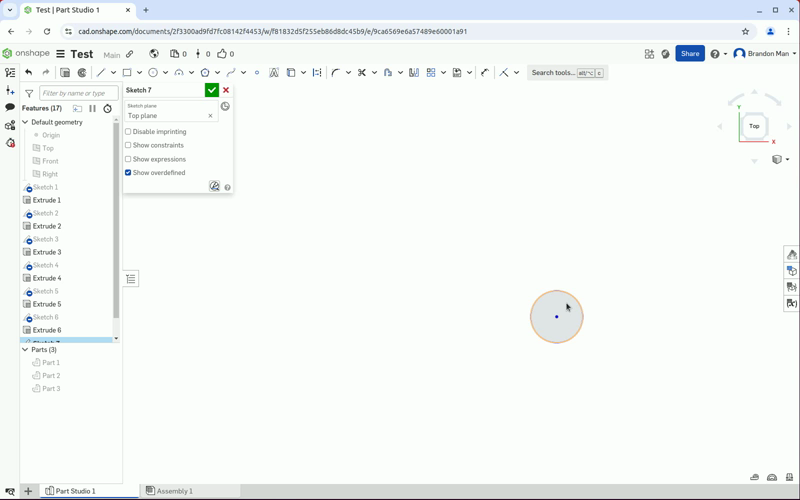
scroll(6)
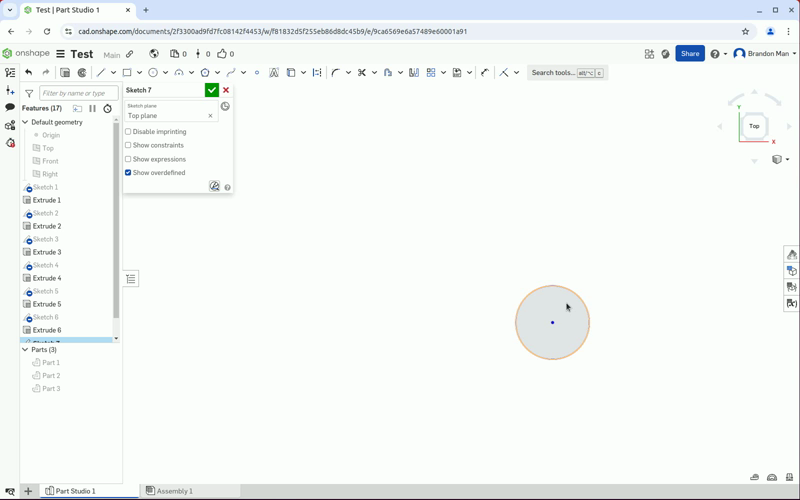
scroll(6)
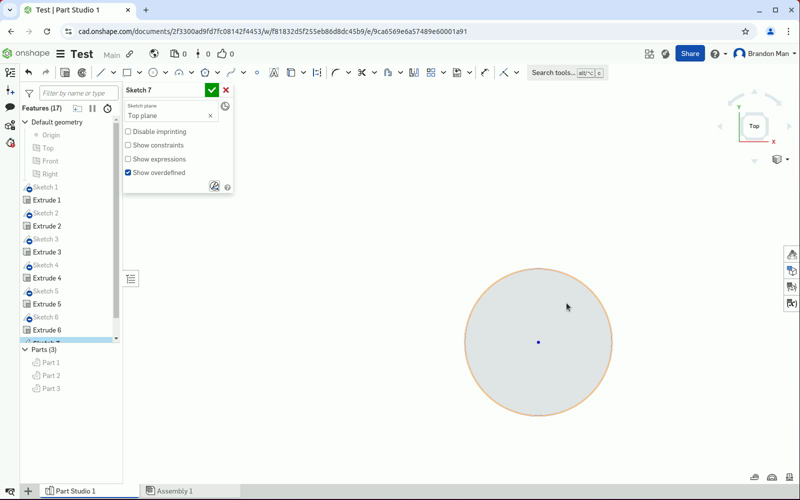
click(566, 302)
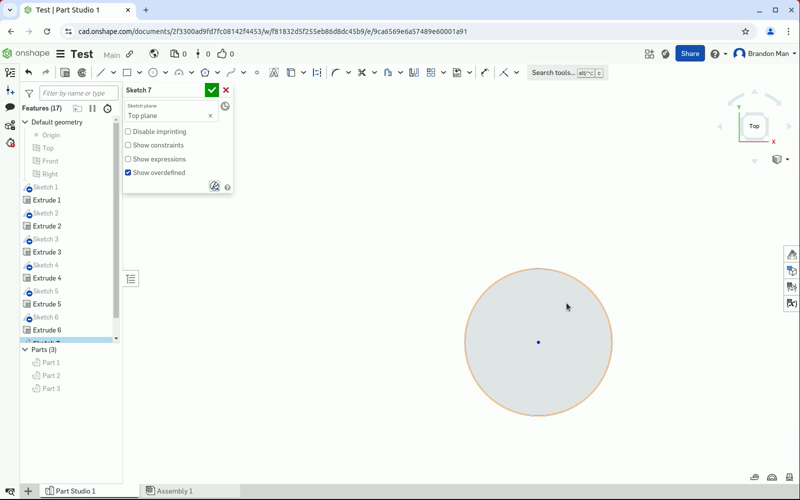
scroll(-6)
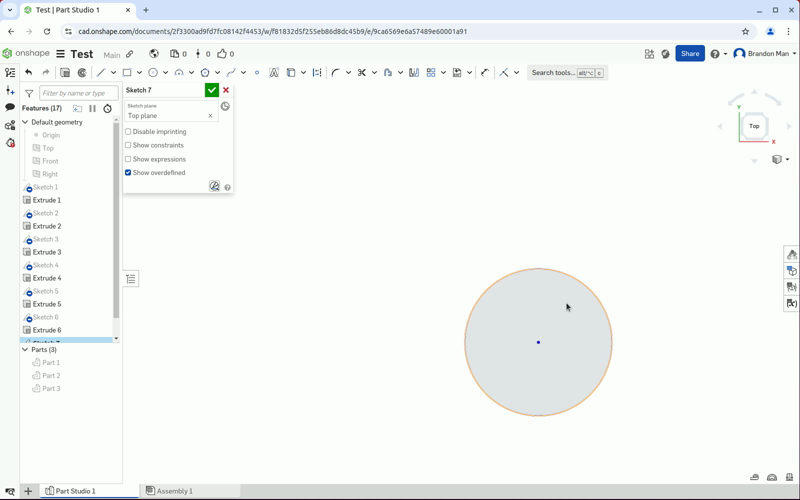
scroll(-6)
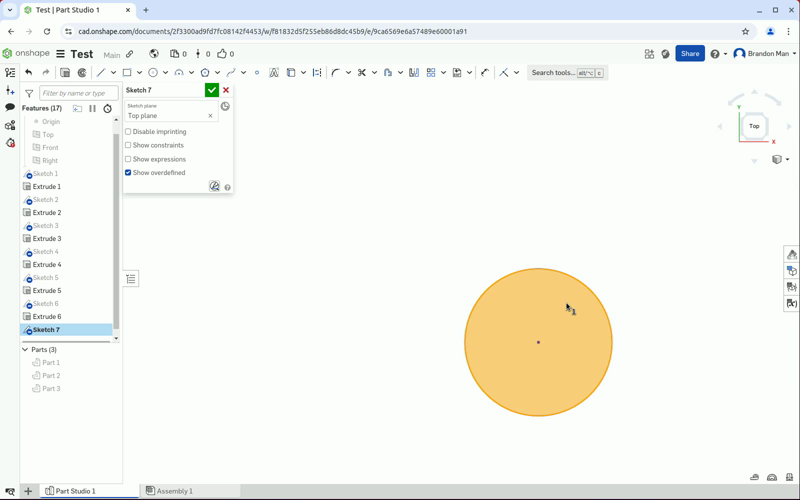
scroll(-6)
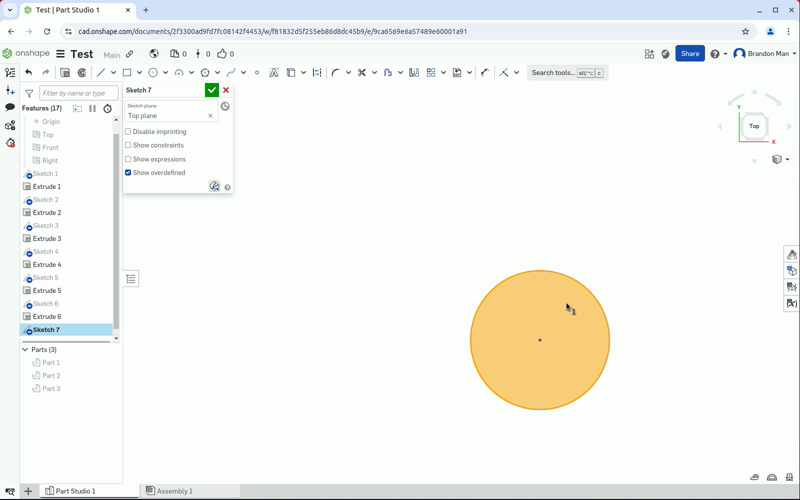
scroll(-6)
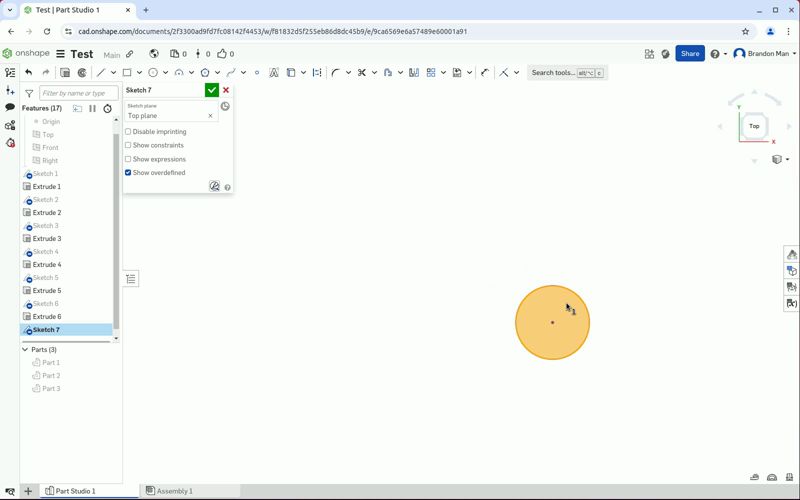
scroll(-6)
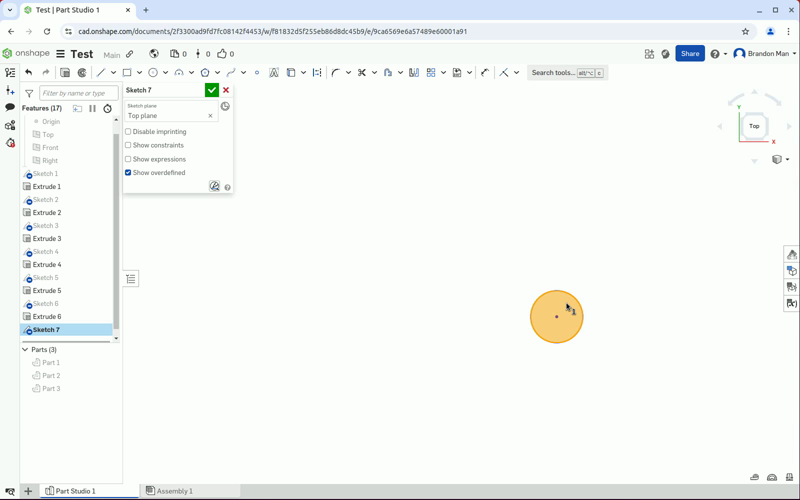
scroll(-6)
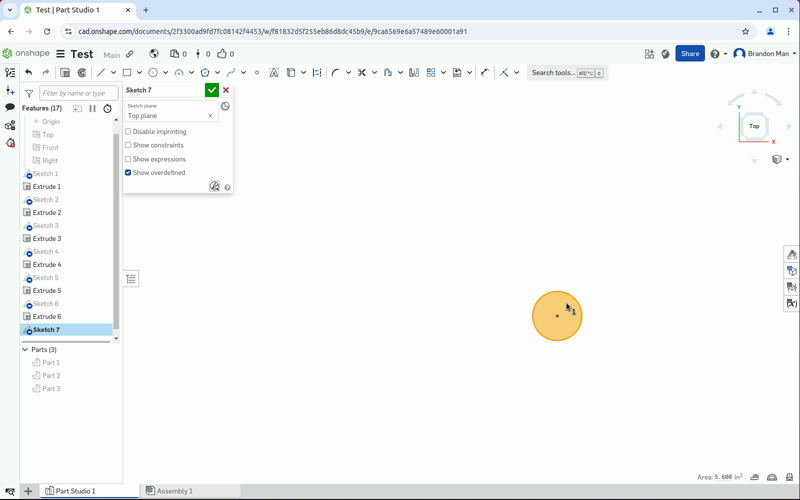
scroll(-6)
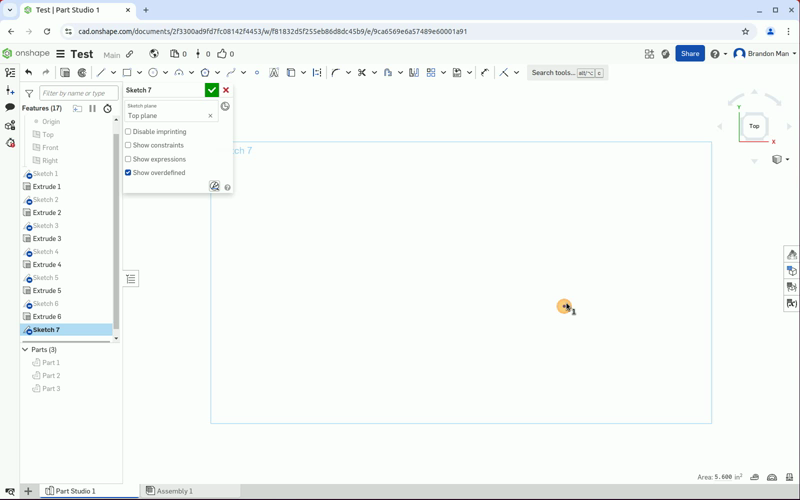
mouse_move(73, 352)
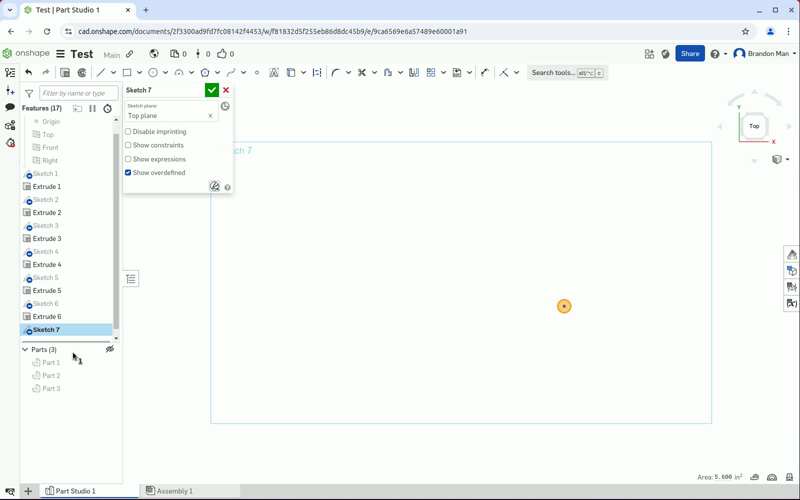
key(shift+y)
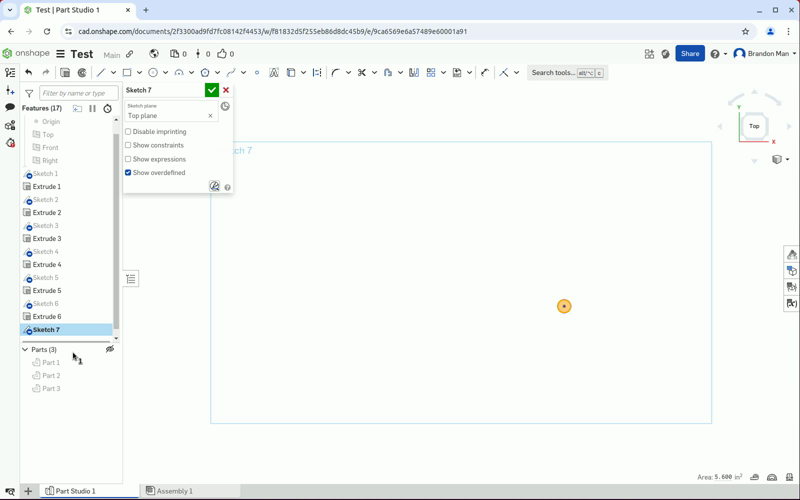
key(shift+e)
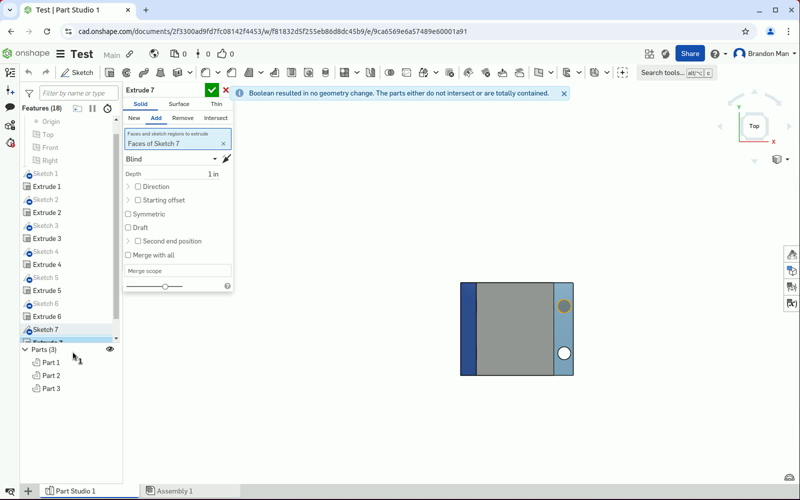
mouse_move(143, 106)
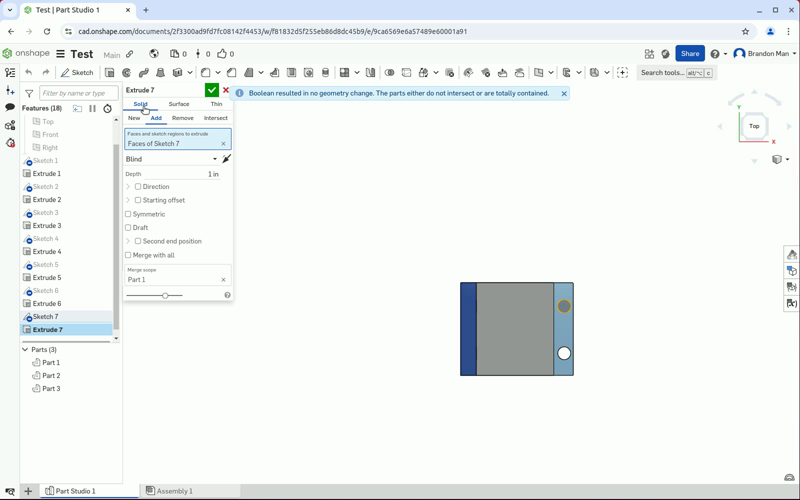
click(143, 106)
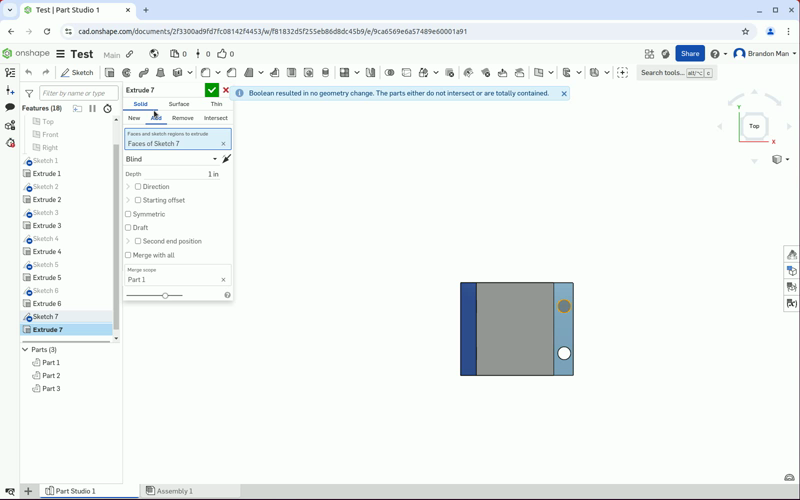
mouse_move(186, 120)
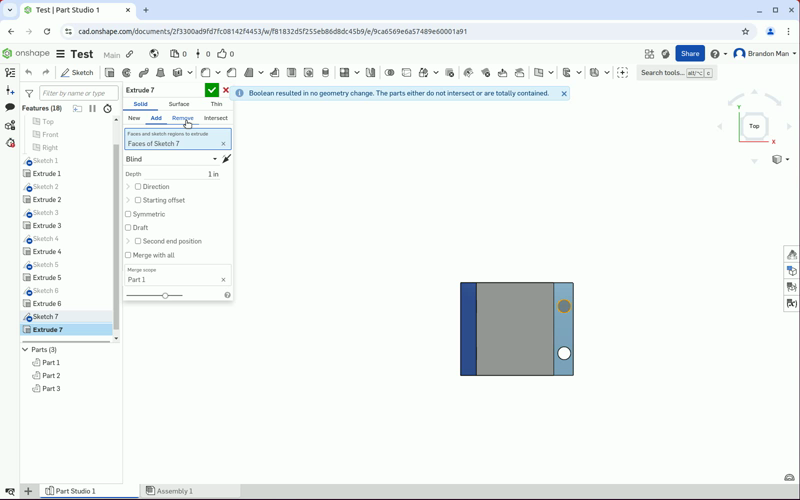
click(186, 120)
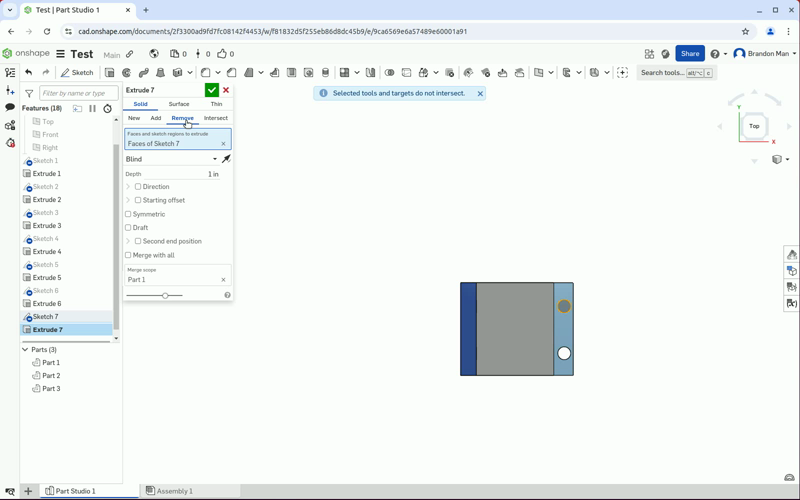
key(tab, 4)
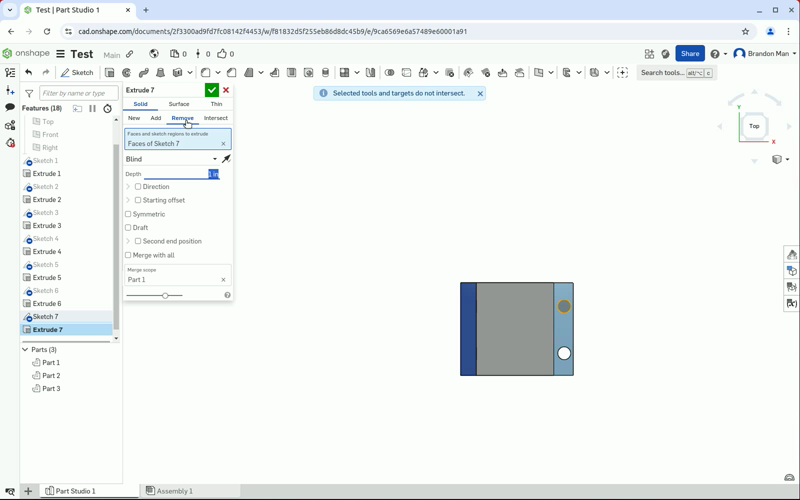
text(-9.869)
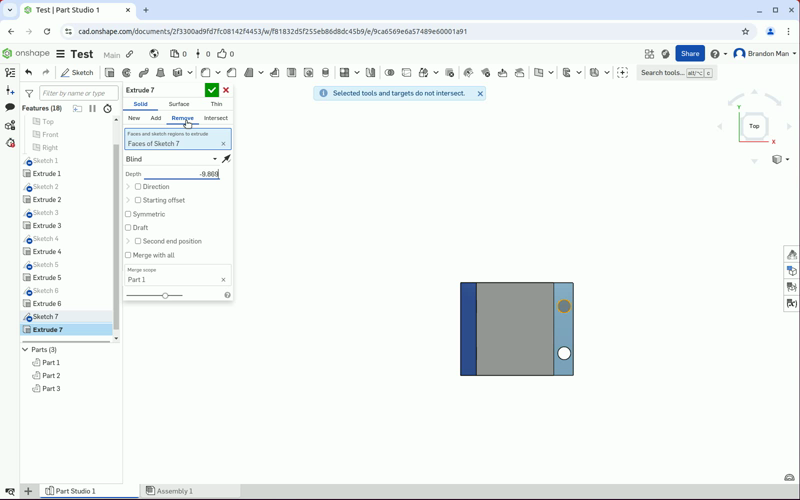
key(tab, 6)
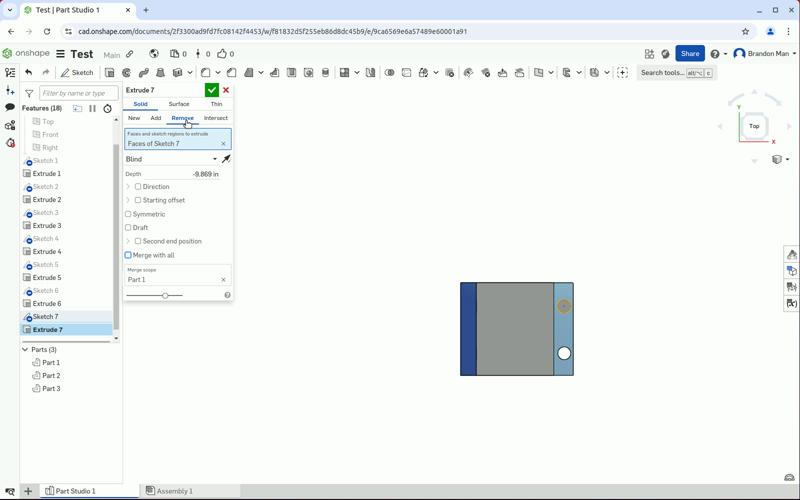
key(space)
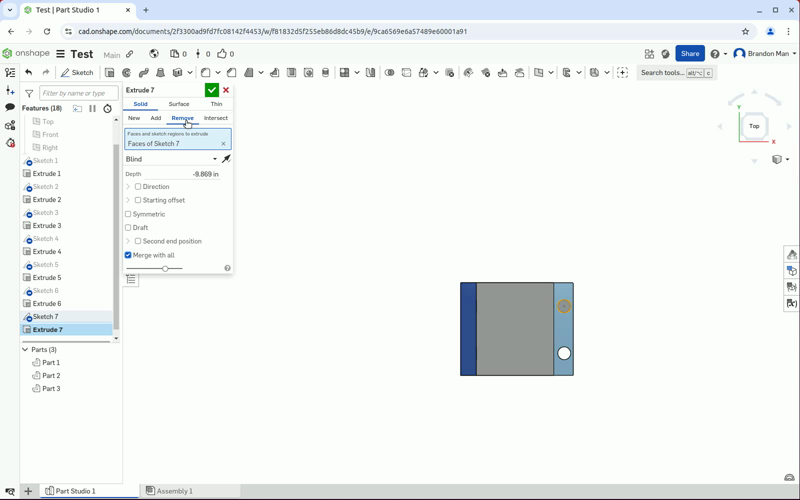
key(enter)
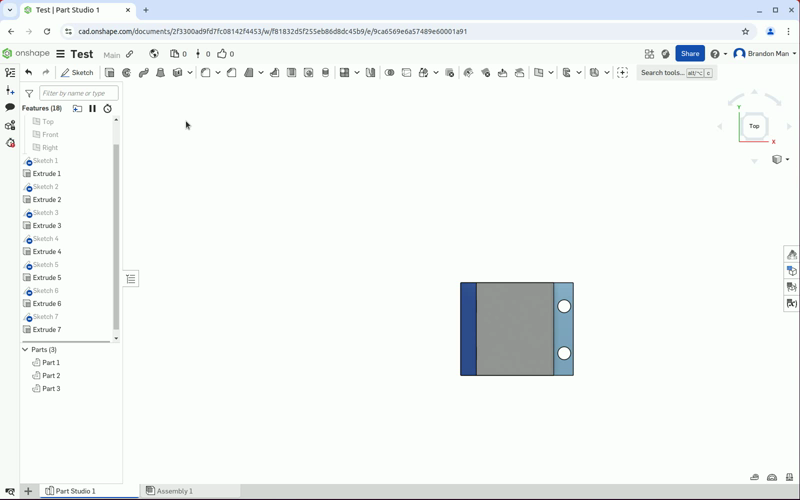
key(shift+h)
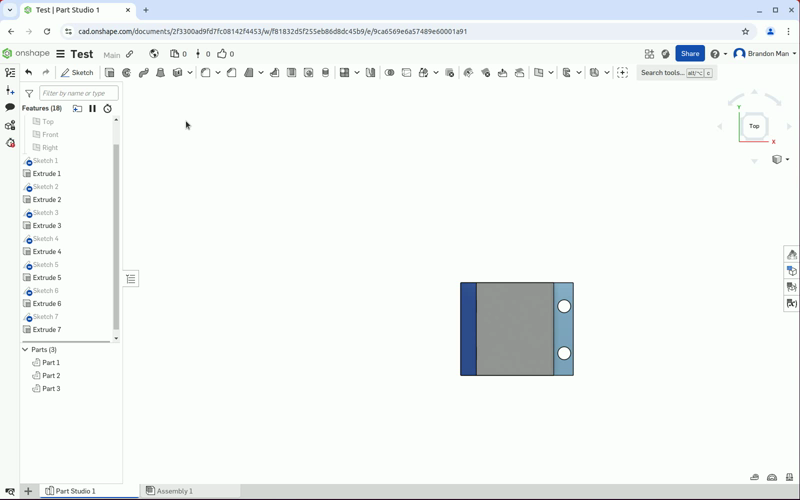
key(shift+h)
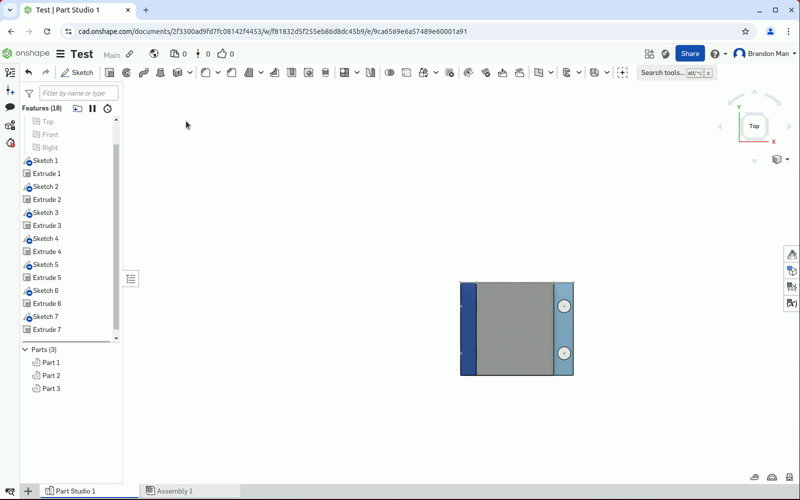
key(shift+7)
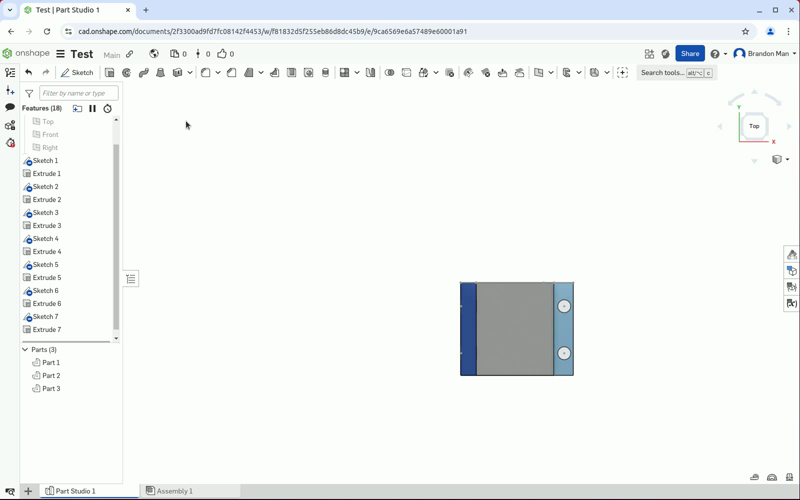
key(up, 3)
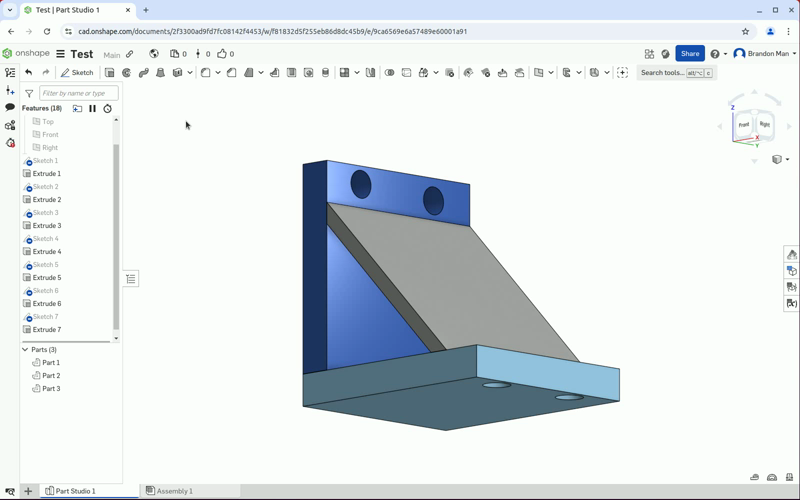
key(left, 3)
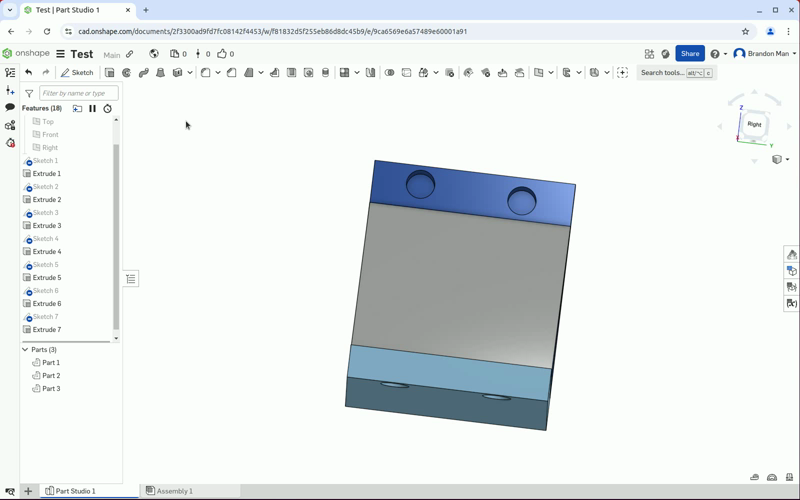
key(right, 3)
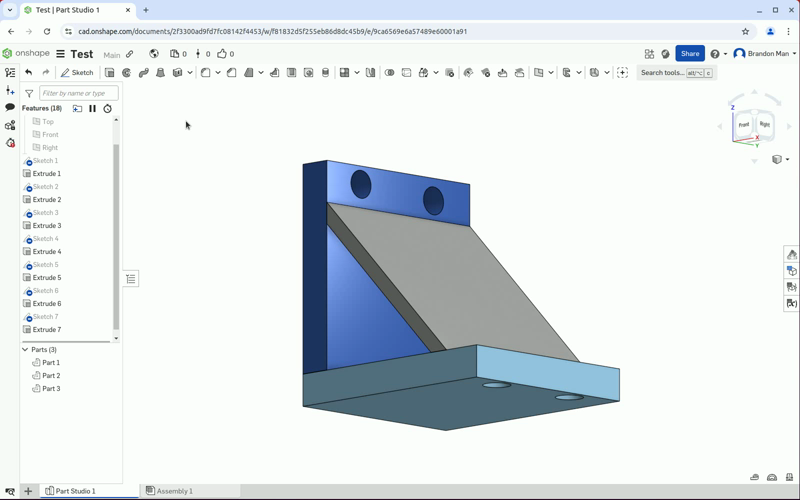
key(down, 3)
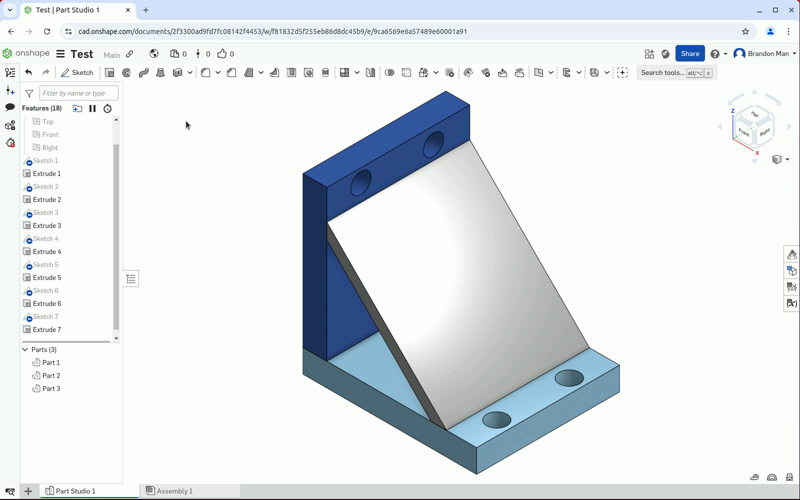
mouse_move(69, 163)
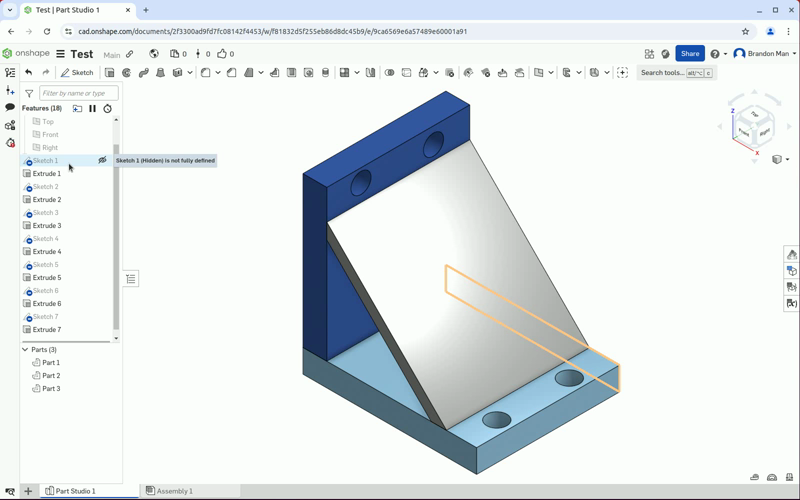
click(69, 163)